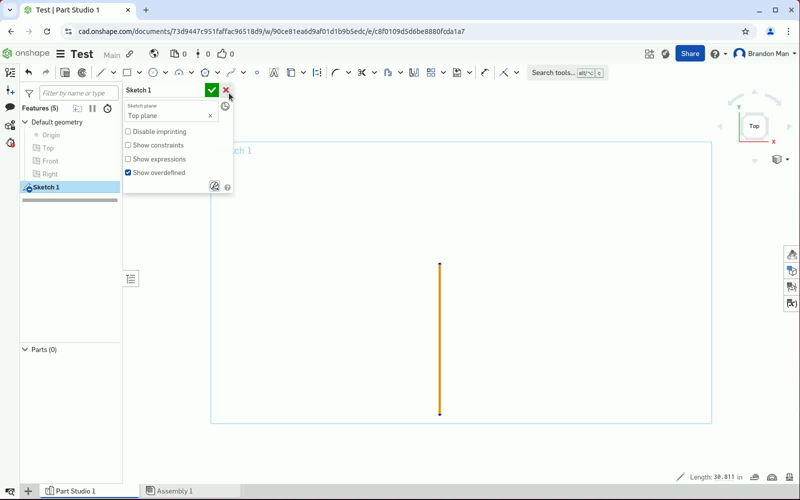
key(shift+h)
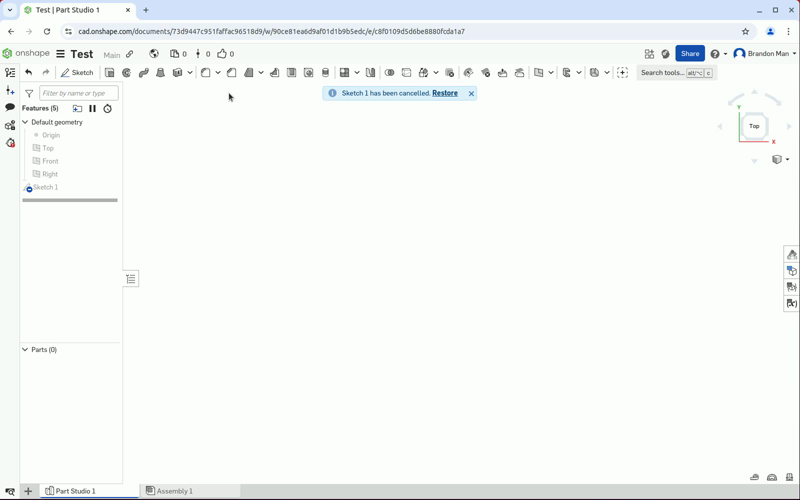
mouse_move(73, 352)
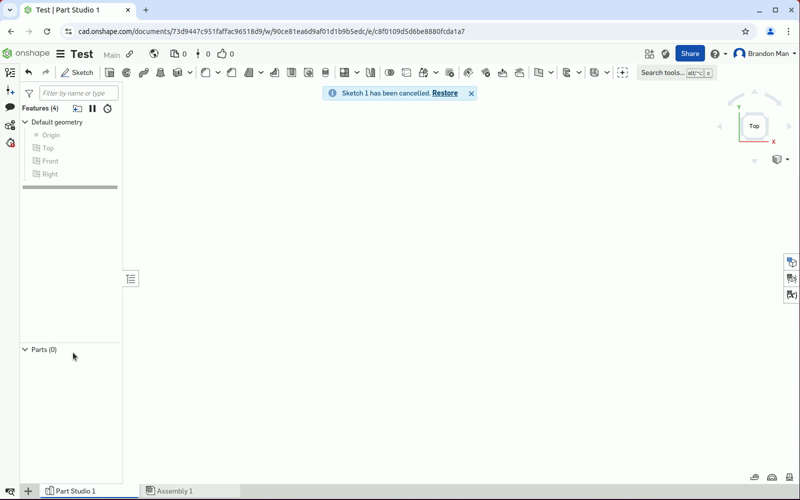
key(y)
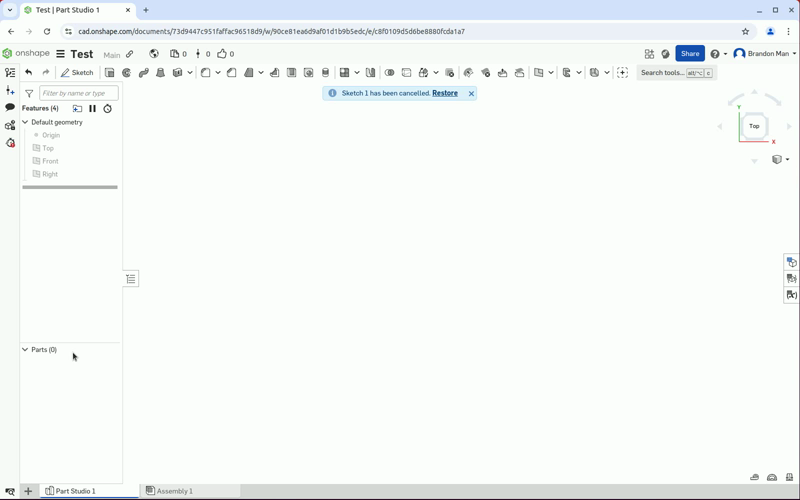
key(shift+p)
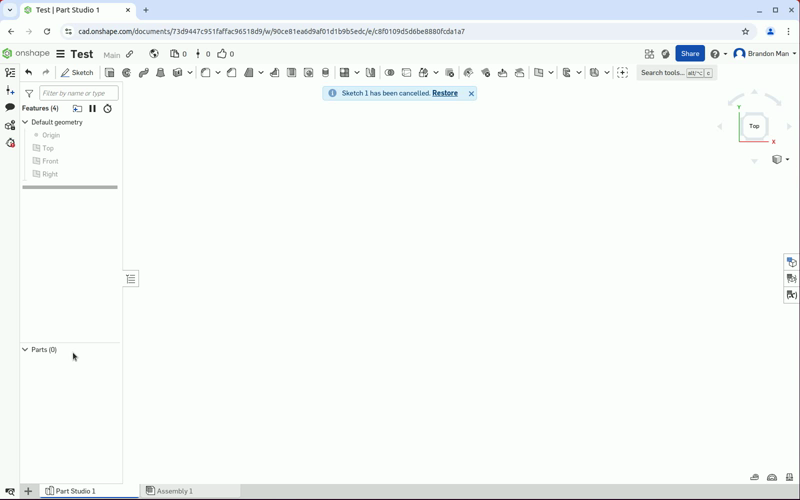
key(space)
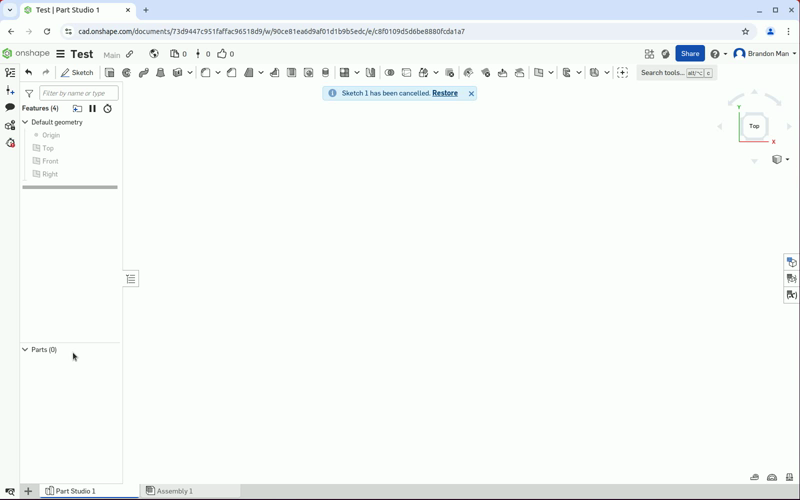
key_down(shift)
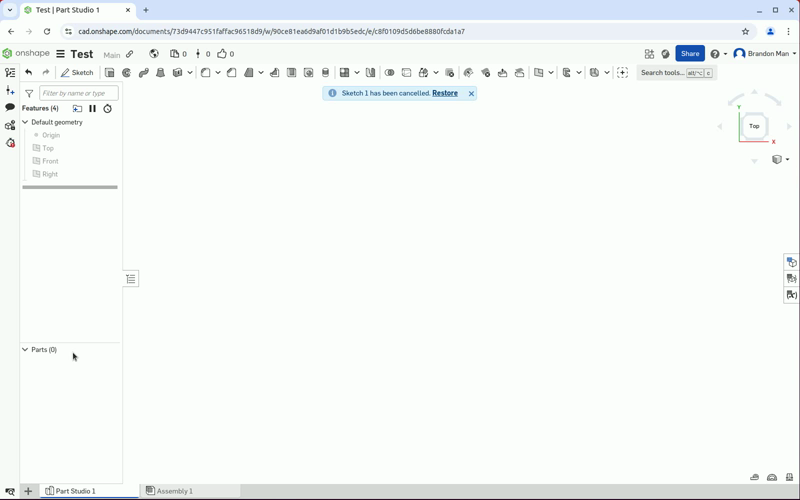
key(up)
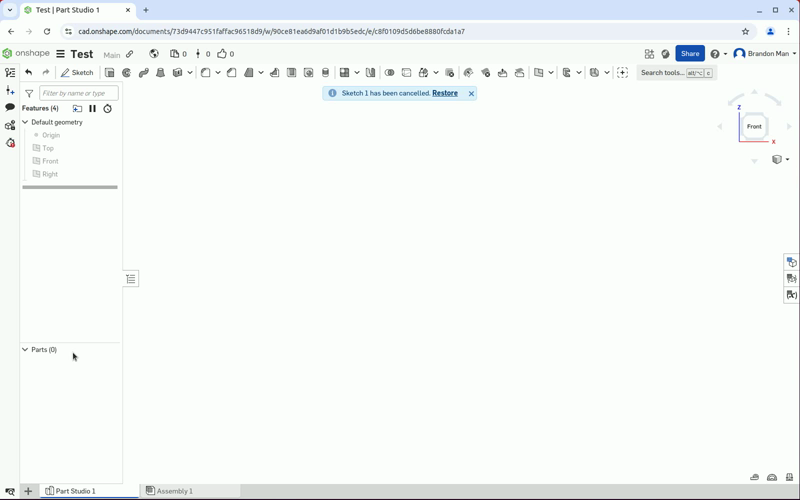
key_up(shift)
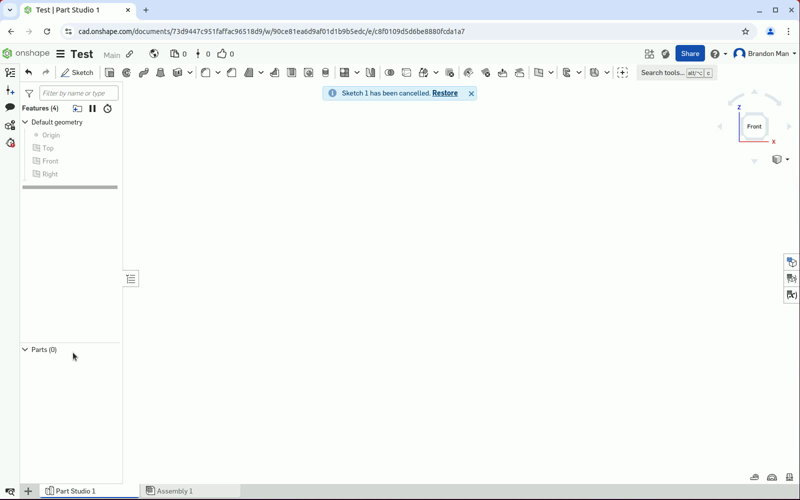
key(space)
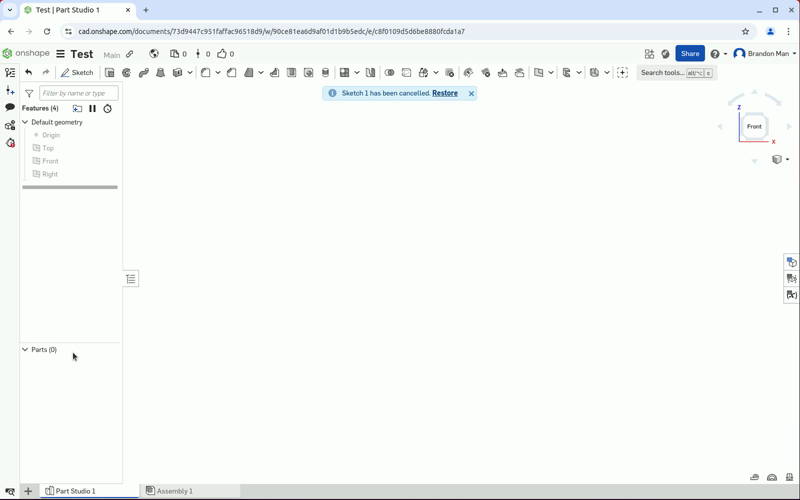
key_down(shift)
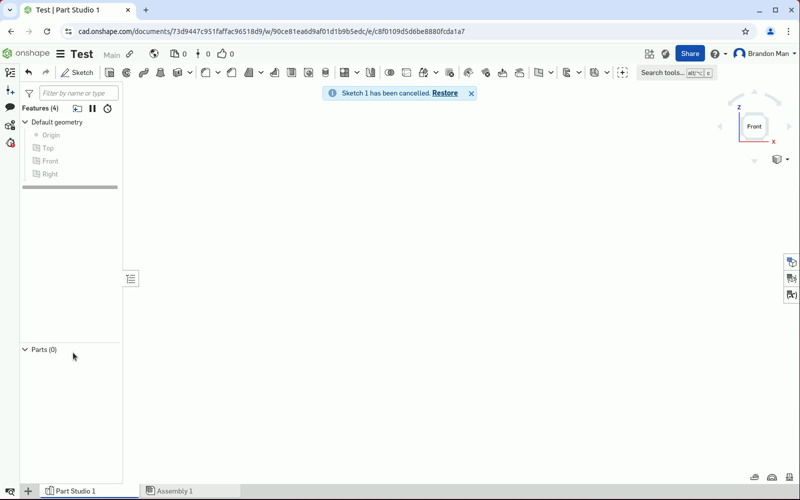
key(left)
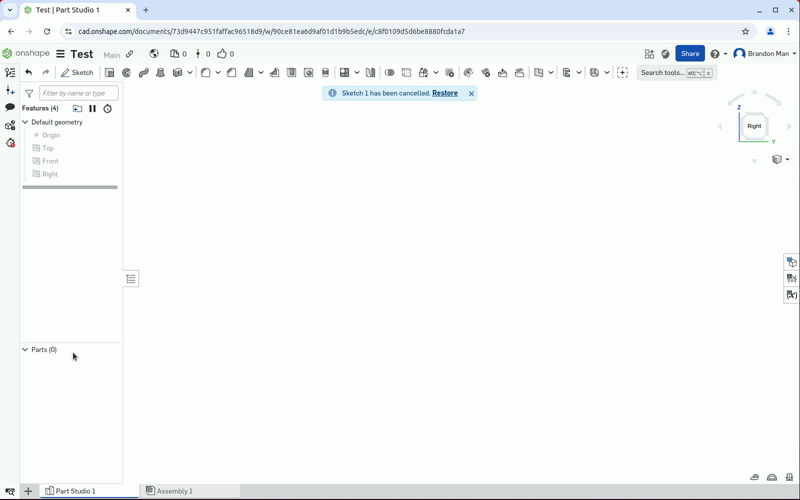
key_up(shift)
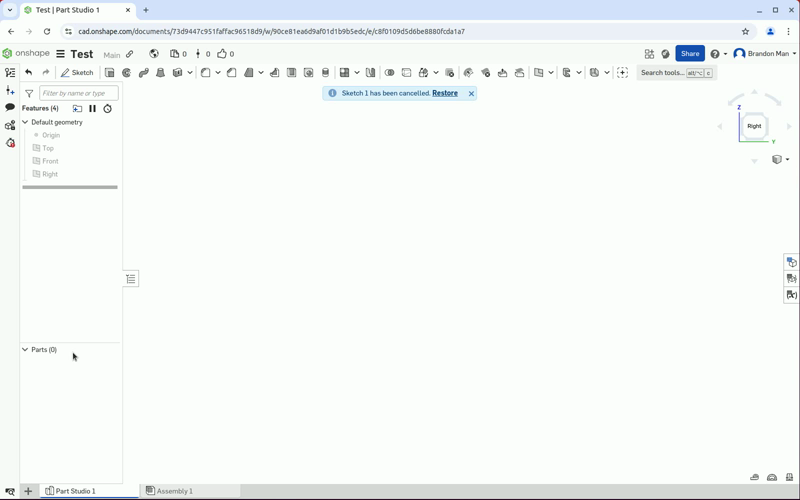
mouse_move(73, 352)
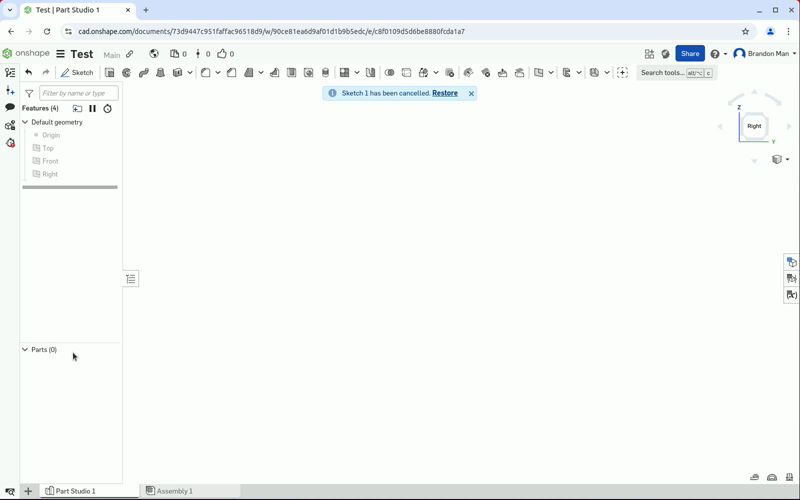
key(shift+y)
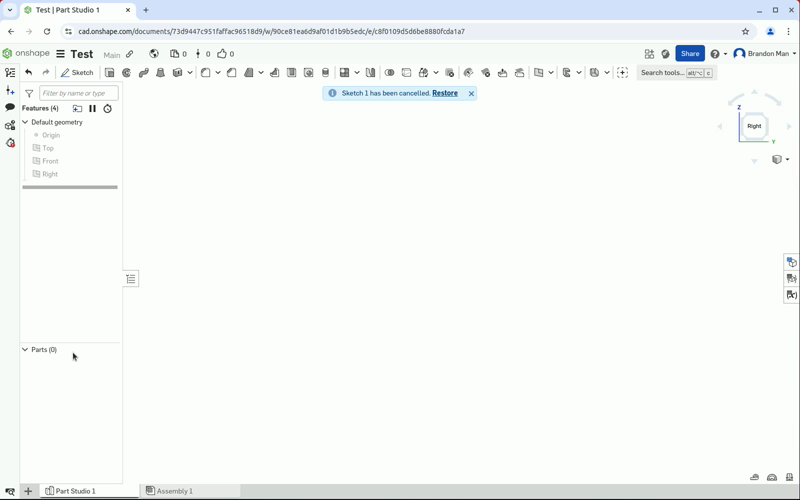
key(shift+s)
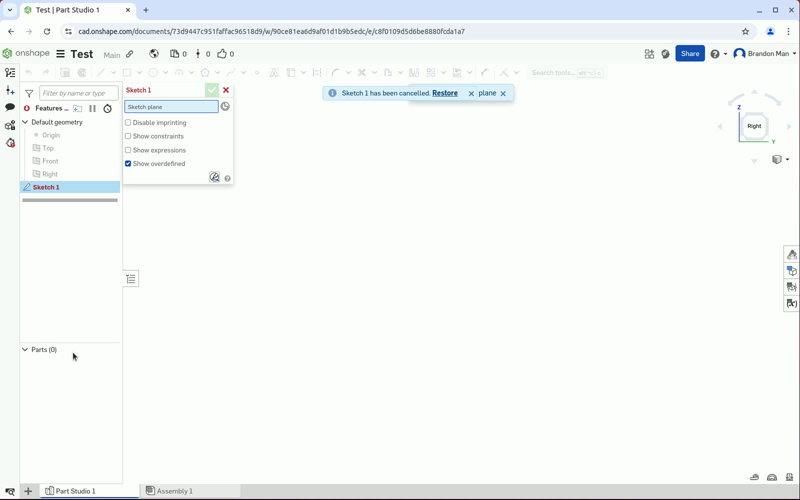
mouse_move(73, 176)
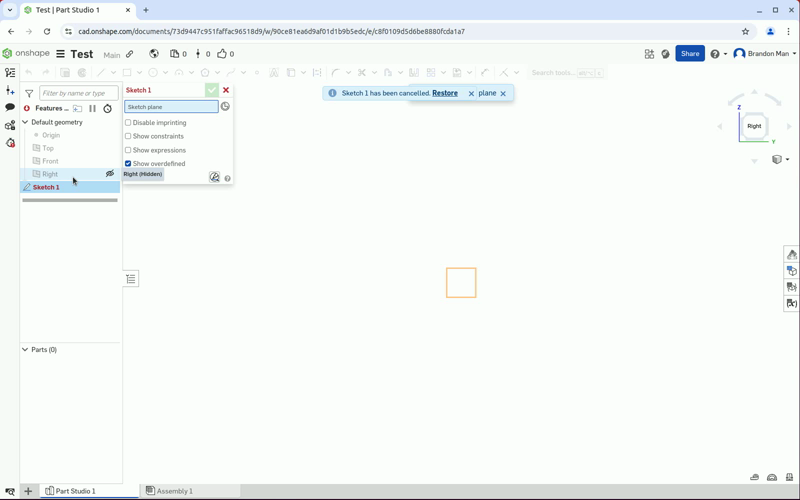
click(73, 176)
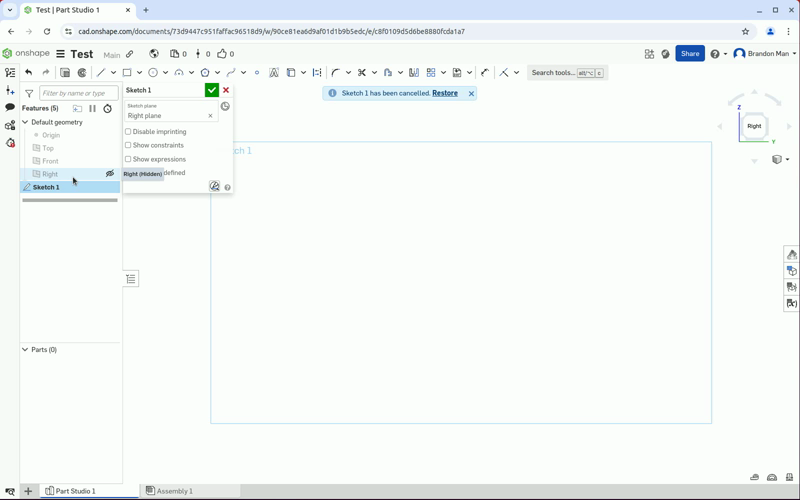
mouse_move(73, 352)
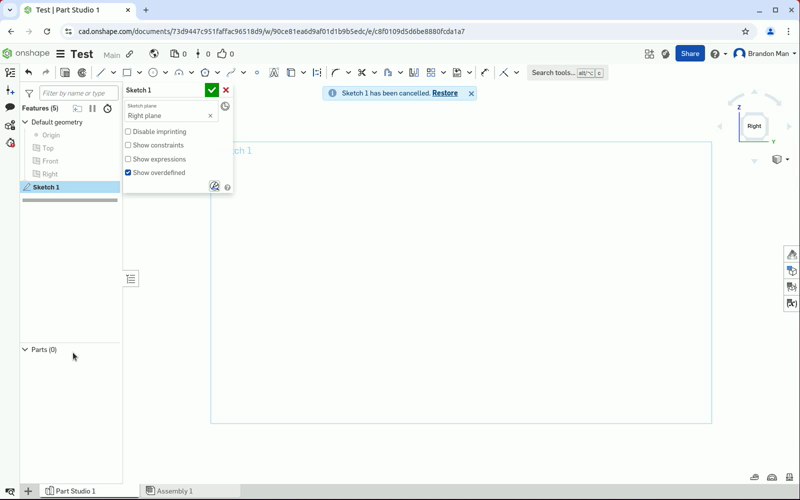
key(y)
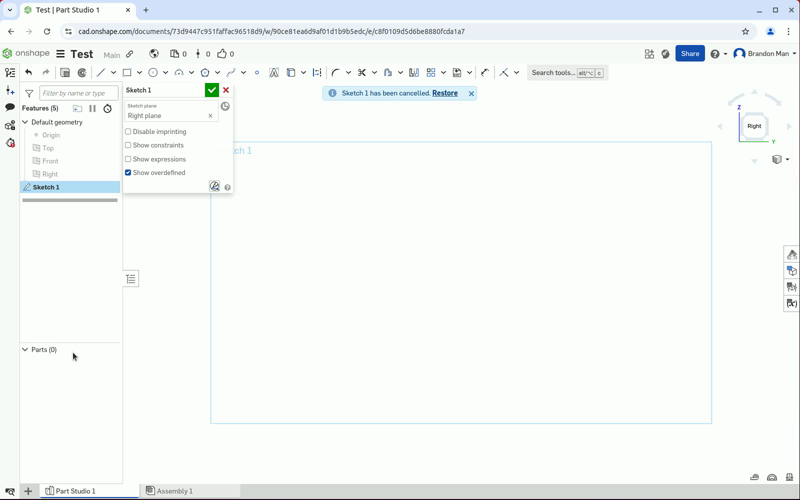
key(l)
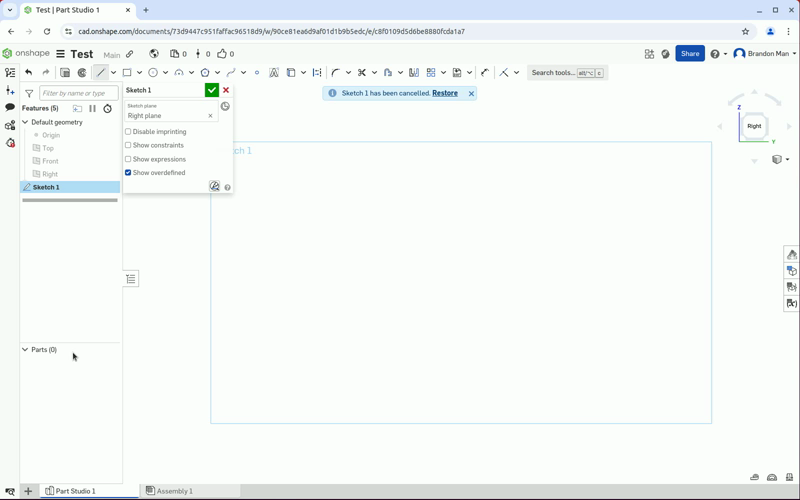
key_down(shift)
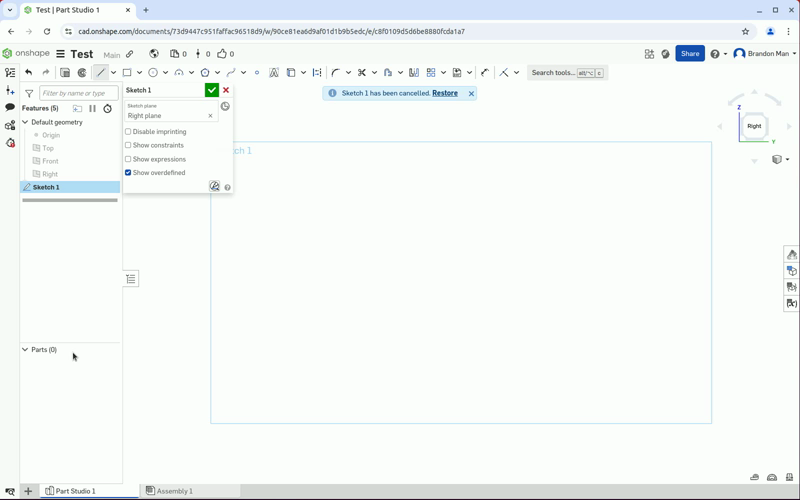
mouse_move(399, 255)
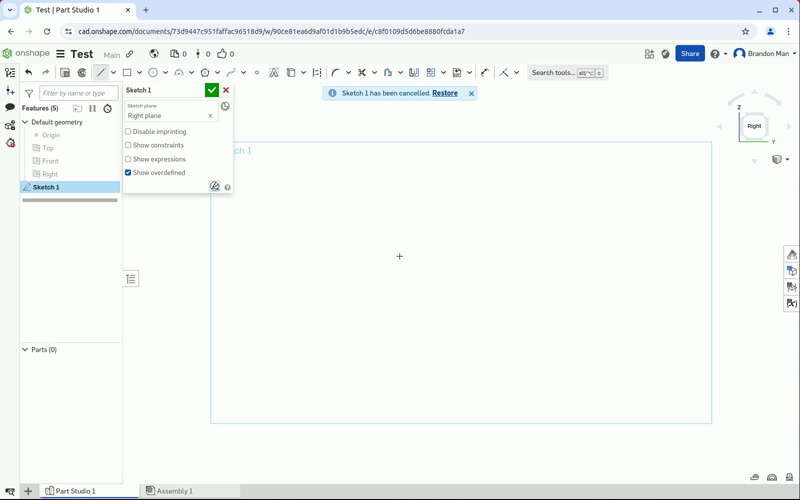
click(399, 255)
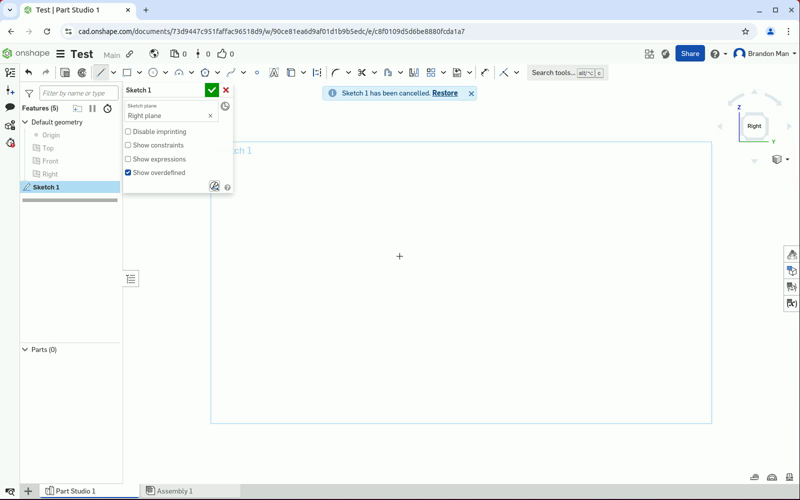
key_up(shift)
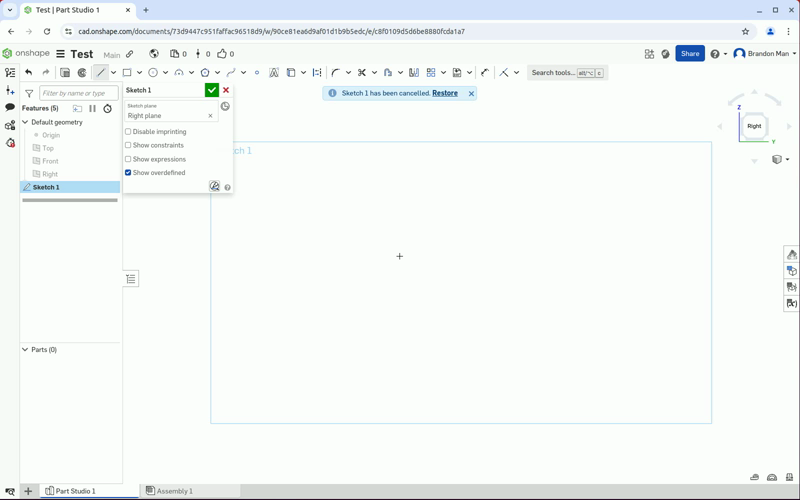
key_down(shift)
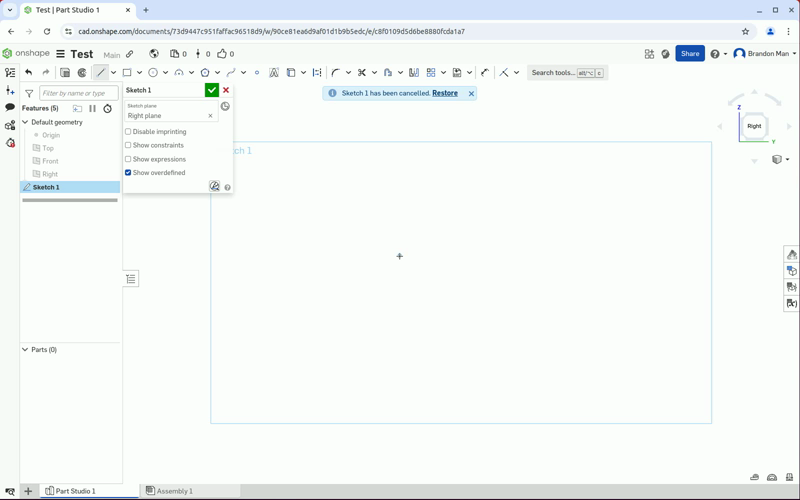
mouse_move(429, 255)
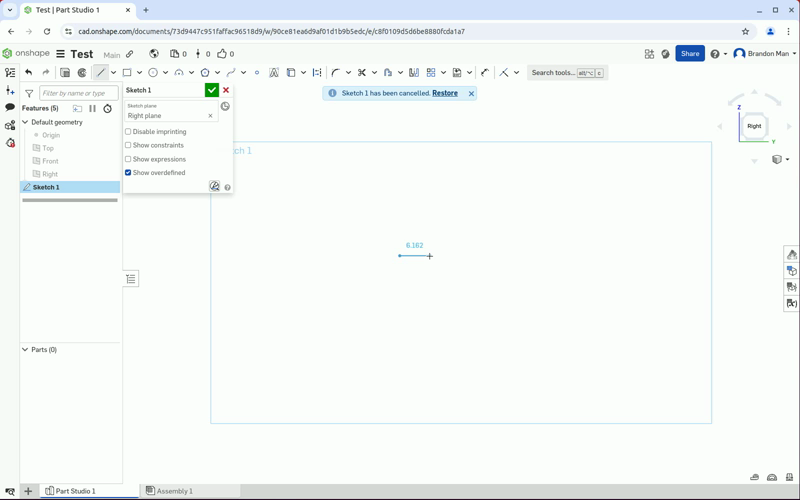
mouse_move(434, 264)
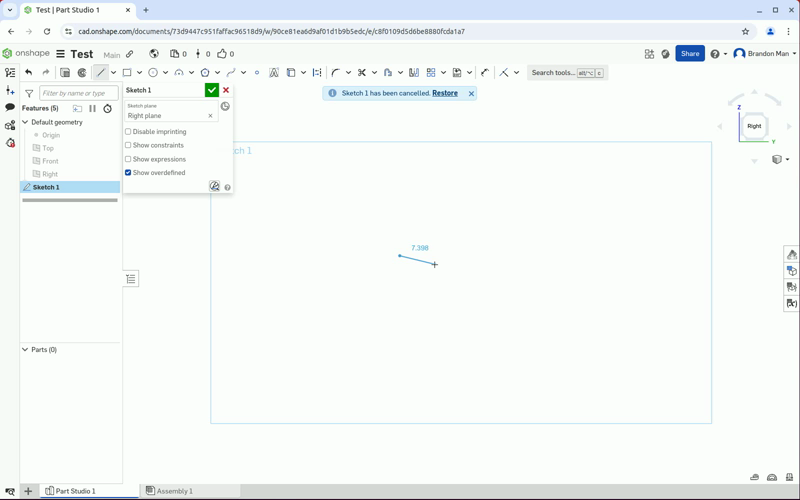
click(434, 264)
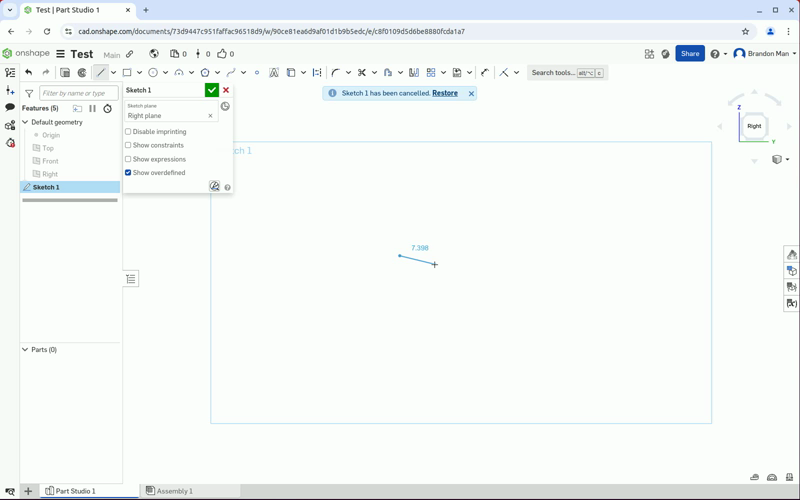
key_up(shift)
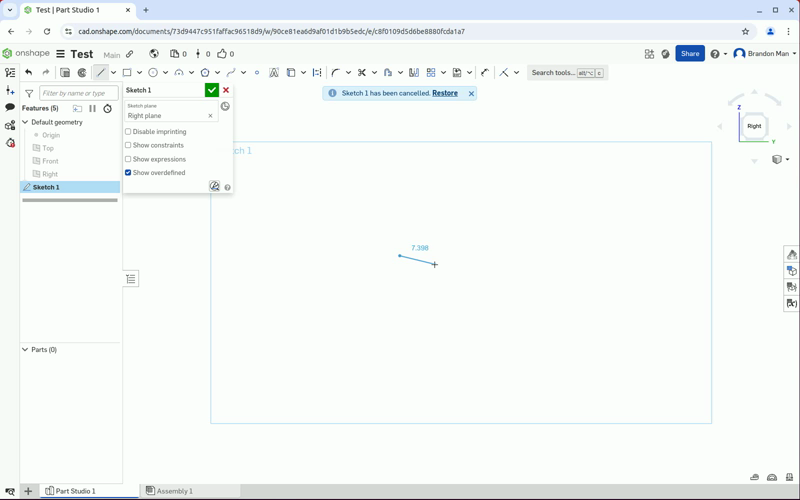
key_down(shift)
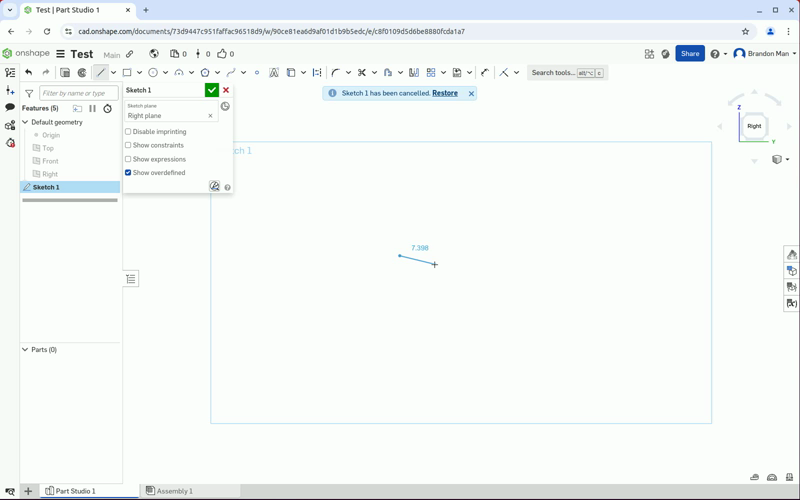
mouse_move(464, 264)
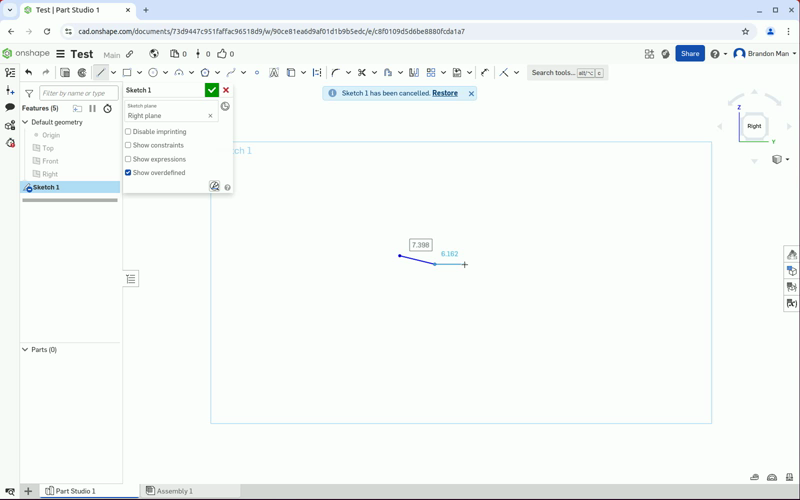
mouse_move(434, 250)
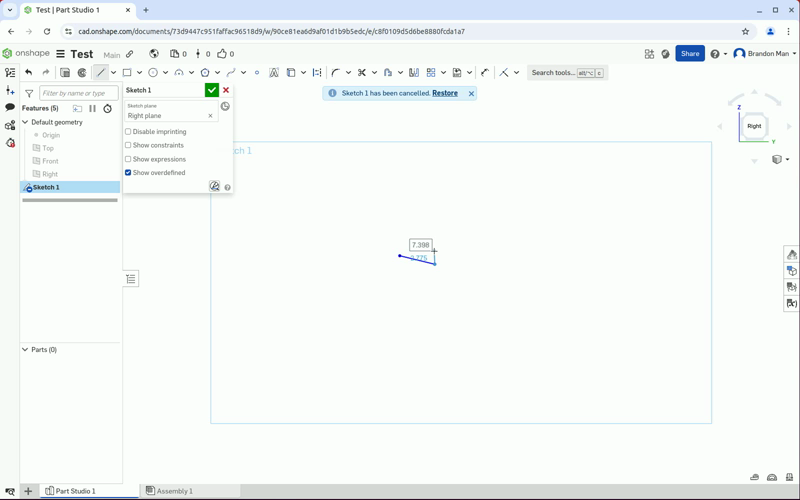
click(434, 250)
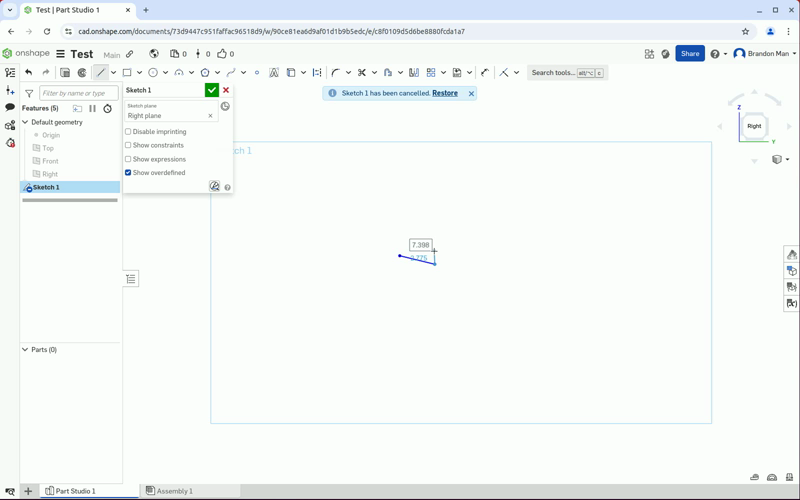
key_up(shift)
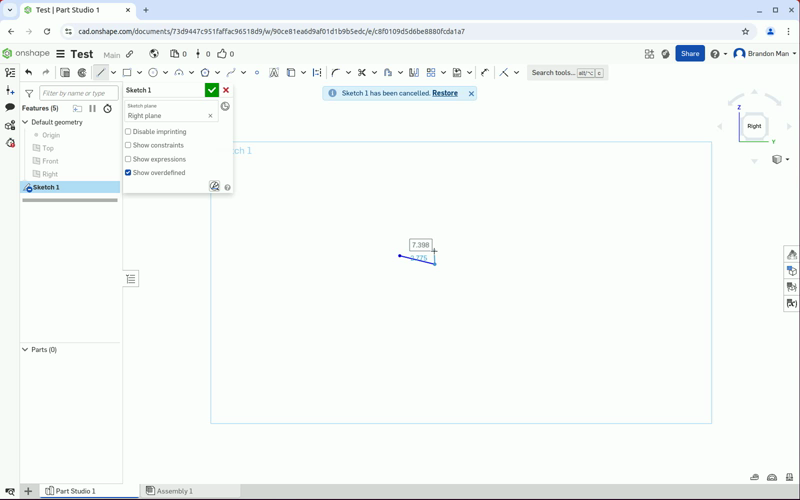
mouse_move(464, 250)
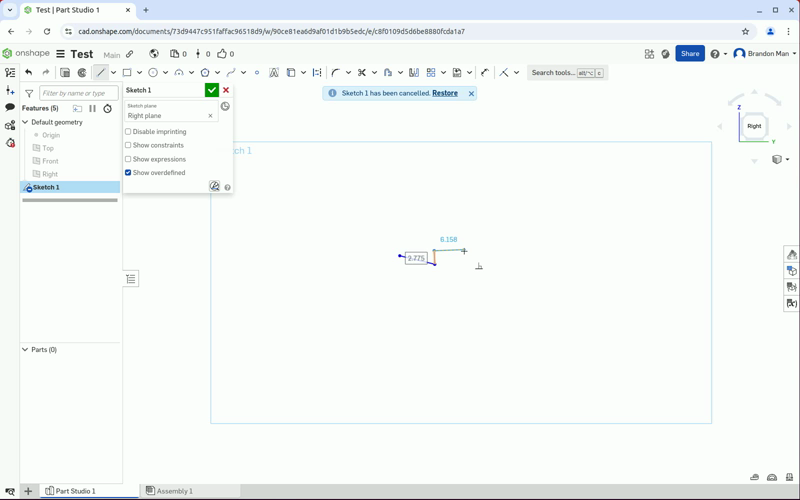
key_down(shift)
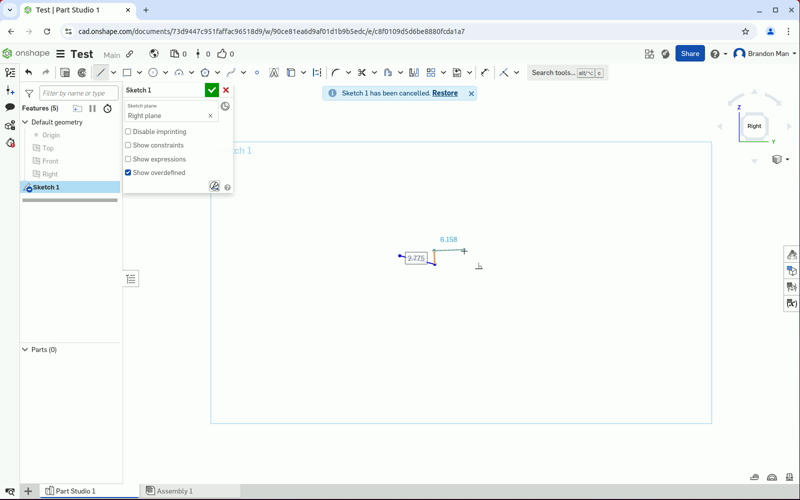
mouse_move(399, 255)
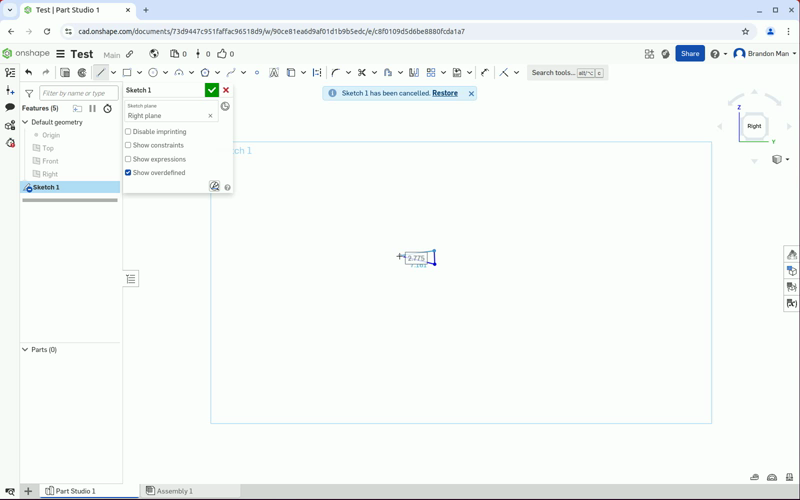
key_up(shift)
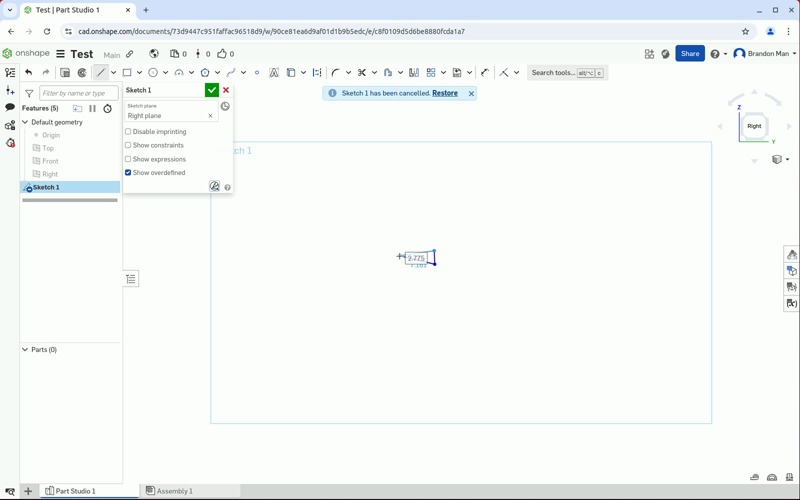
click(399, 255)
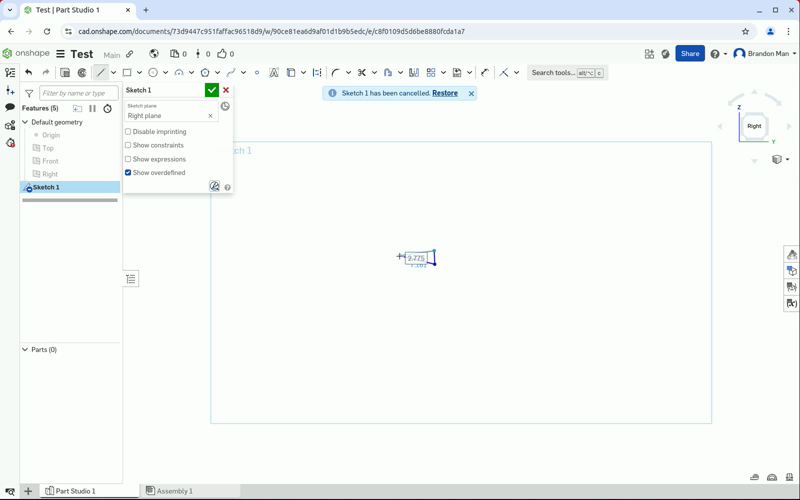
key(esc)
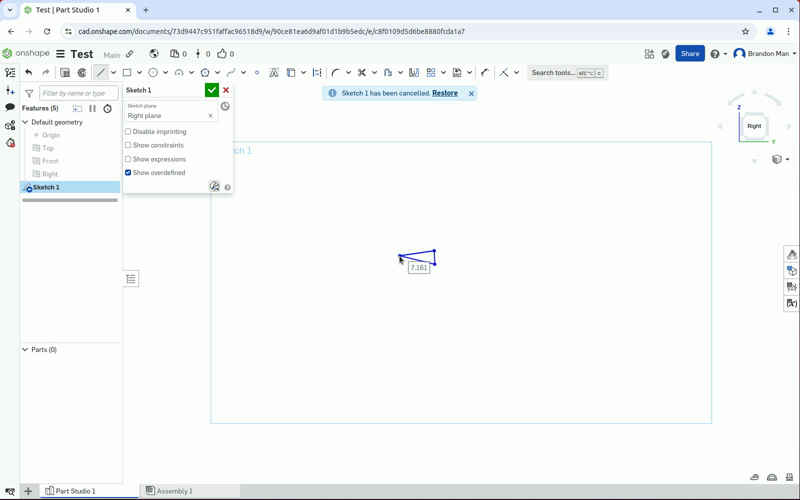
mouse_move(432, 251)
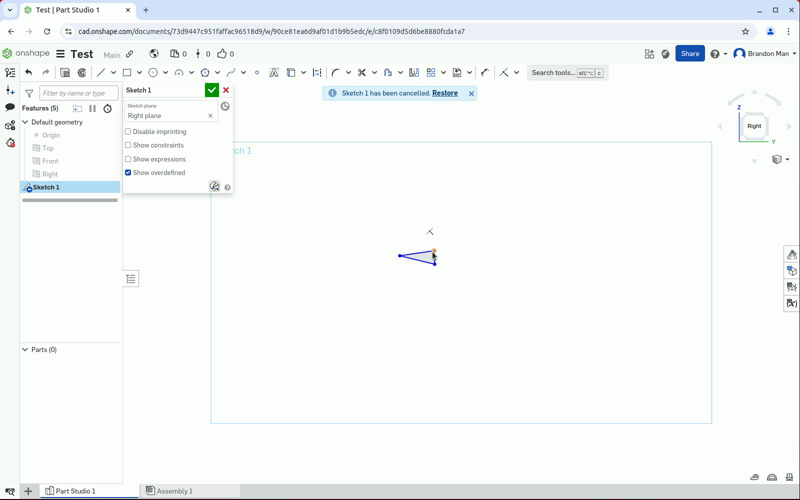
scroll(6)
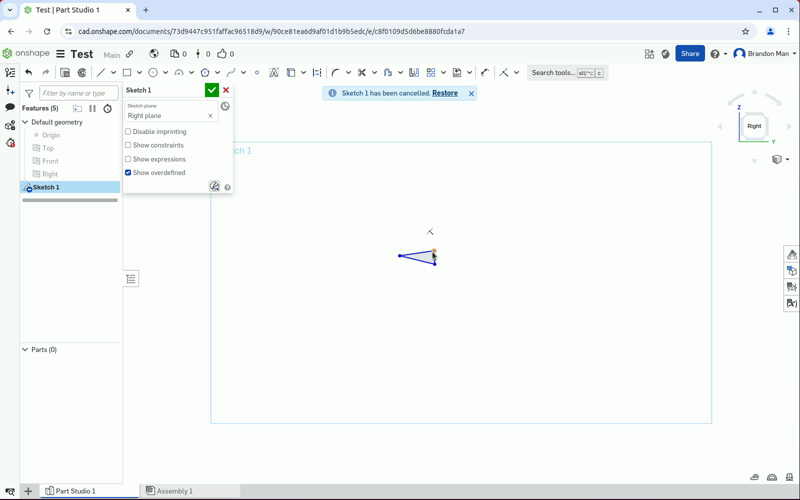
scroll(6)
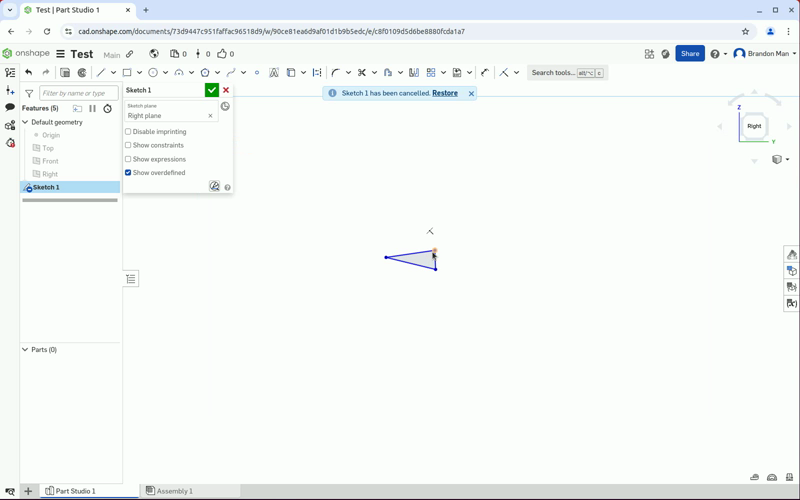
scroll(6)
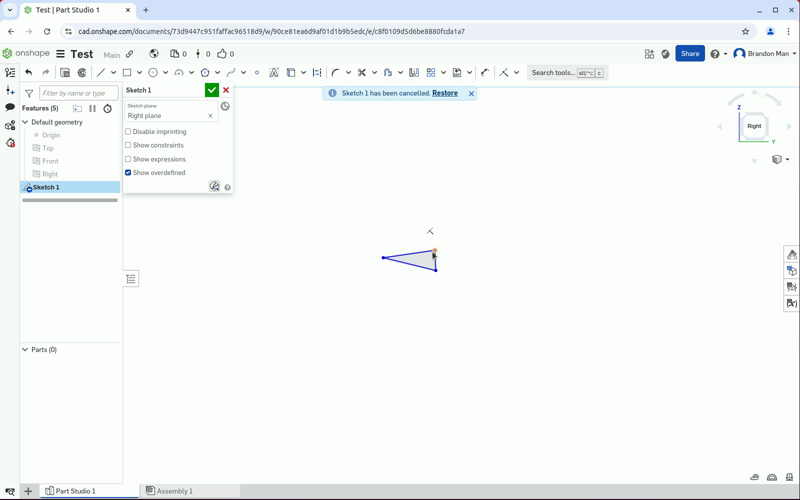
scroll(6)
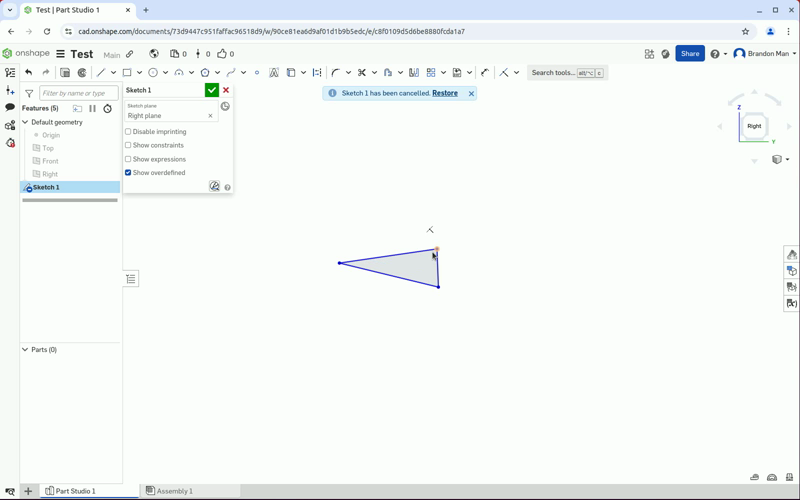
scroll(6)
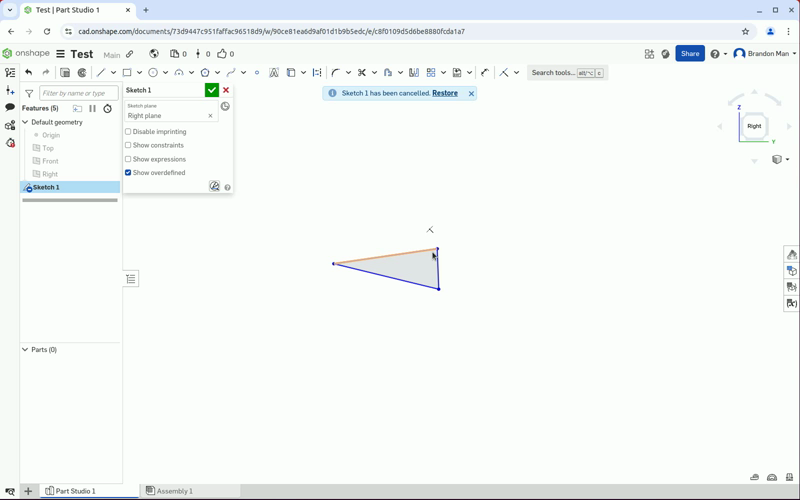
scroll(6)
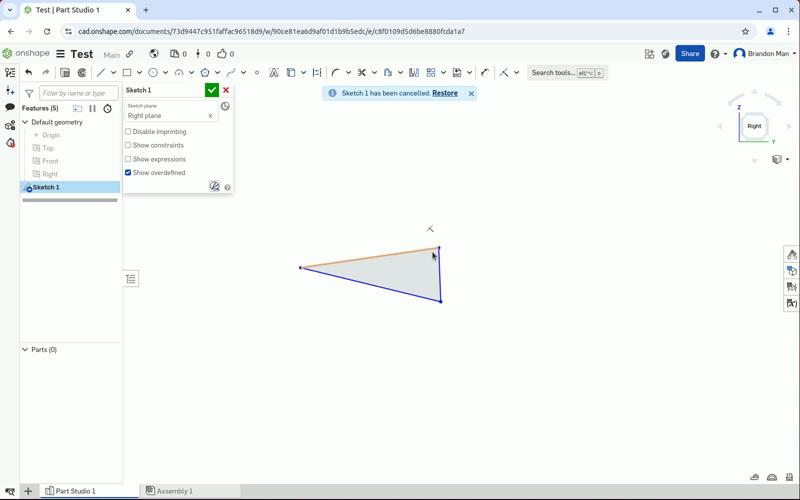
scroll(6)
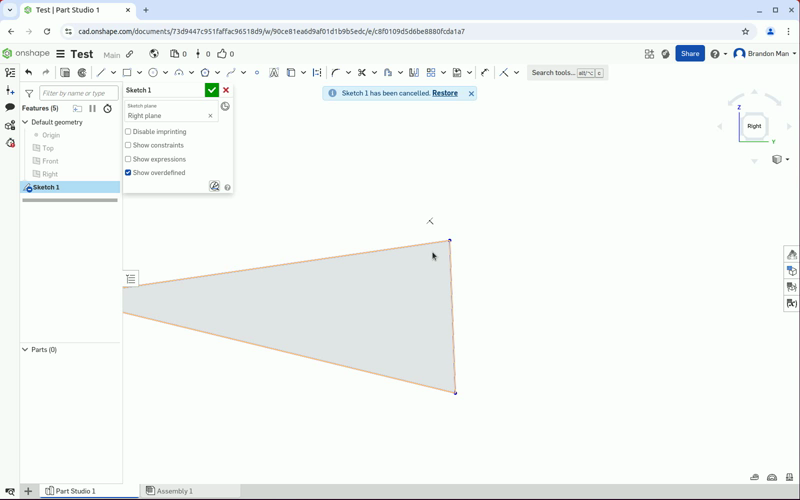
click(432, 251)
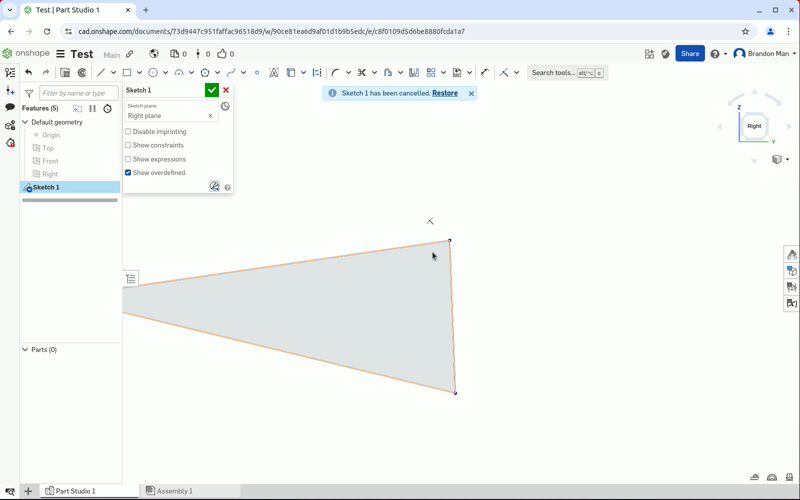
scroll(-6)
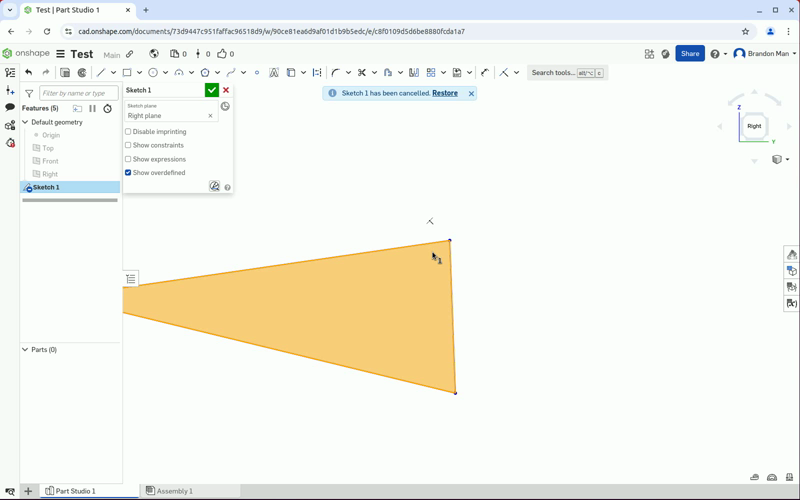
scroll(-6)
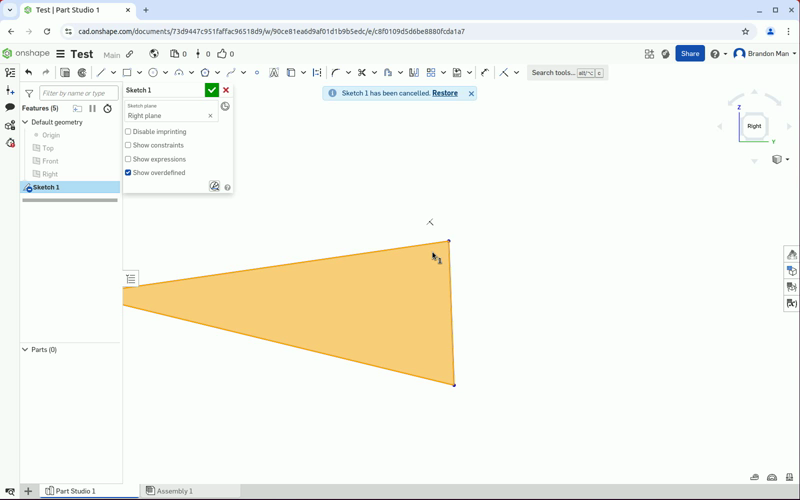
scroll(-6)
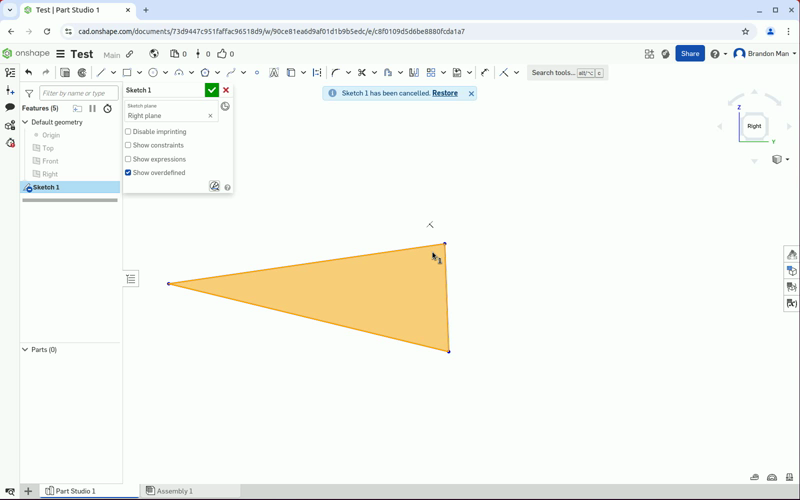
scroll(-6)
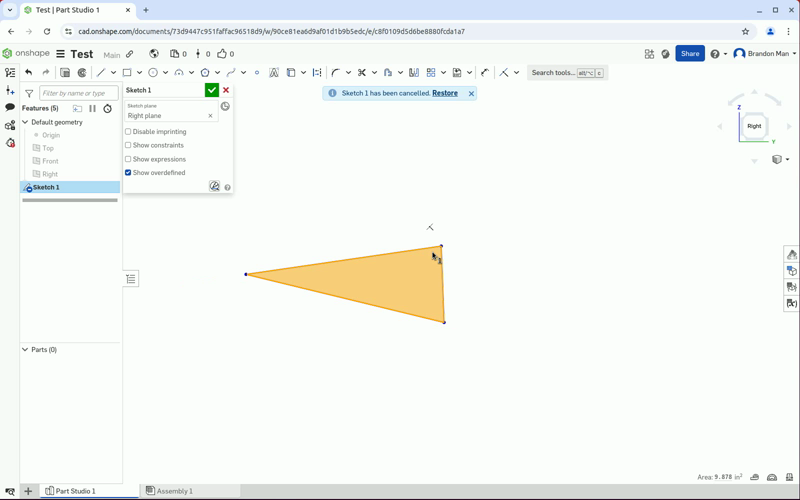
scroll(-6)
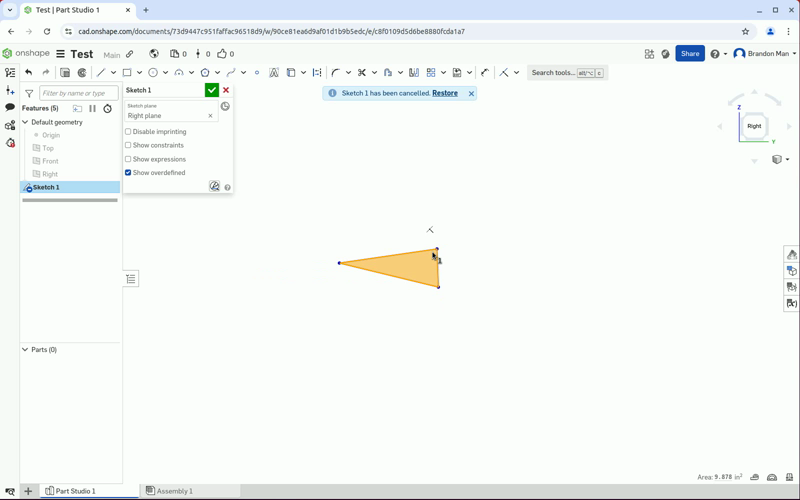
scroll(-6)
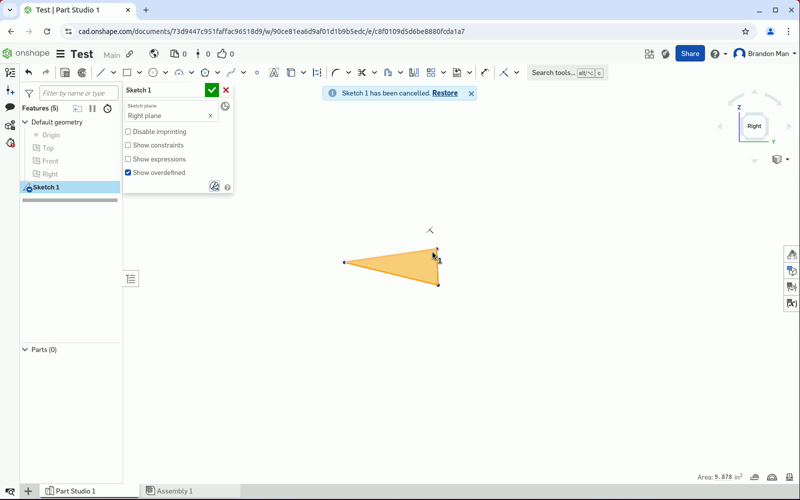
scroll(-6)
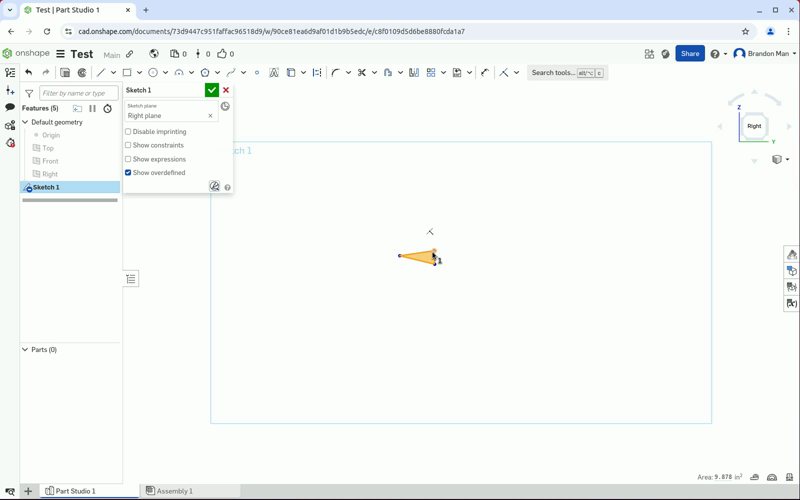
mouse_move(73, 352)
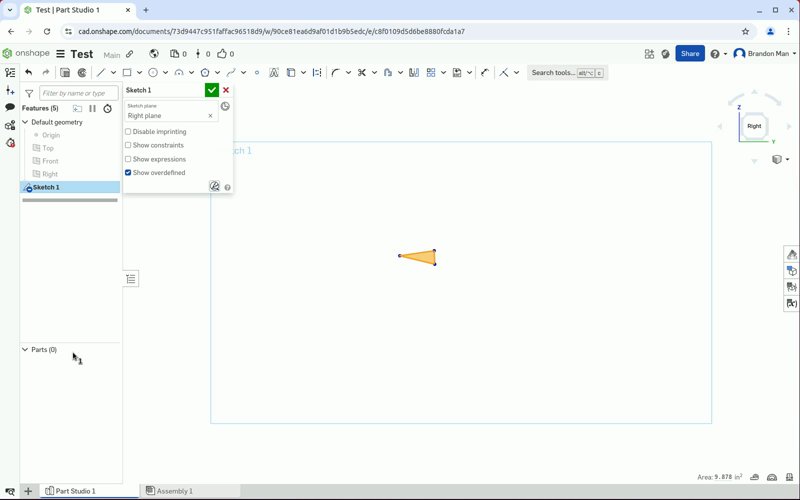
key(shift+y)
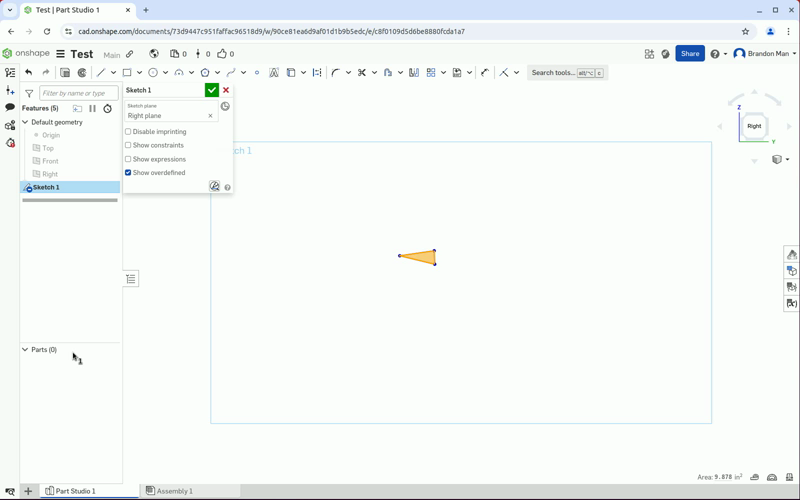
key(shift+e)
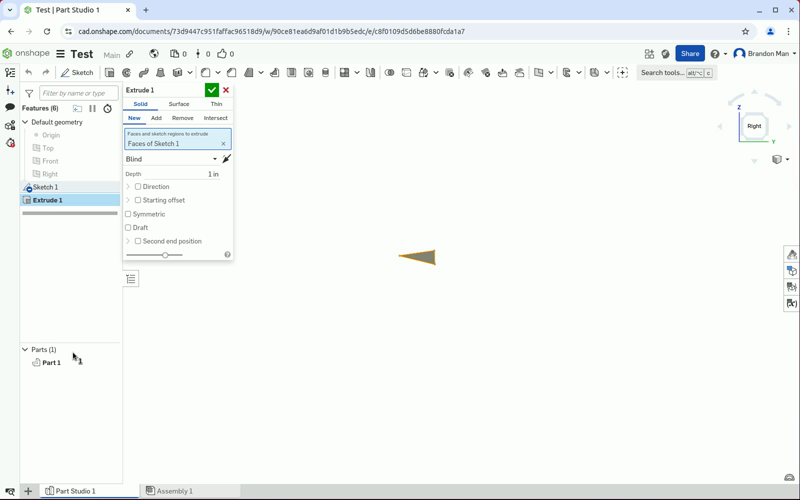
mouse_move(143, 106)
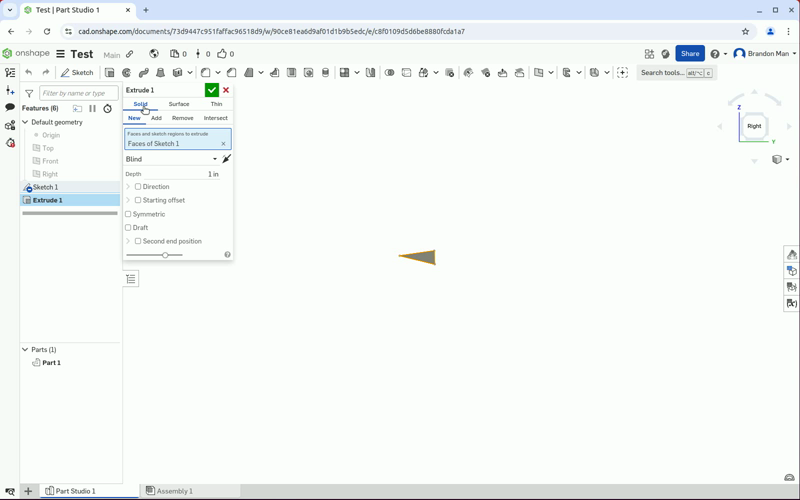
click(143, 106)
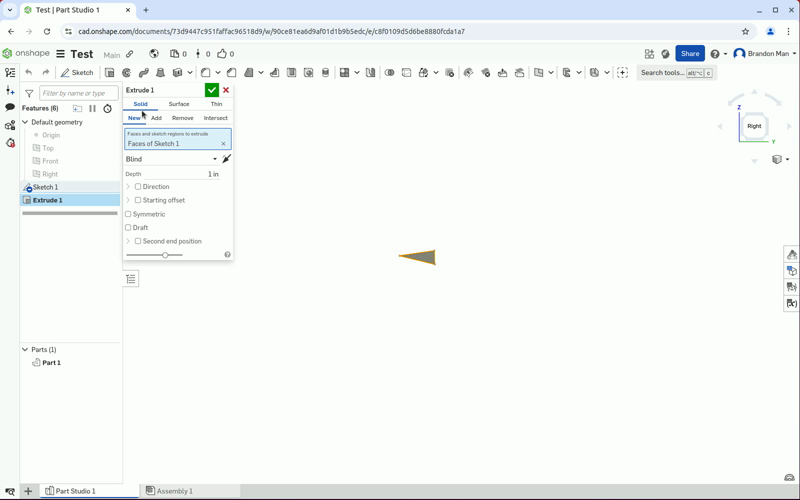
mouse_move(137, 120)
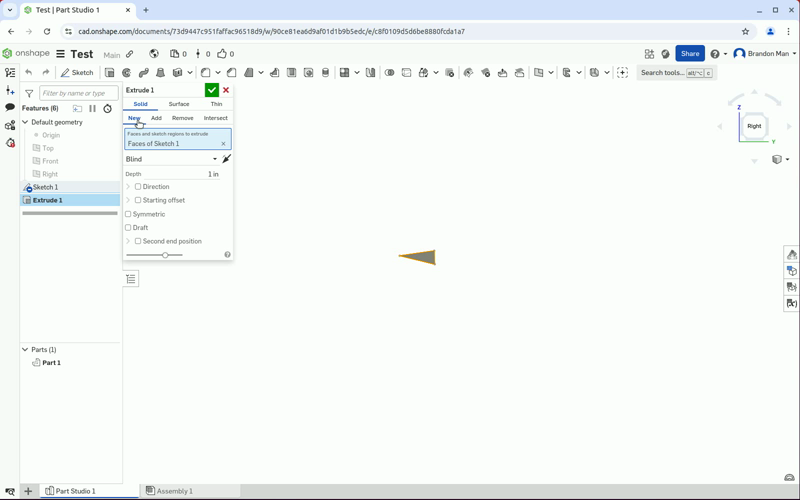
click(137, 120)
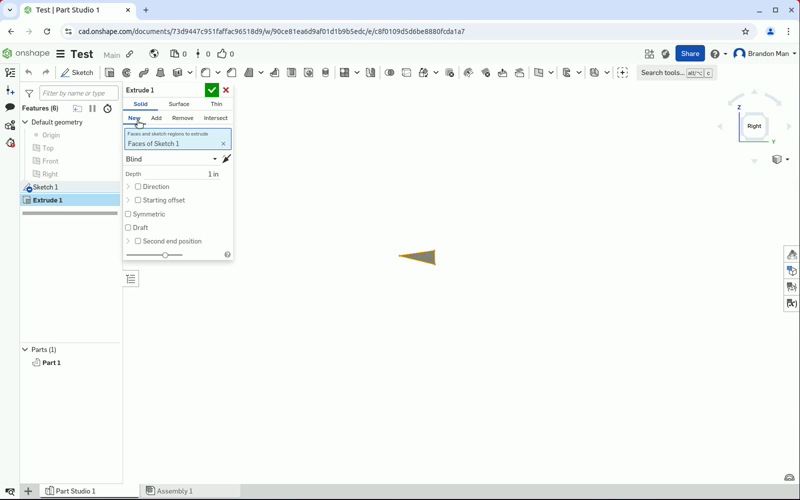
key(tab, 4)
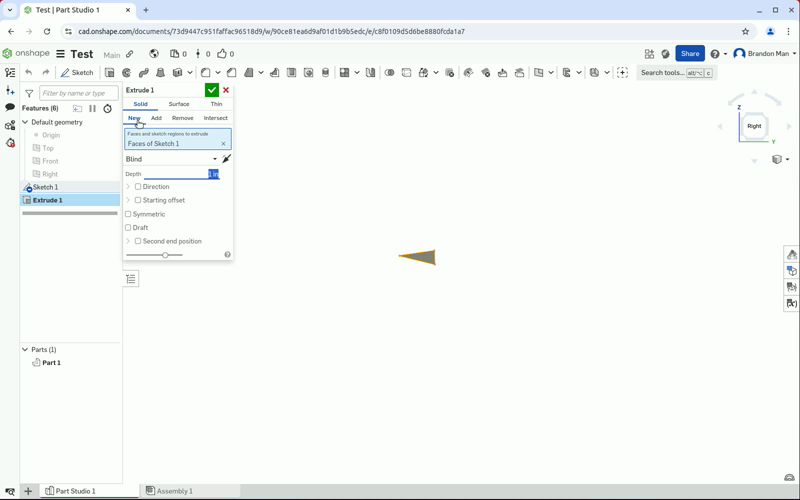
text(2.407)
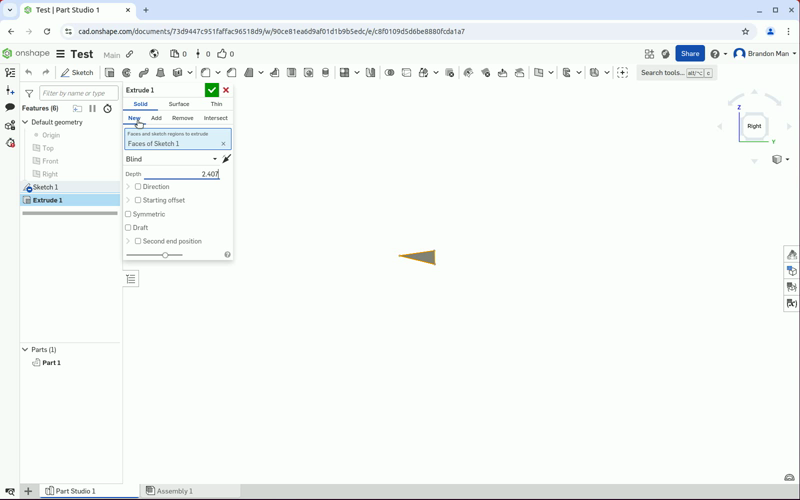
key(enter)
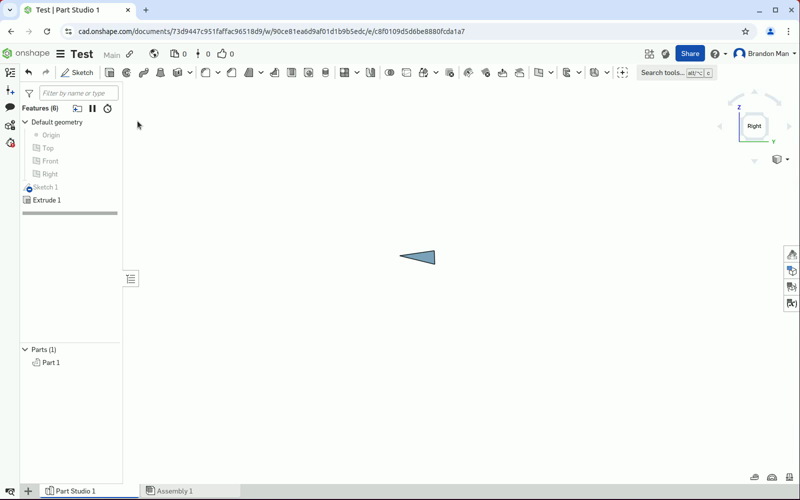
key(shift+h)
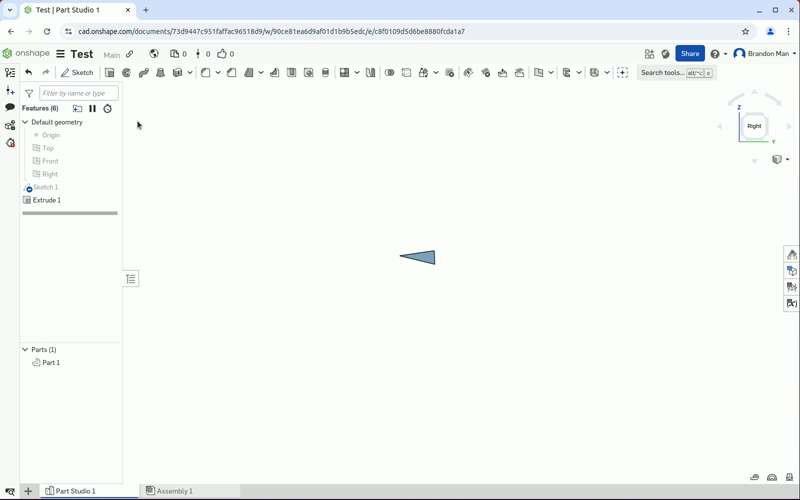
key(shift+h)
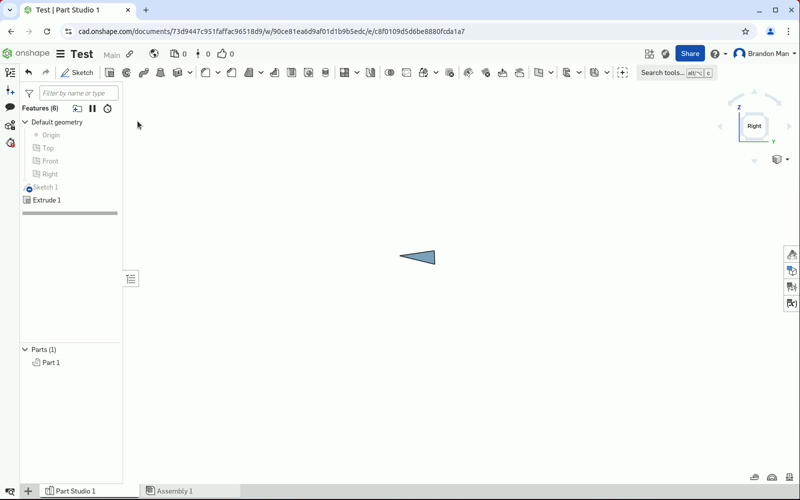
mouse_move(73, 189)
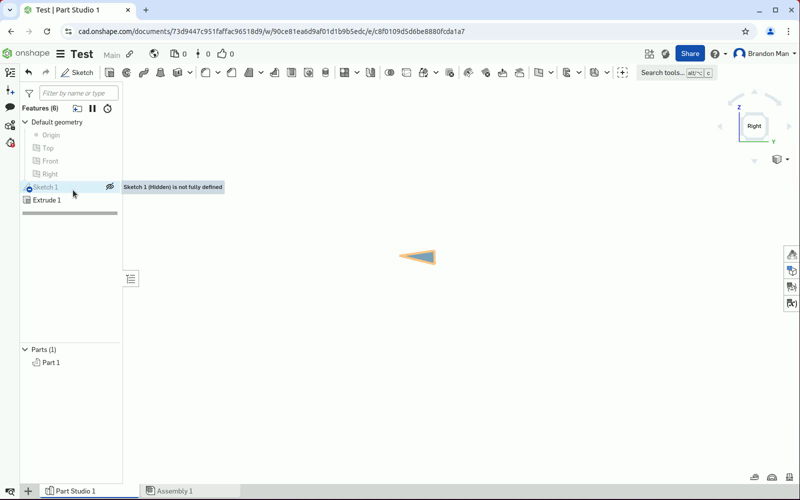
click(73, 189)
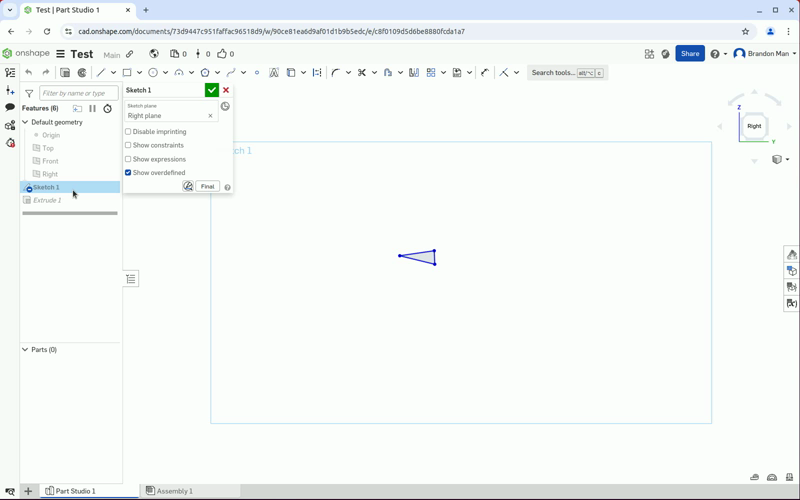
mouse_move(229, 92)
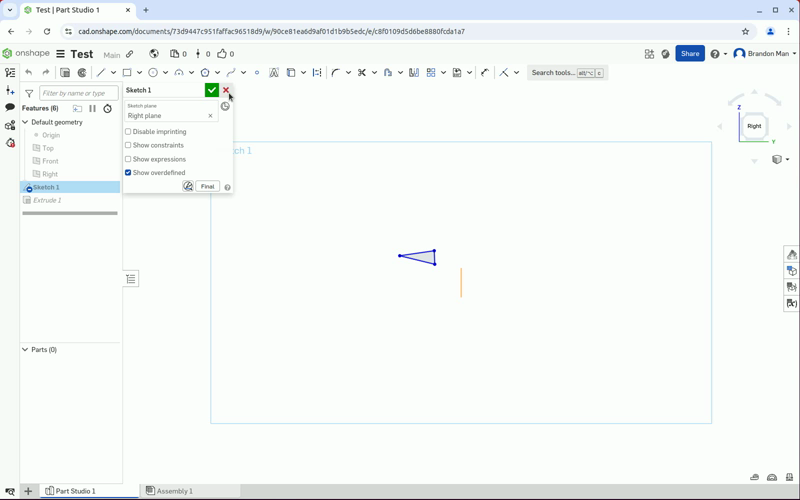
click(229, 92)
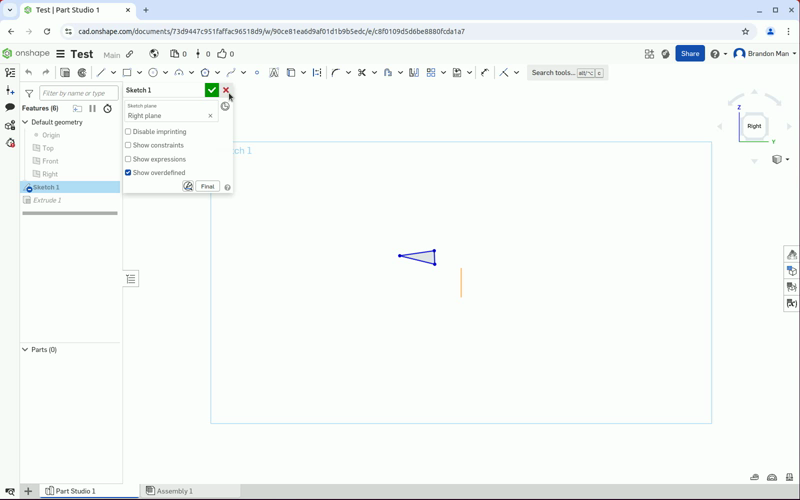
key(shift+s)
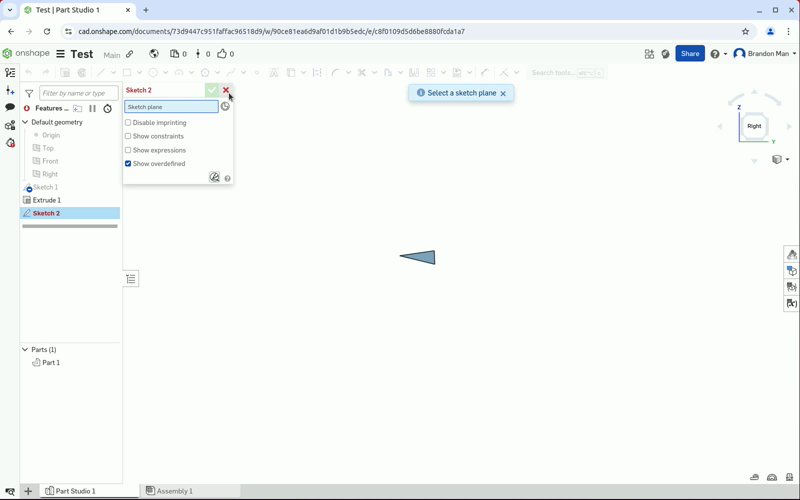
mouse_move(73, 176)
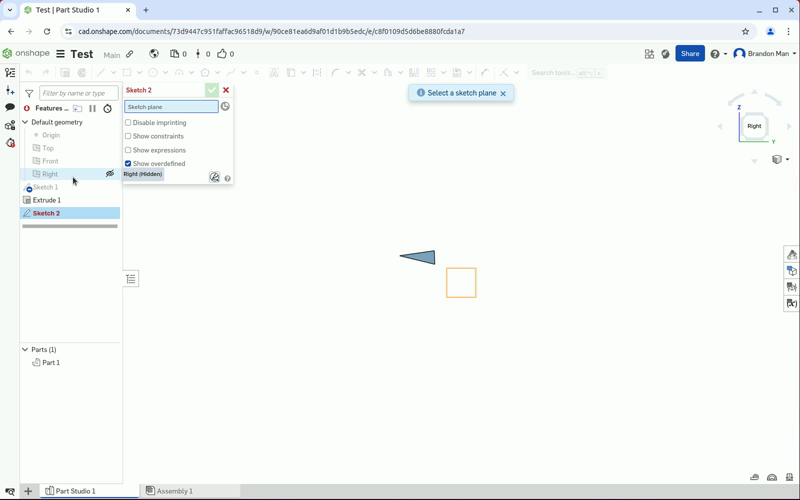
click(73, 176)
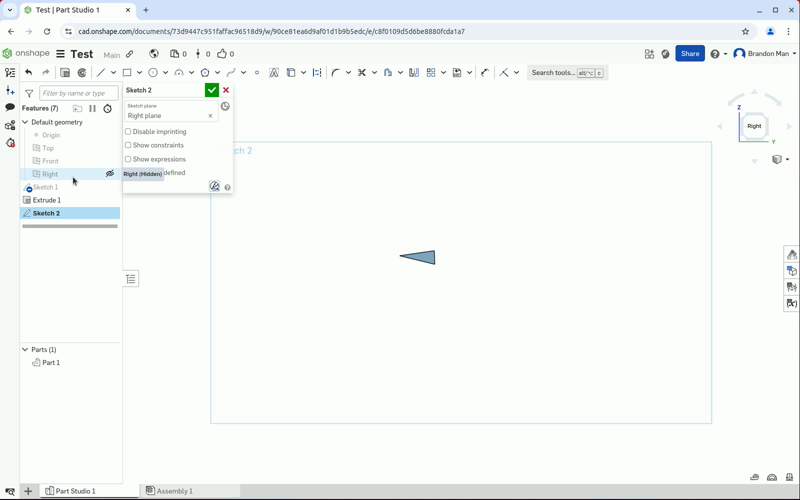
mouse_move(73, 352)
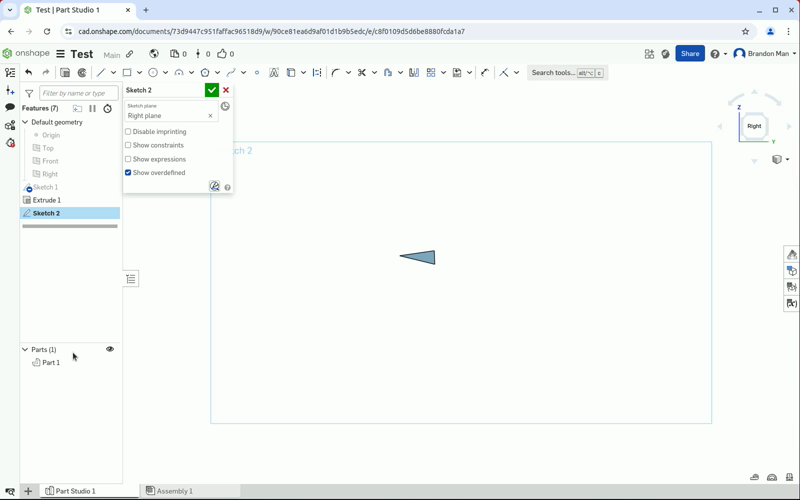
key(y)
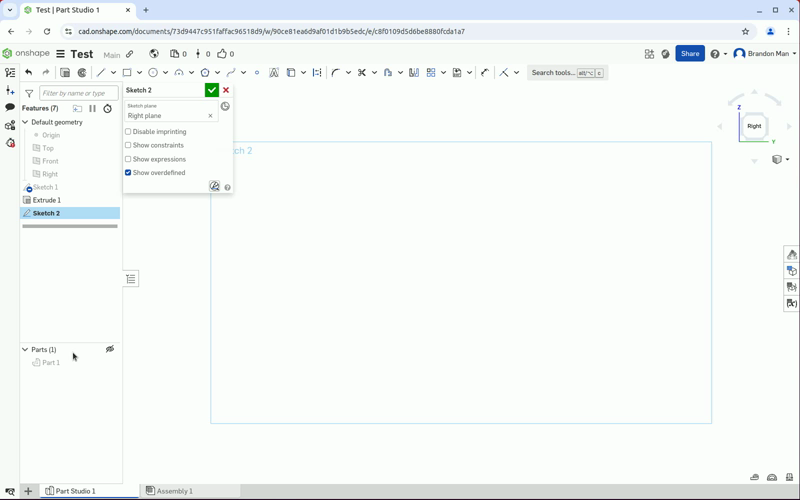
key(l)
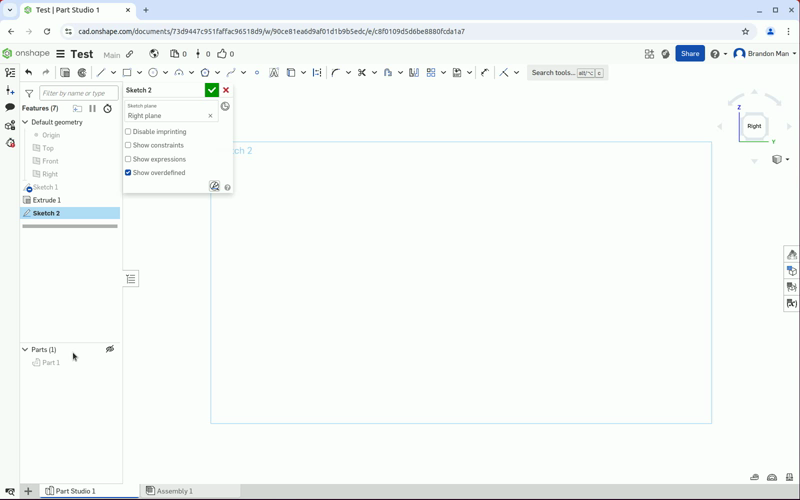
key_down(shift)
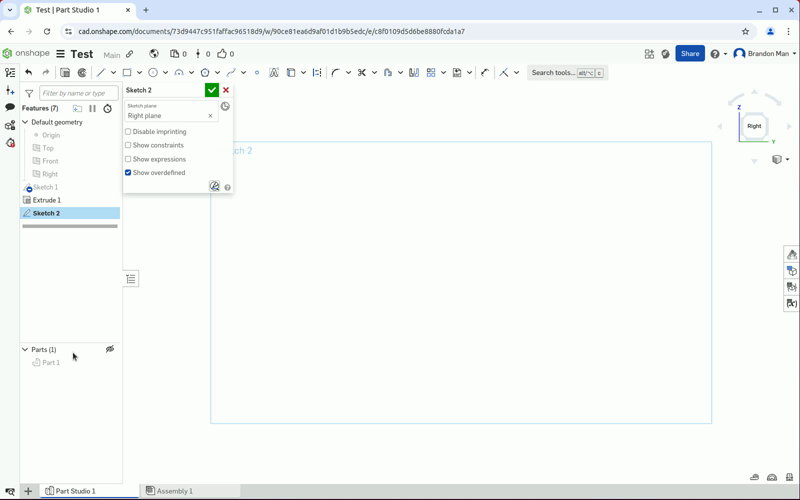
mouse_move(348, 262)
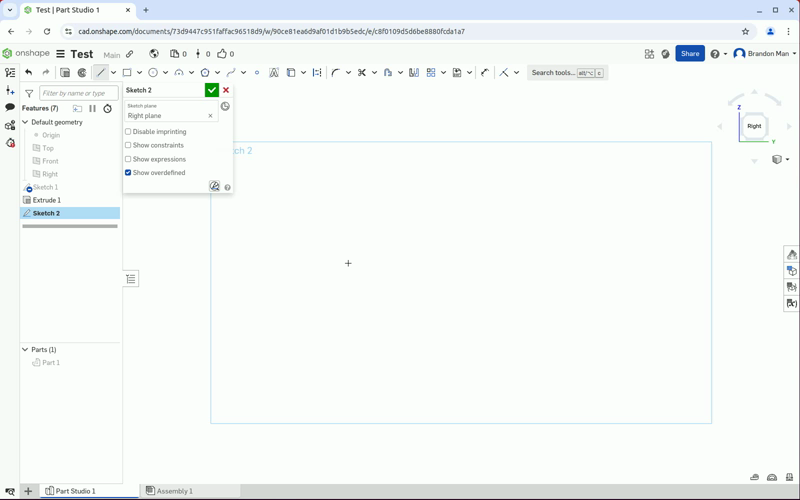
click(348, 262)
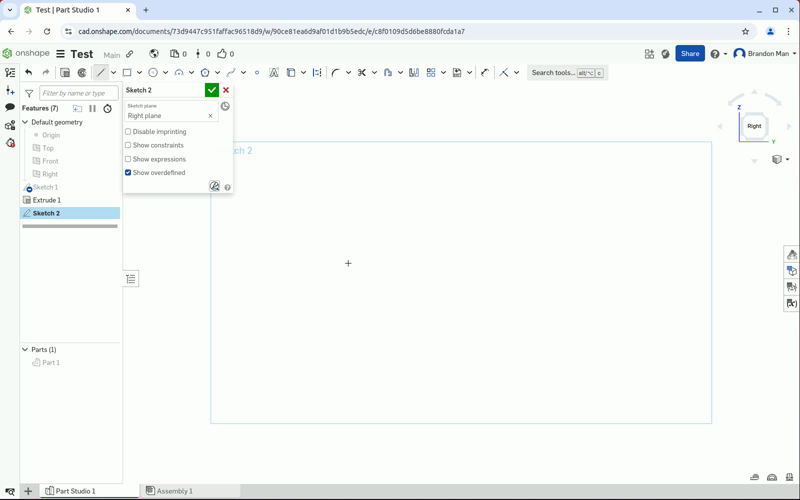
key_up(shift)
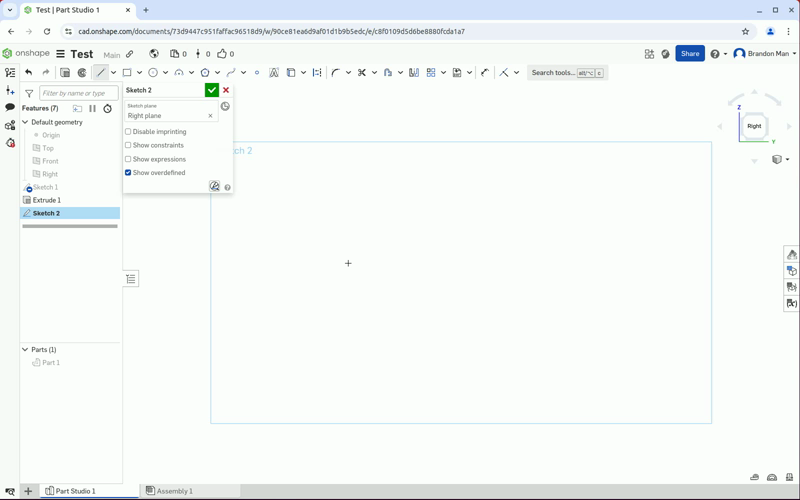
key_down(shift)
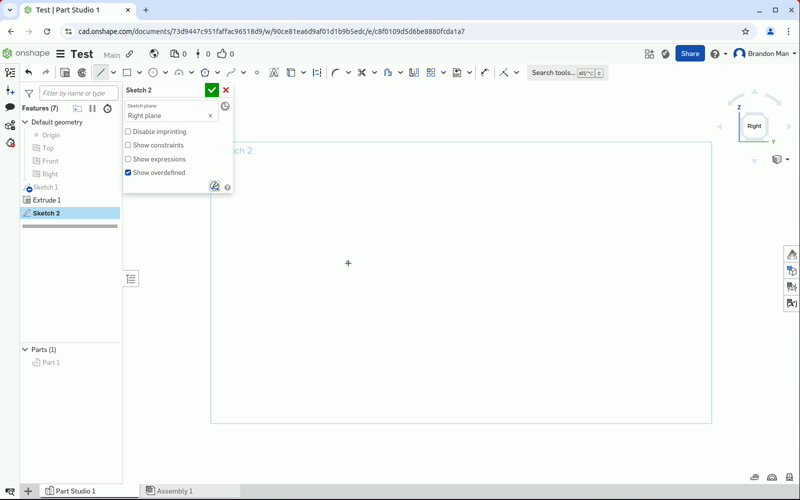
mouse_move(378, 262)
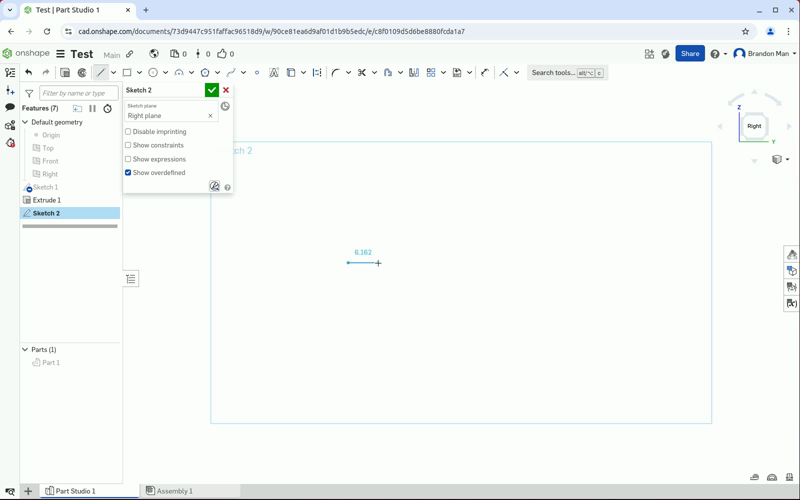
mouse_move(373, 259)
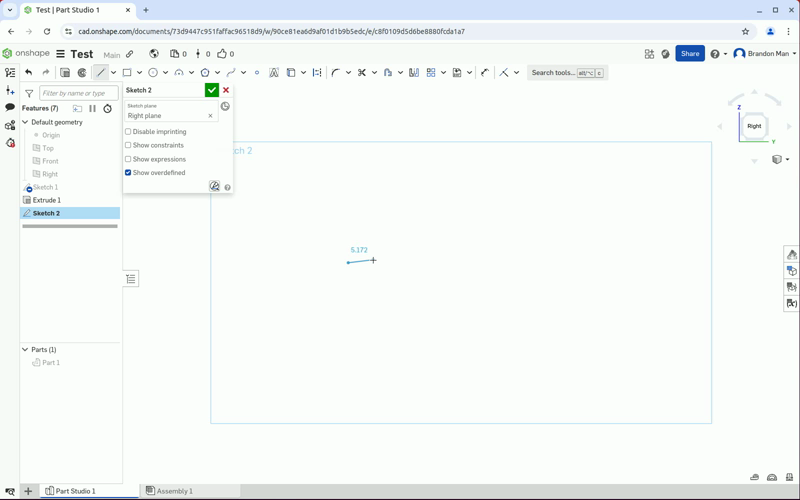
click(373, 259)
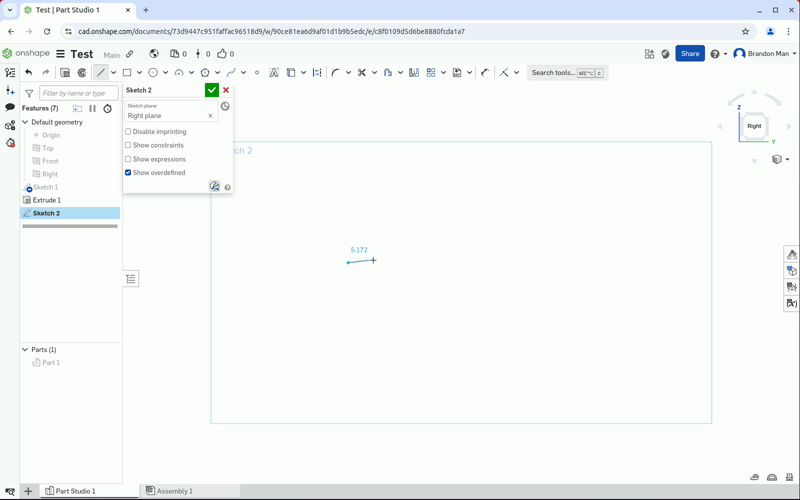
key_up(shift)
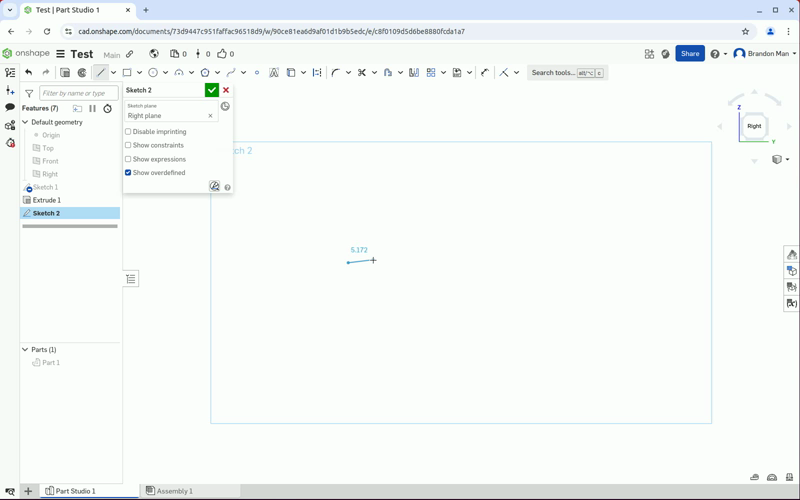
key_down(shift)
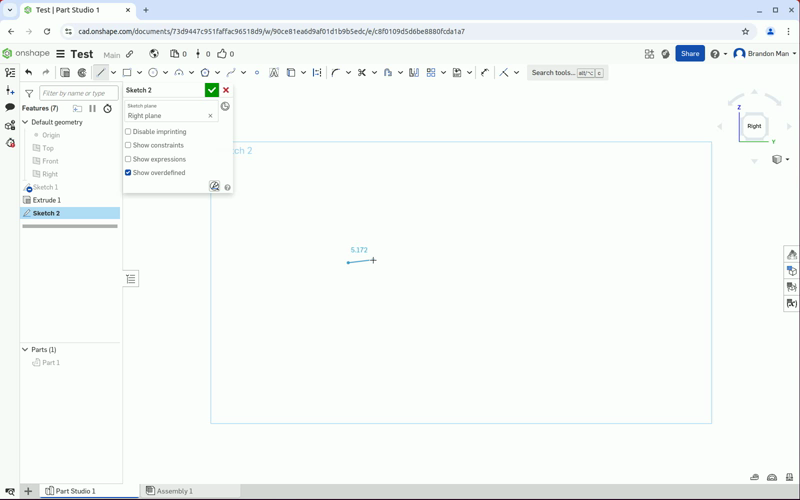
mouse_move(403, 259)
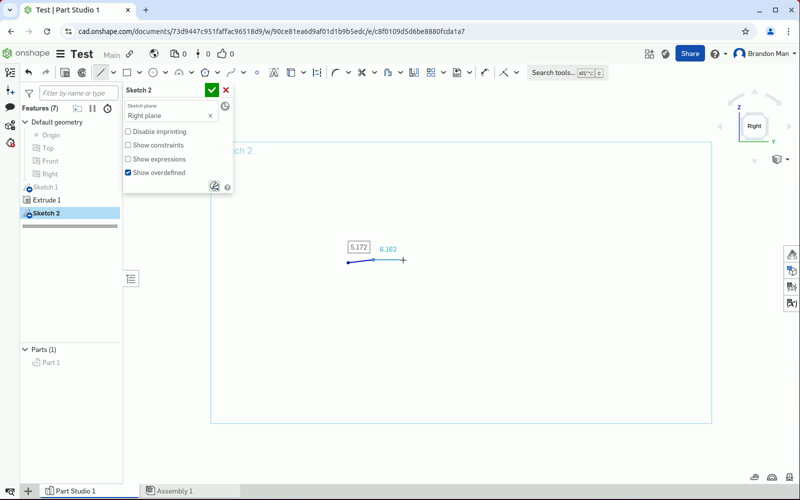
mouse_move(399, 255)
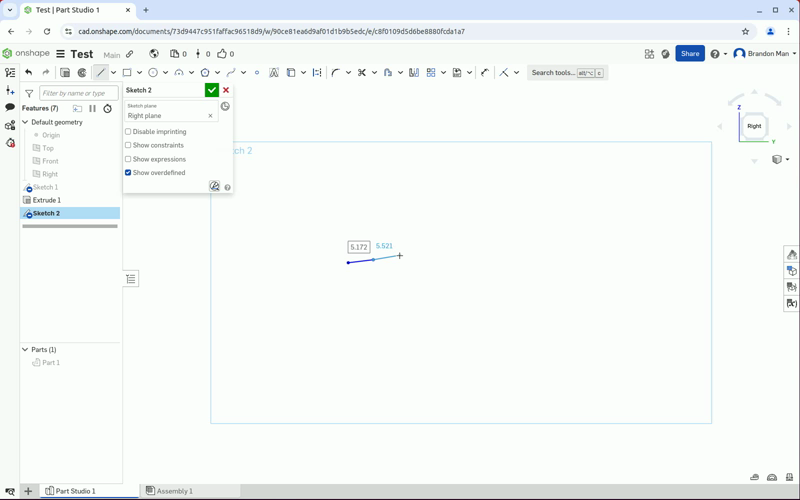
click(399, 255)
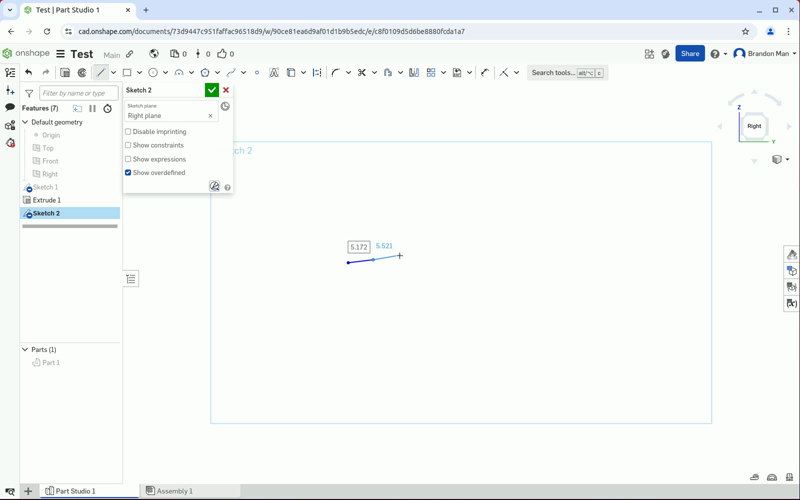
key_up(shift)
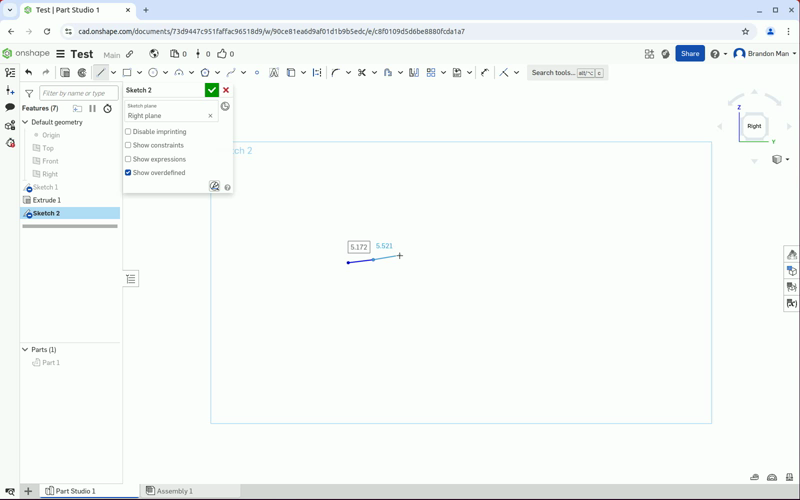
key_down(shift)
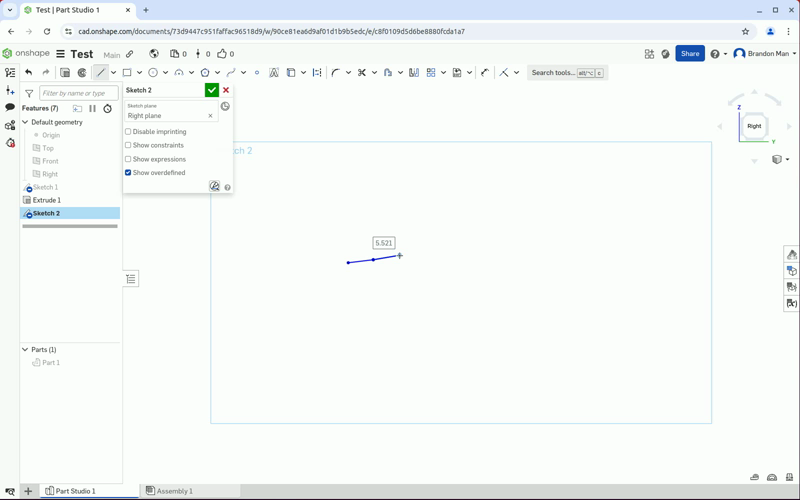
mouse_move(429, 255)
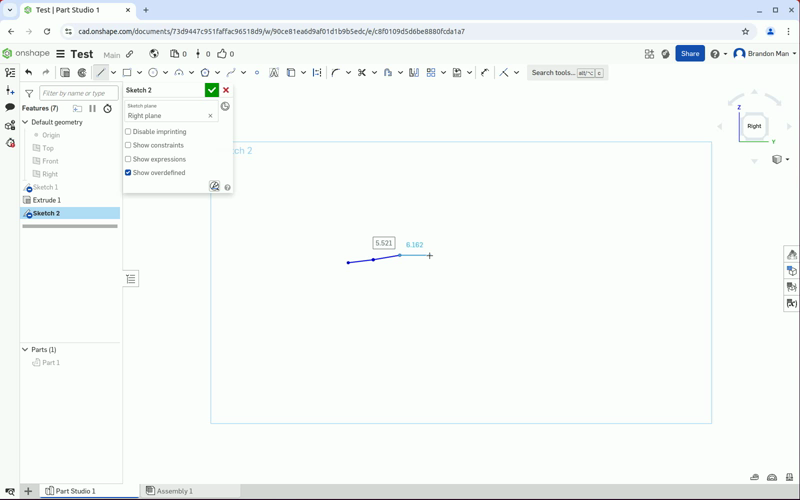
mouse_move(432, 250)
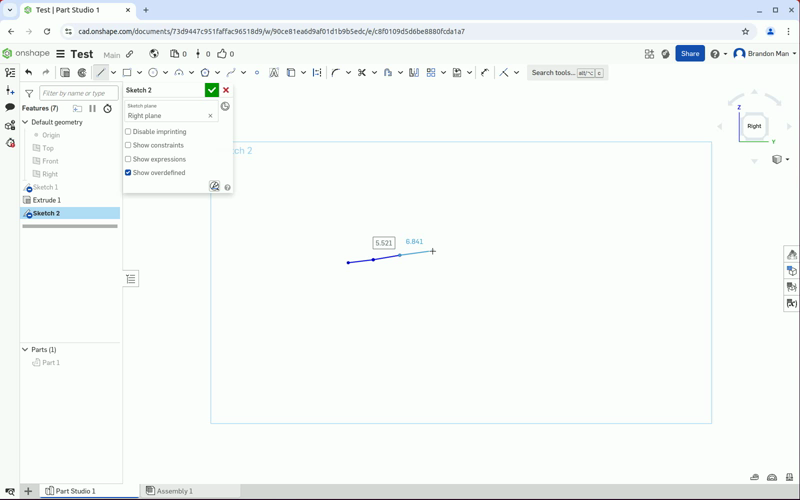
click(432, 250)
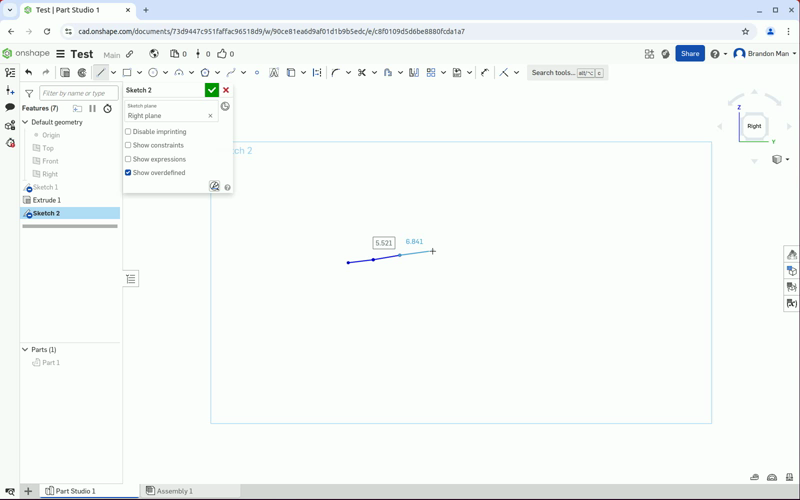
key_up(shift)
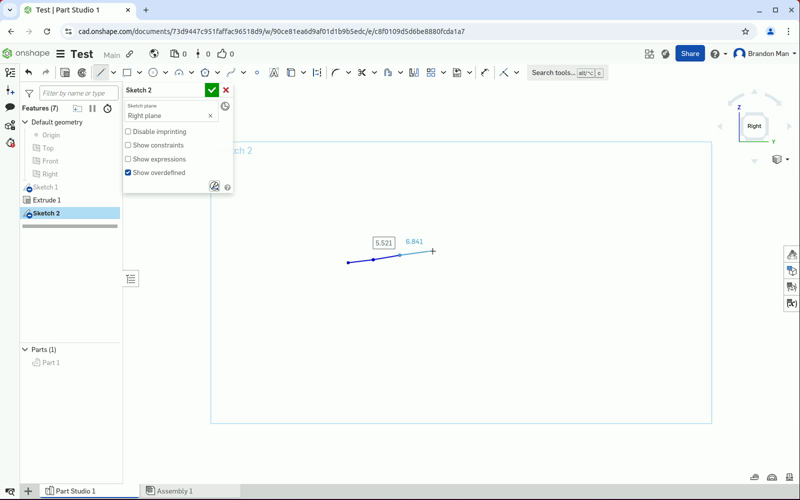
key_down(shift)
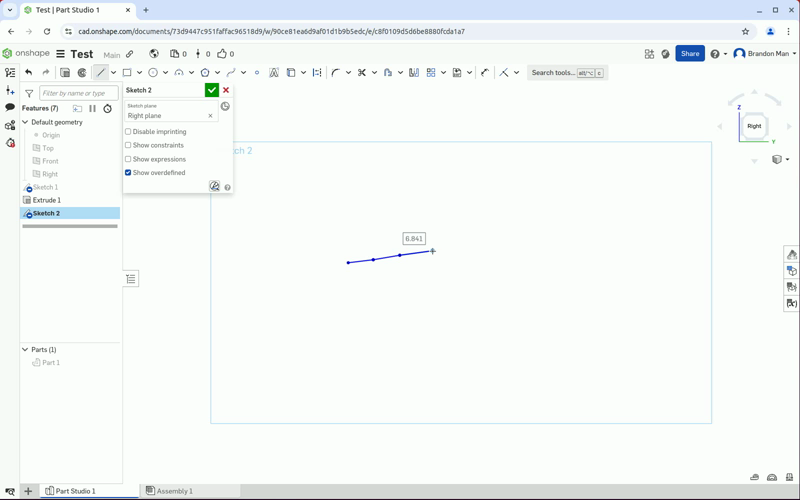
mouse_move(462, 250)
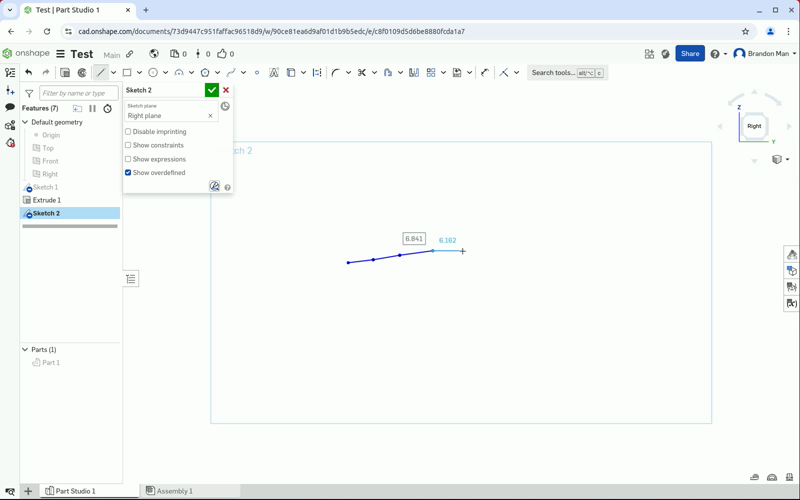
mouse_move(423, 233)
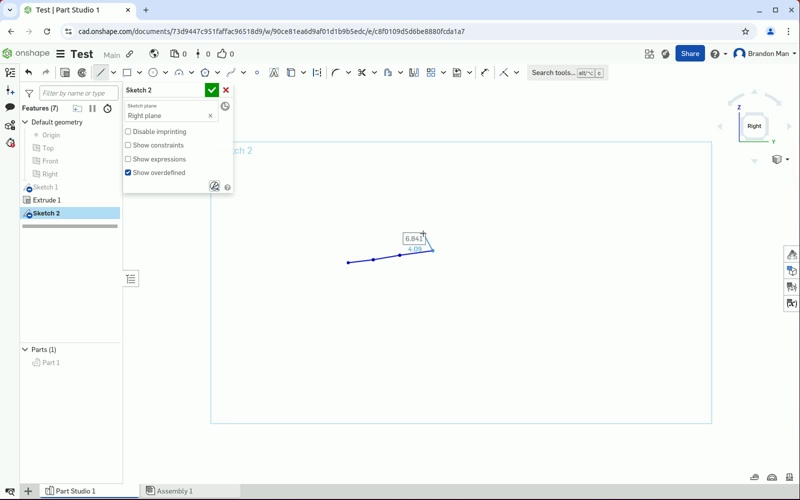
click(423, 233)
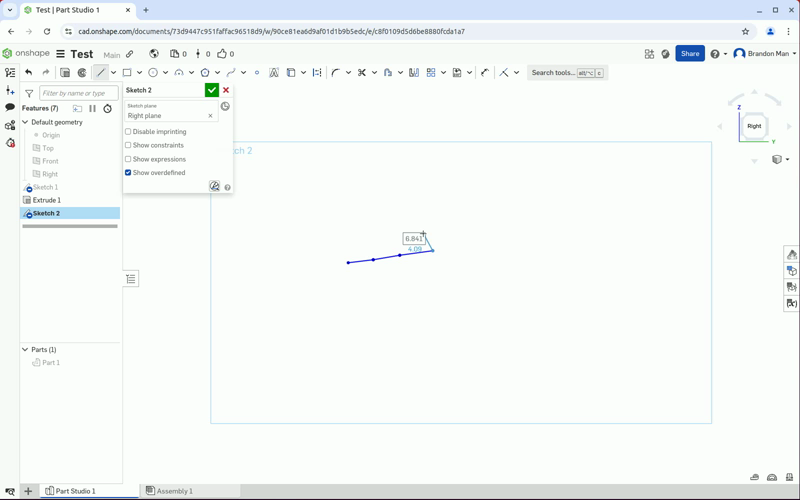
key_up(shift)
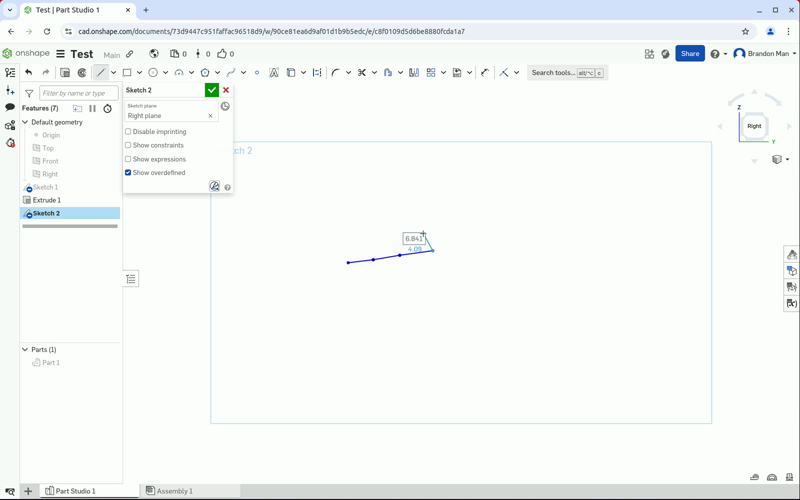
key_down(shift)
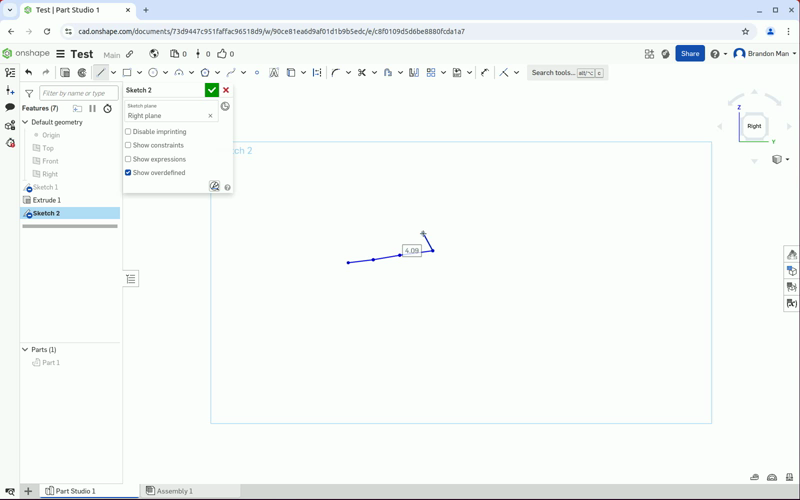
mouse_move(348, 262)
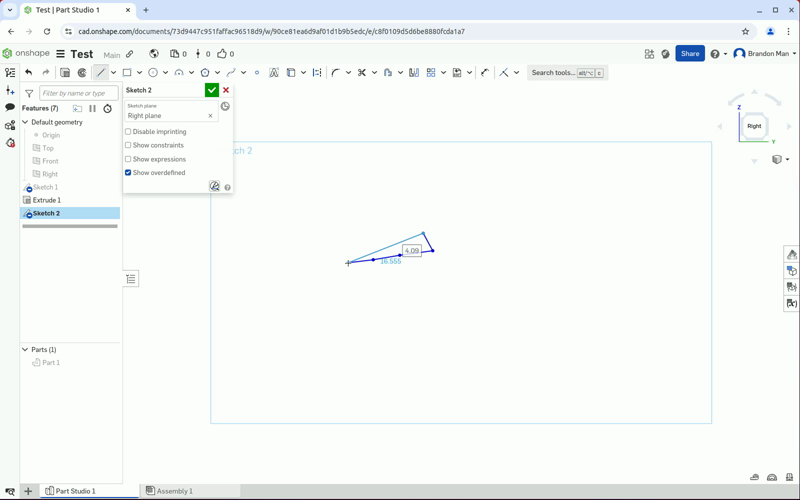
key_up(shift)
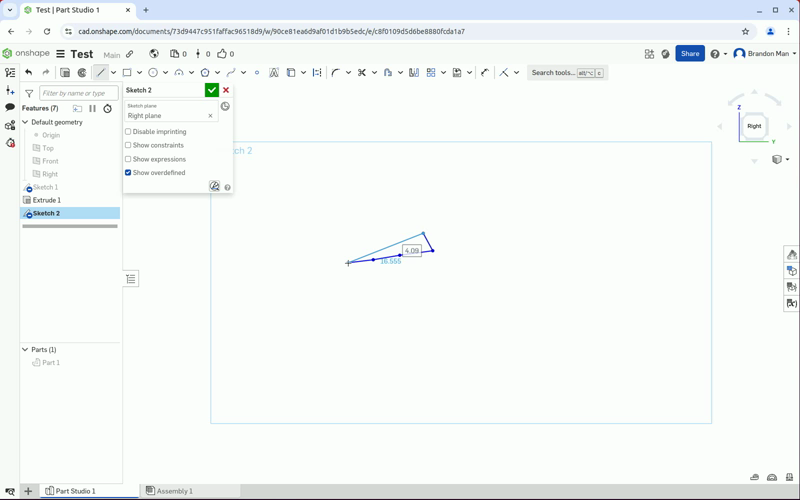
click(348, 262)
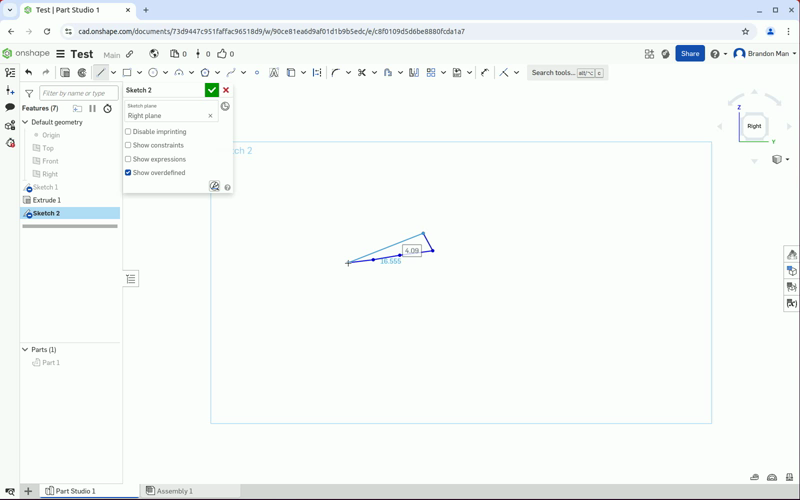
key(esc)
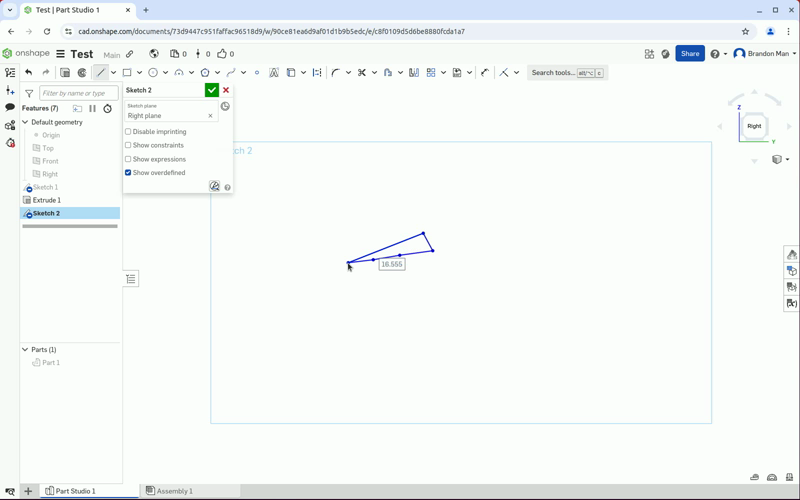
mouse_move(386, 248)
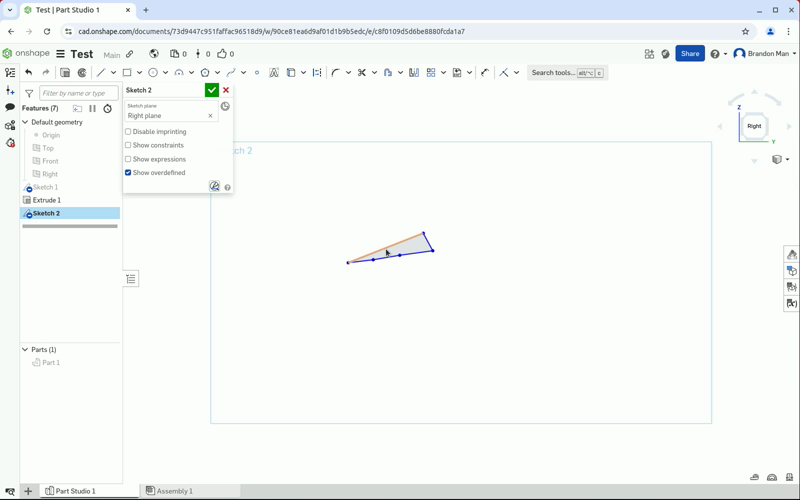
scroll(6)
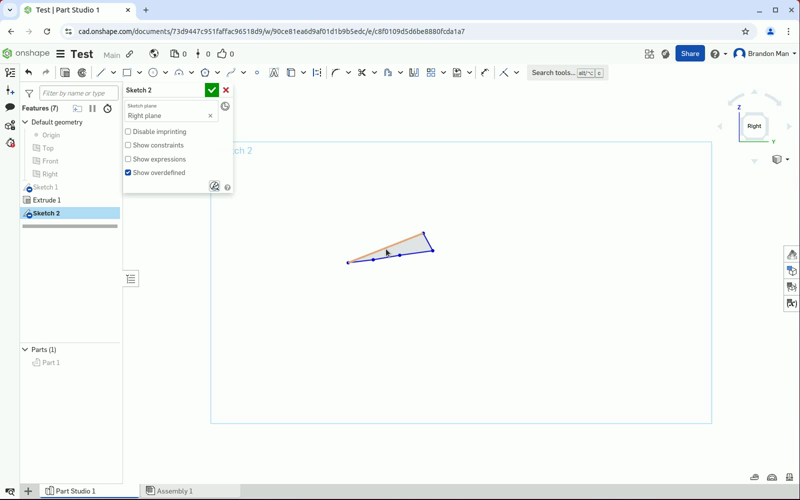
scroll(6)
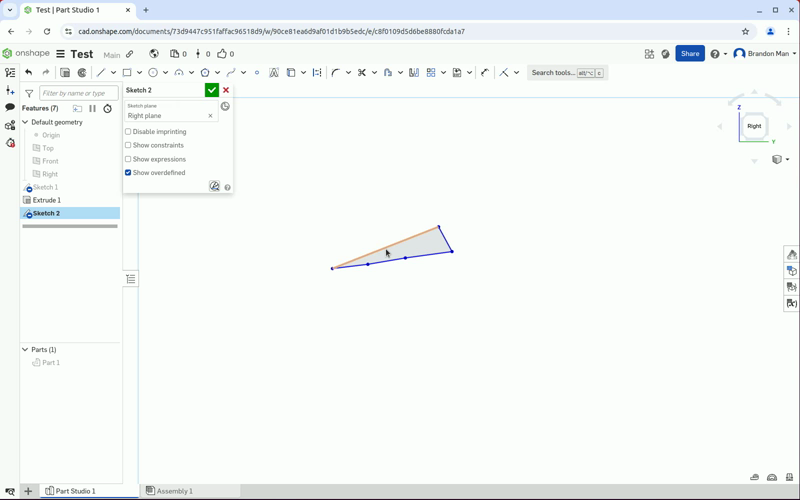
scroll(6)
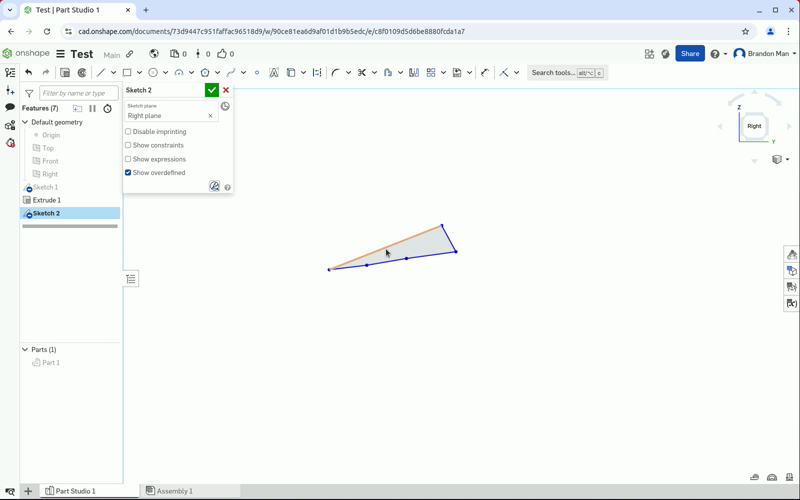
scroll(6)
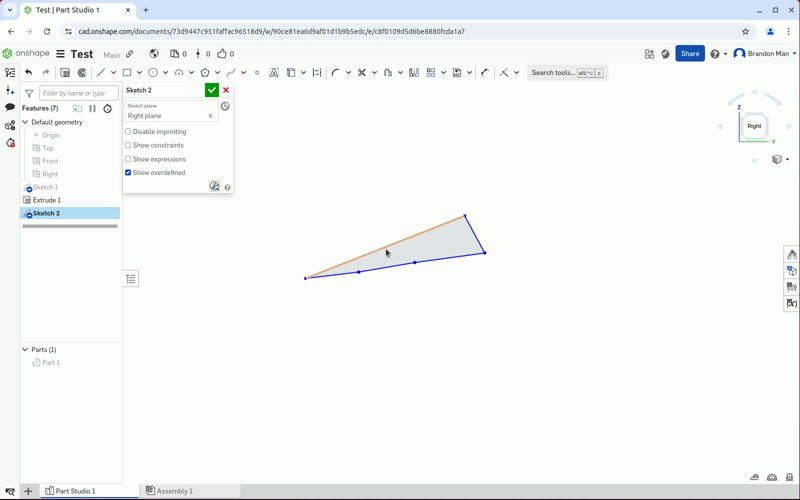
scroll(6)
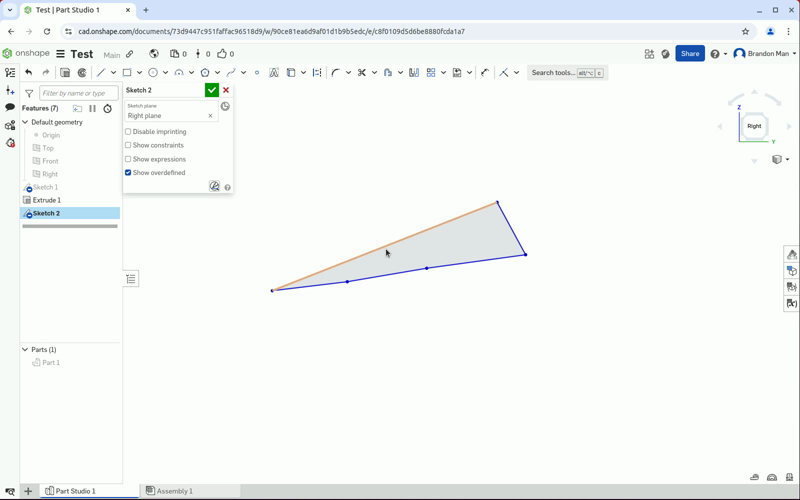
scroll(6)
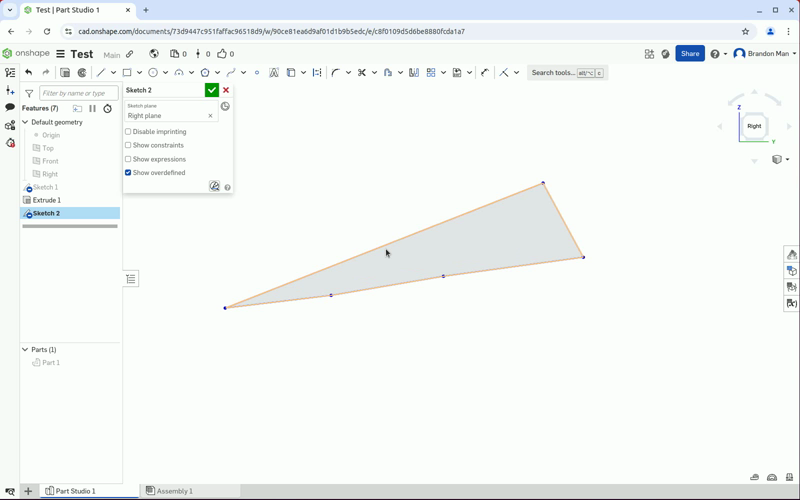
scroll(6)
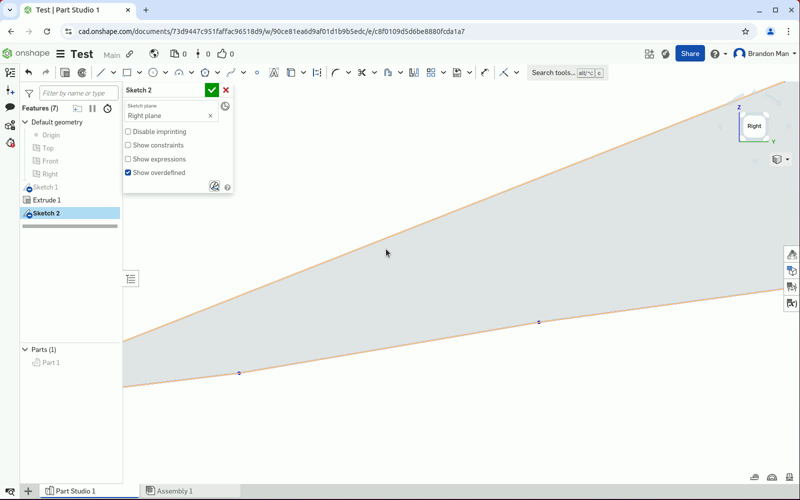
click(386, 248)
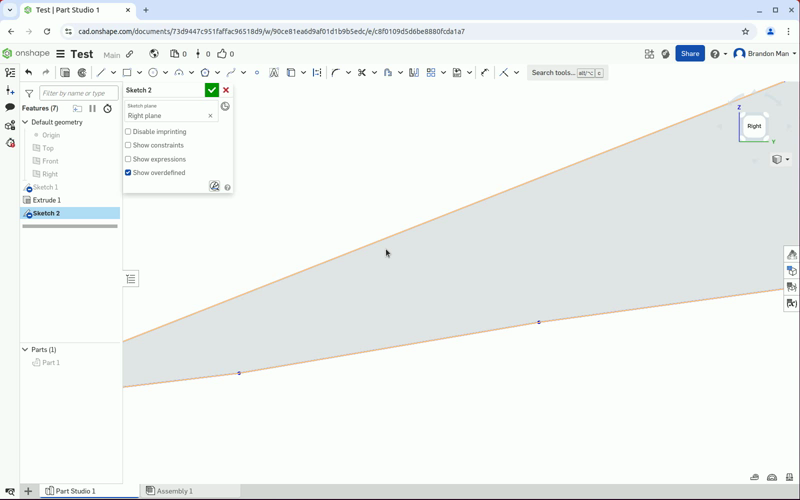
scroll(-6)
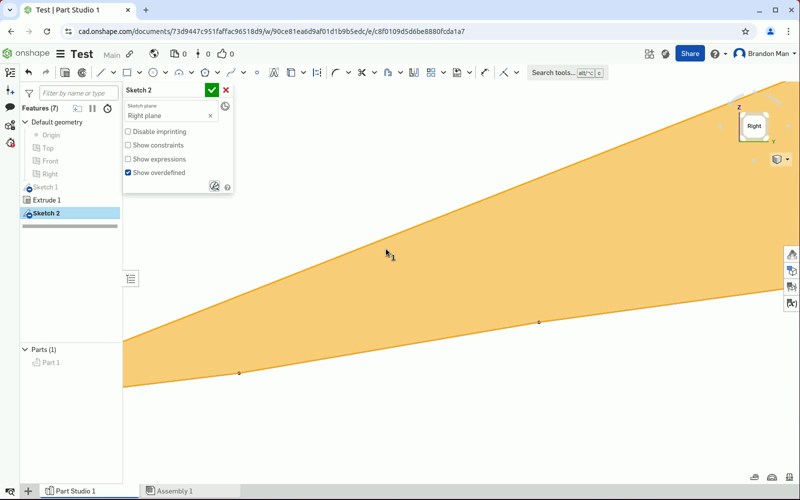
scroll(-6)
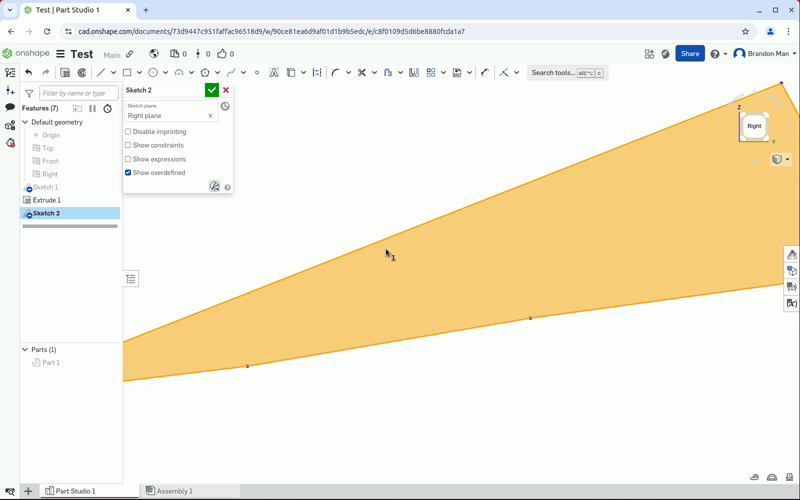
scroll(-6)
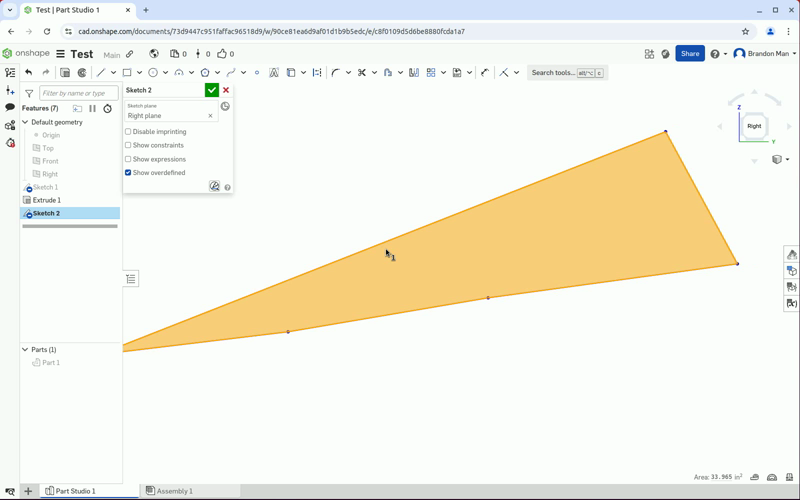
scroll(-6)
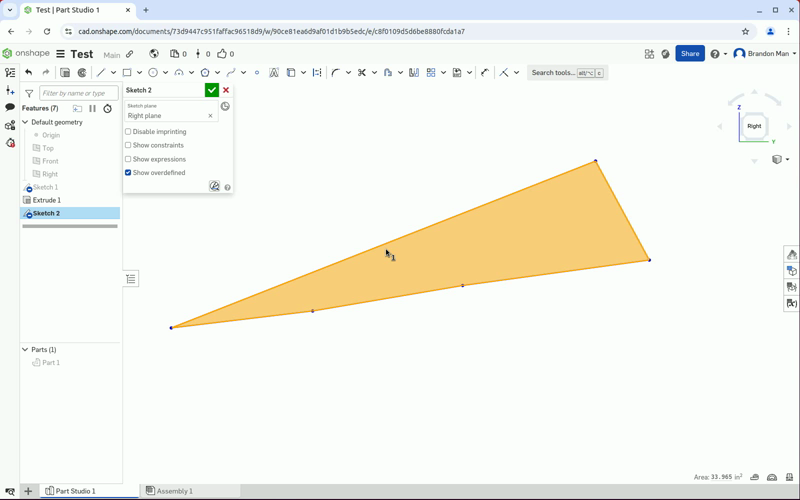
scroll(-6)
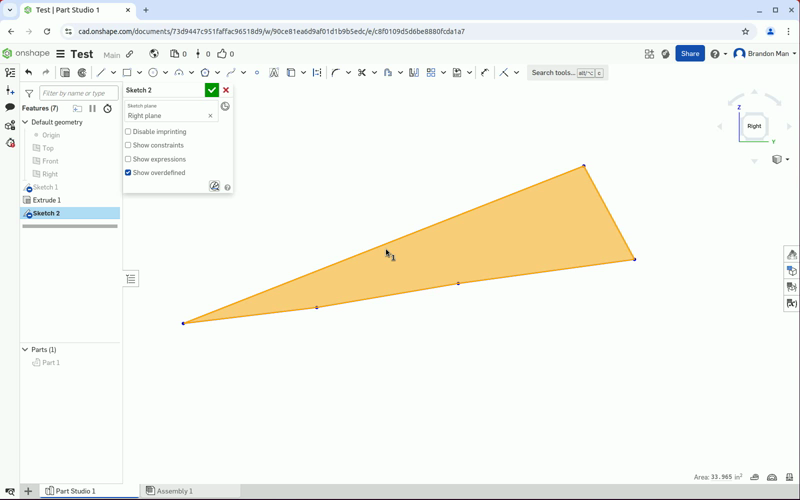
scroll(-6)
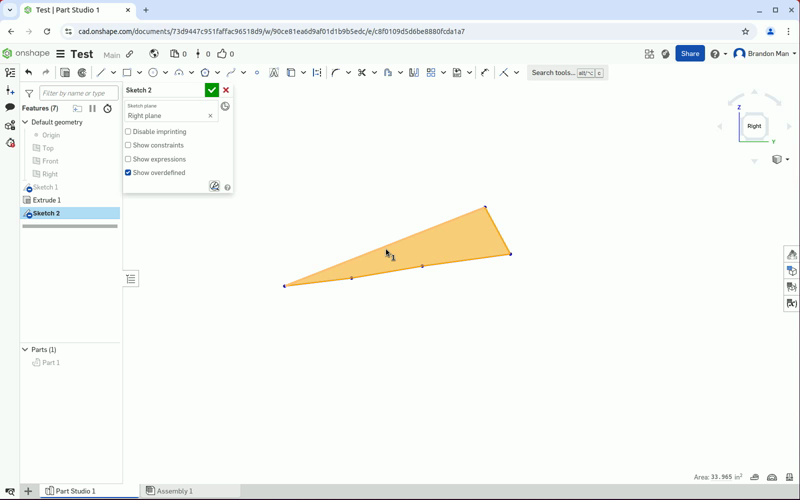
scroll(-6)
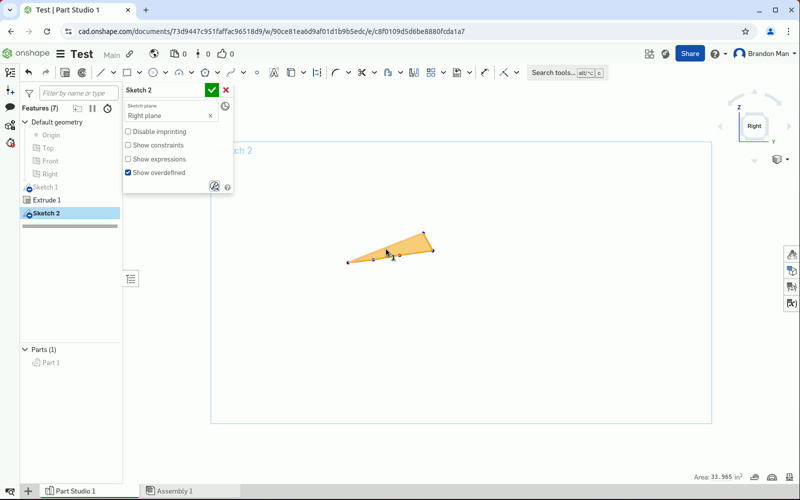
mouse_move(73, 352)
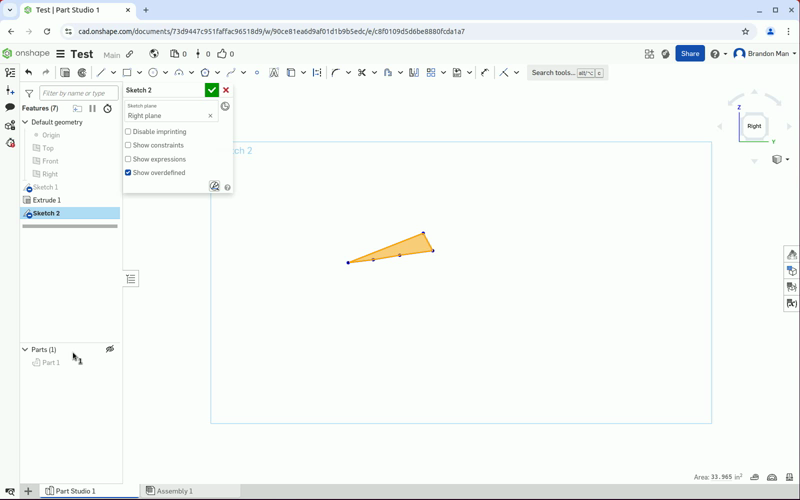
key(shift+y)
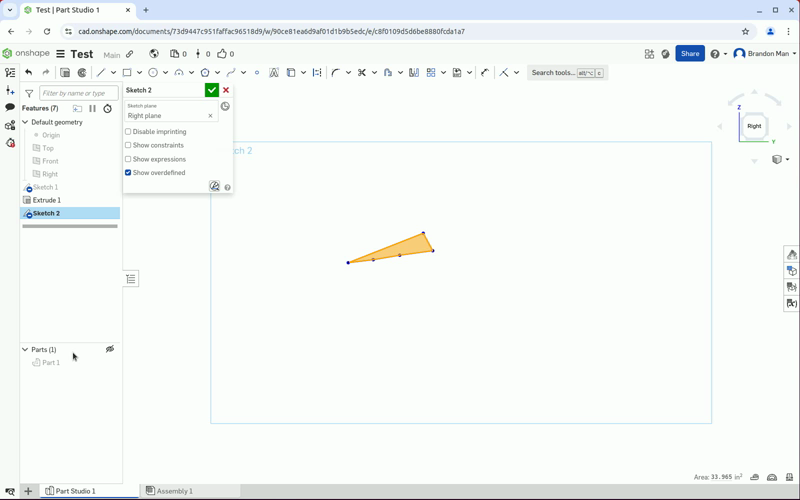
key(shift+e)
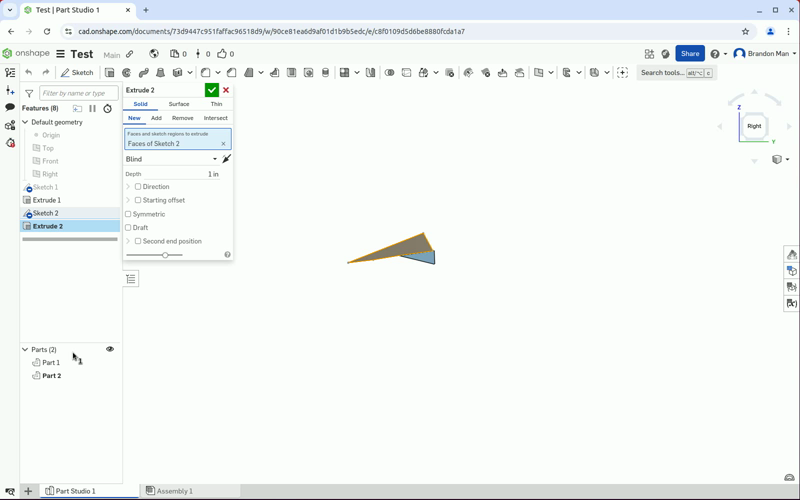
mouse_move(143, 106)
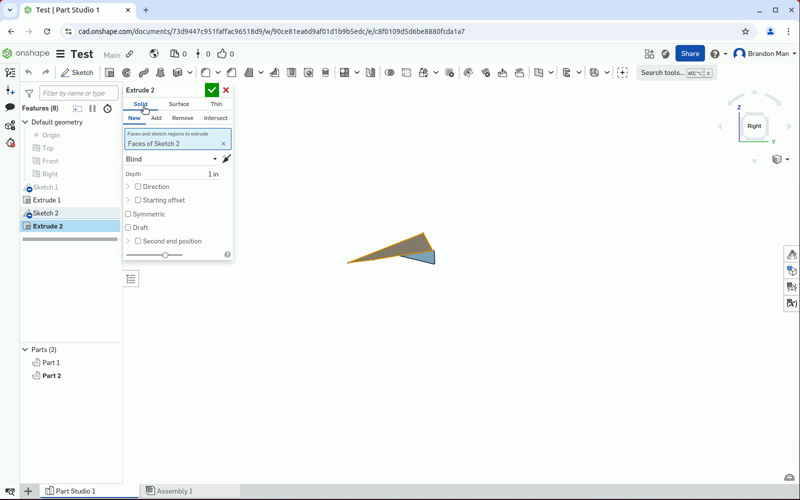
click(143, 106)
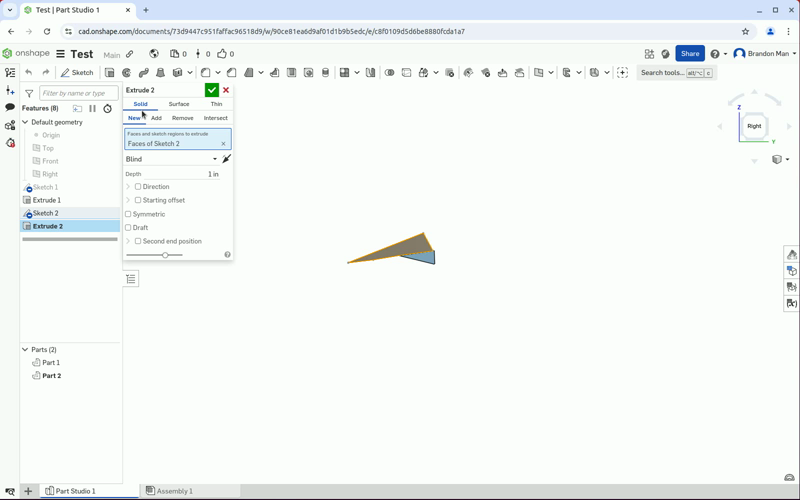
mouse_move(137, 120)
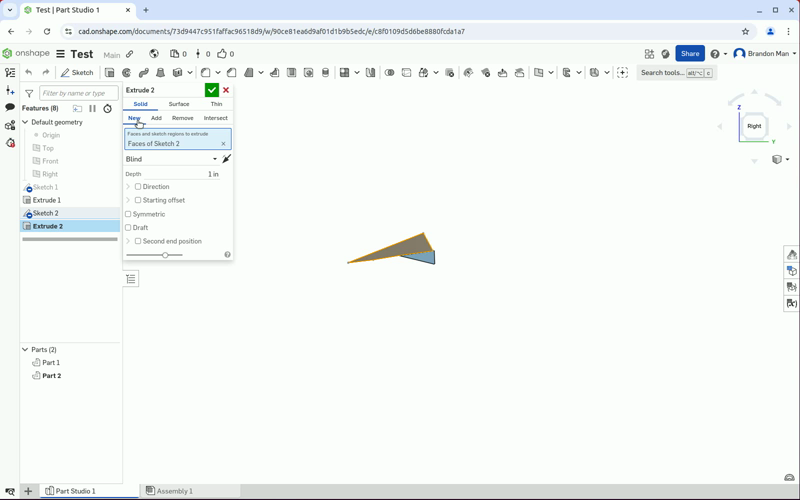
click(137, 120)
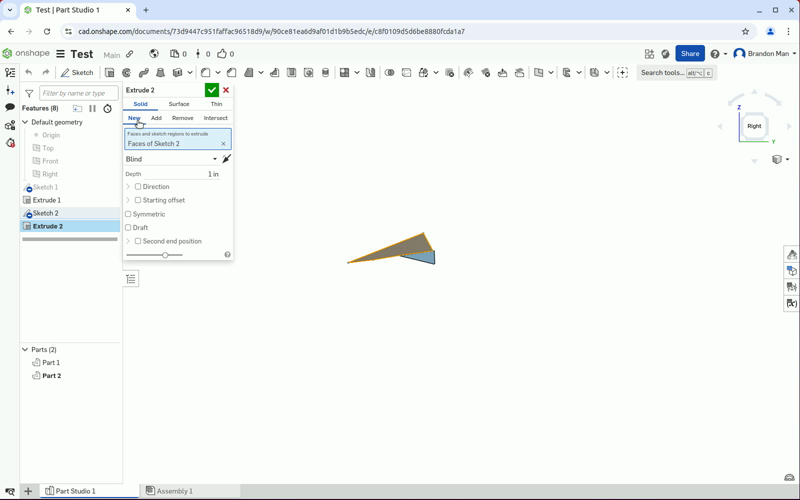
key(tab, 4)
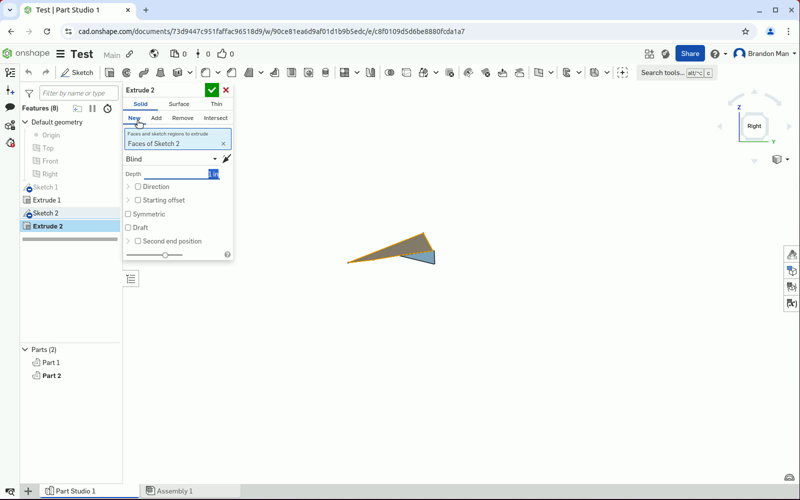
text(2.407)
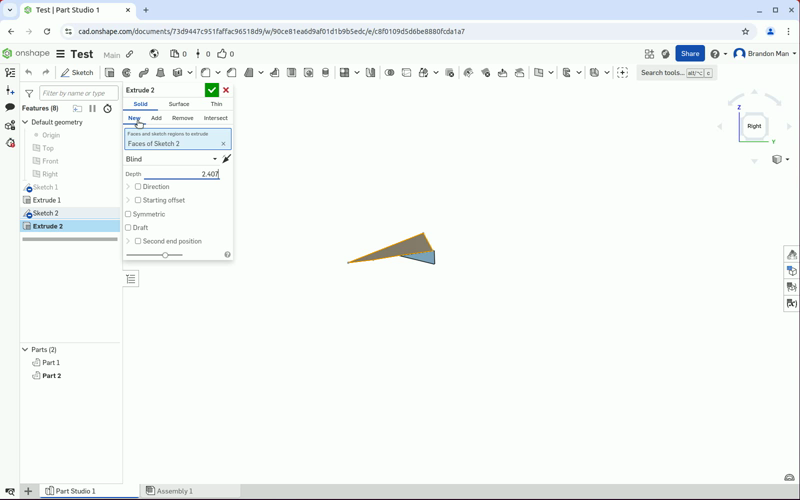
key(enter)
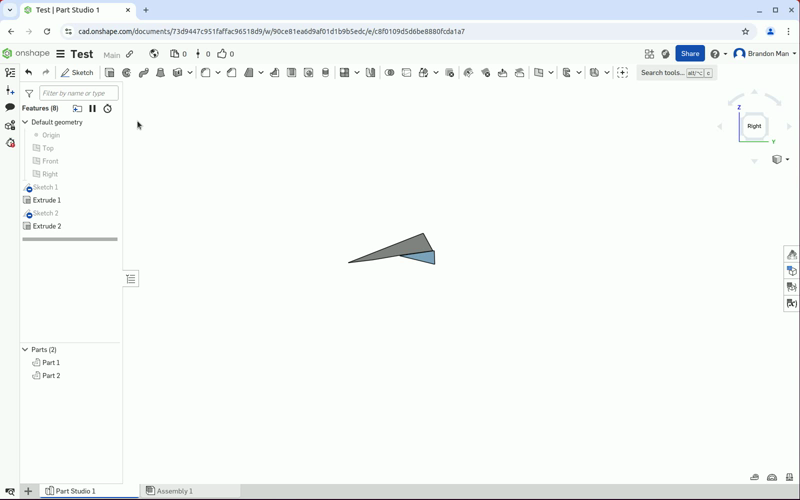
key(shift+h)
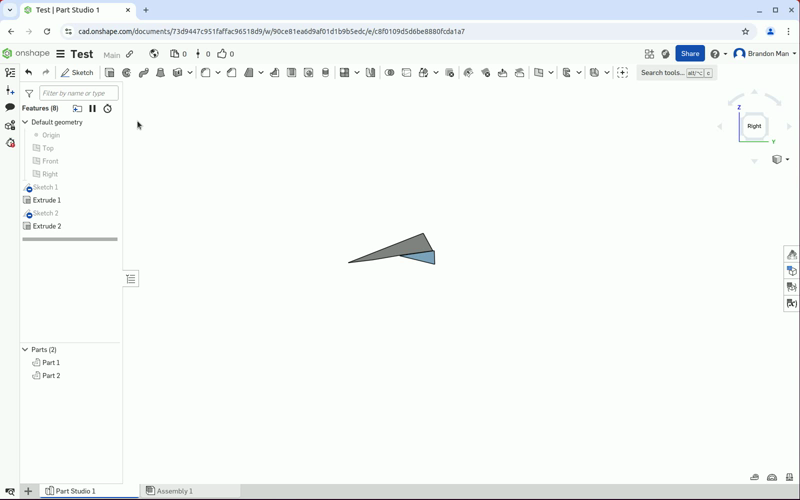
key(shift+h)
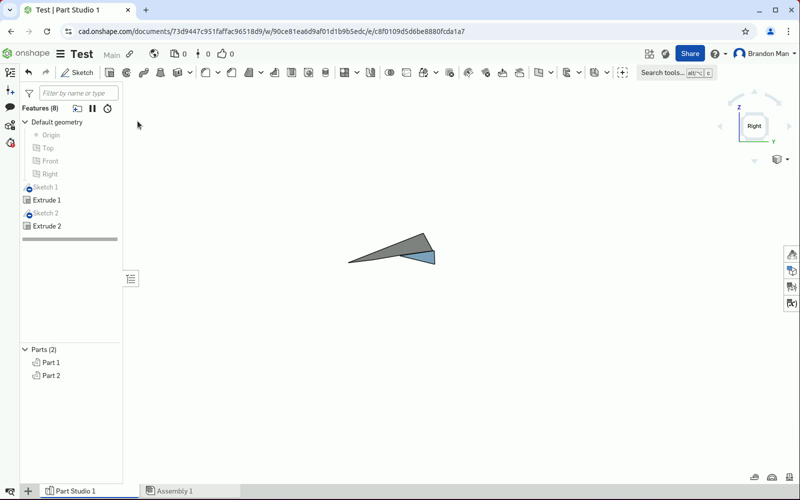
mouse_move(73, 189)
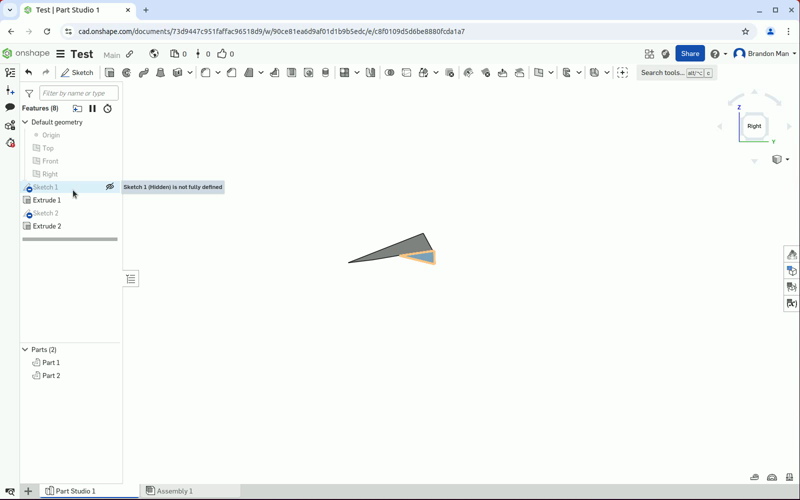
click(73, 189)
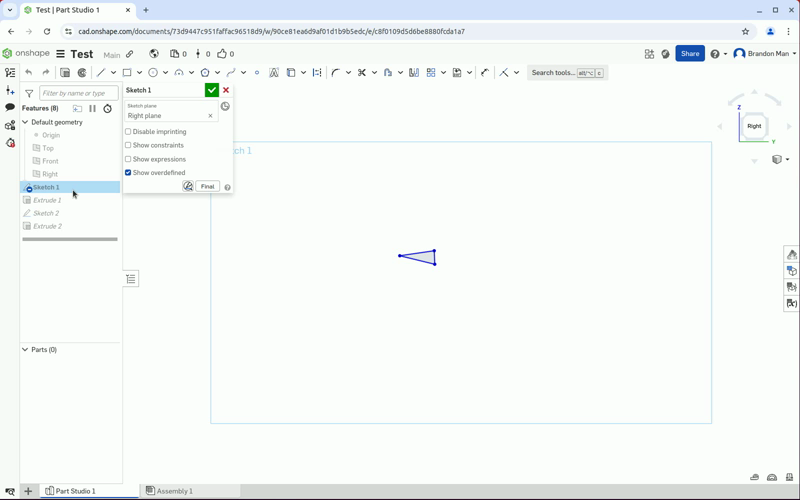
mouse_move(229, 92)
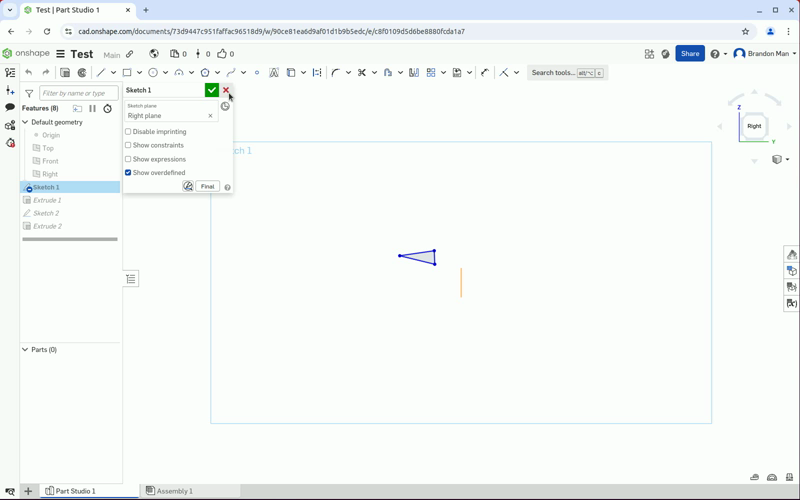
click(229, 92)
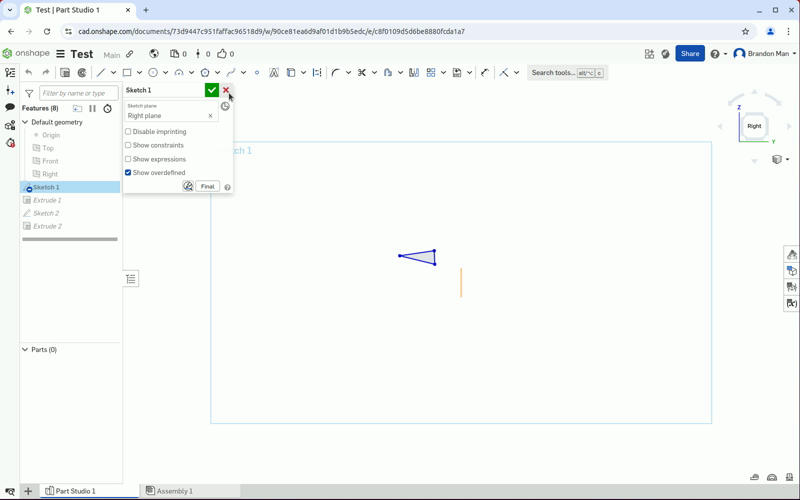
key(shift+s)
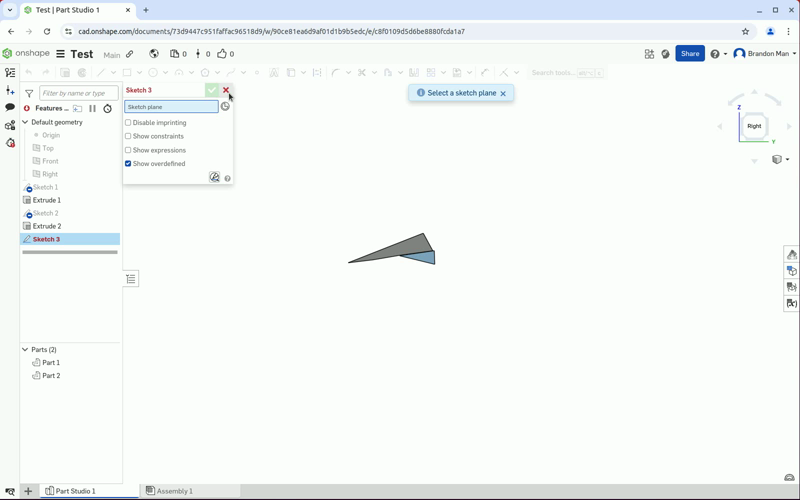
mouse_move(73, 176)
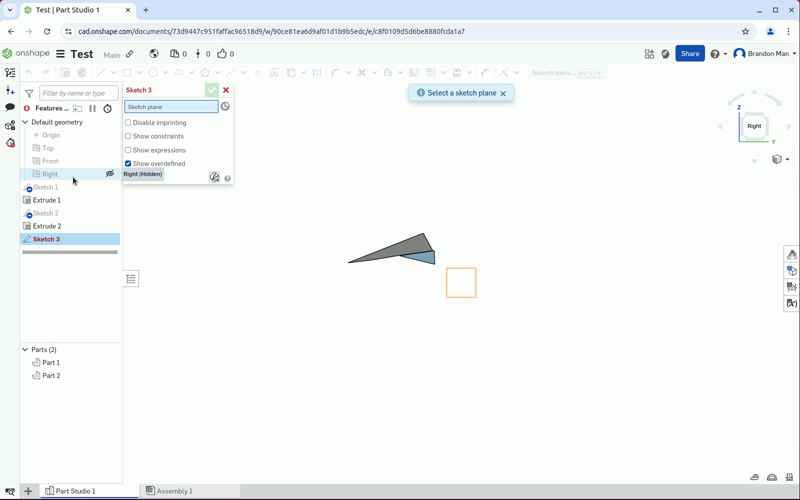
click(73, 176)
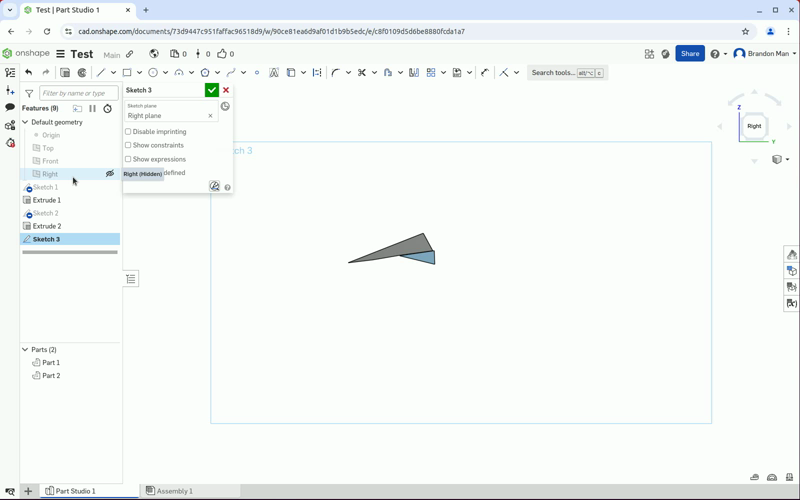
mouse_move(73, 352)
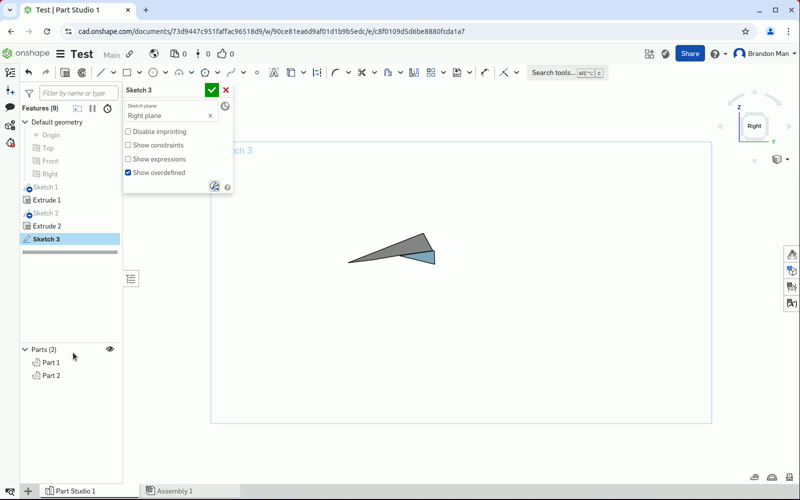
key(y)
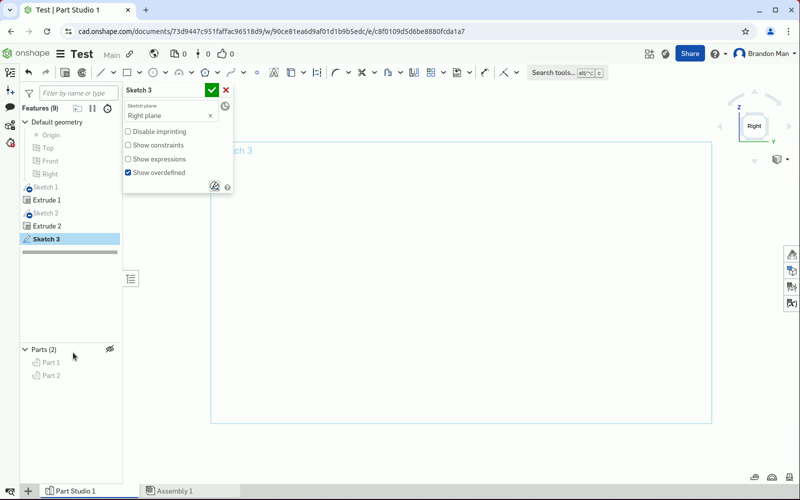
key(l)
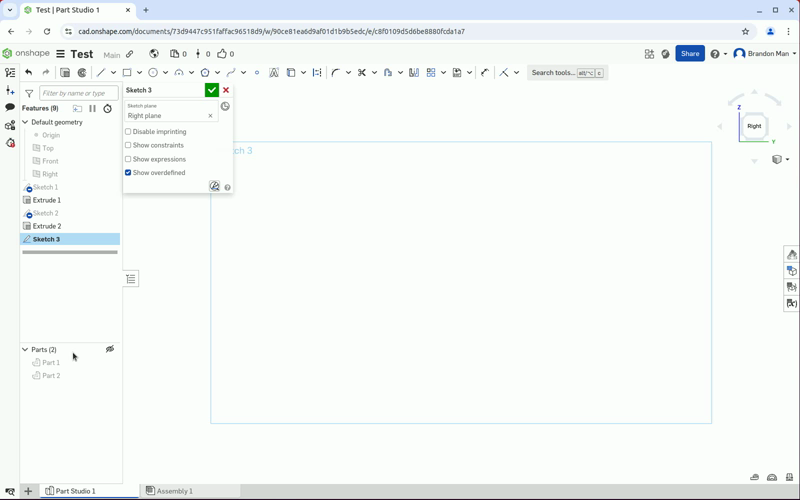
key_down(shift)
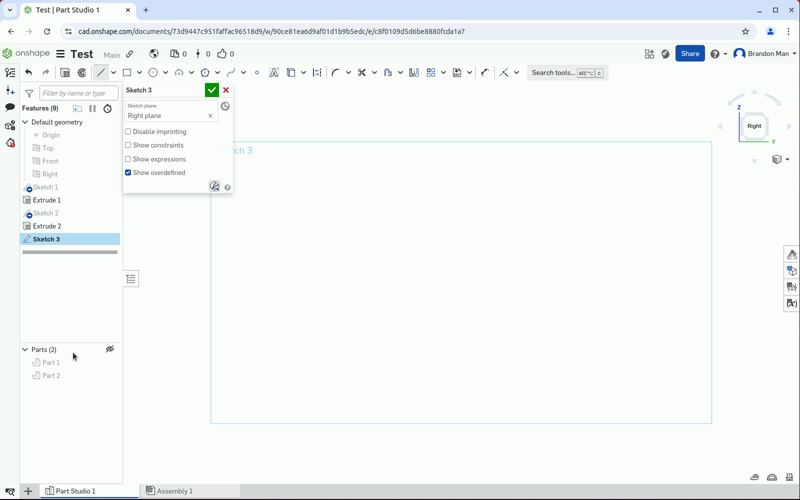
mouse_move(395, 266)
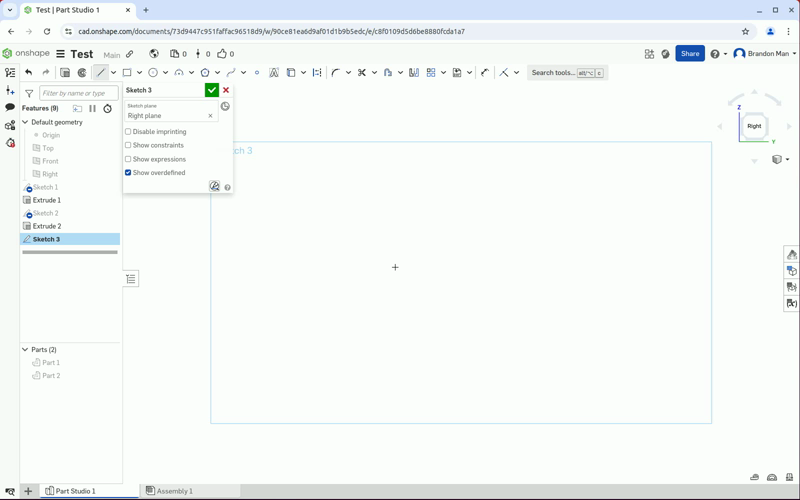
click(395, 266)
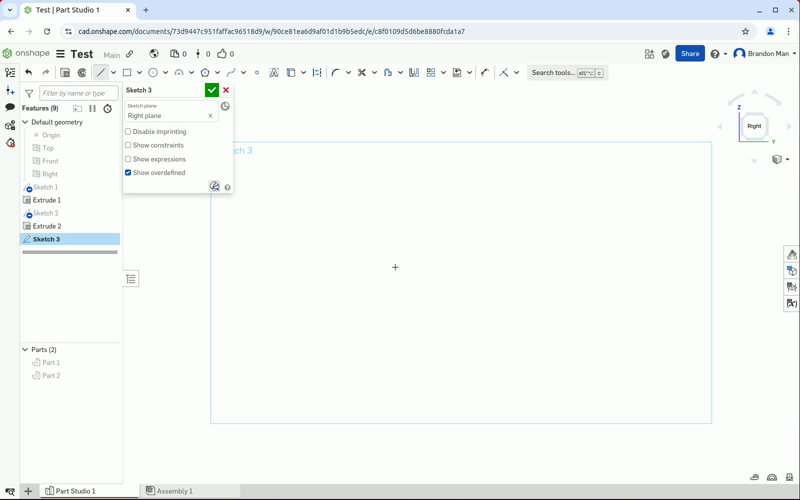
key_up(shift)
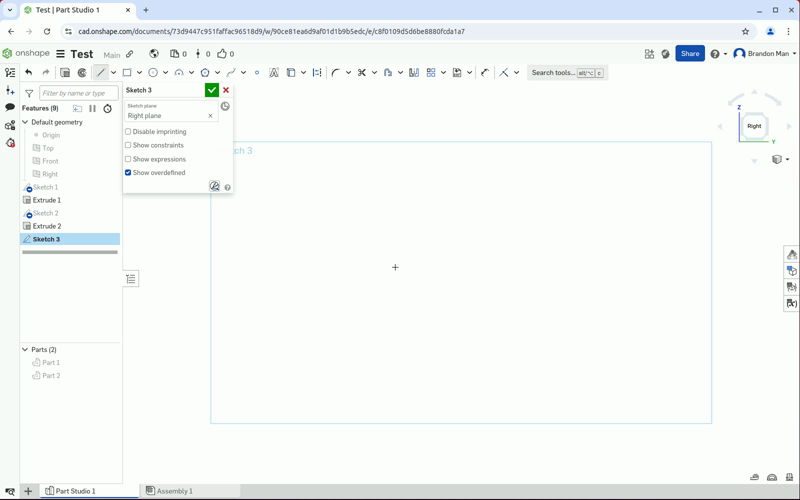
key_down(shift)
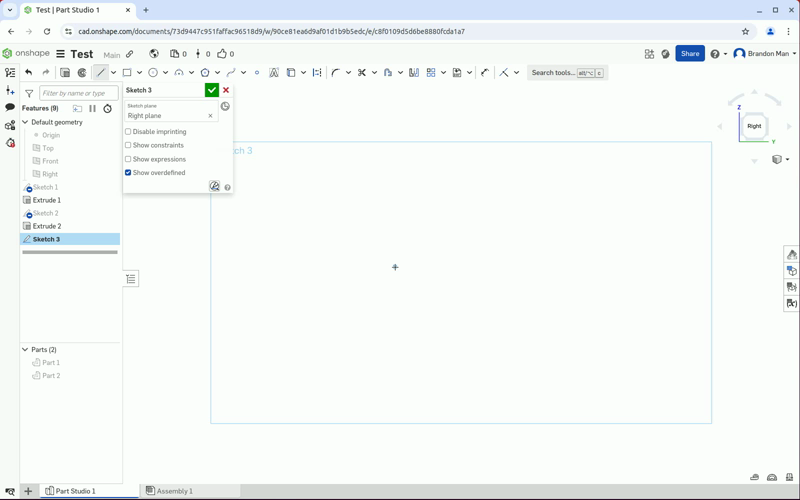
mouse_move(425, 266)
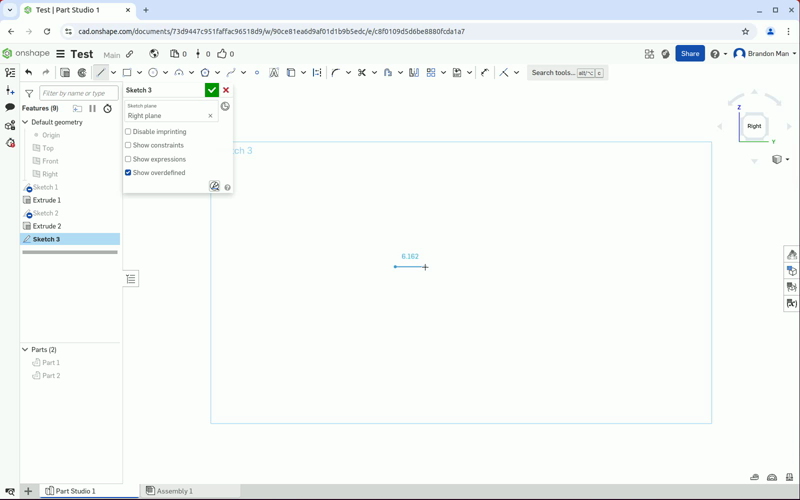
mouse_move(433, 283)
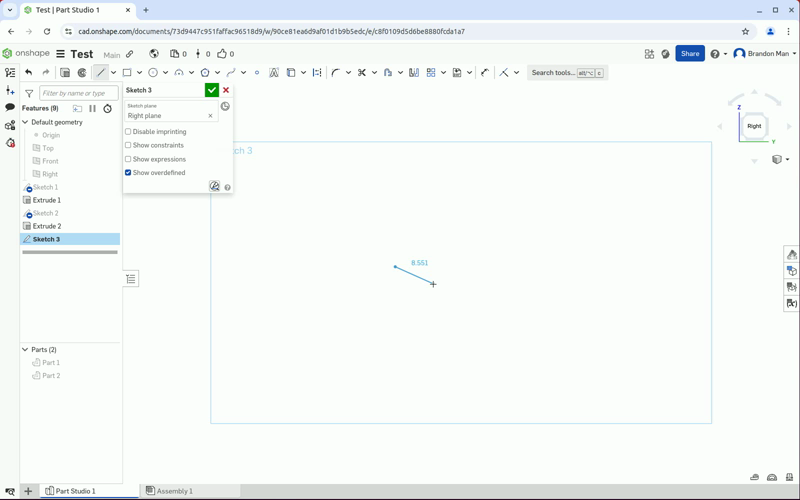
click(433, 283)
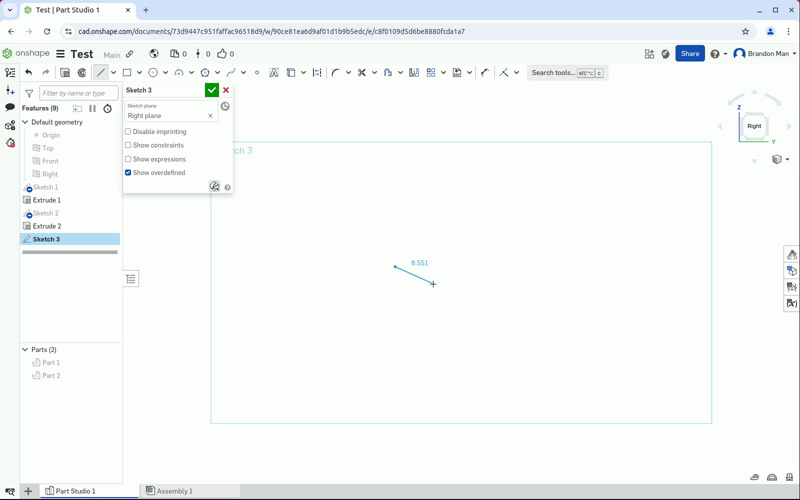
key_up(shift)
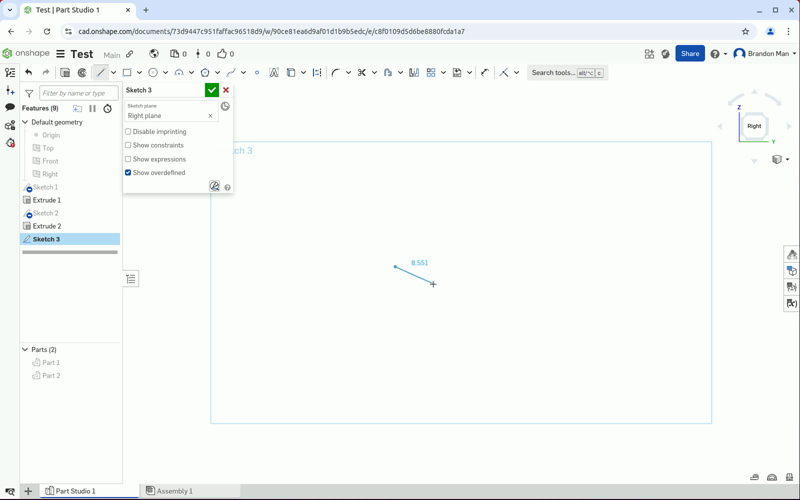
key_down(shift)
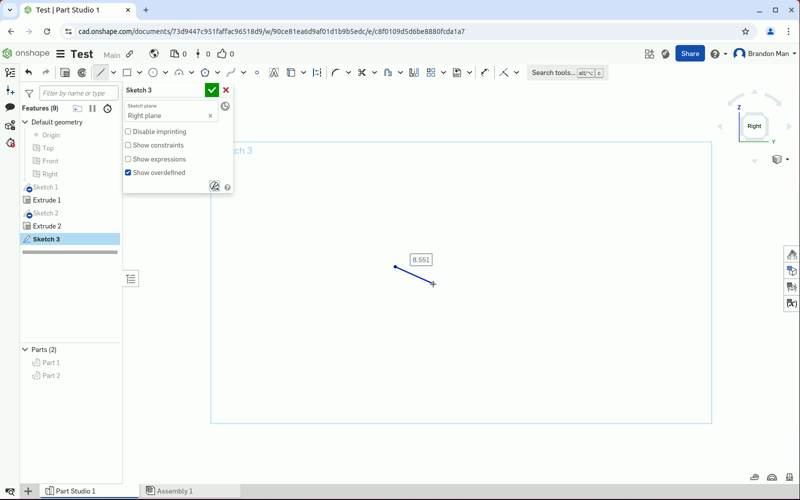
mouse_move(463, 283)
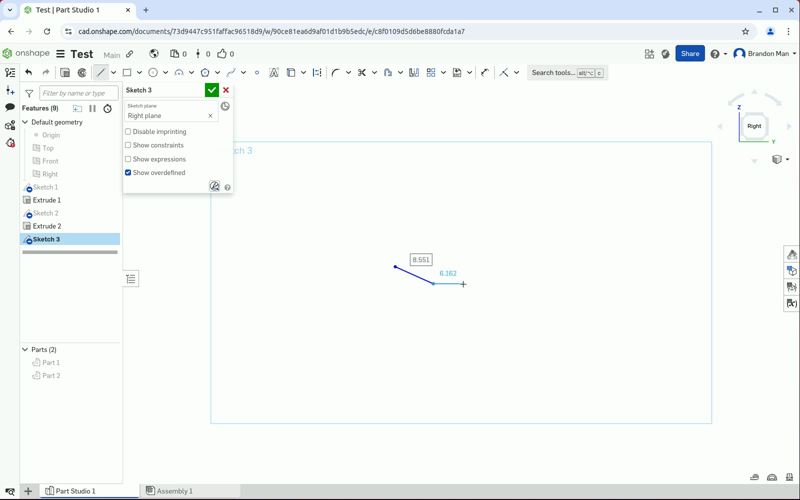
mouse_move(433, 266)
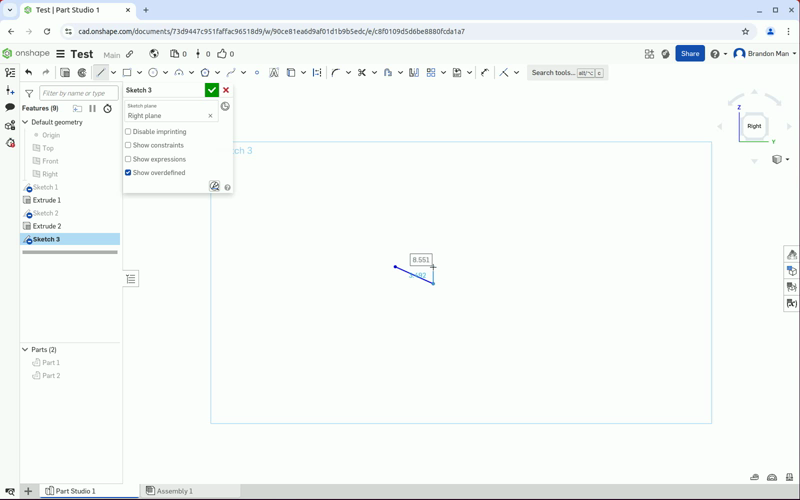
click(433, 266)
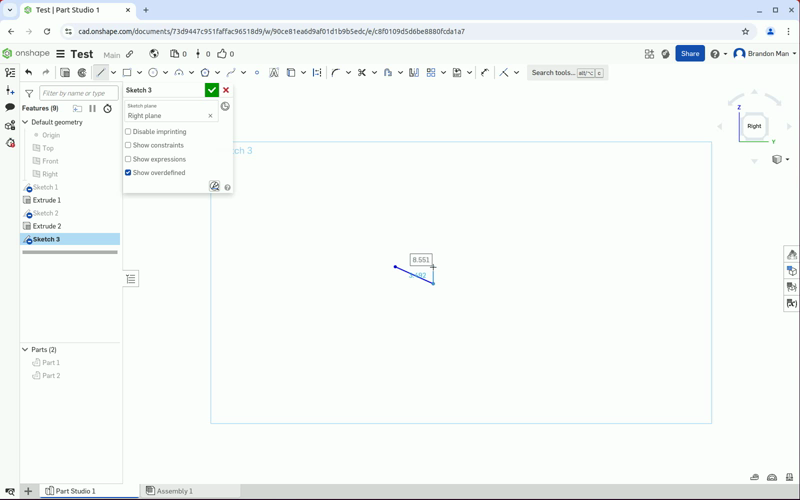
key_up(shift)
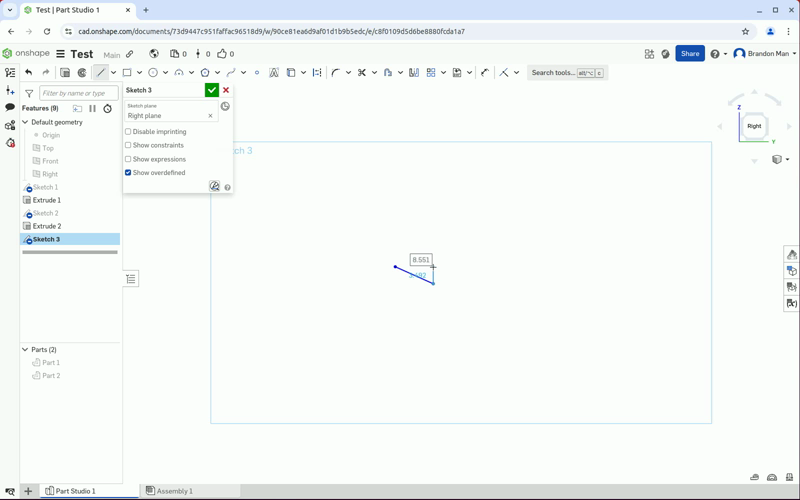
mouse_move(463, 266)
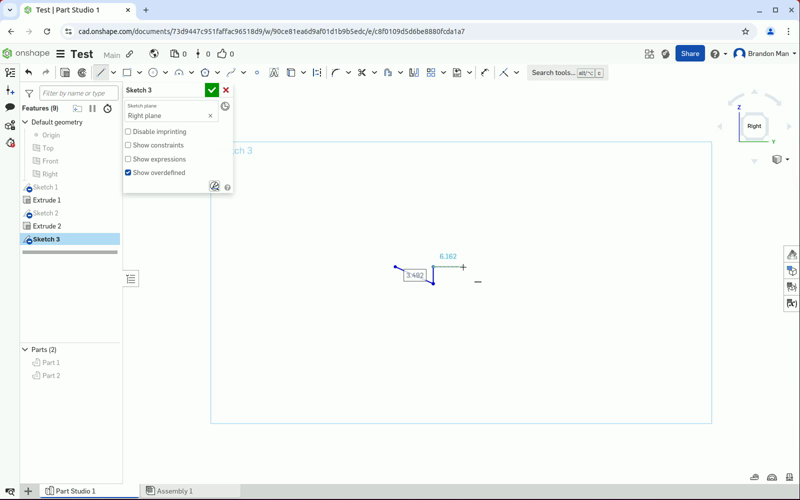
key_down(shift)
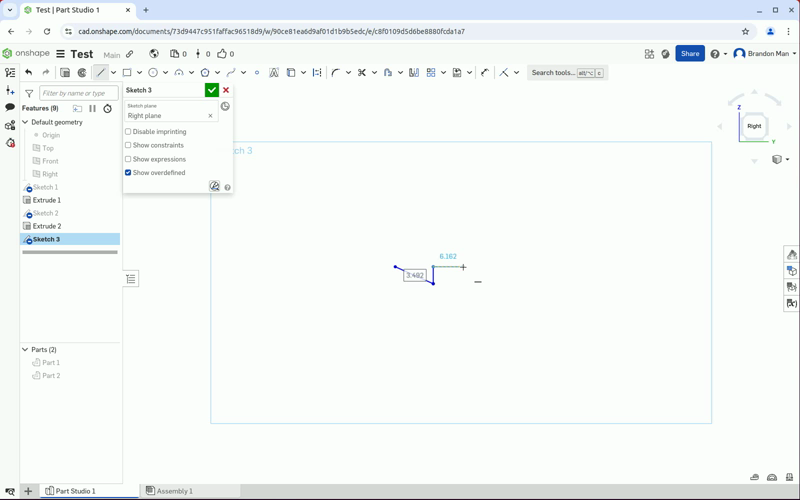
mouse_move(395, 266)
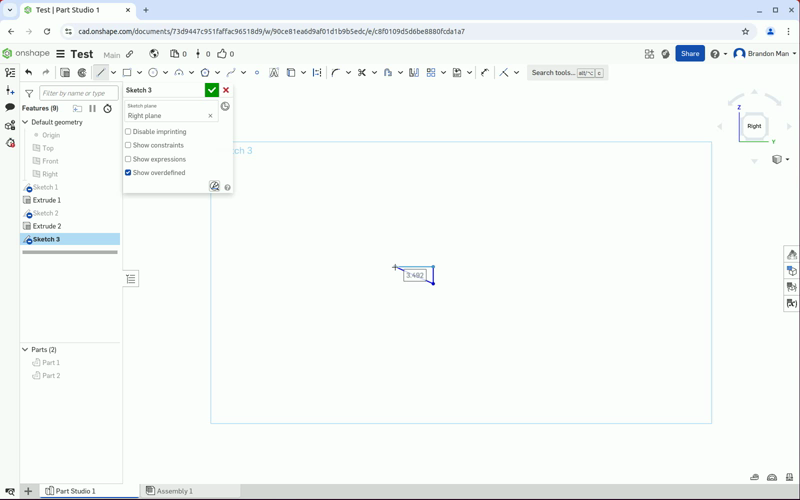
key_up(shift)
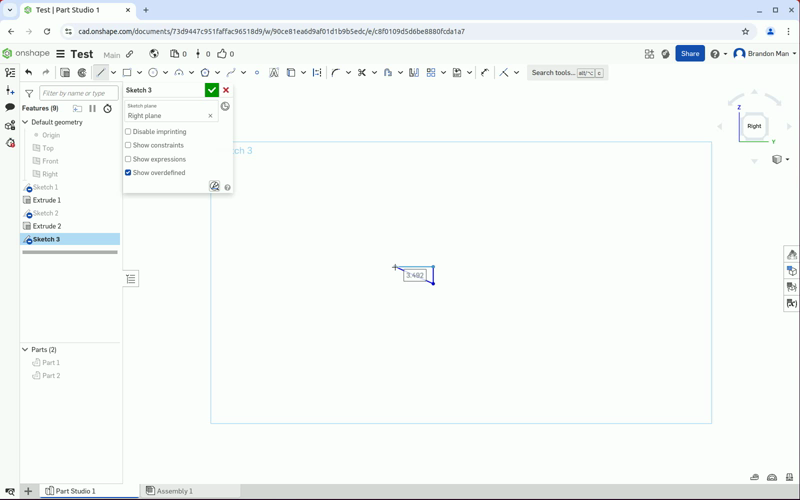
click(395, 266)
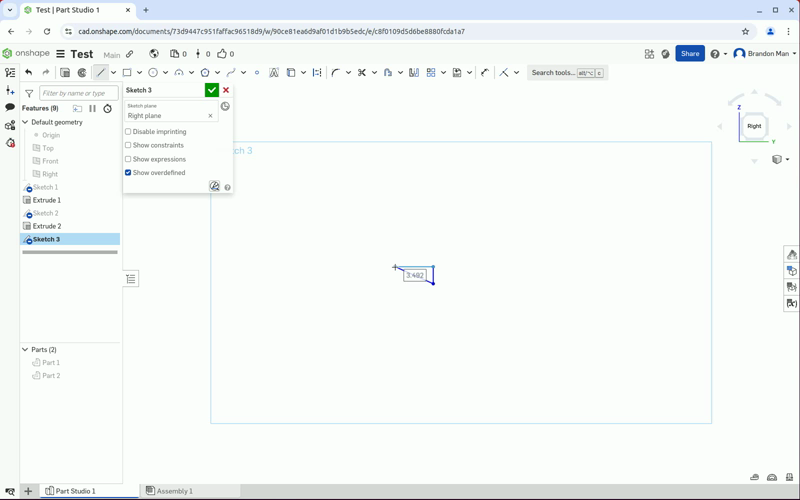
key(esc)
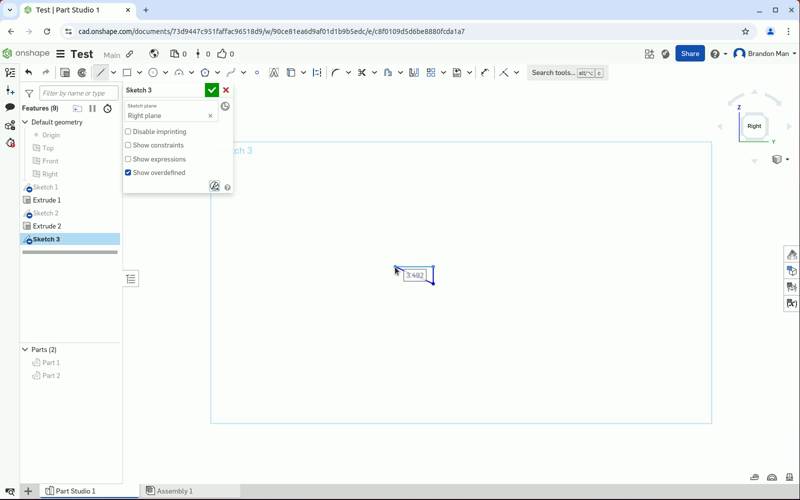
mouse_move(423, 272)
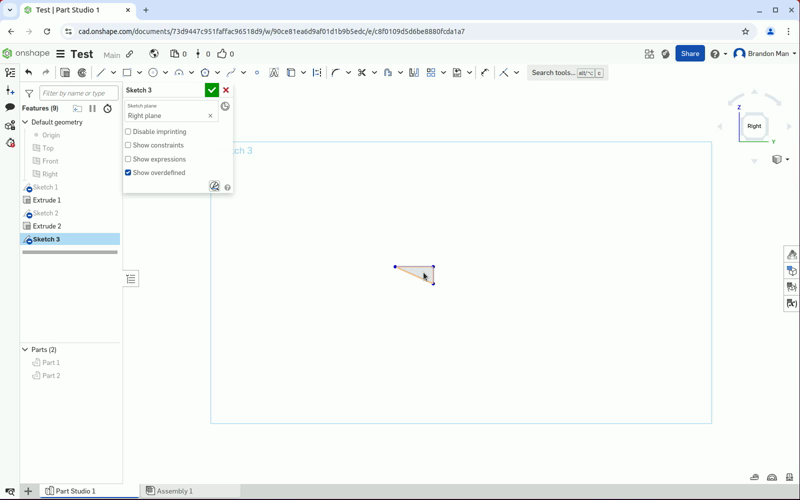
scroll(6)
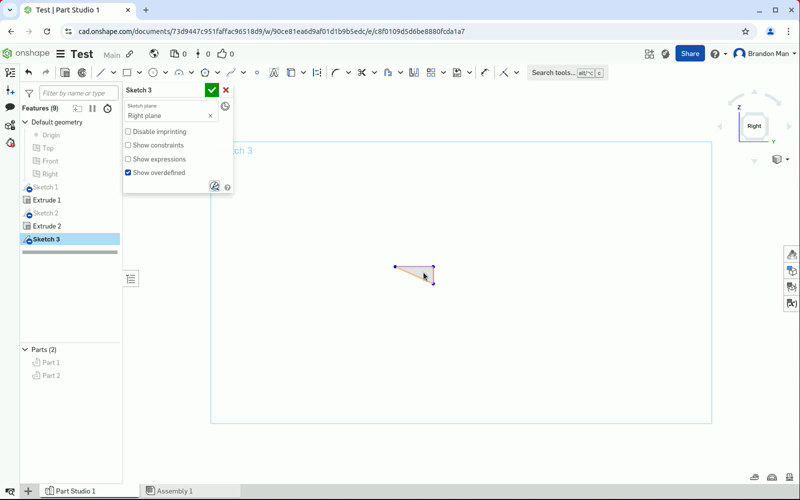
scroll(6)
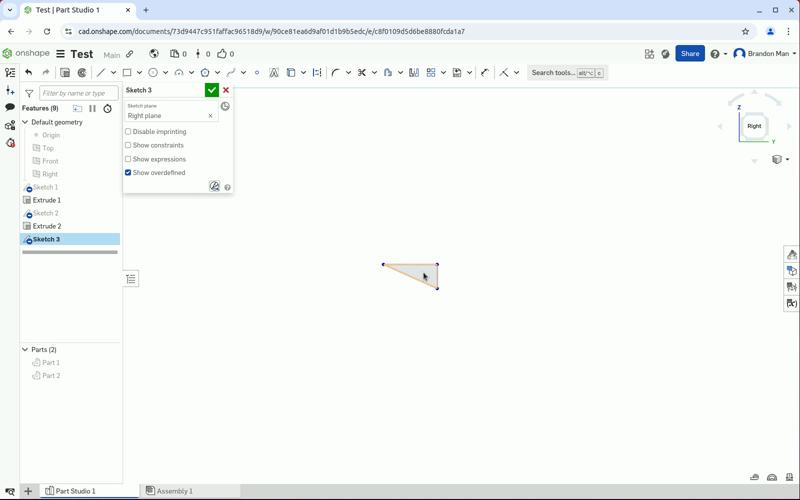
scroll(6)
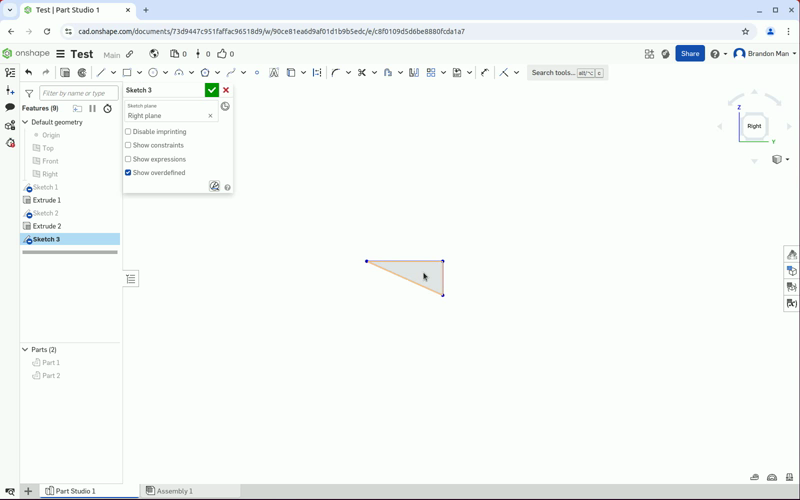
scroll(6)
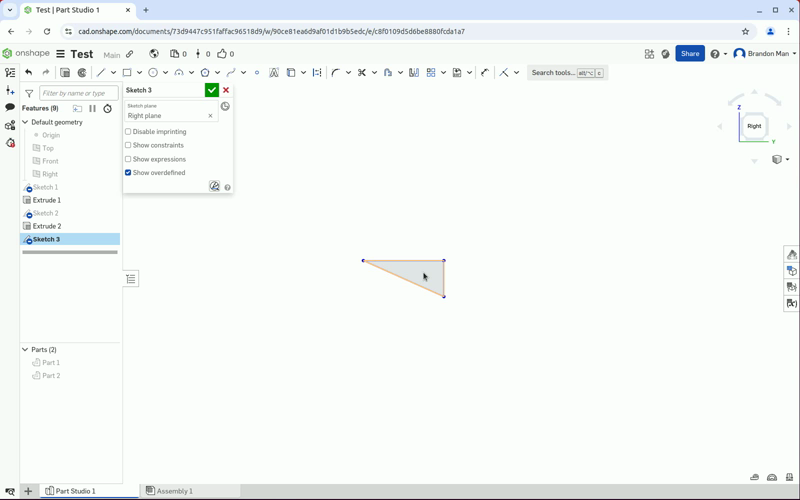
scroll(6)
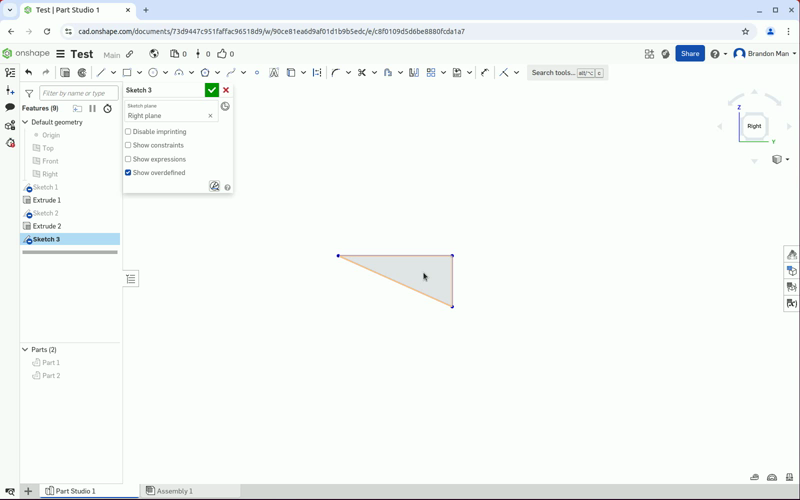
scroll(6)
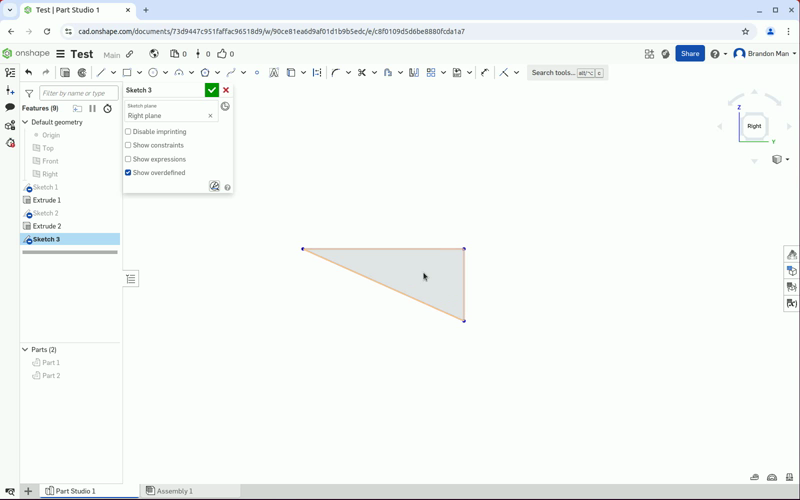
scroll(6)
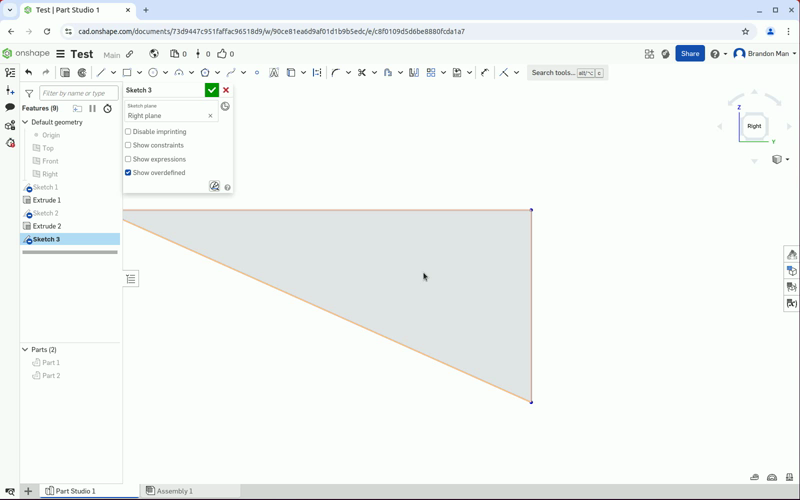
click(423, 272)
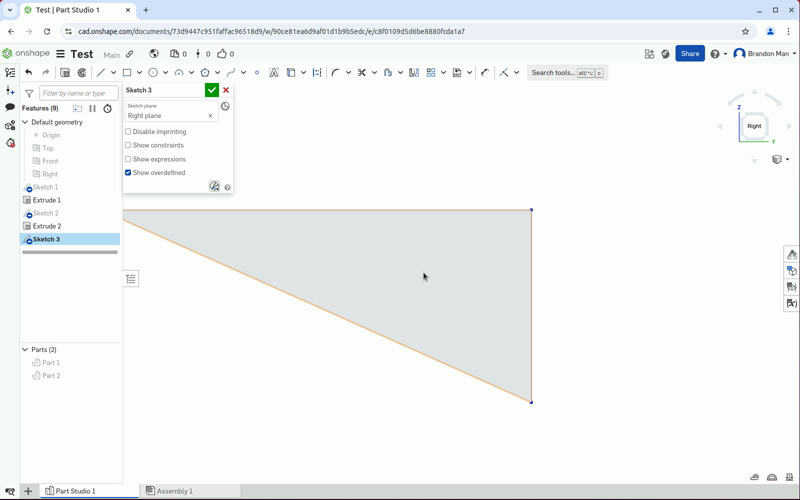
scroll(-6)
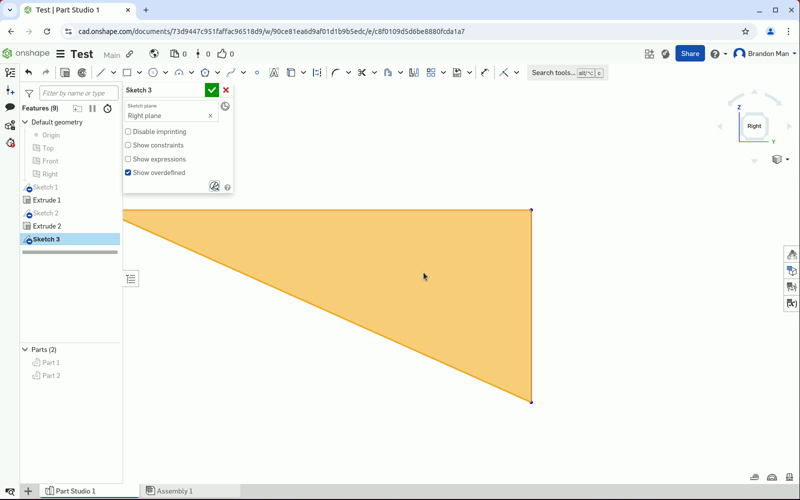
scroll(-6)
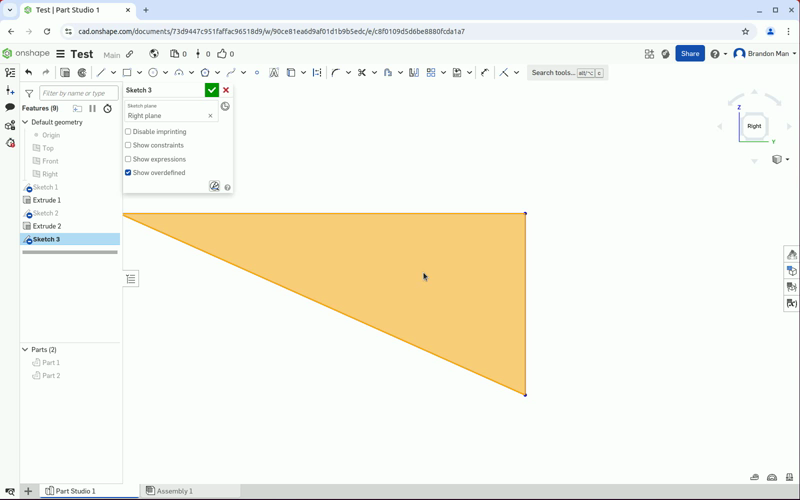
scroll(-6)
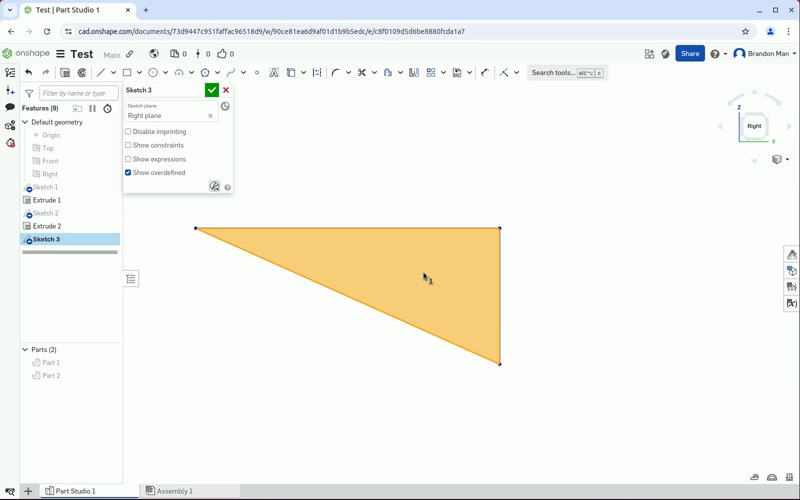
scroll(-6)
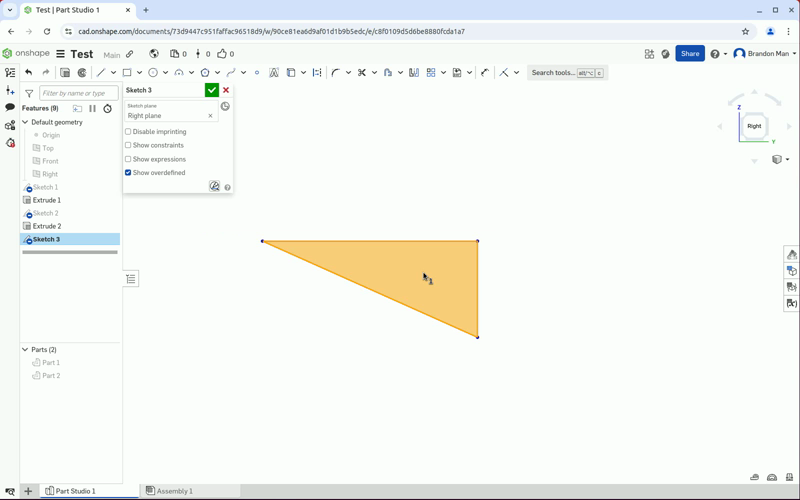
scroll(-6)
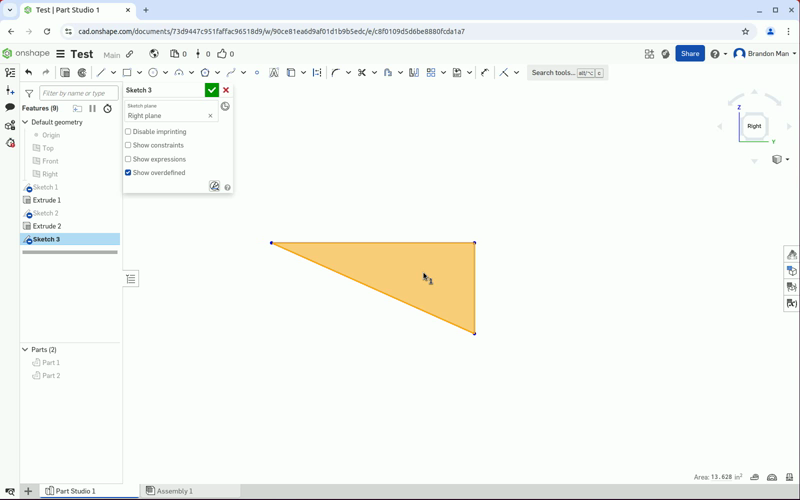
scroll(-6)
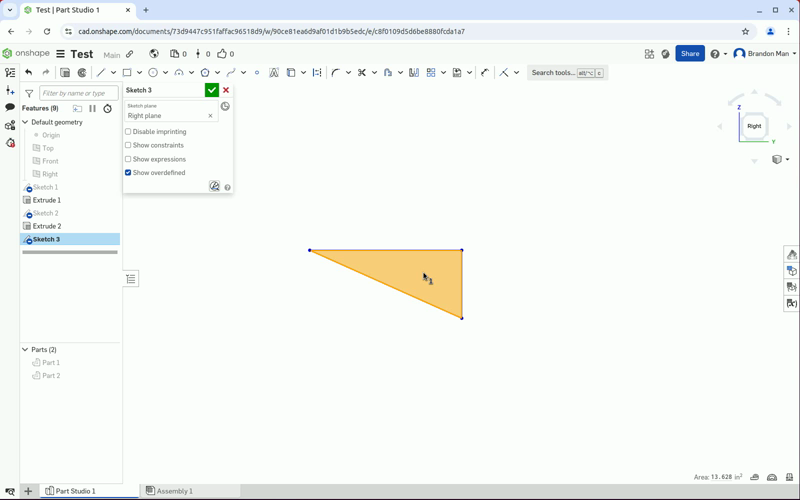
scroll(-6)
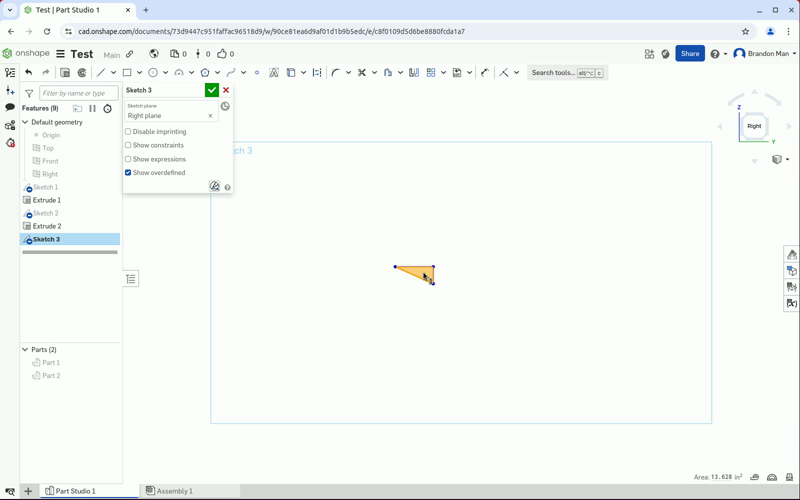
mouse_move(73, 352)
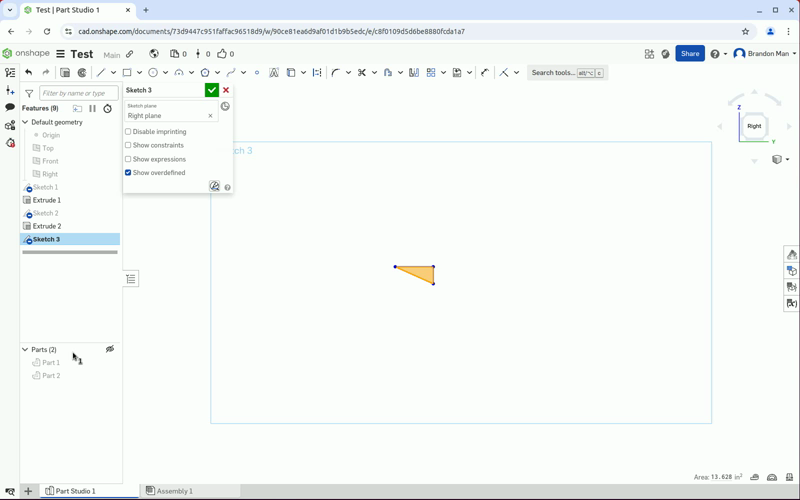
key(shift+y)
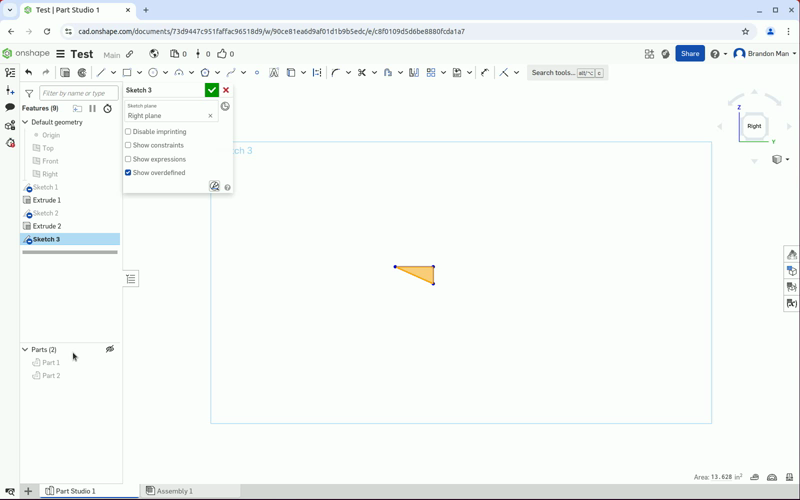
key(shift+e)
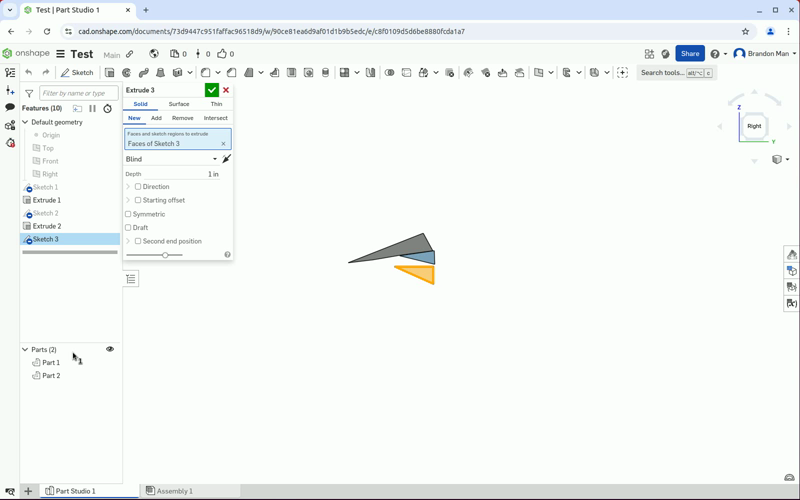
mouse_move(143, 106)
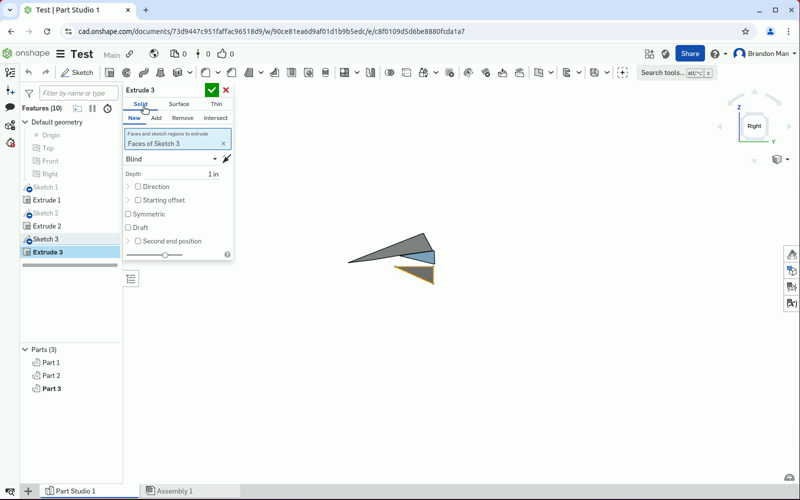
click(143, 106)
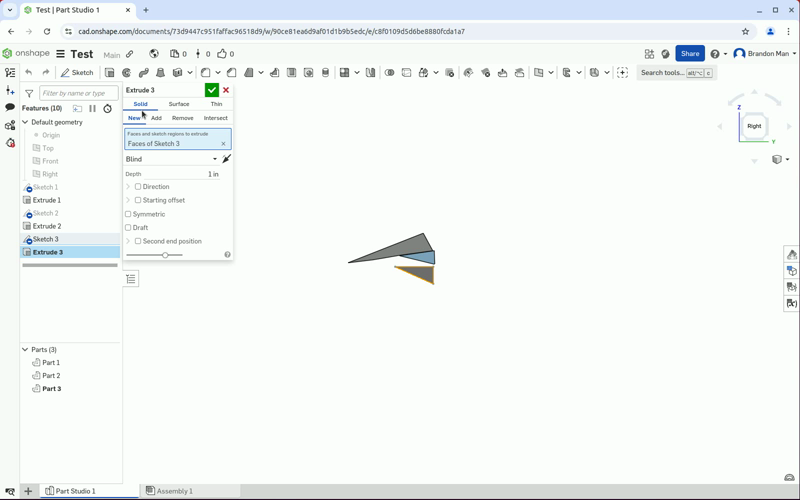
mouse_move(137, 120)
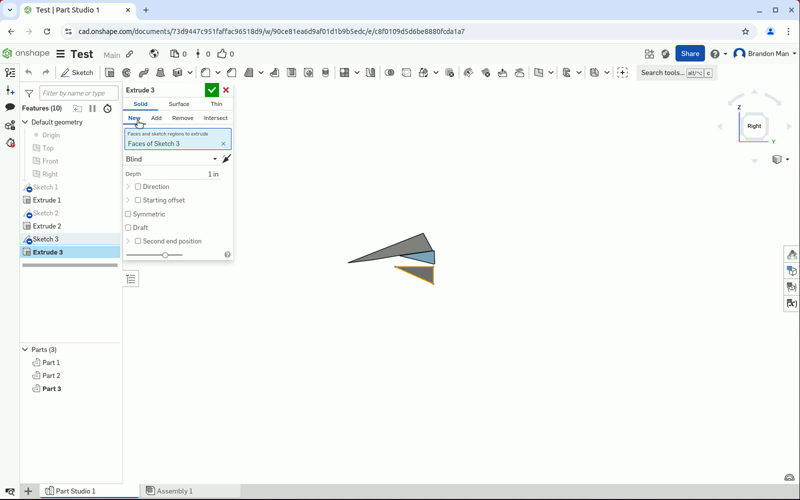
click(137, 120)
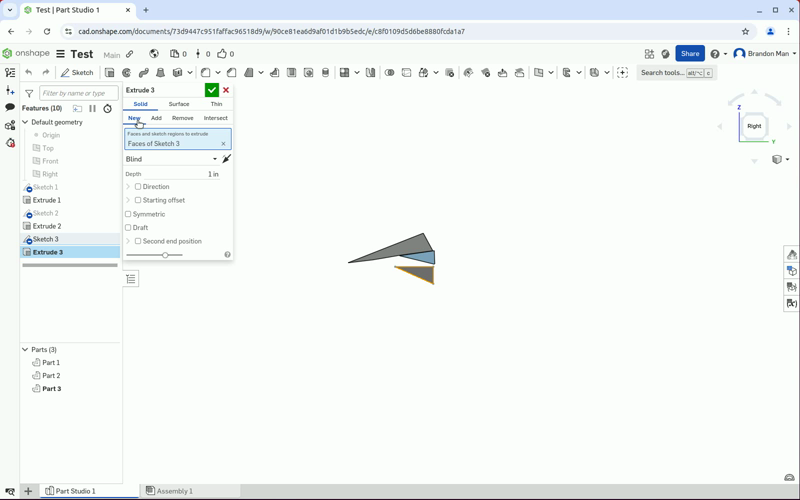
key(tab, 4)
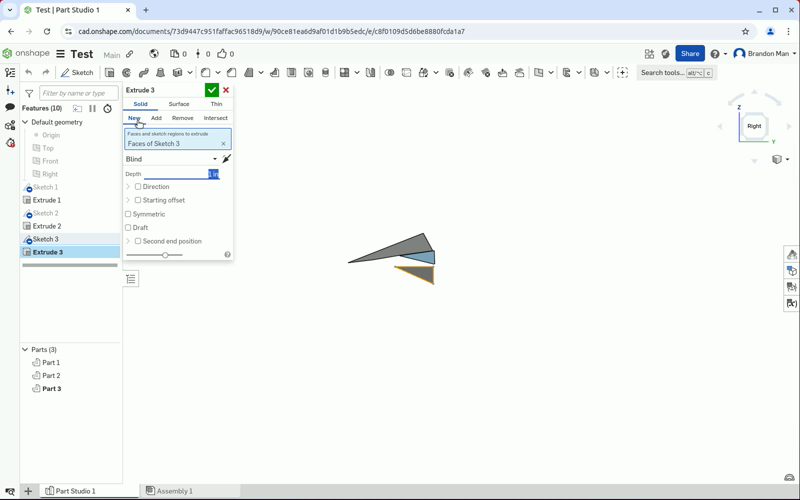
text(2.407)
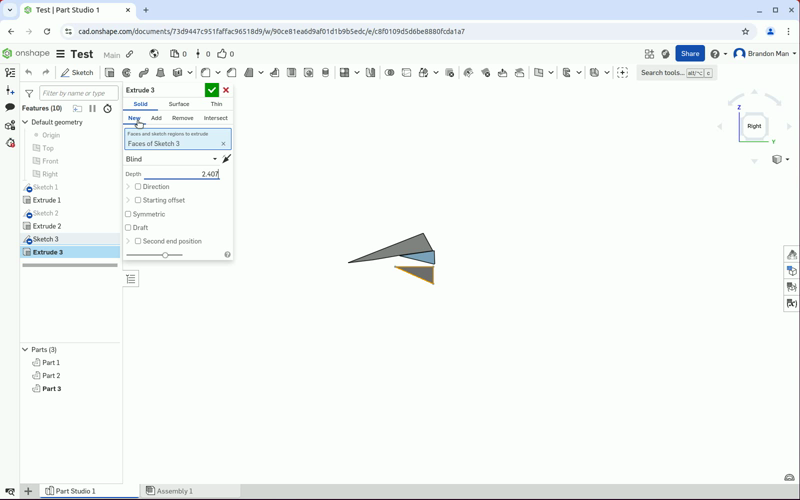
key(enter)
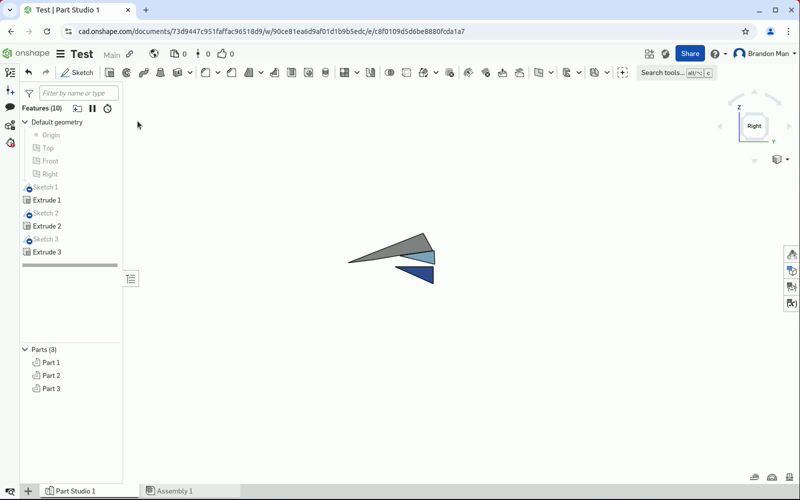
key(shift+h)
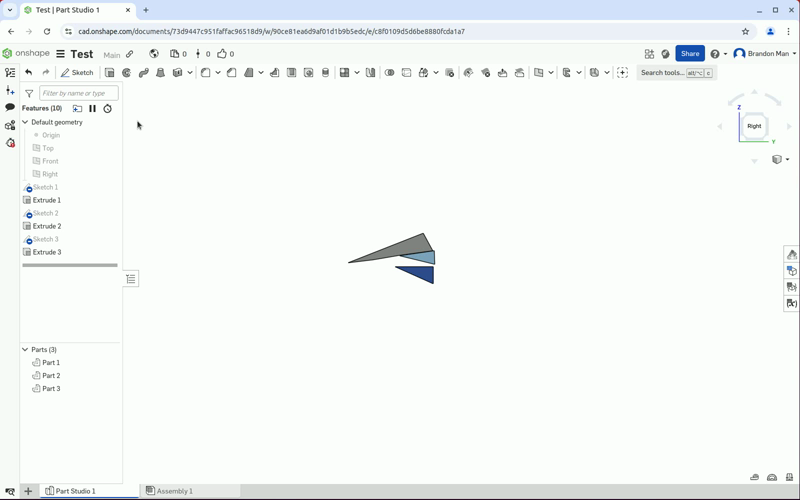
key(shift+h)
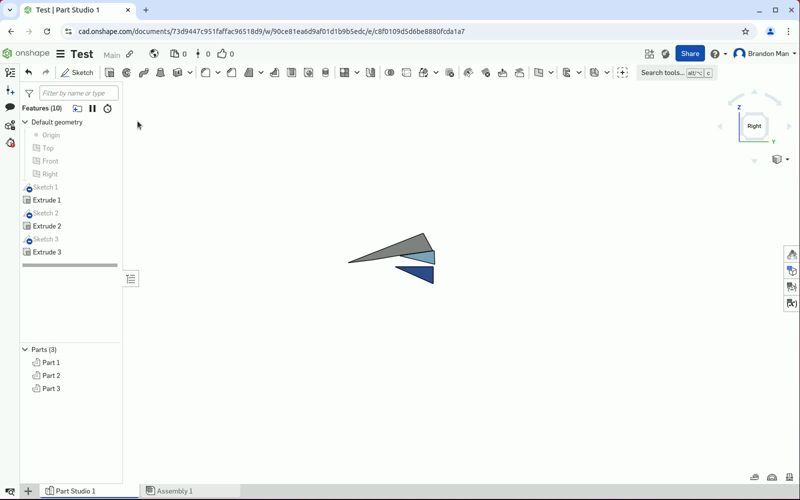
mouse_move(73, 189)
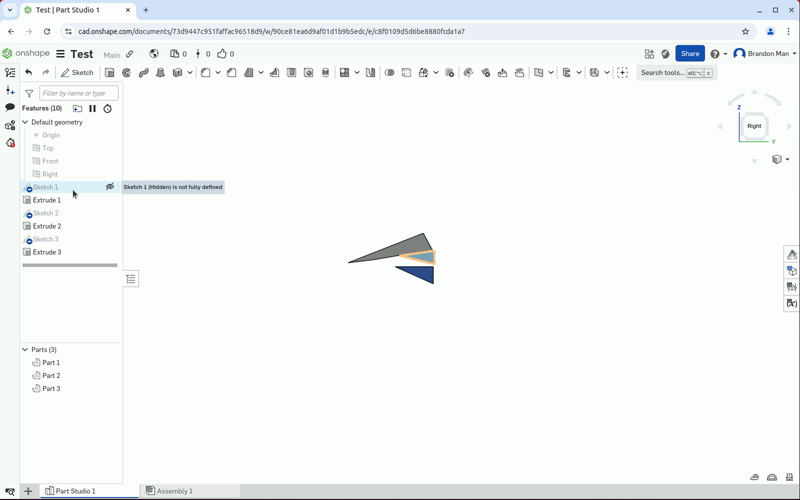
click(73, 189)
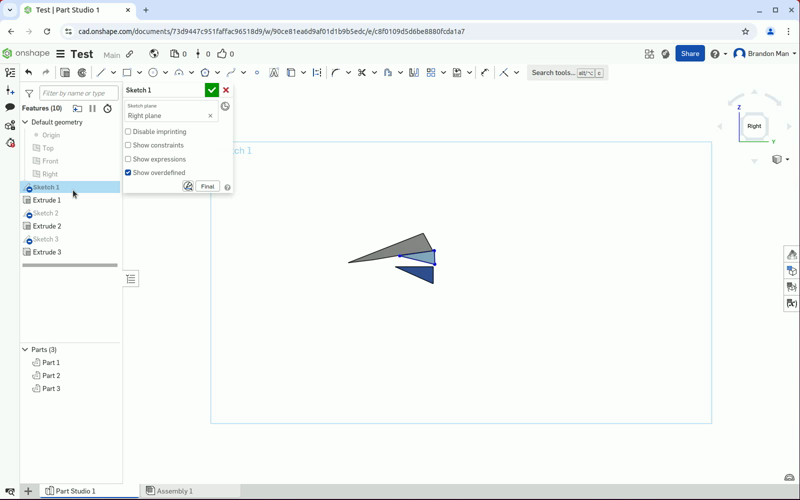
mouse_move(229, 92)
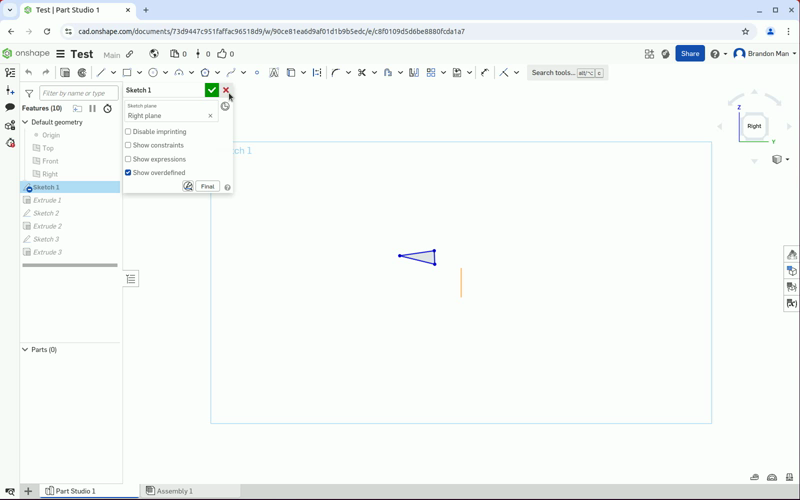
click(229, 92)
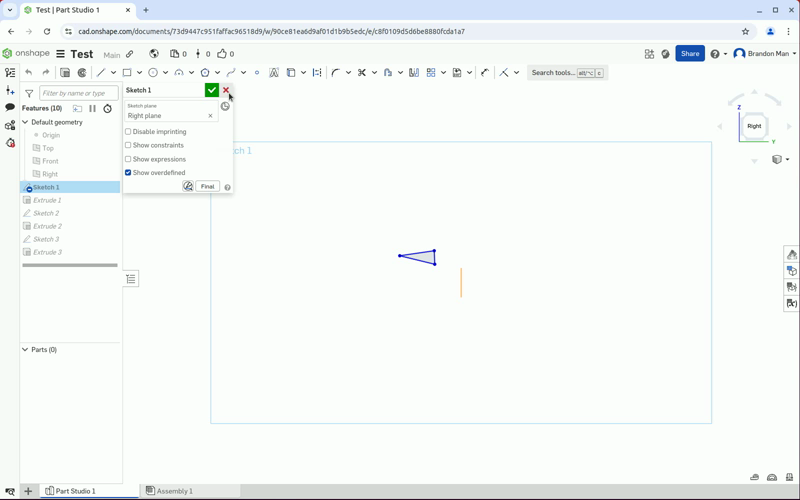
key(shift+s)
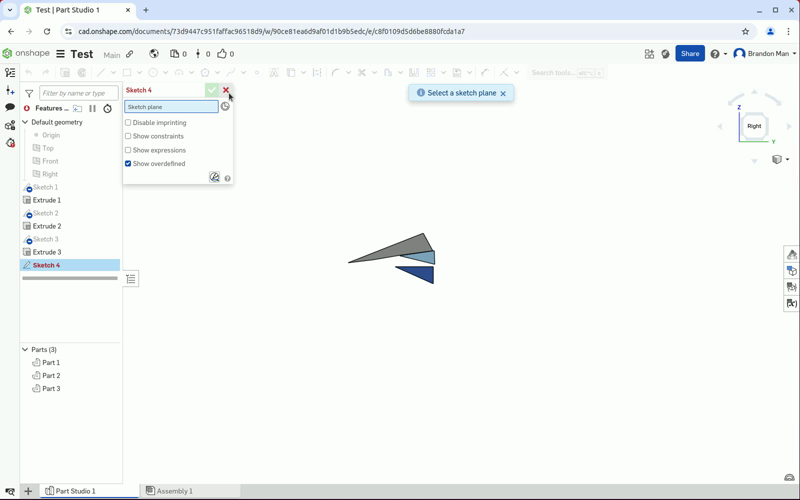
mouse_move(73, 176)
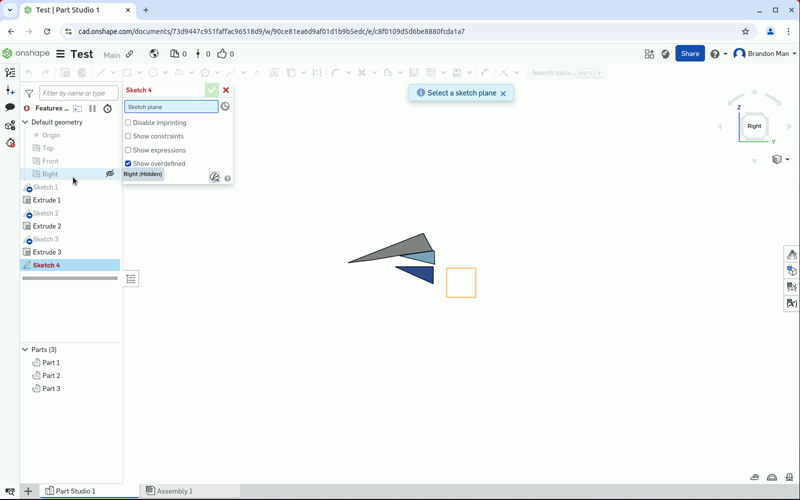
click(73, 176)
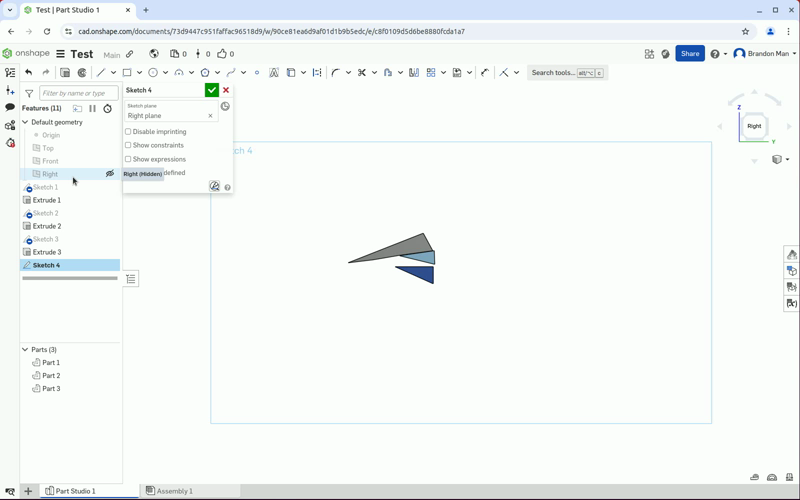
mouse_move(73, 352)
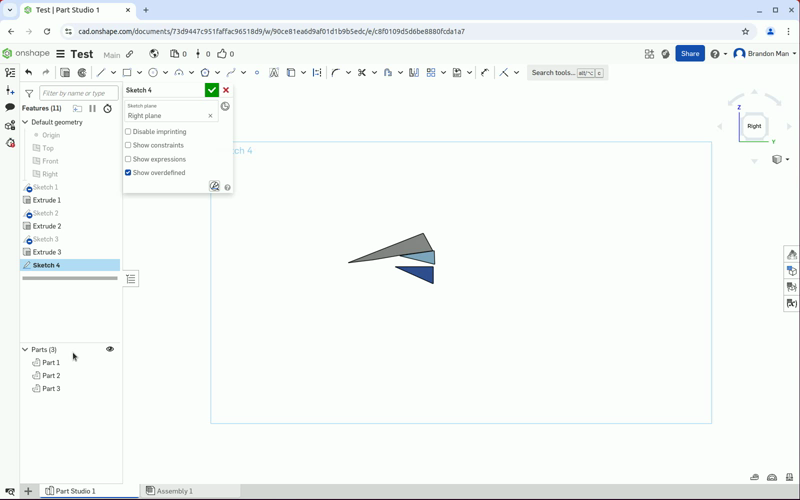
key(y)
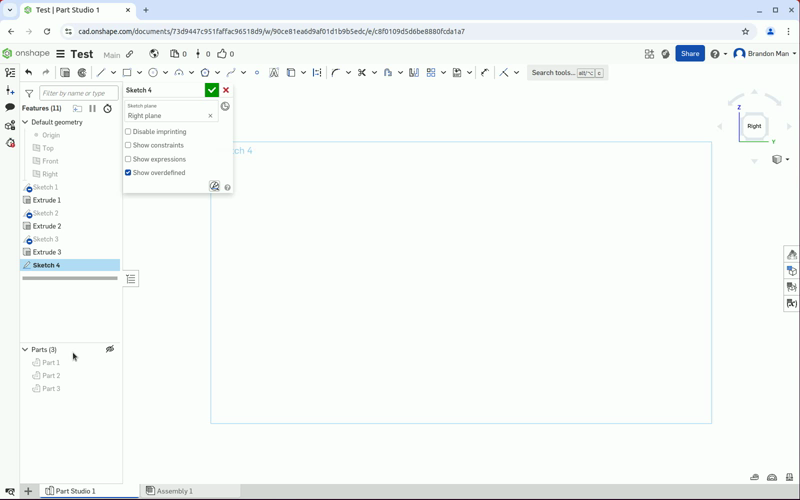
key(l)
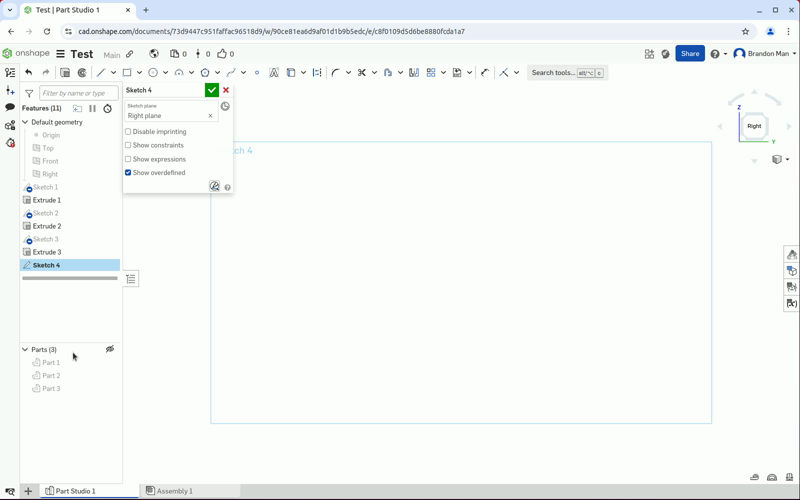
key_down(shift)
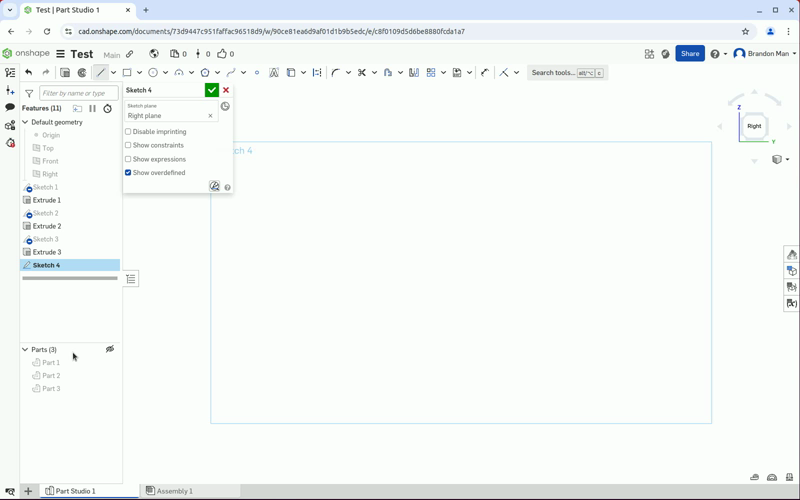
mouse_move(372, 259)
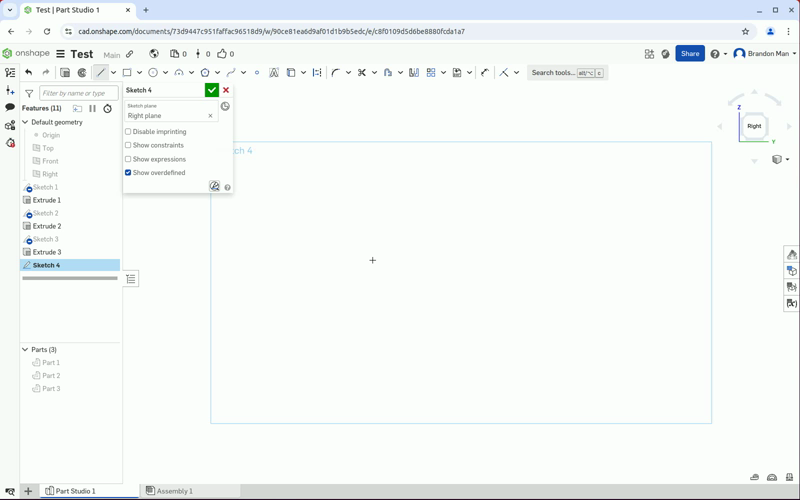
click(372, 259)
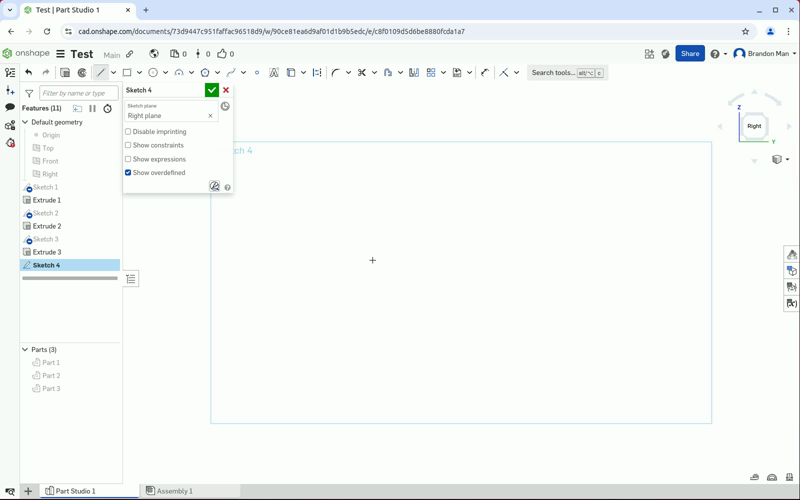
key_up(shift)
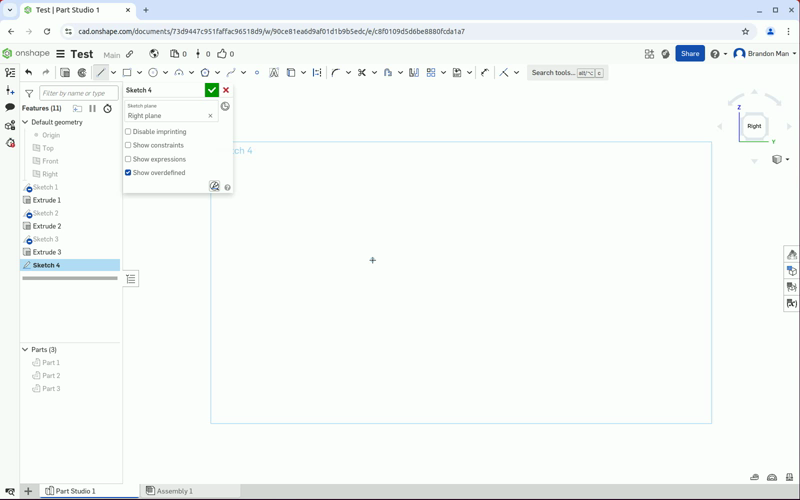
key_down(shift)
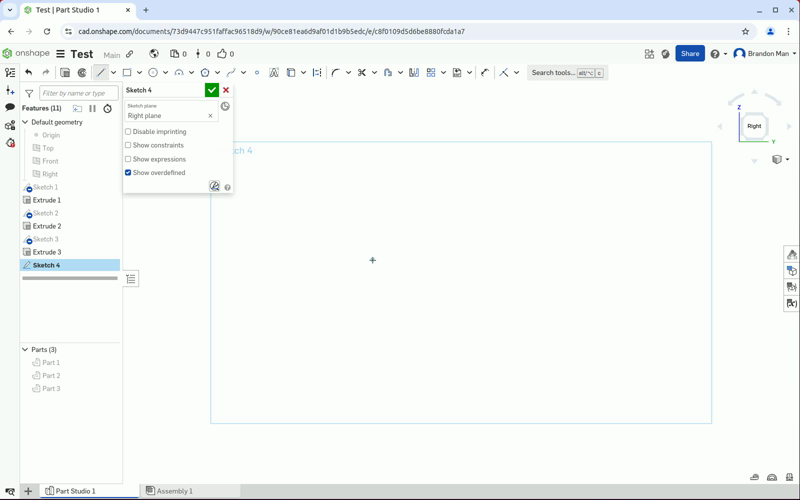
mouse_move(402, 259)
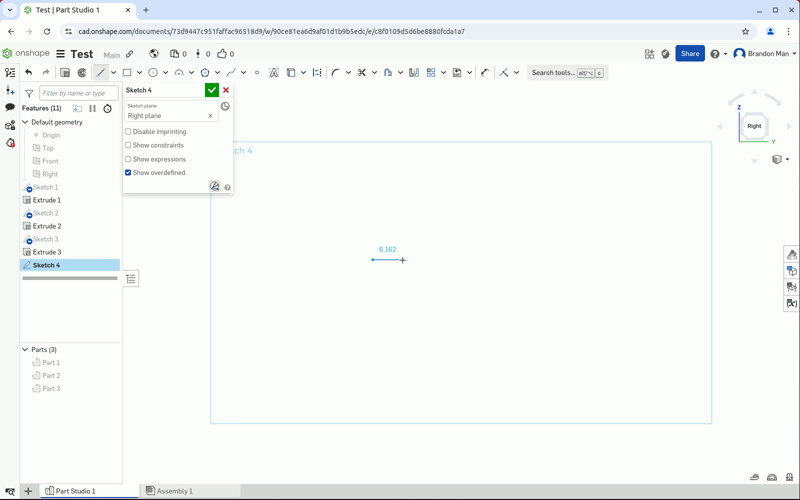
mouse_move(396, 266)
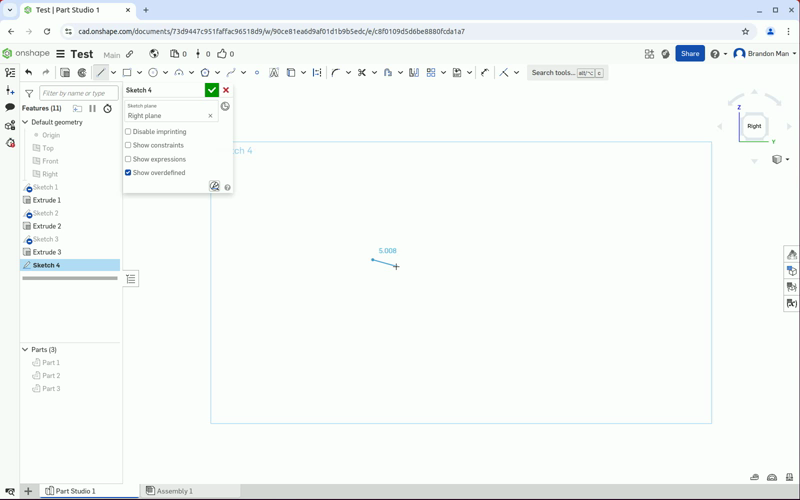
click(396, 266)
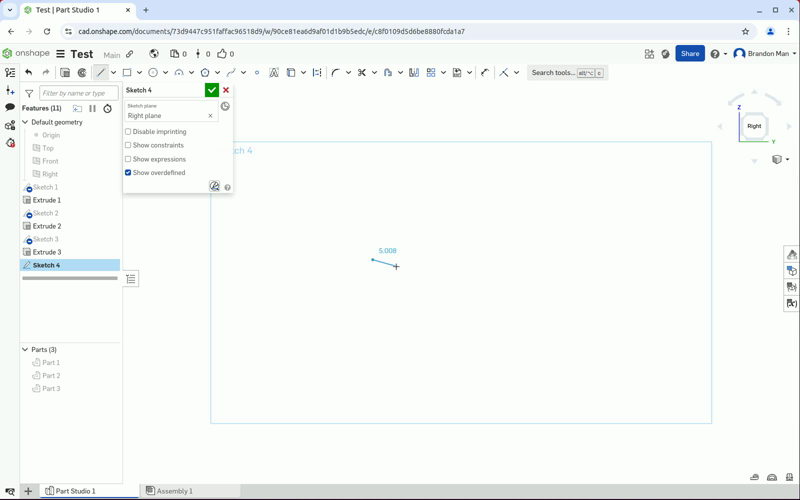
key_up(shift)
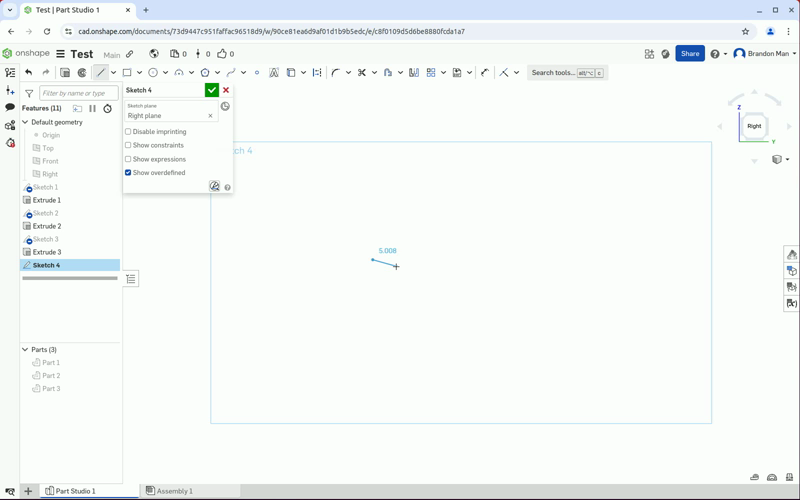
key_down(shift)
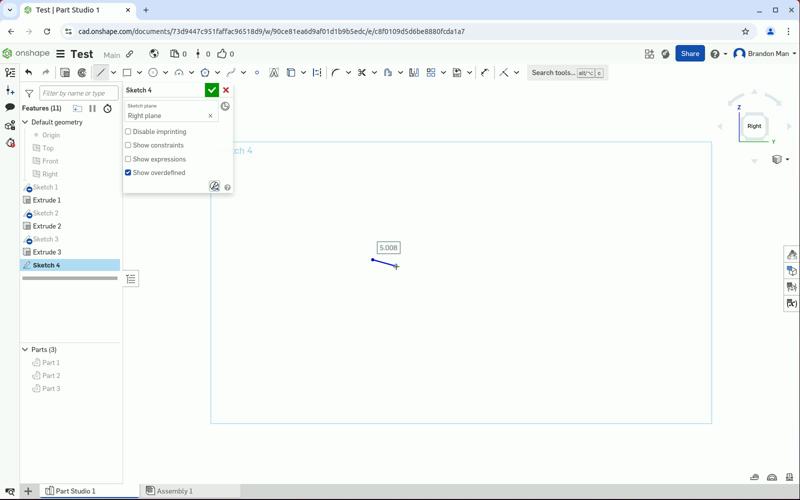
mouse_move(426, 266)
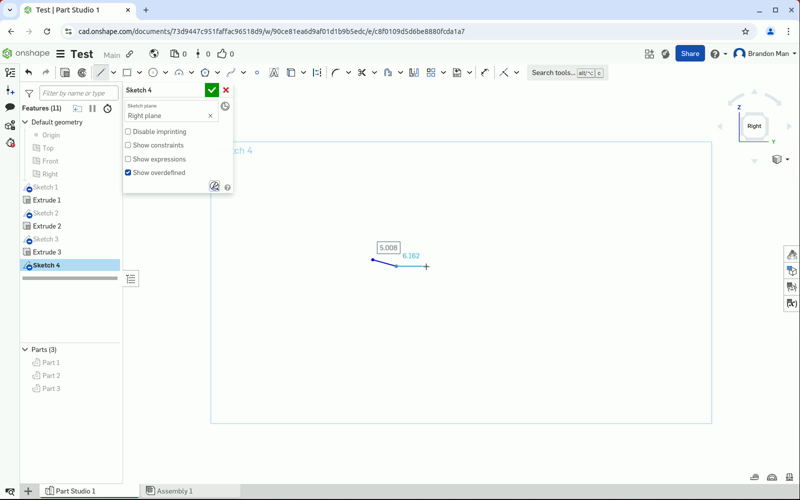
mouse_move(434, 266)
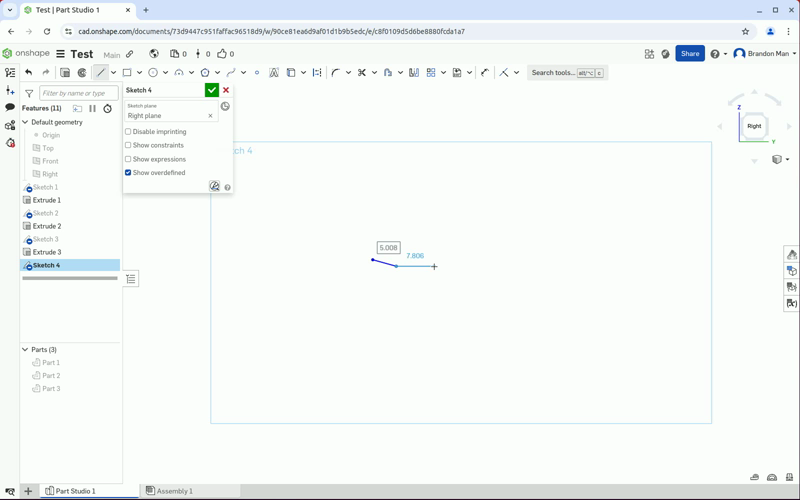
click(434, 266)
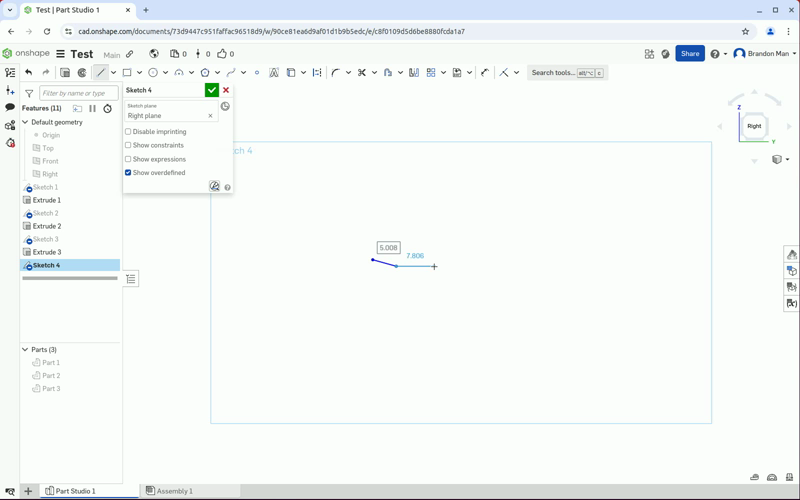
key_up(shift)
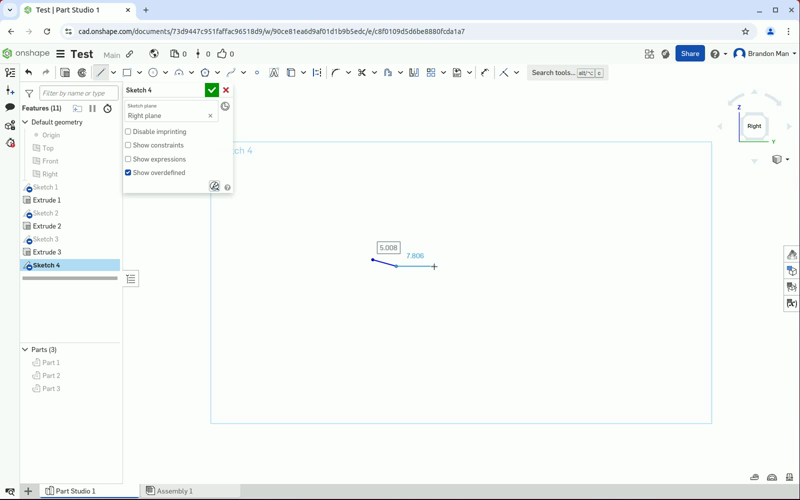
key_down(shift)
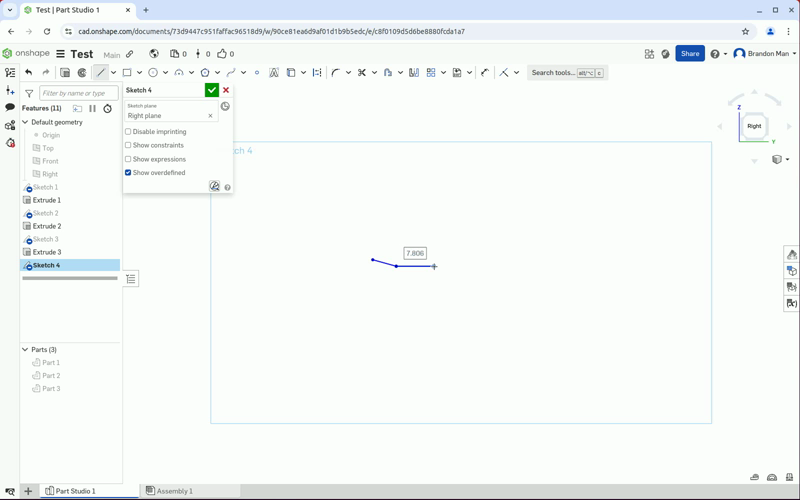
mouse_move(464, 266)
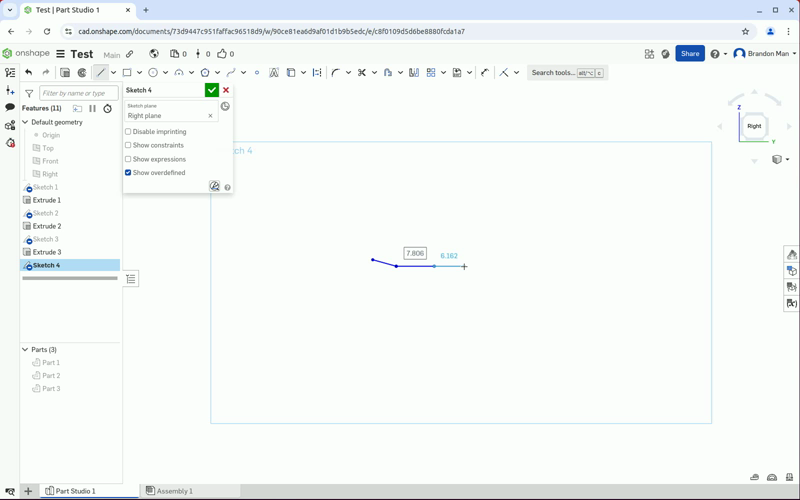
mouse_move(434, 263)
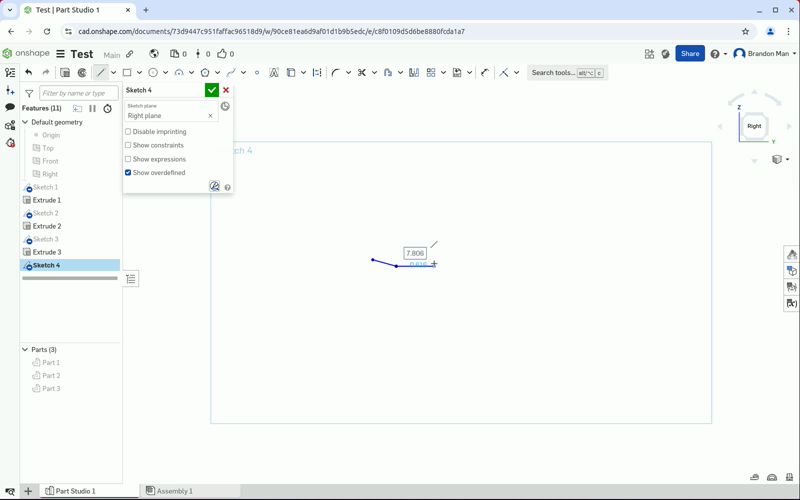
scroll(6)
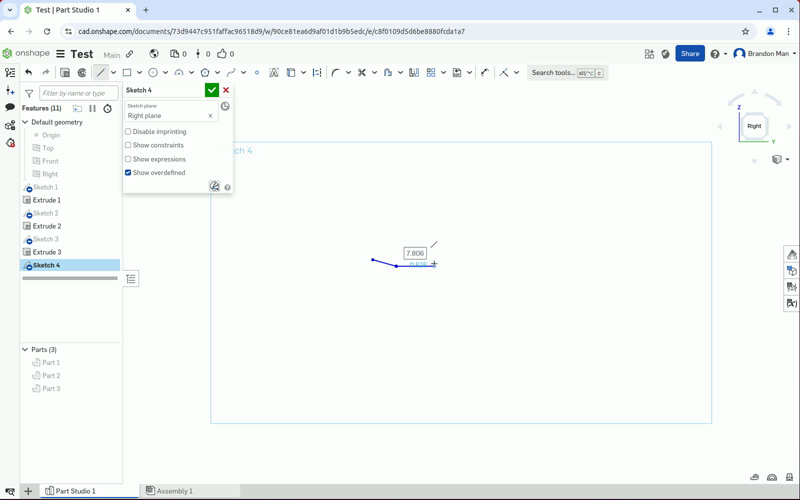
scroll(6)
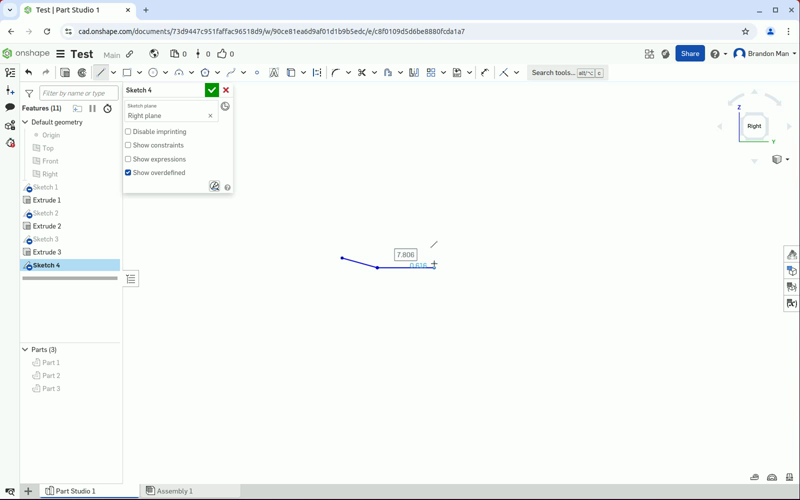
scroll(6)
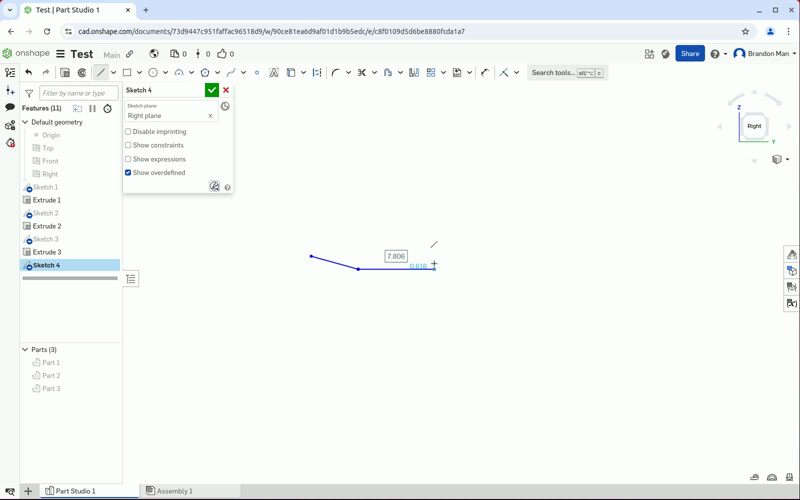
scroll(6)
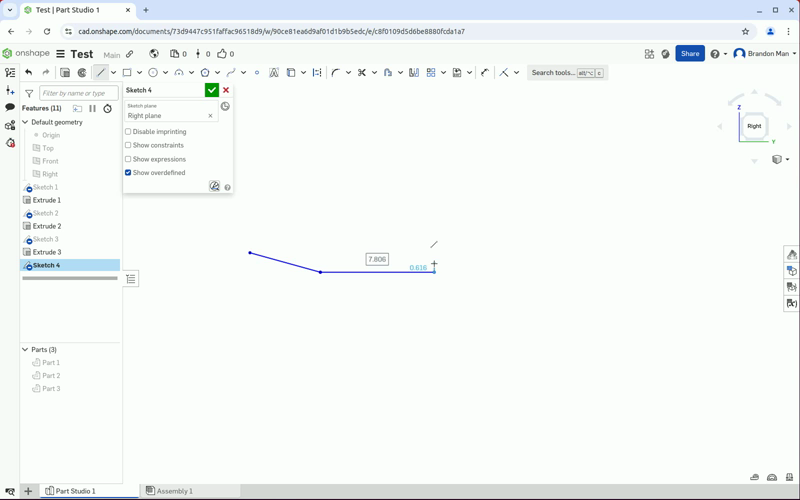
scroll(6)
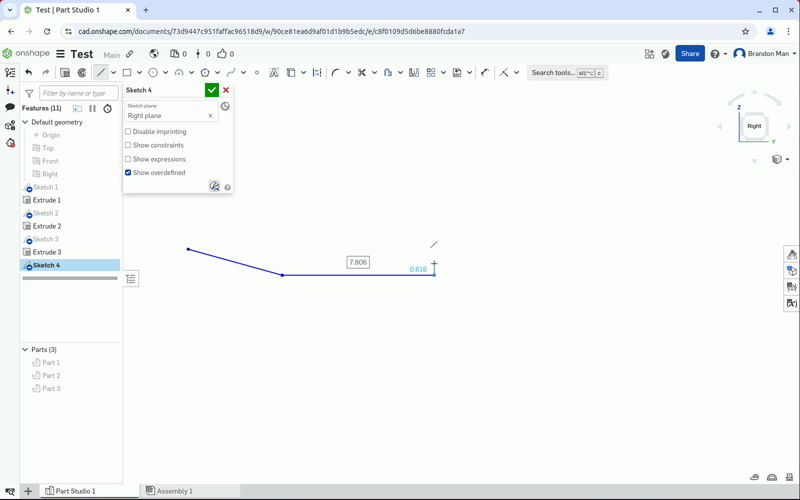
scroll(6)
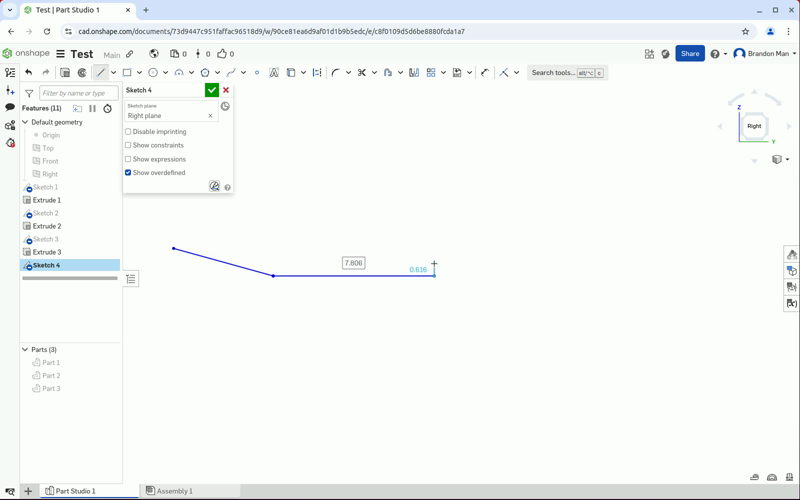
scroll(6)
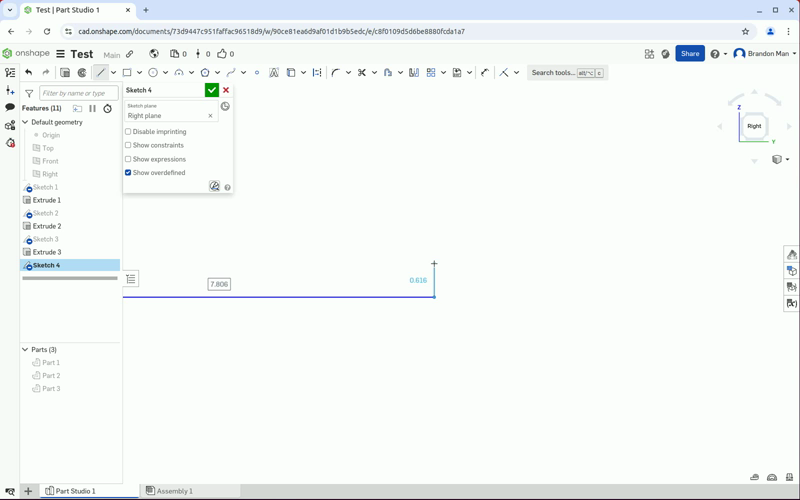
click(434, 263)
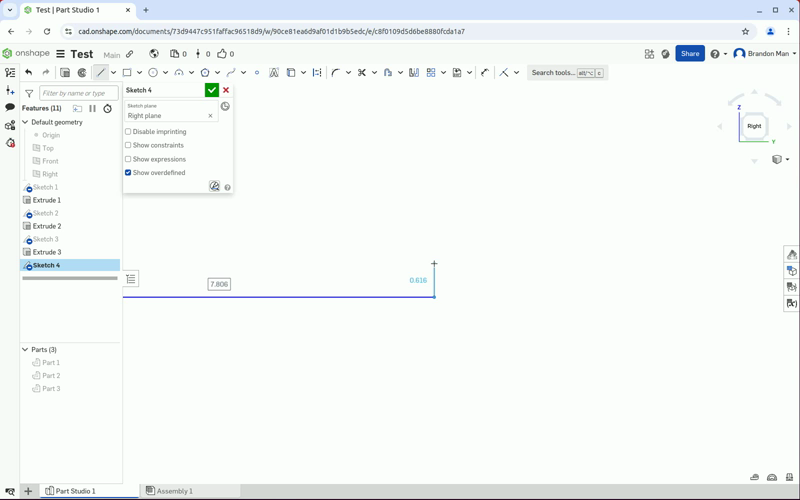
scroll(-6)
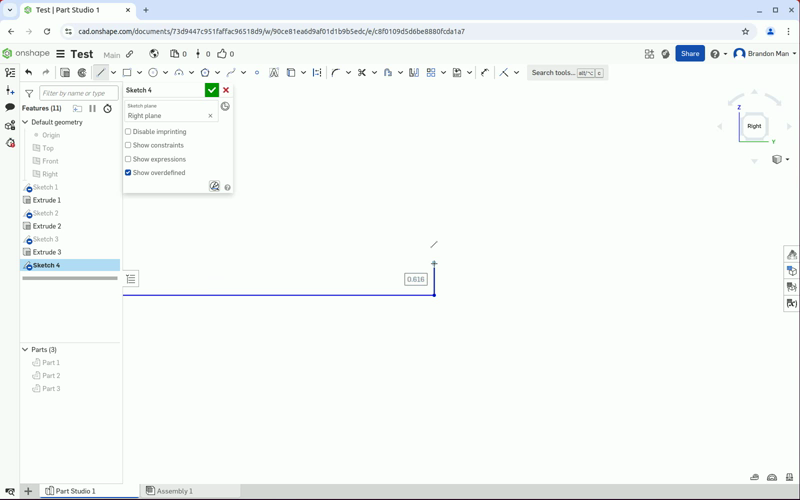
scroll(-6)
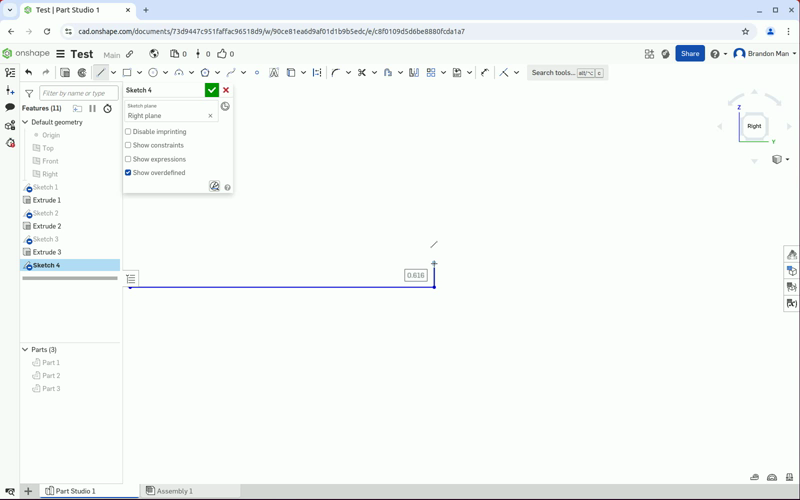
scroll(-6)
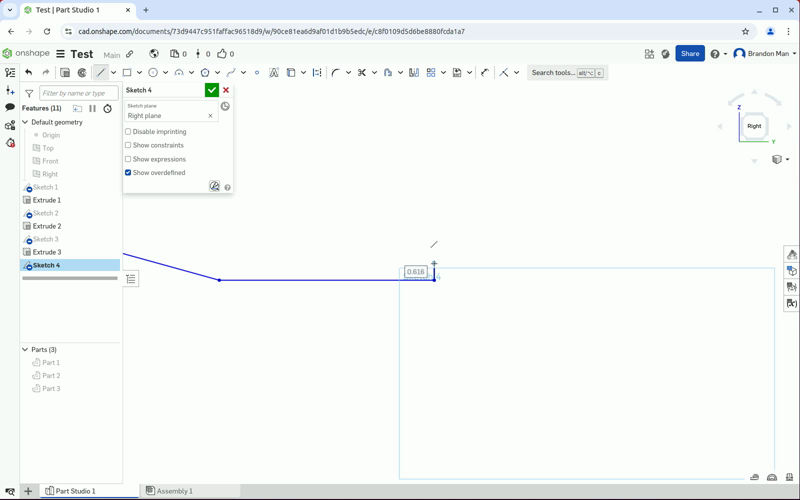
scroll(-6)
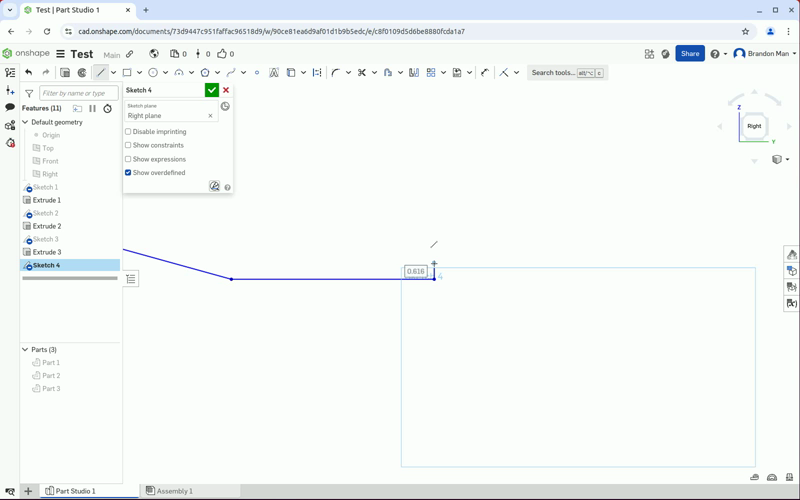
scroll(-6)
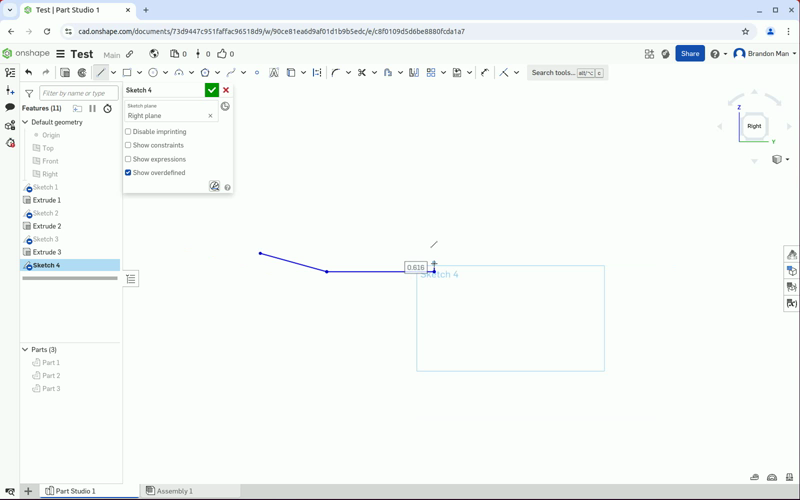
scroll(-6)
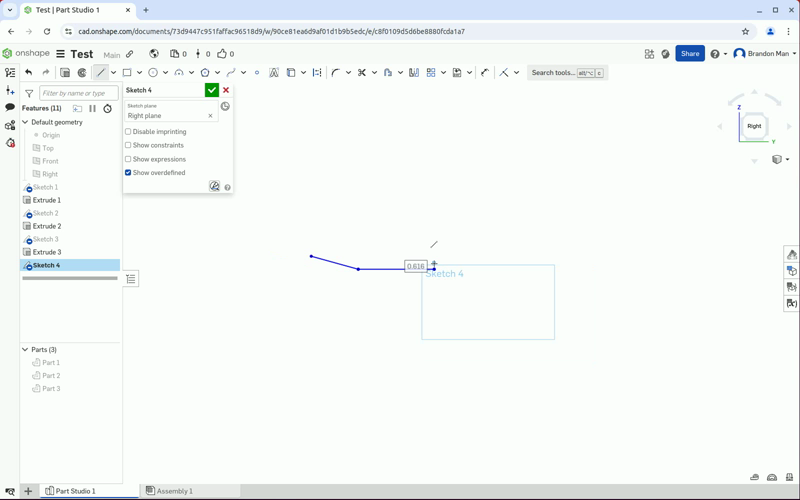
scroll(-6)
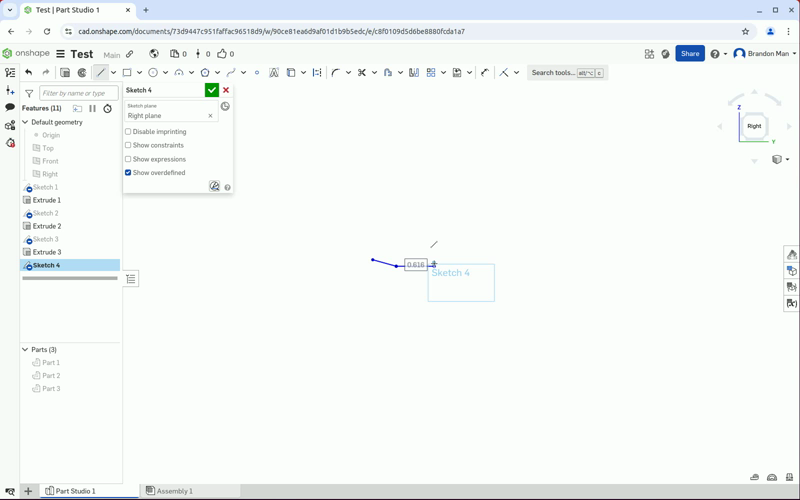
key_up(shift)
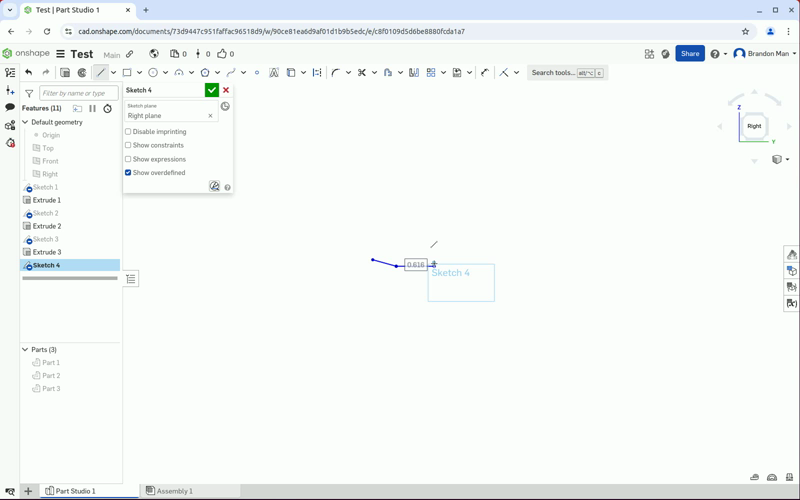
key_down(shift)
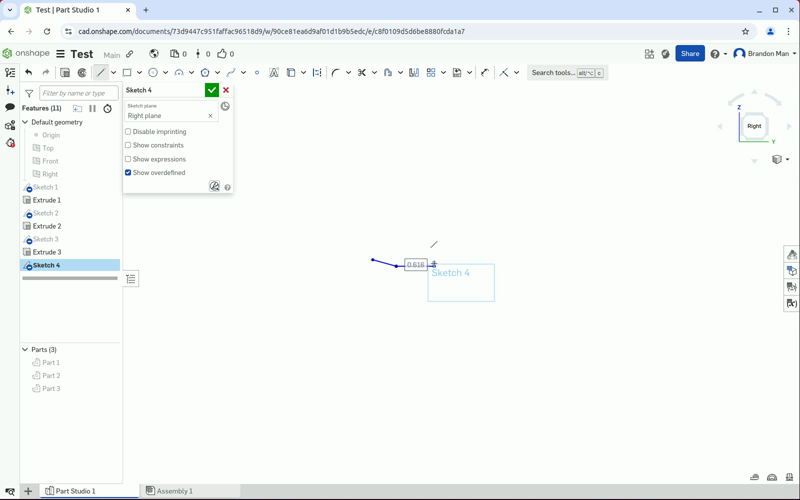
mouse_move(464, 263)
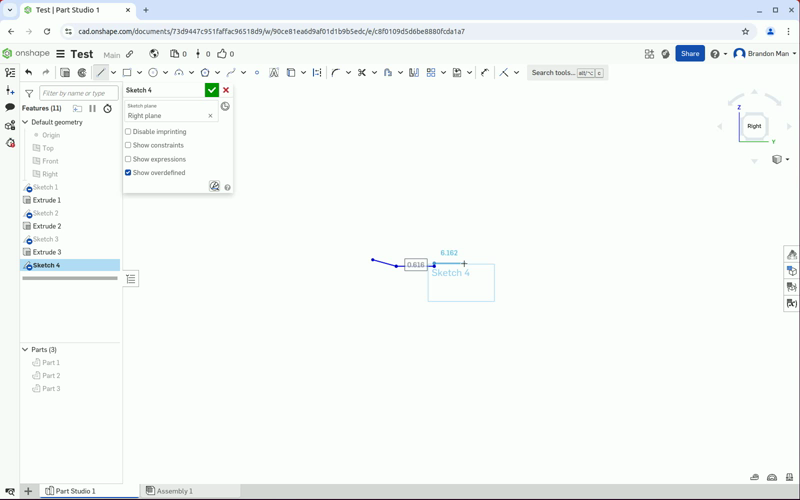
mouse_move(400, 255)
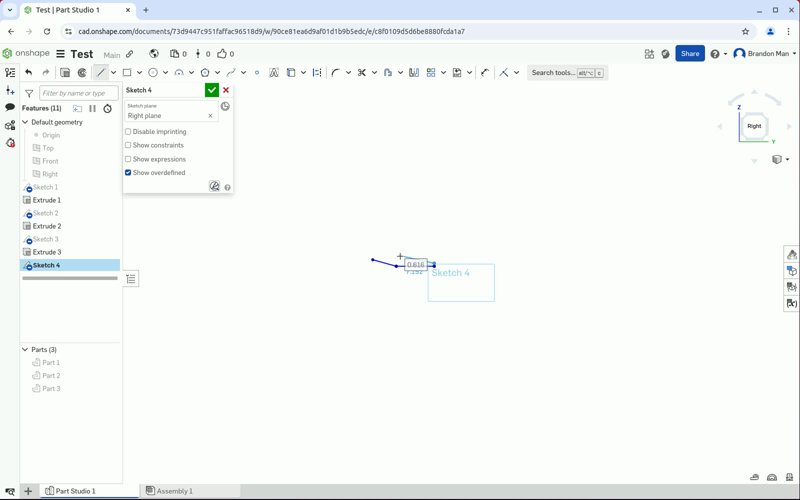
click(400, 255)
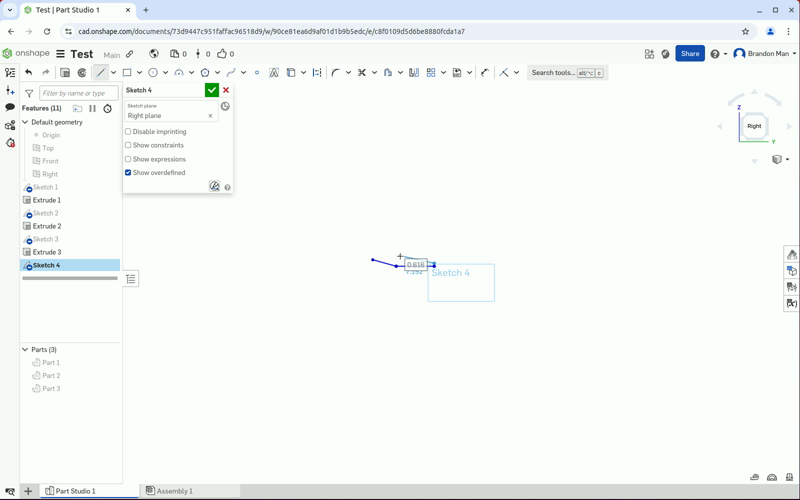
key_up(shift)
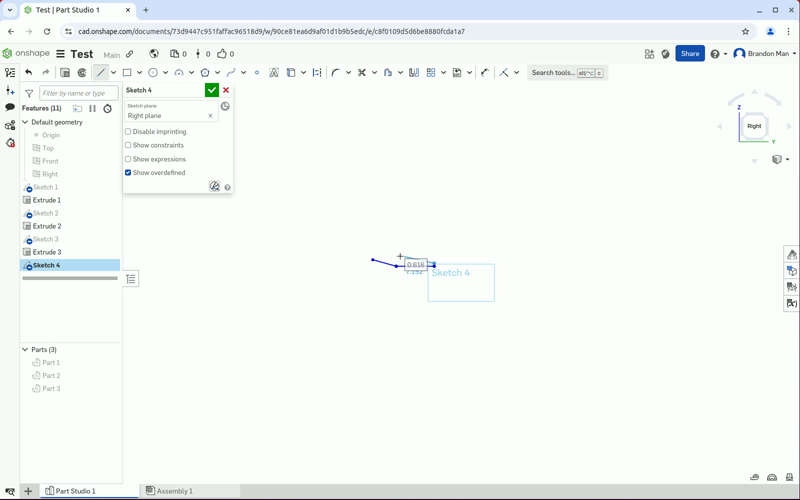
mouse_move(430, 255)
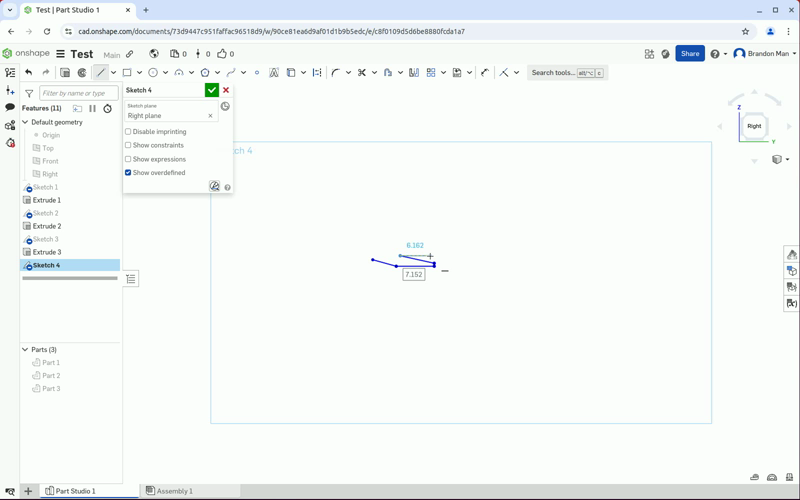
key_down(shift)
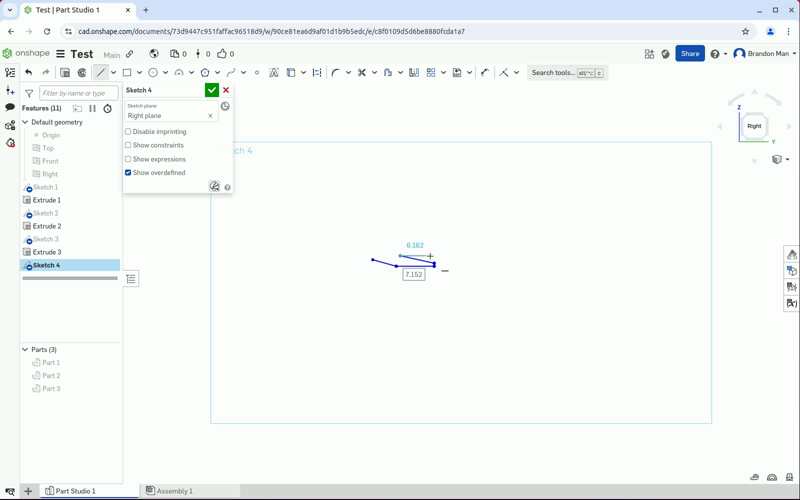
mouse_move(372, 259)
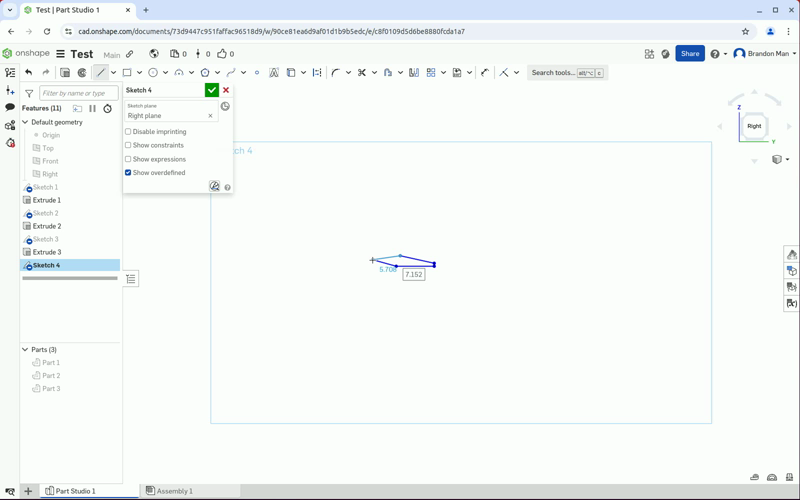
key_up(shift)
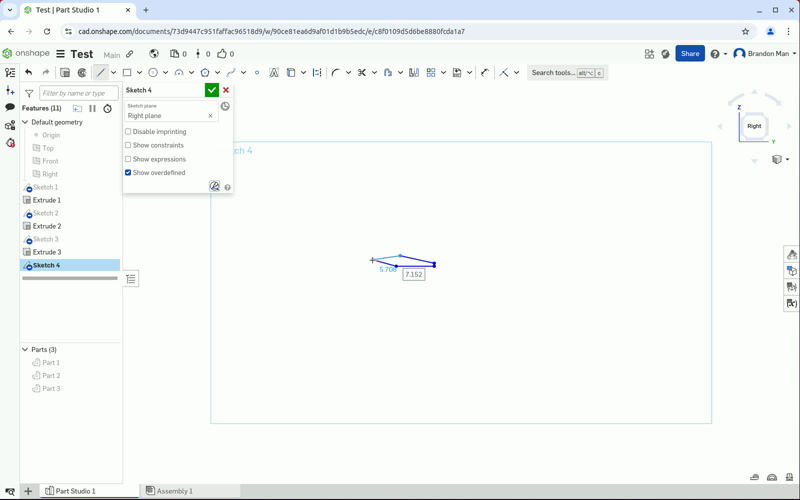
click(372, 259)
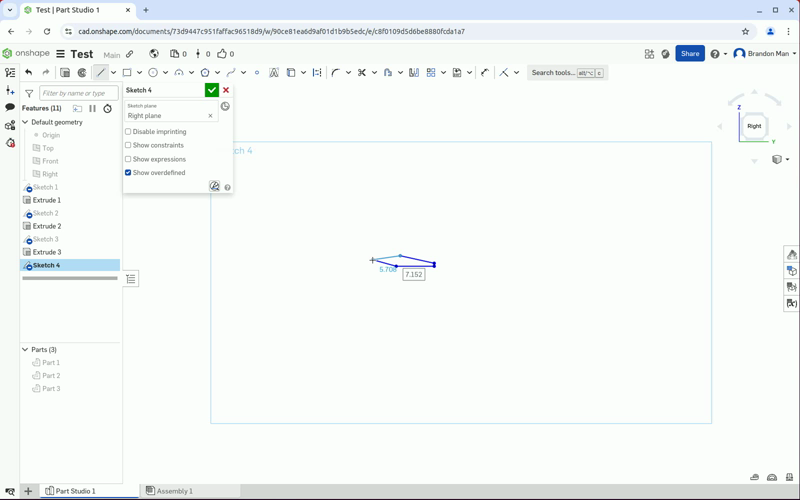
key(esc)
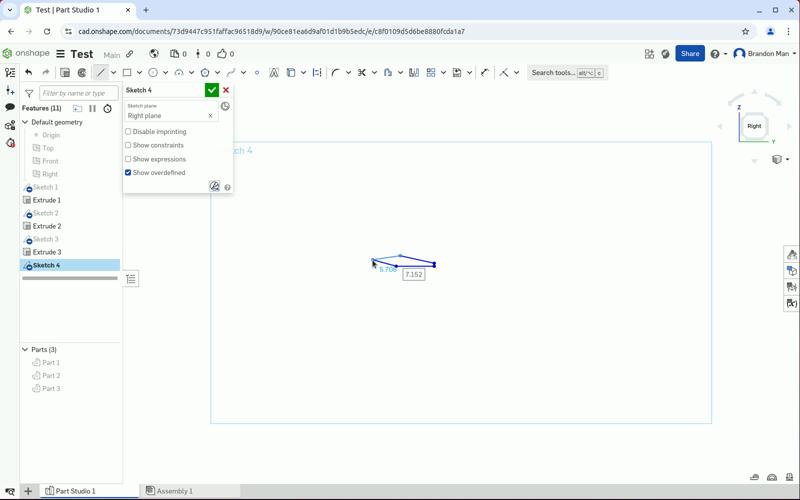
mouse_move(402, 257)
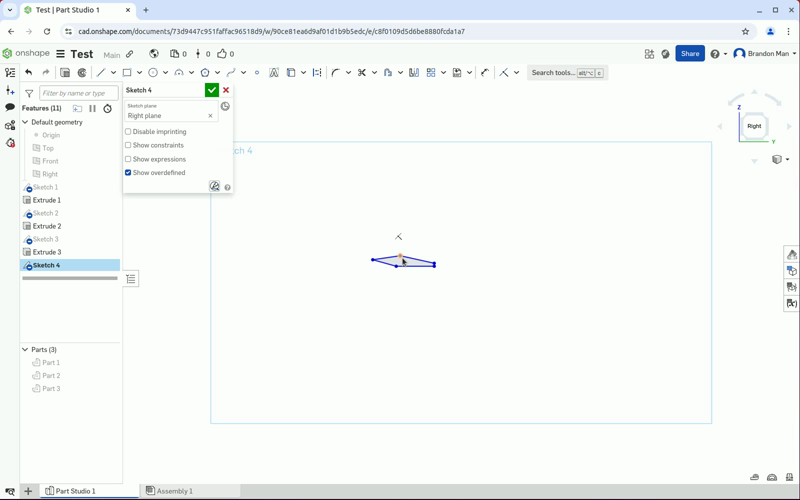
scroll(6)
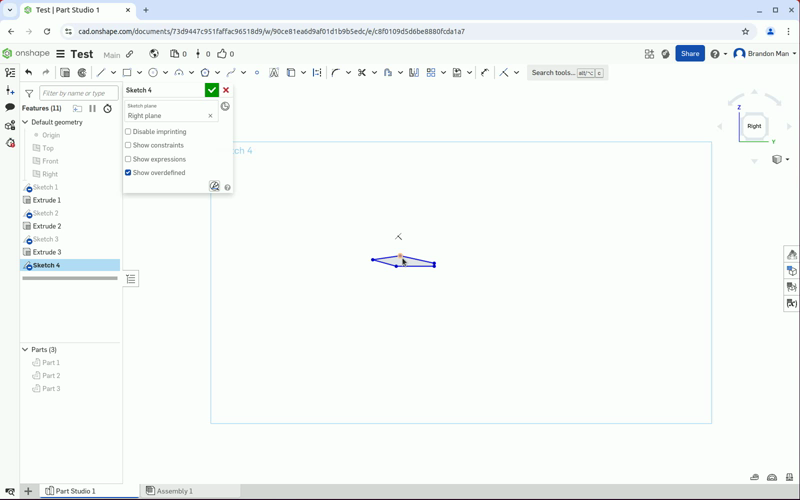
scroll(6)
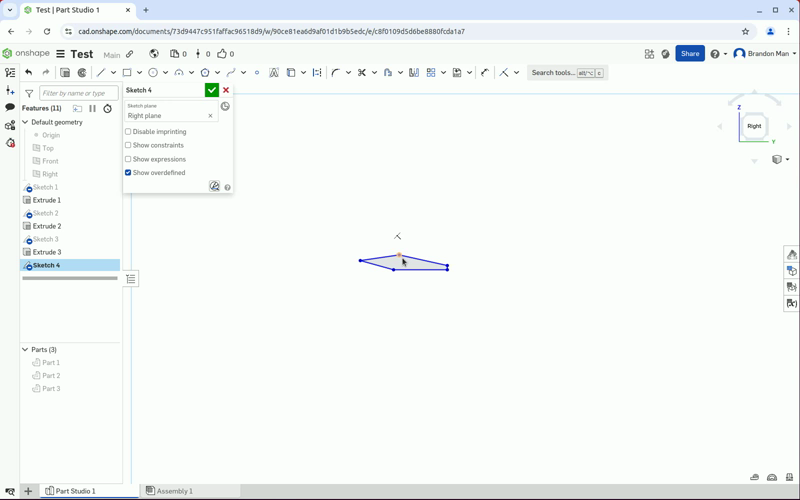
scroll(6)
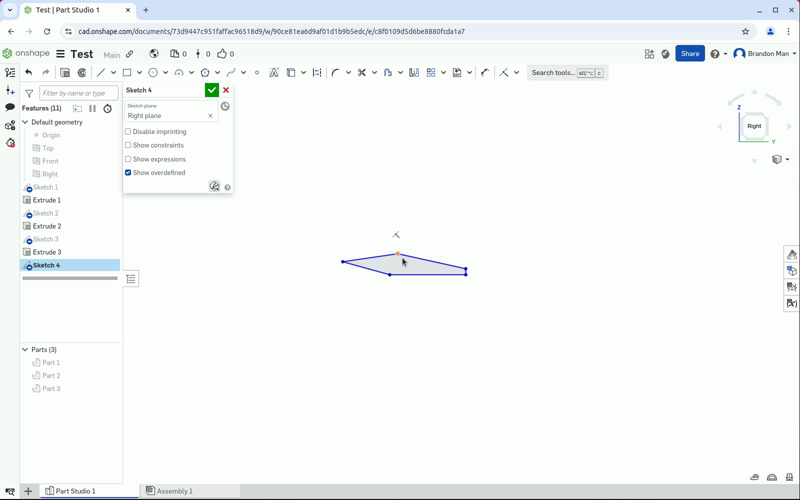
scroll(6)
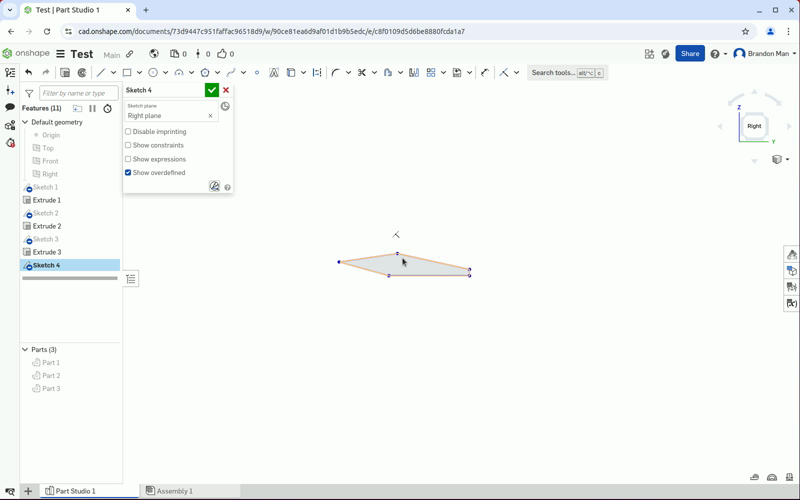
scroll(6)
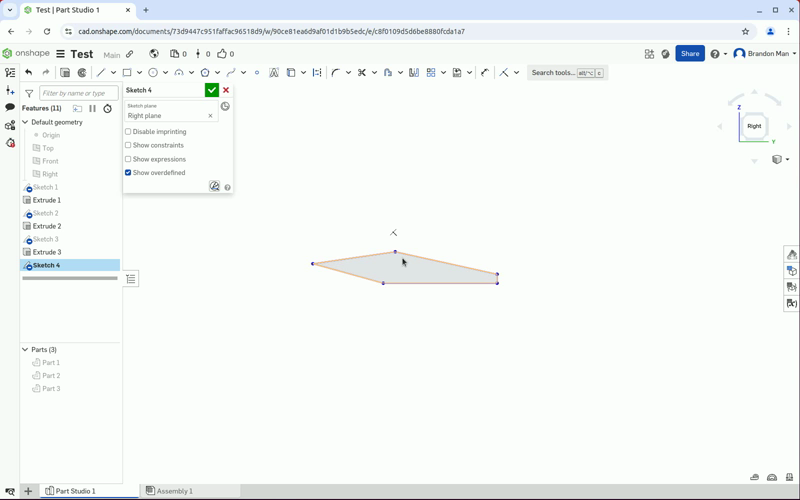
scroll(6)
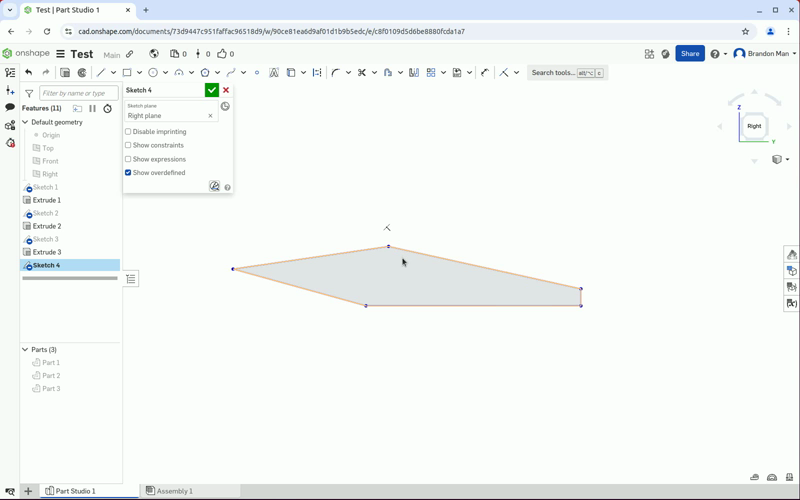
scroll(6)
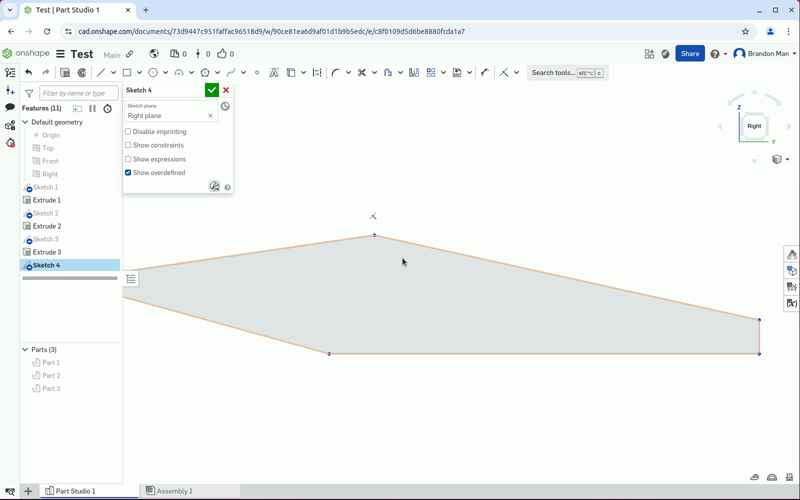
click(402, 257)
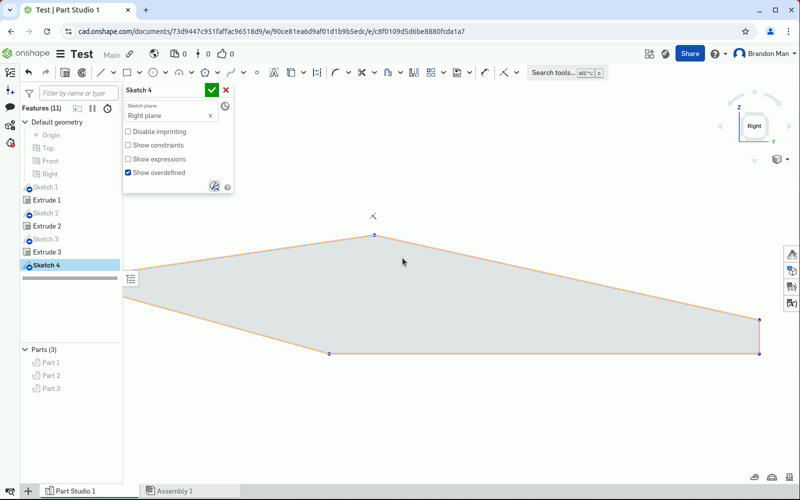
scroll(-6)
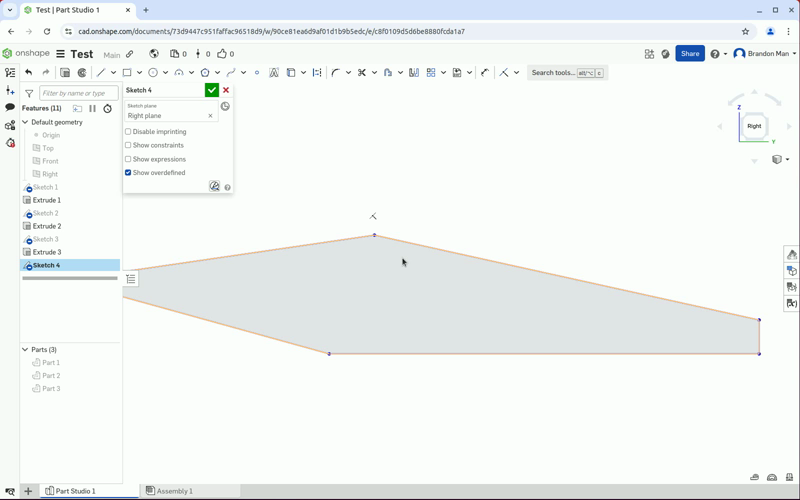
scroll(-6)
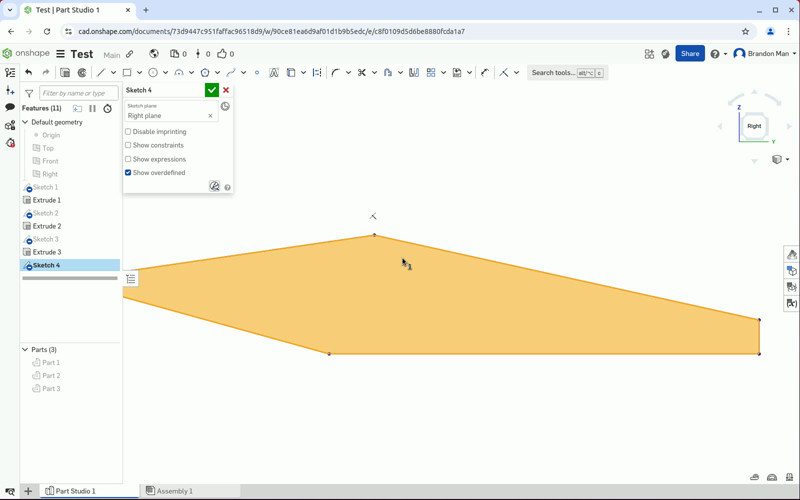
scroll(-6)
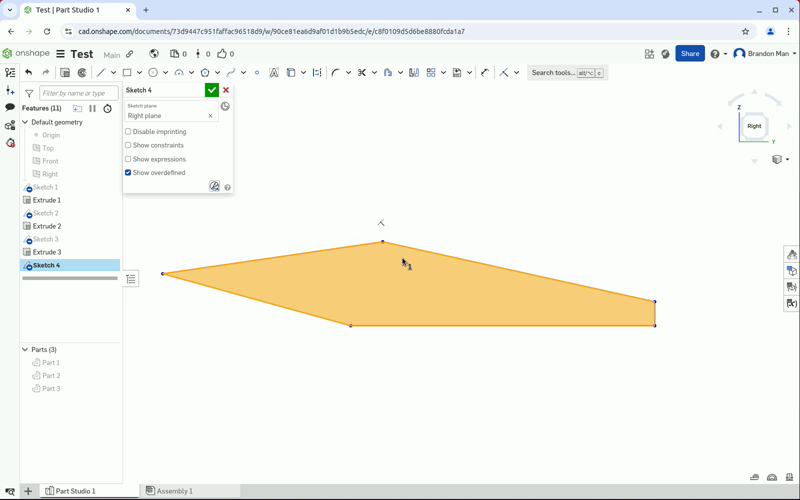
scroll(-6)
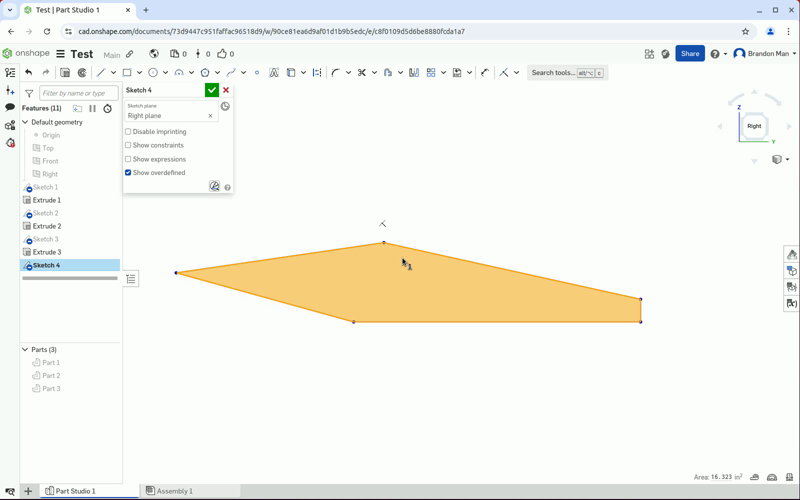
scroll(-6)
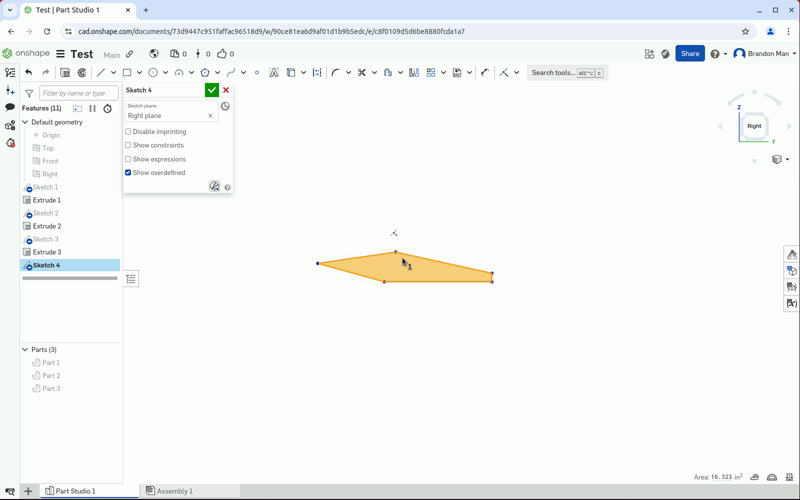
scroll(-6)
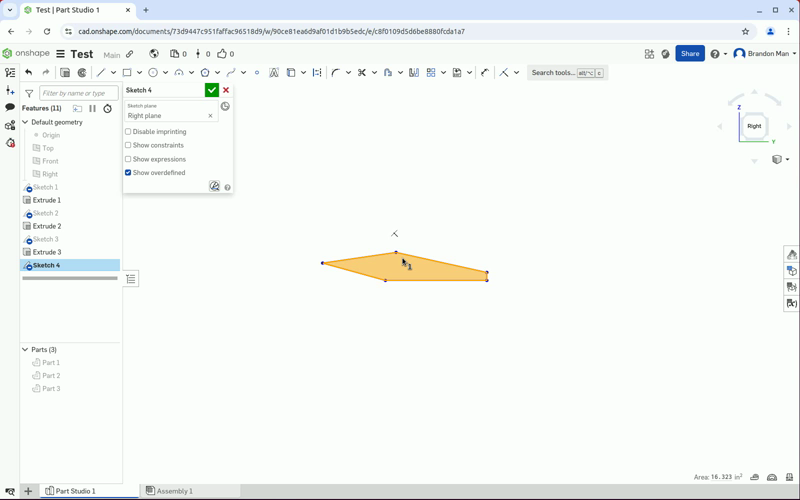
scroll(-6)
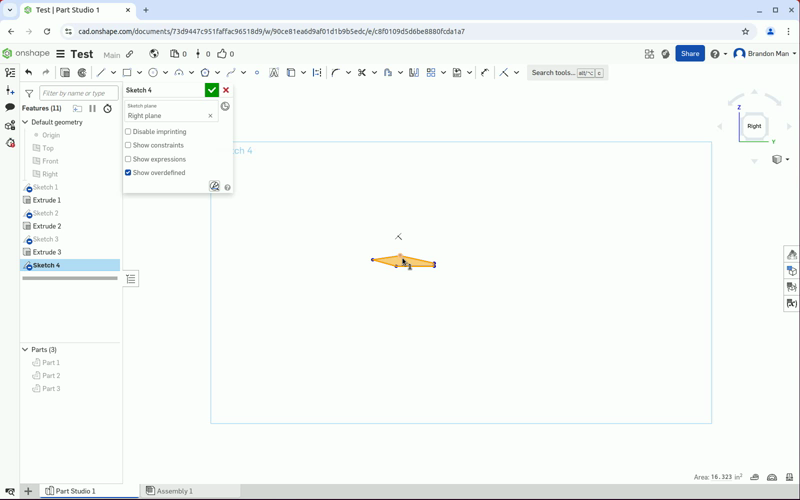
mouse_move(73, 352)
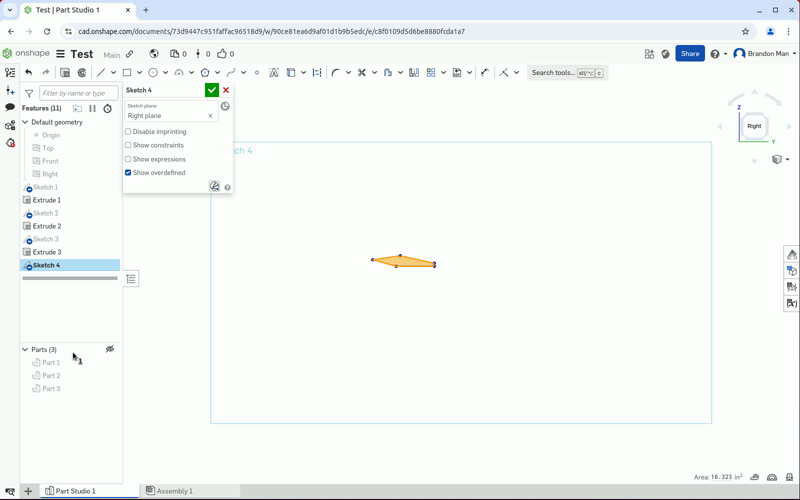
key(shift+y)
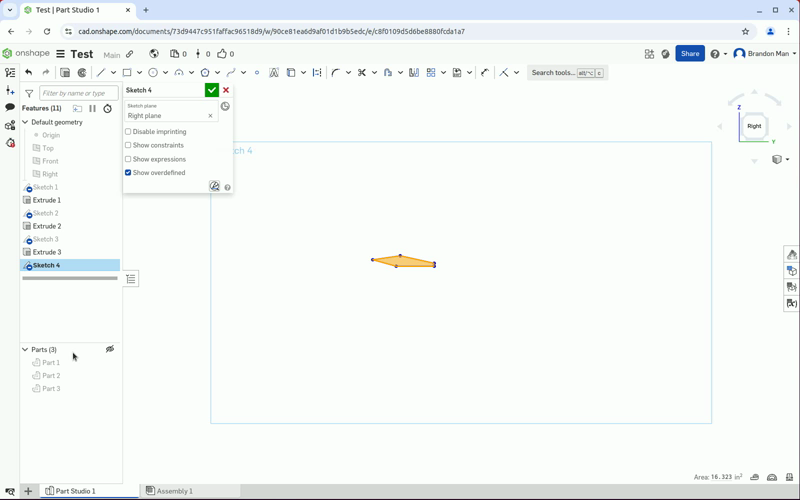
key(shift+e)
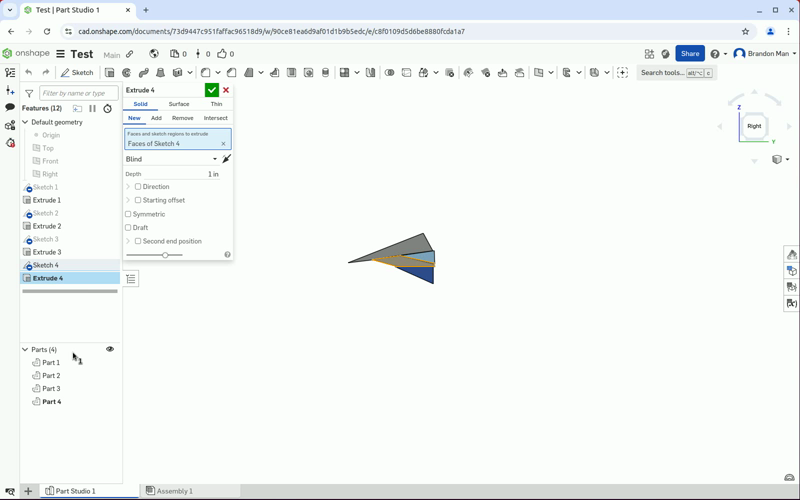
mouse_move(143, 106)
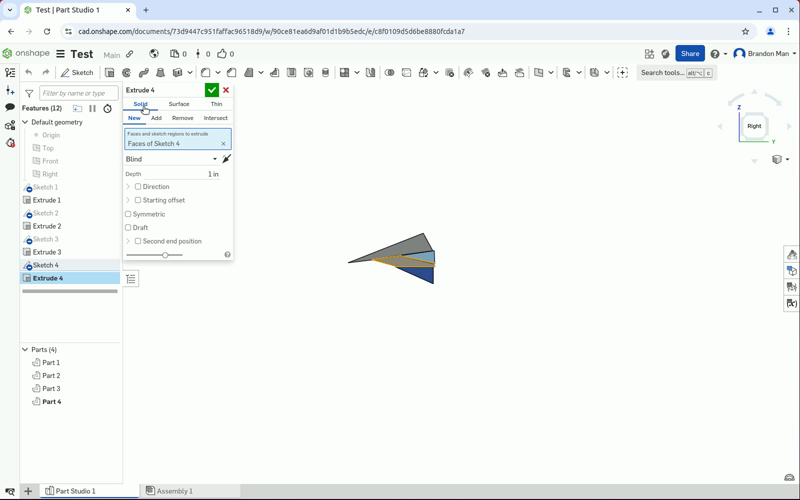
click(143, 106)
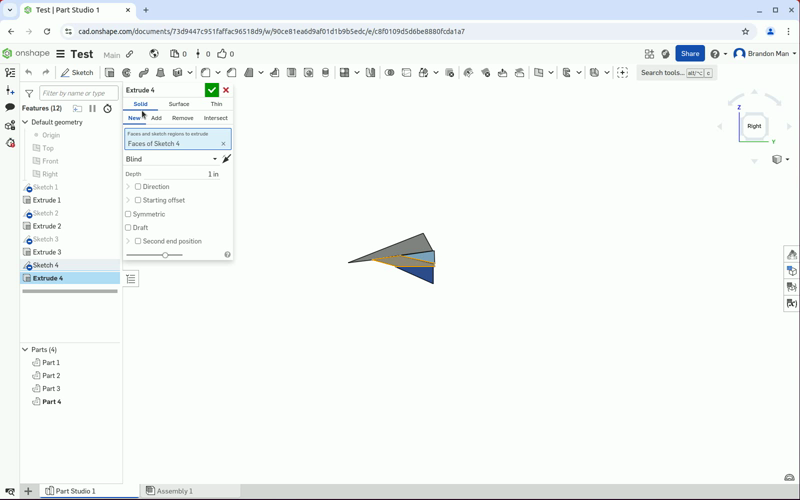
mouse_move(137, 120)
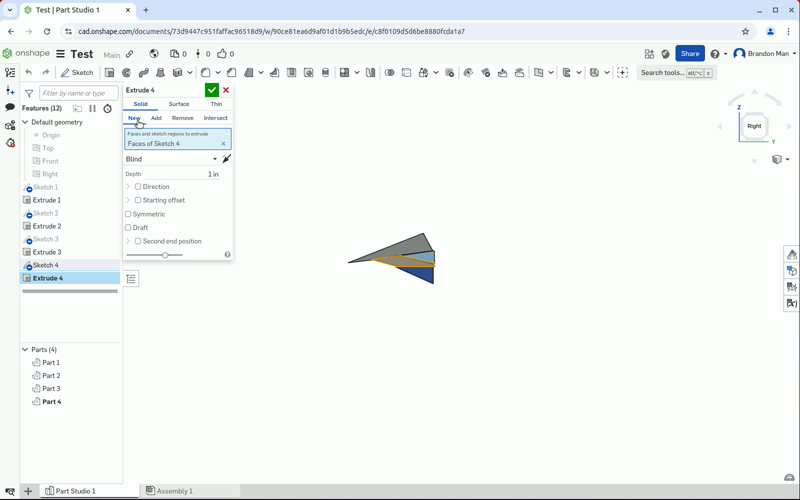
click(137, 120)
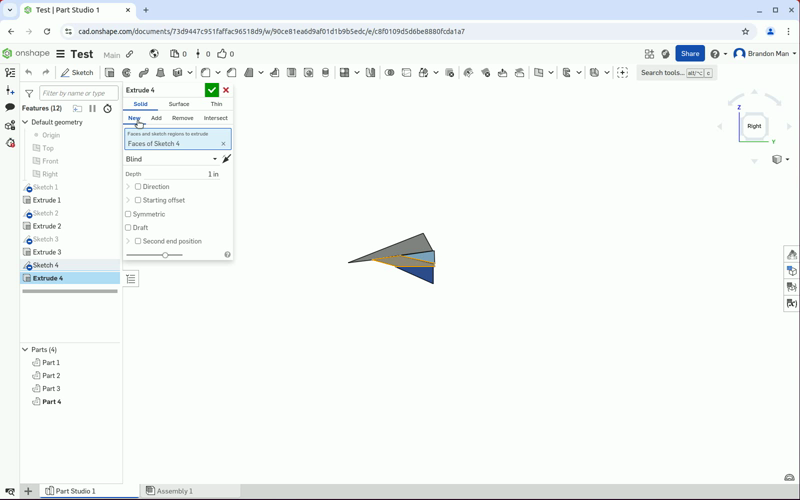
key(tab, 4)
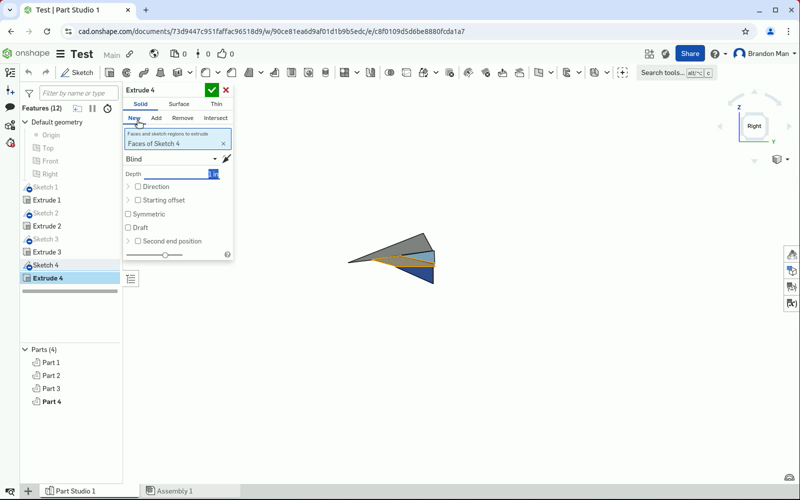
text(2.407)
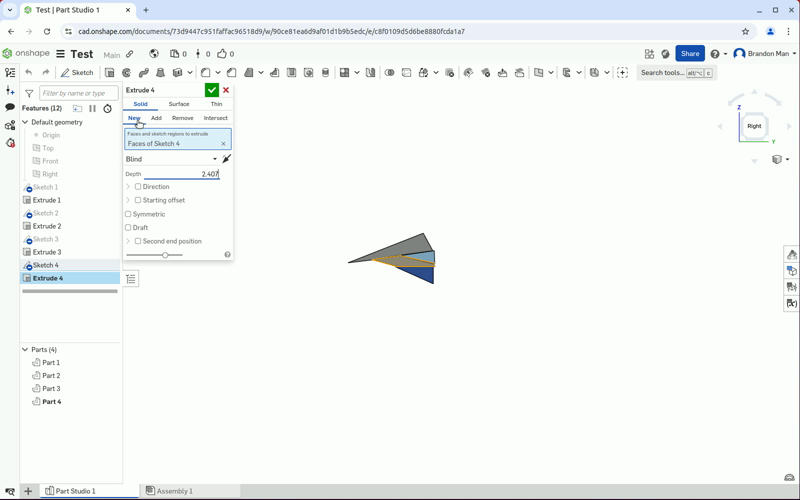
key(enter)
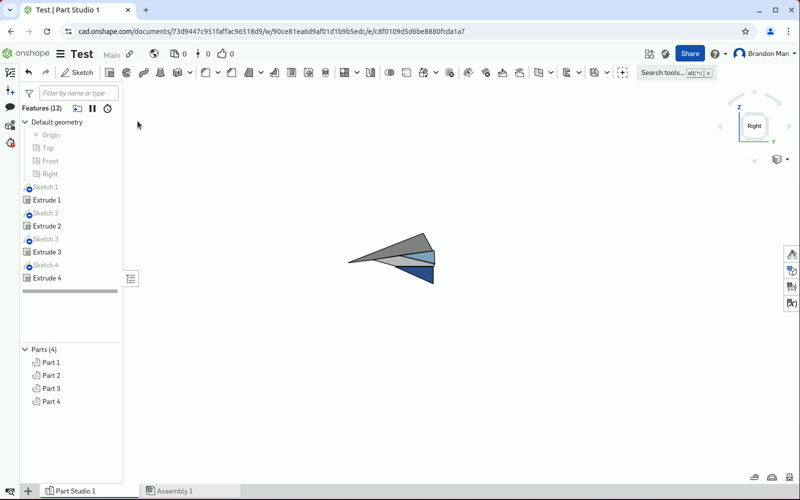
key(shift+h)
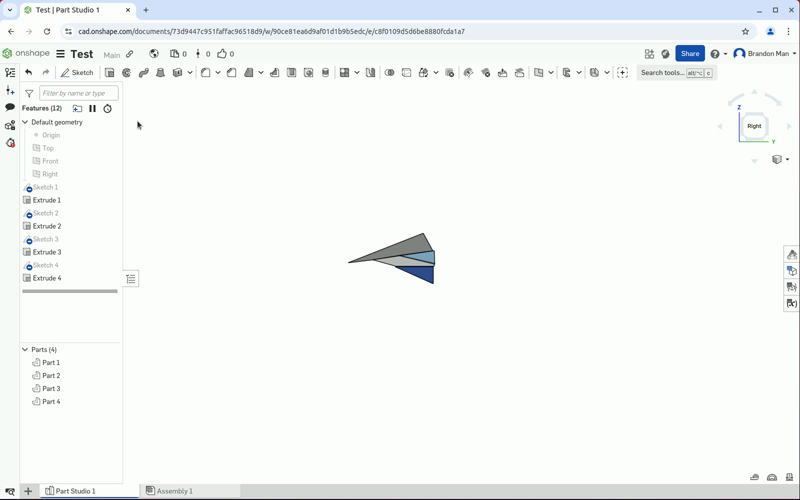
key(shift+h)
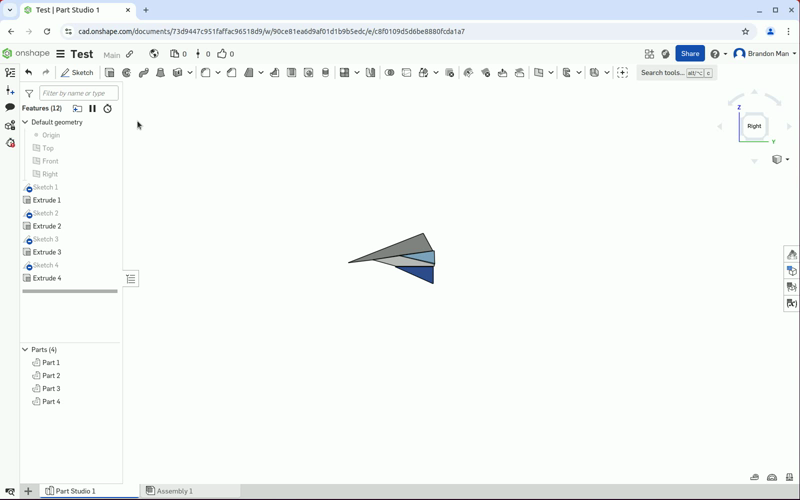
mouse_move(73, 189)
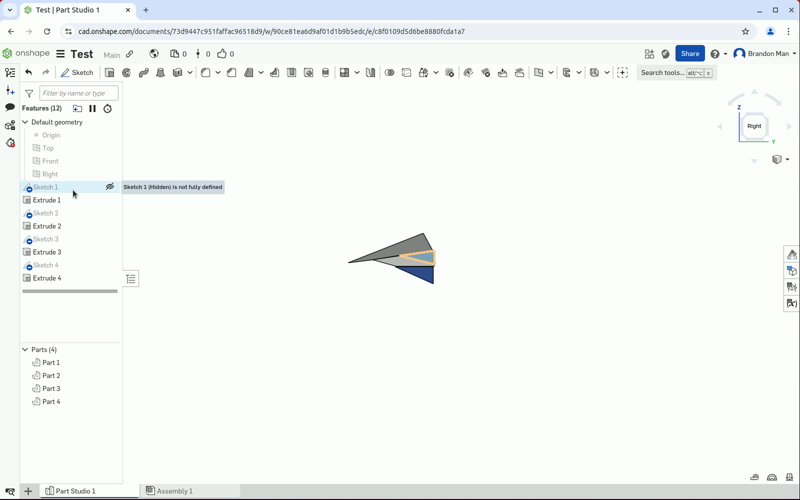
click(73, 189)
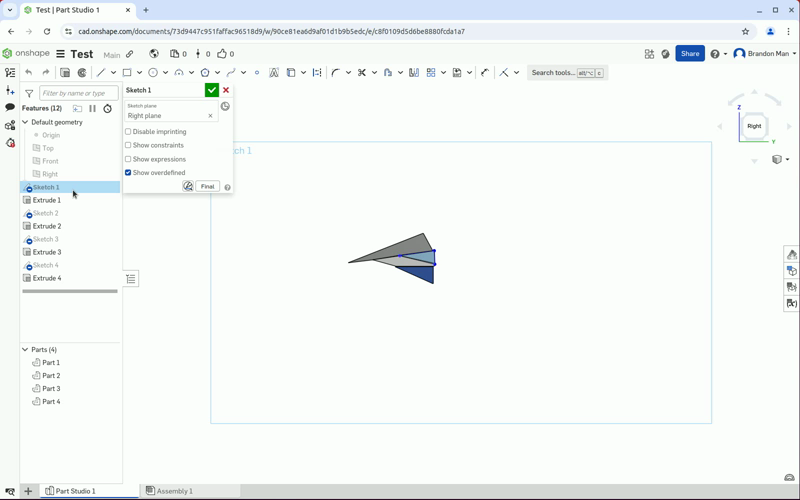
mouse_move(229, 92)
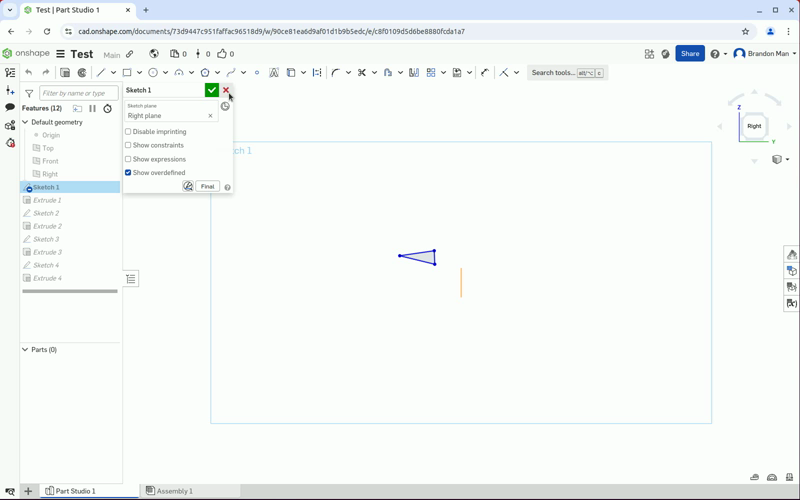
click(229, 92)
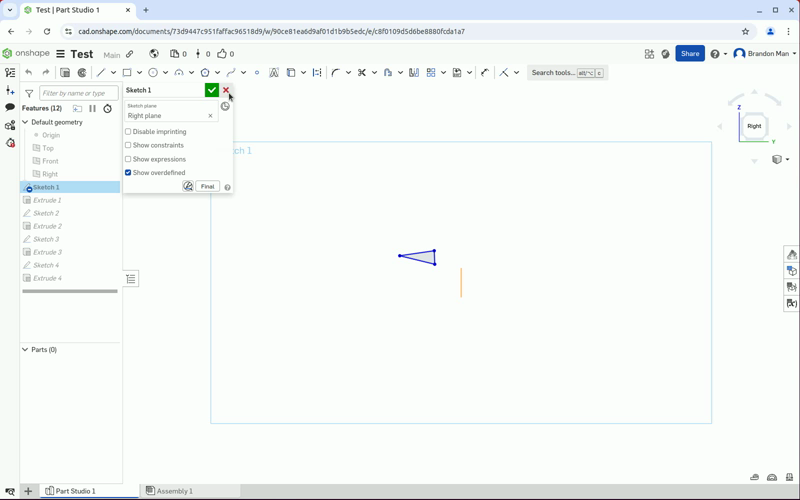
key(shift+s)
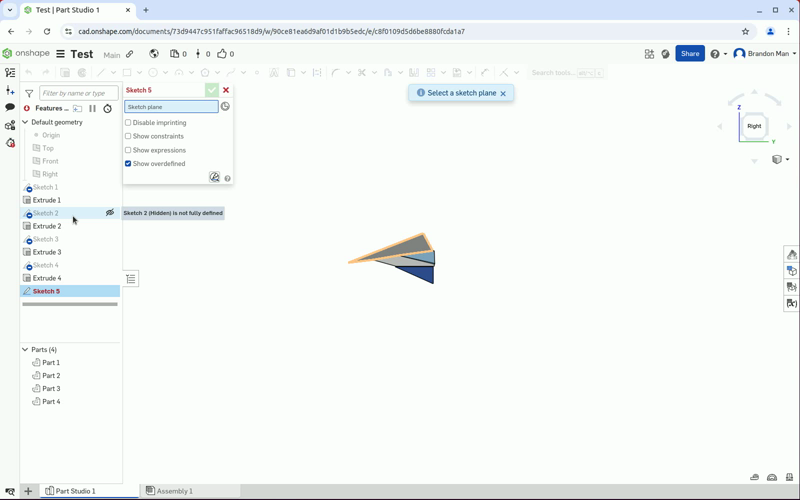
scroll(3)
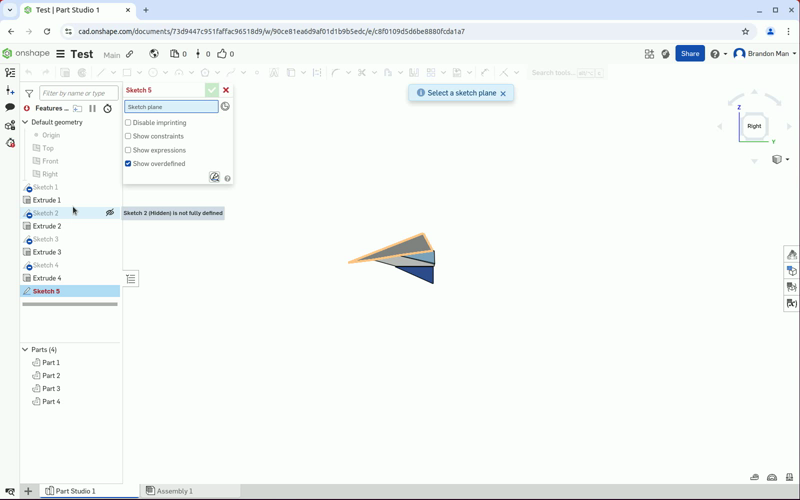
mouse_move(73, 176)
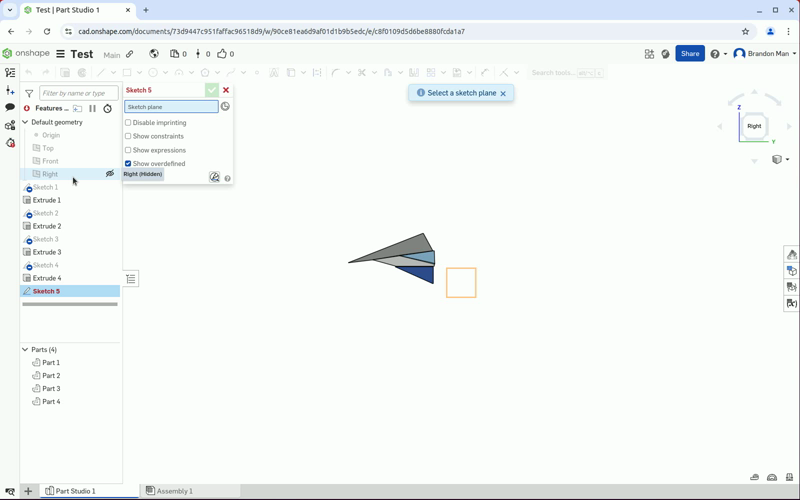
click(73, 176)
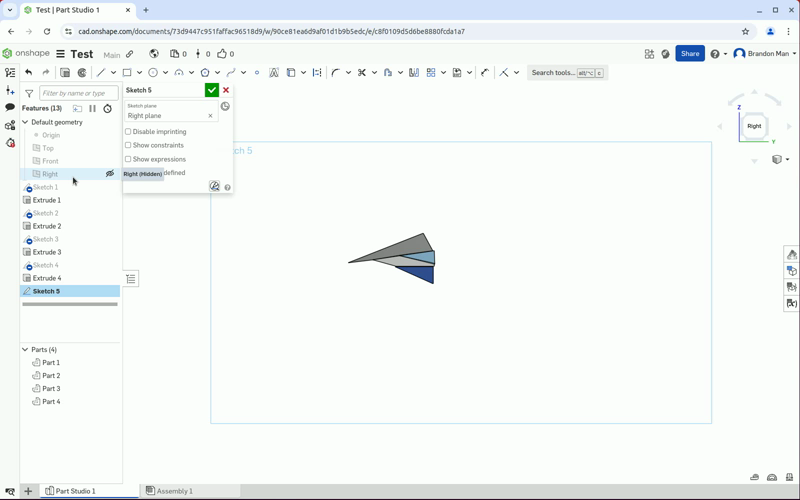
mouse_move(73, 352)
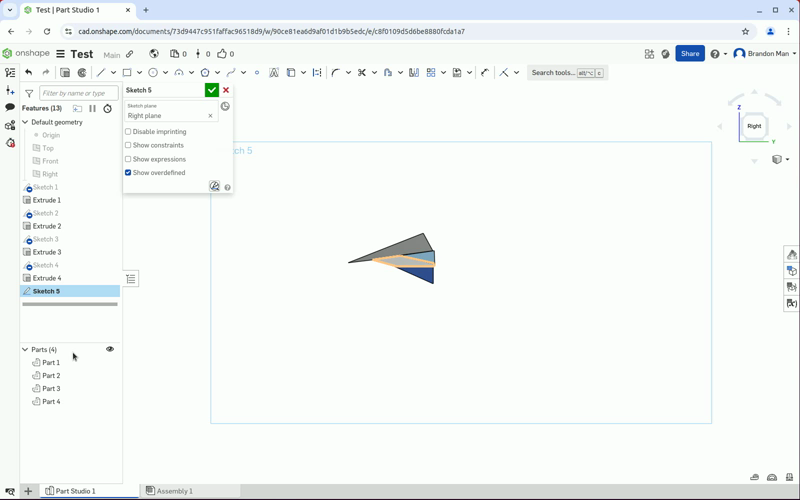
key(y)
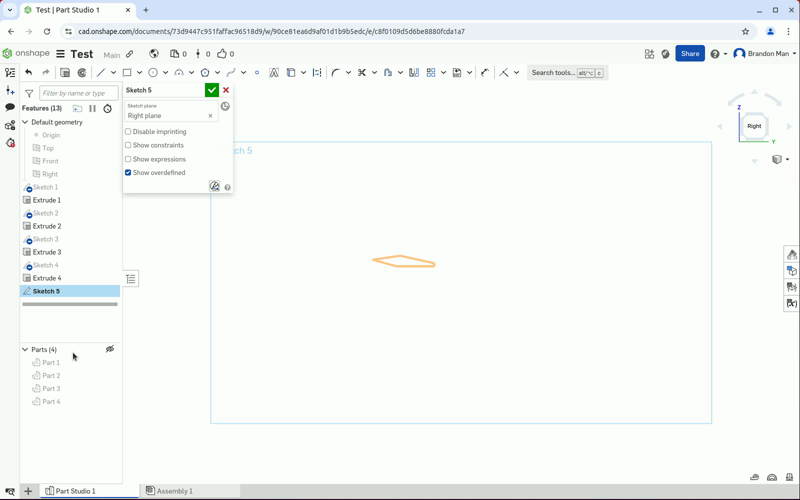
key(l)
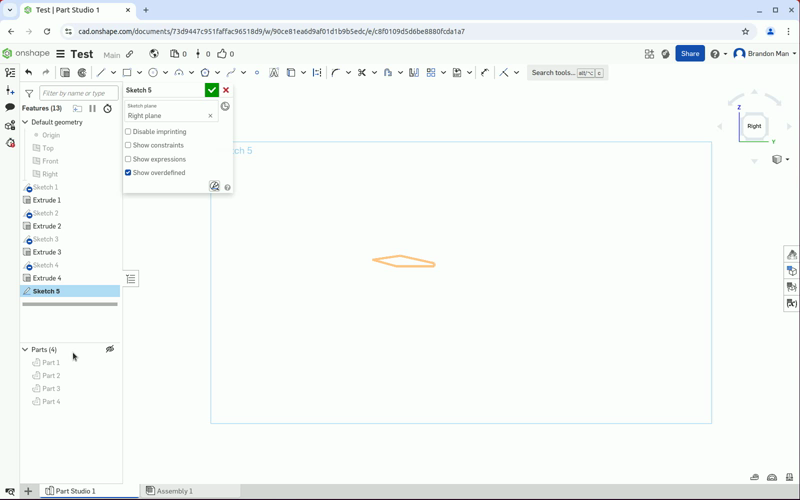
key_down(shift)
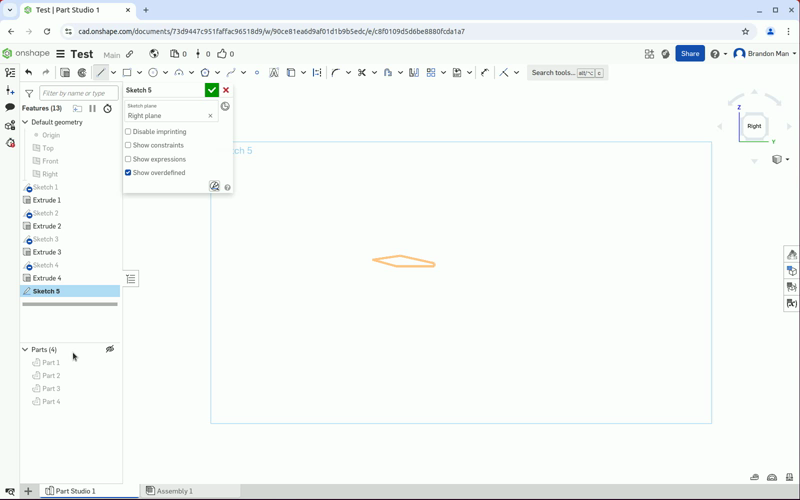
mouse_move(348, 262)
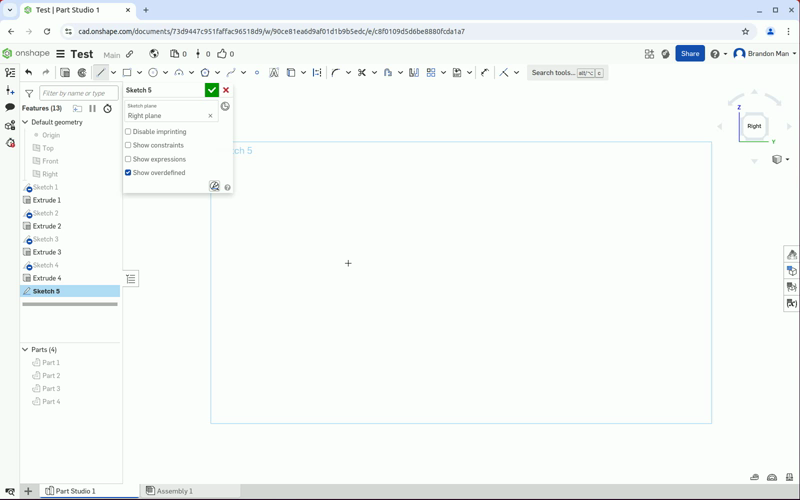
click(348, 262)
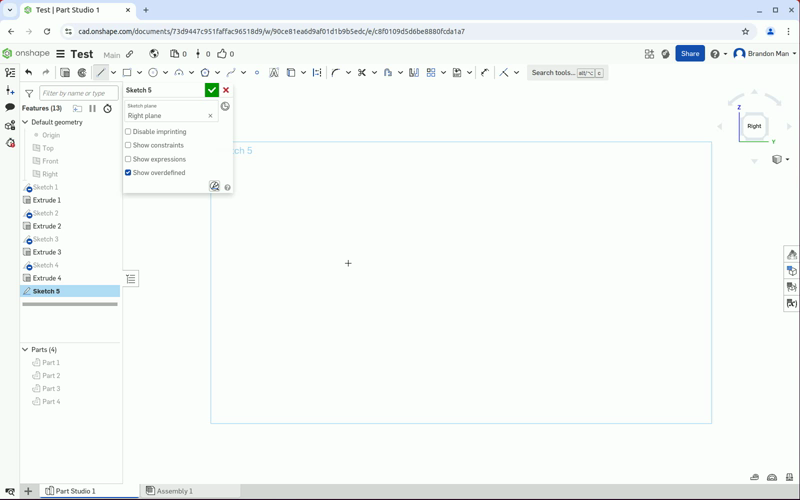
key_up(shift)
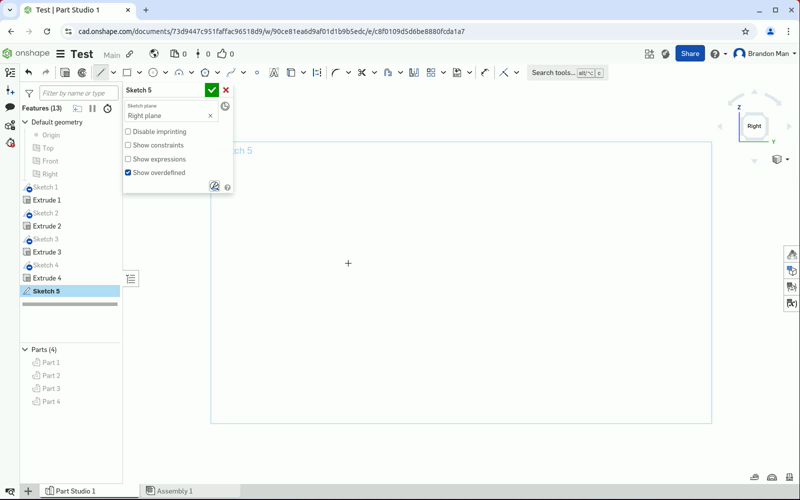
key_down(shift)
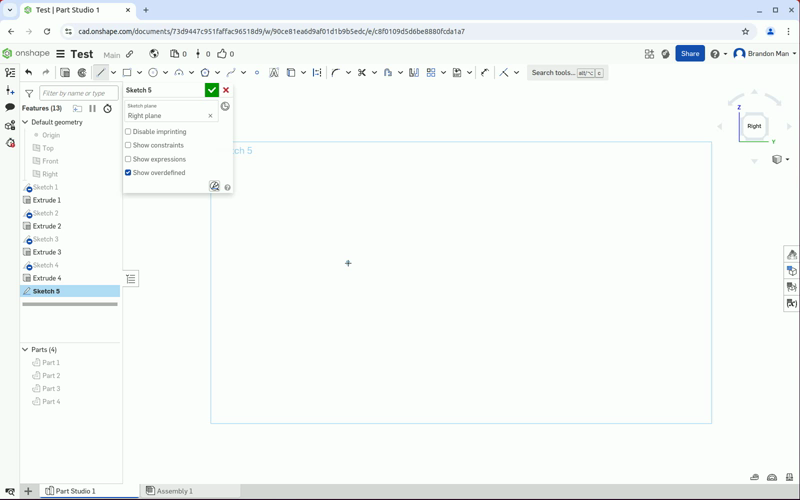
mouse_move(431, 292)
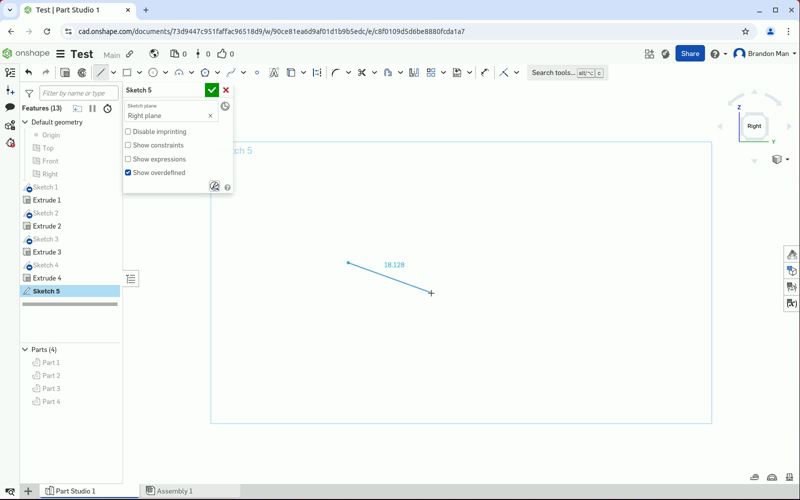
click(431, 292)
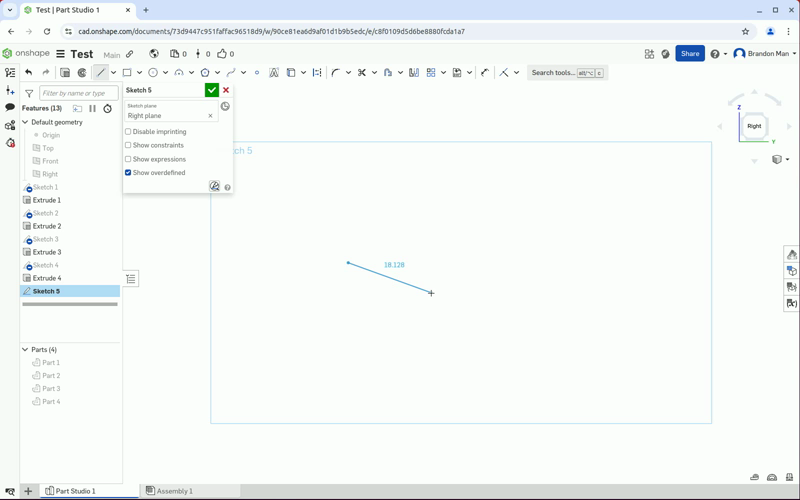
key_up(shift)
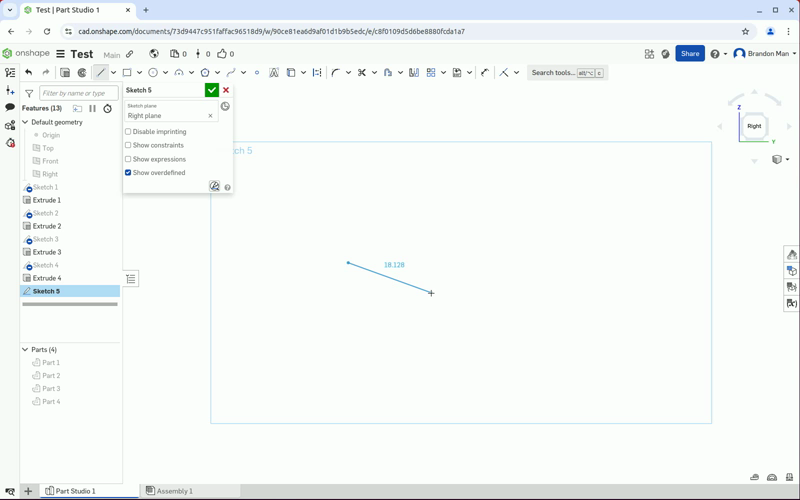
key_down(shift)
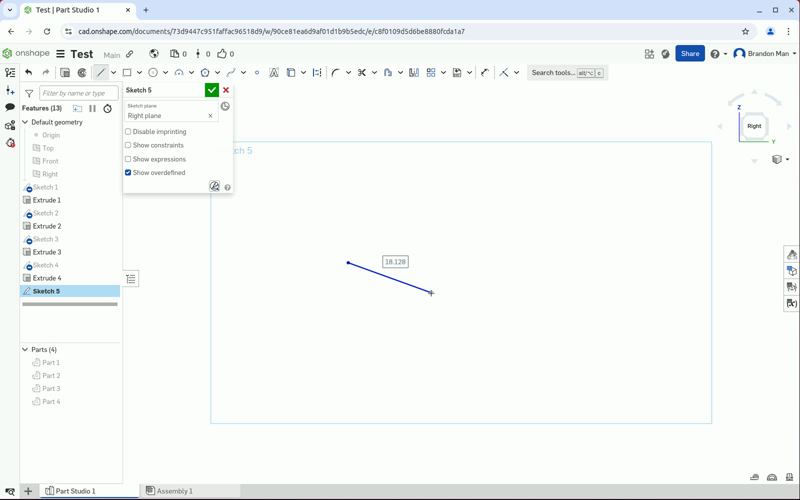
mouse_move(461, 292)
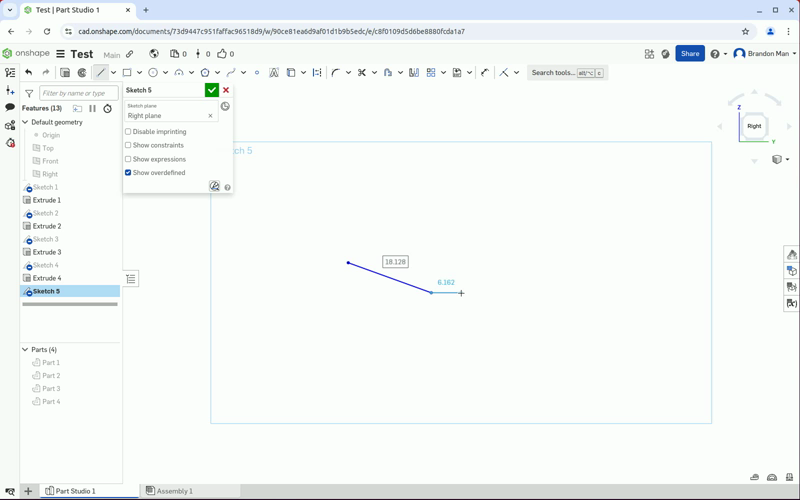
mouse_move(434, 282)
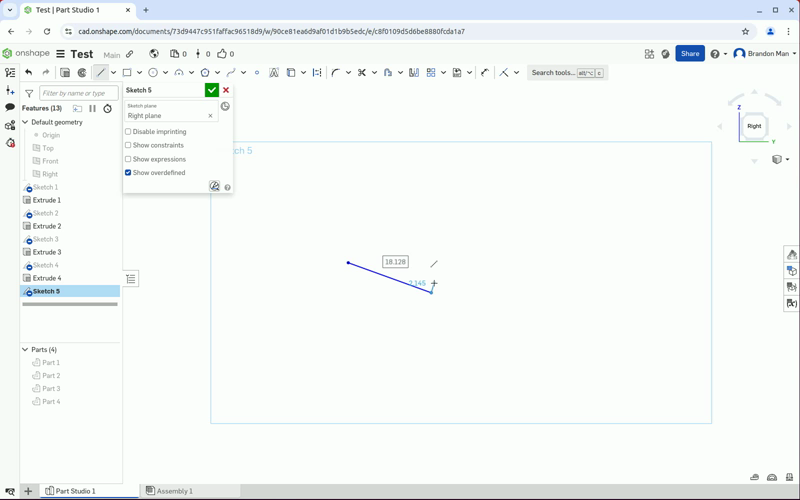
click(434, 282)
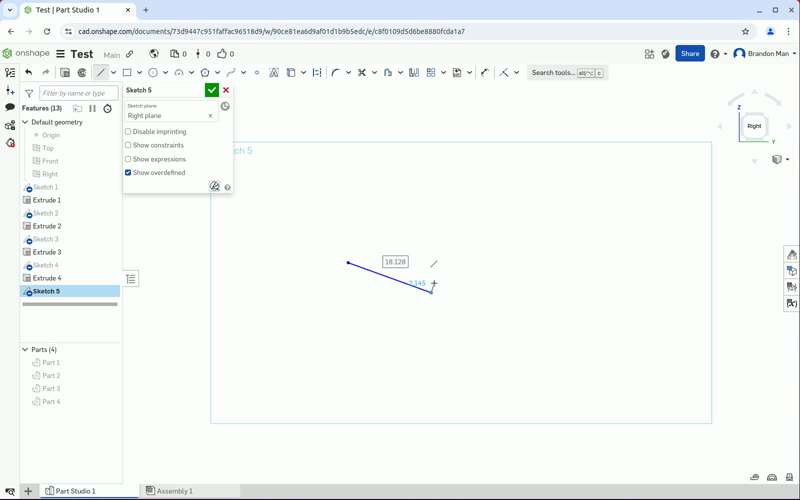
key_up(shift)
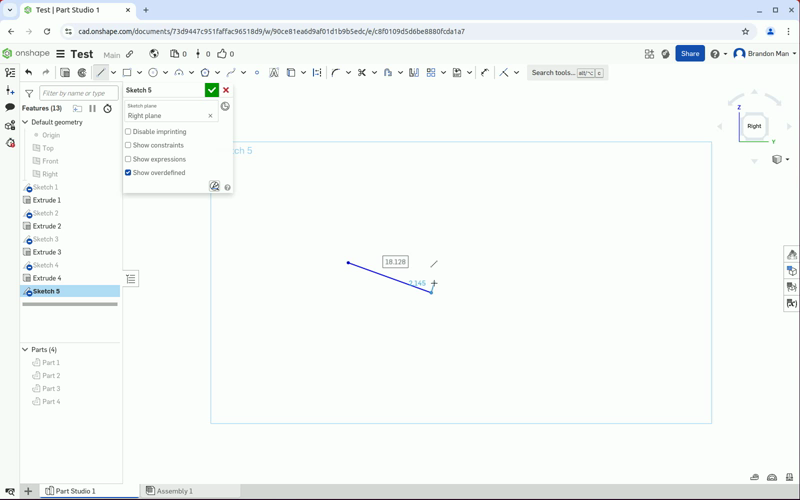
key_down(shift)
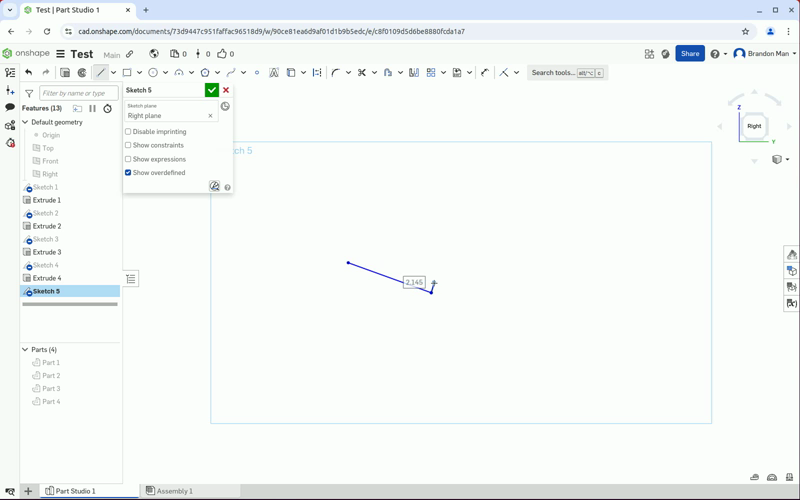
mouse_move(464, 282)
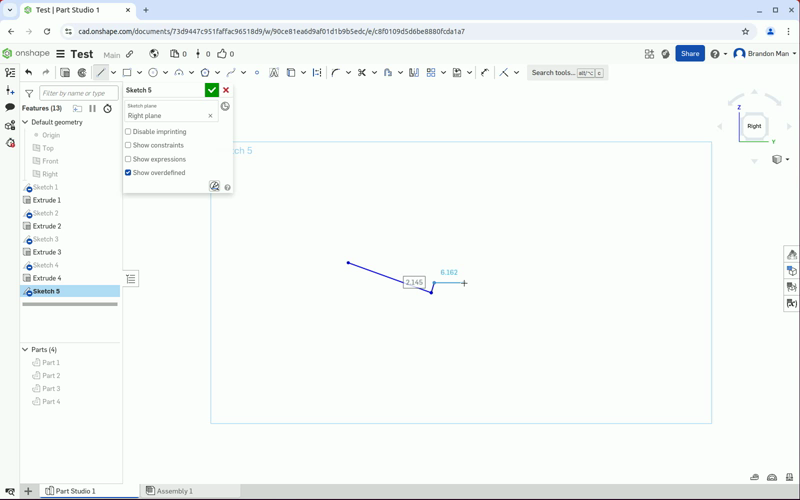
mouse_move(396, 265)
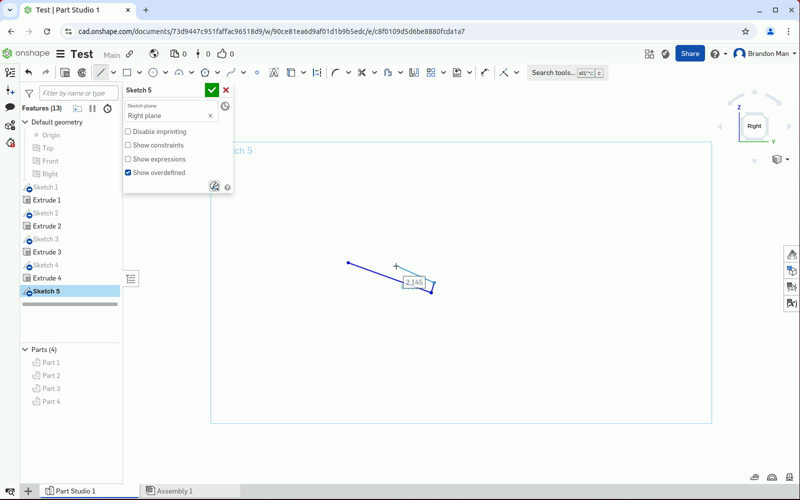
click(396, 265)
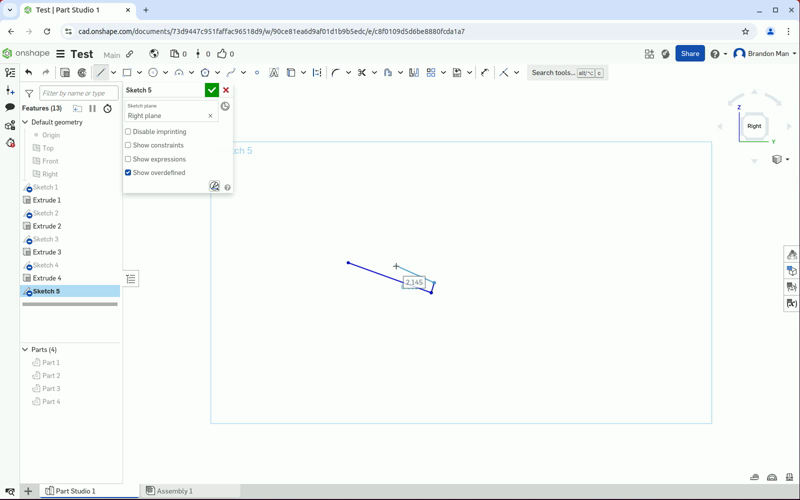
key_up(shift)
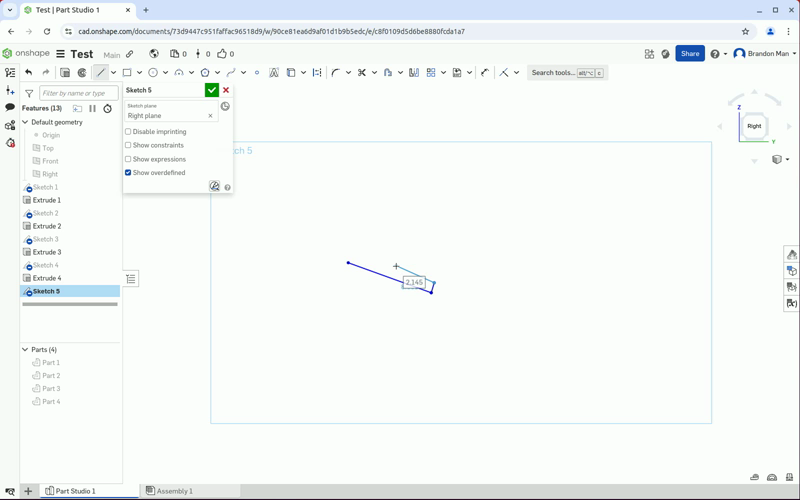
key_down(shift)
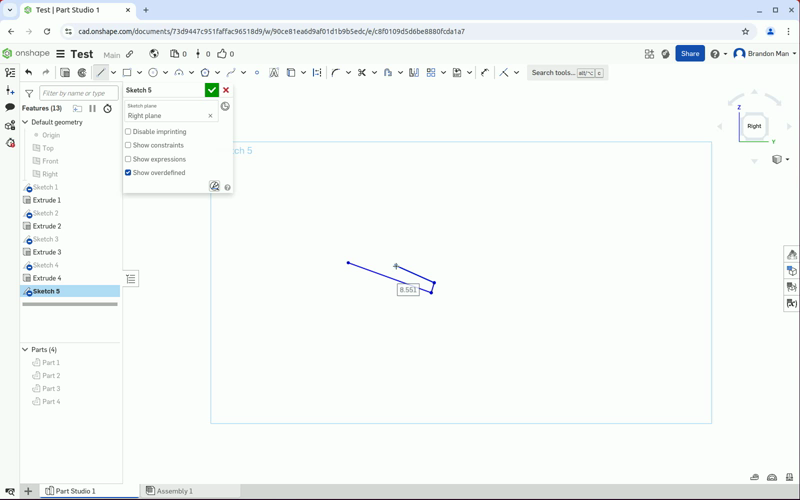
mouse_move(426, 265)
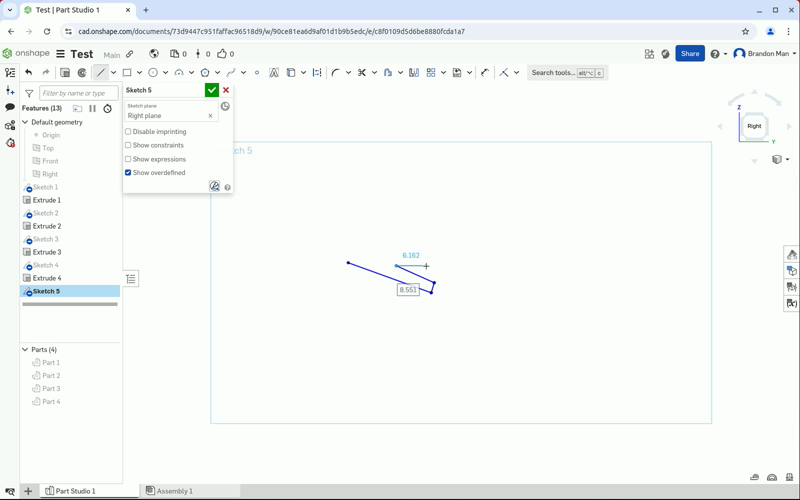
mouse_move(373, 259)
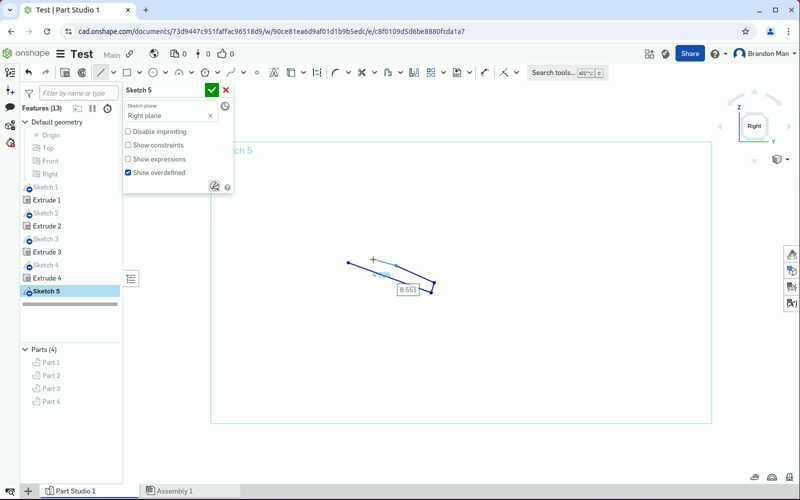
click(373, 259)
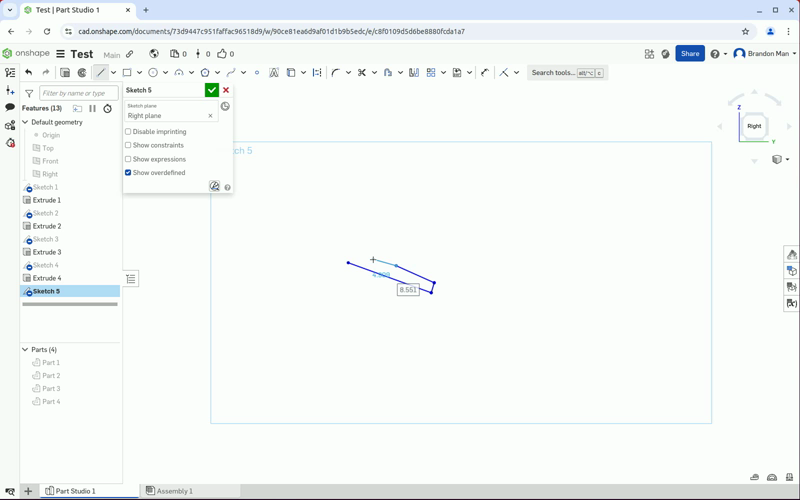
key_up(shift)
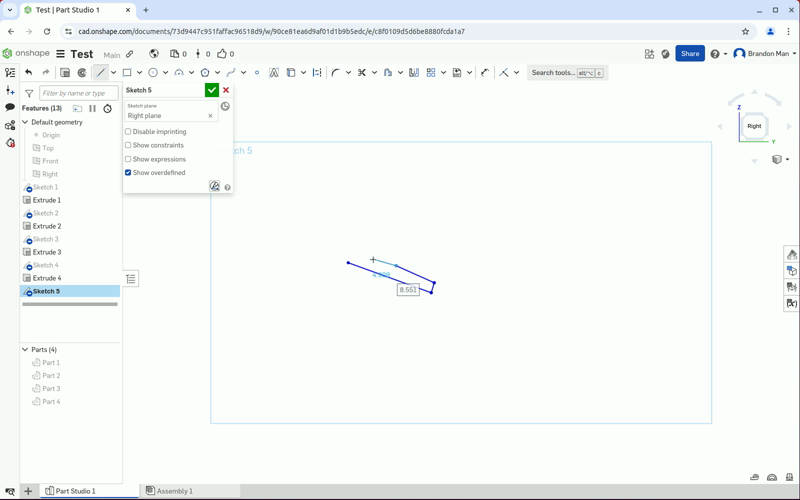
mouse_move(403, 259)
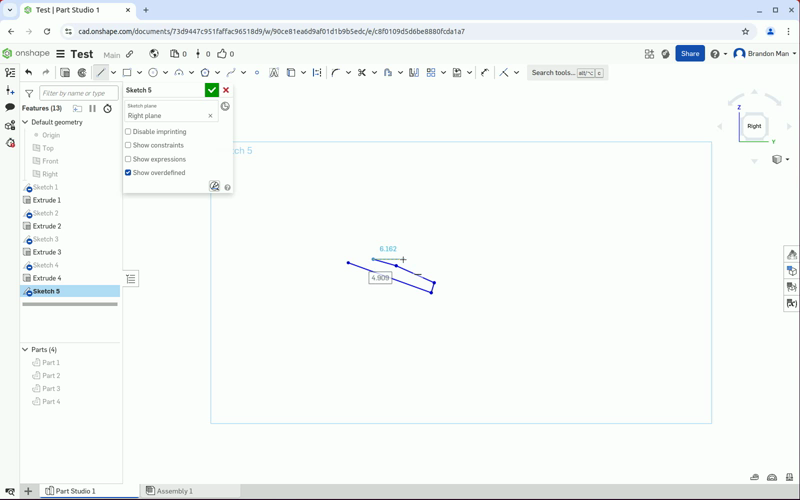
key_down(shift)
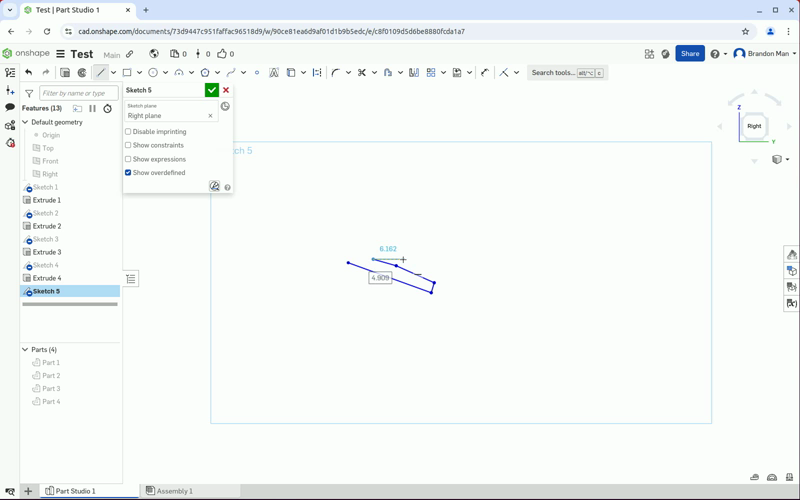
mouse_move(348, 262)
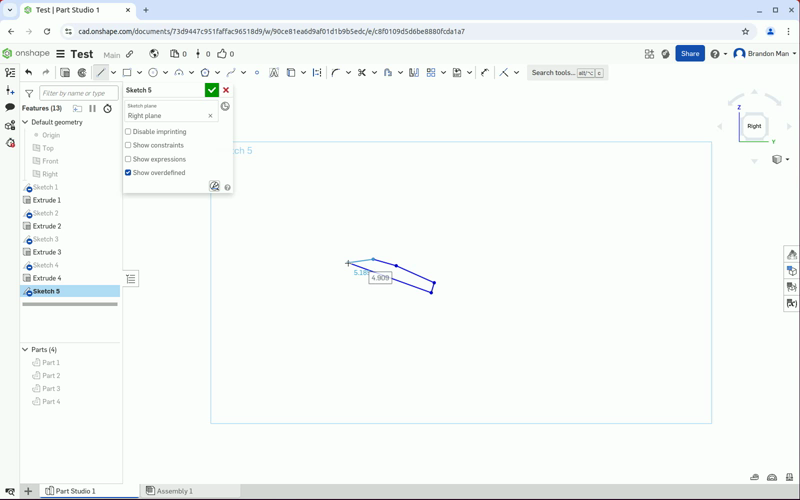
key_up(shift)
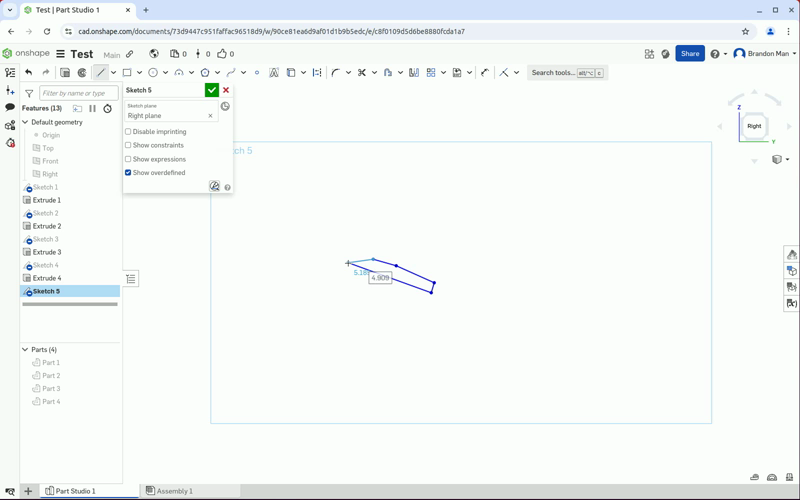
click(348, 262)
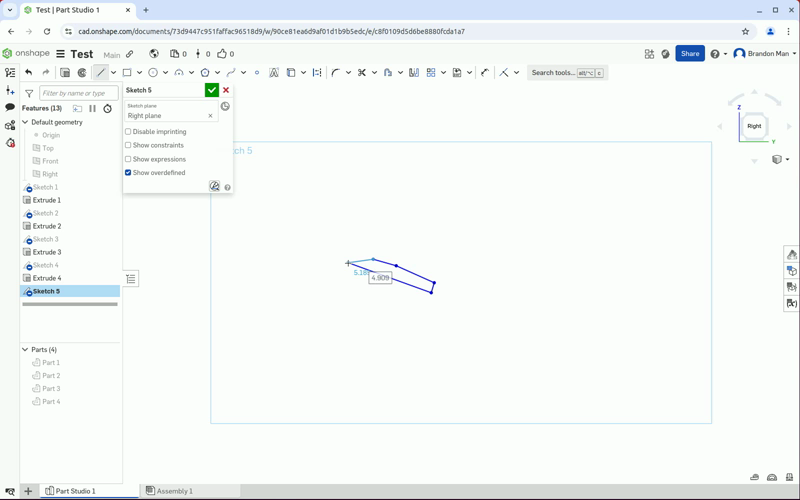
key(esc)
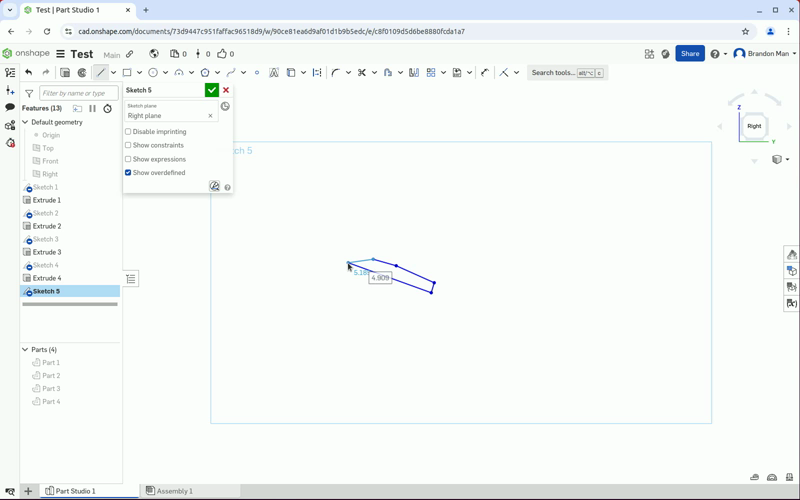
mouse_move(399, 268)
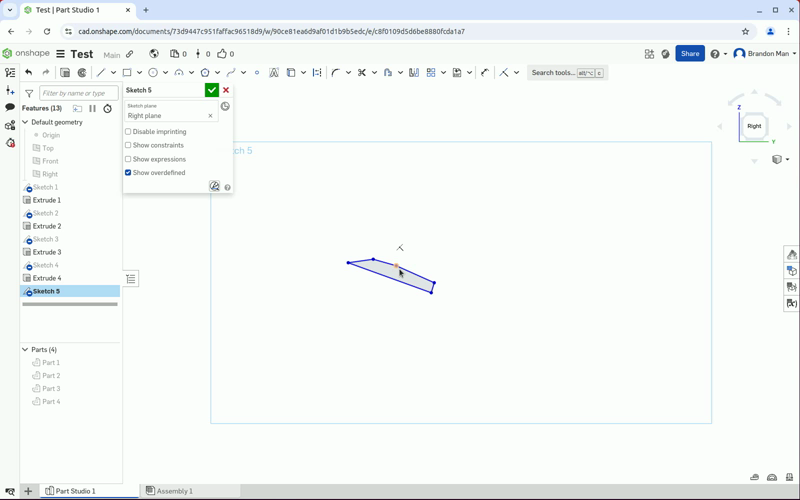
scroll(6)
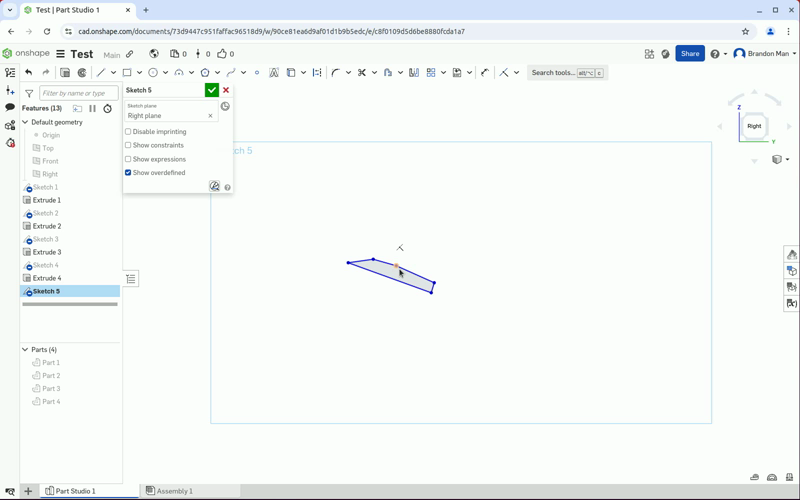
scroll(6)
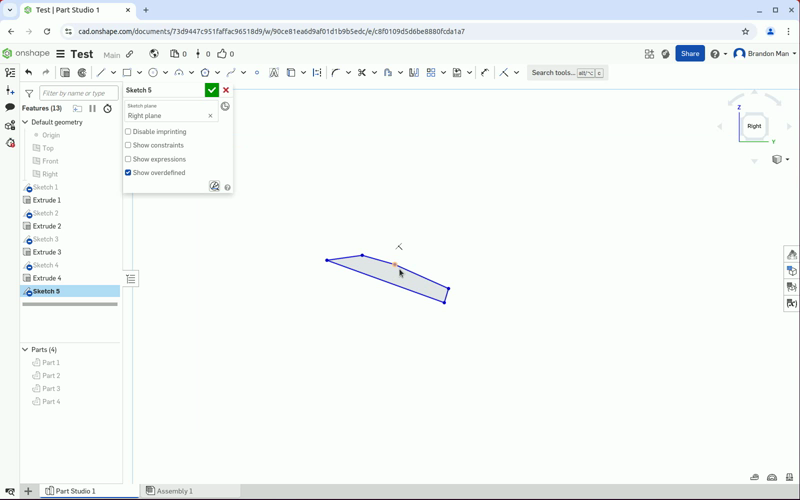
scroll(6)
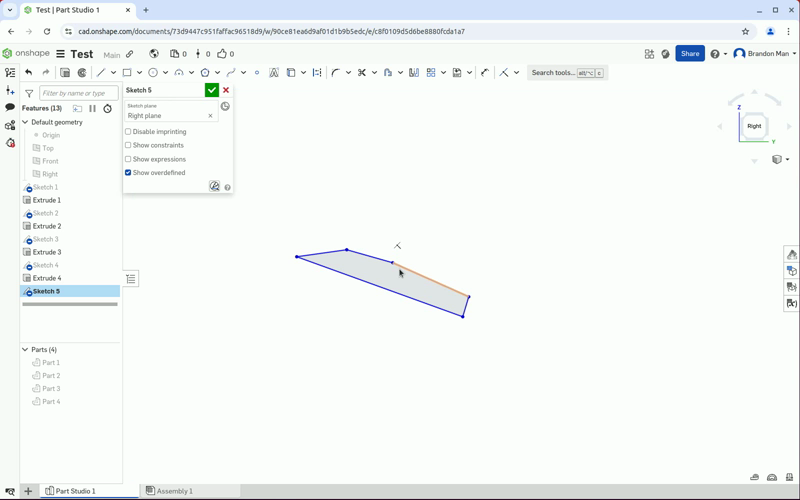
scroll(6)
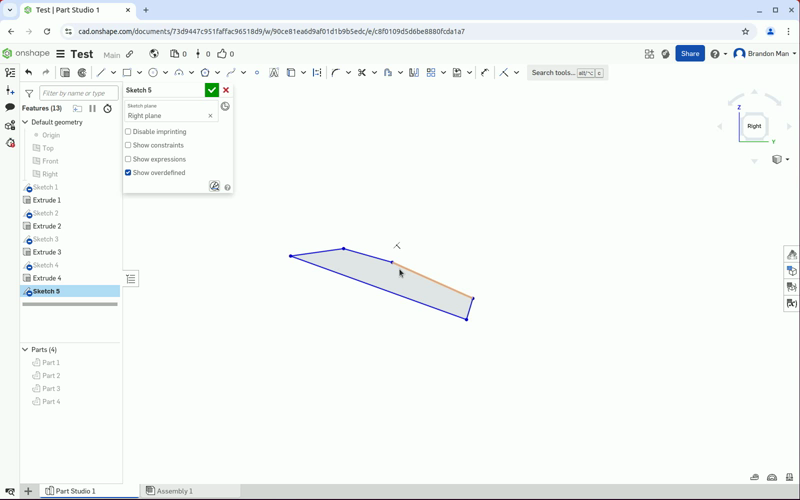
scroll(6)
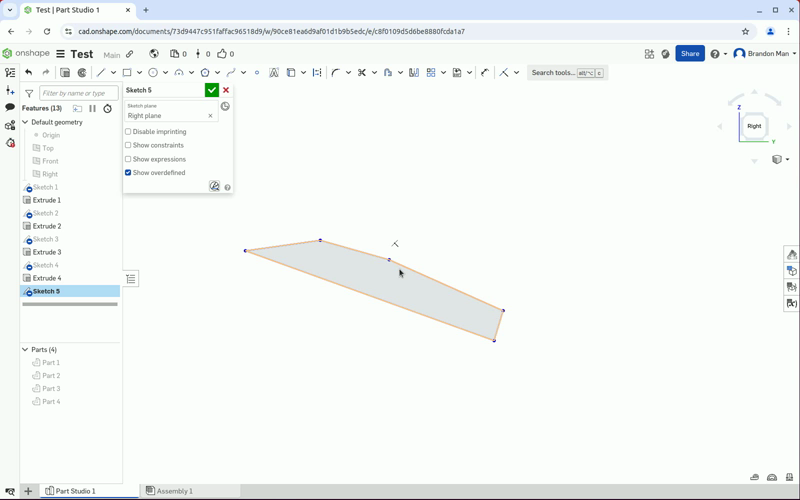
scroll(6)
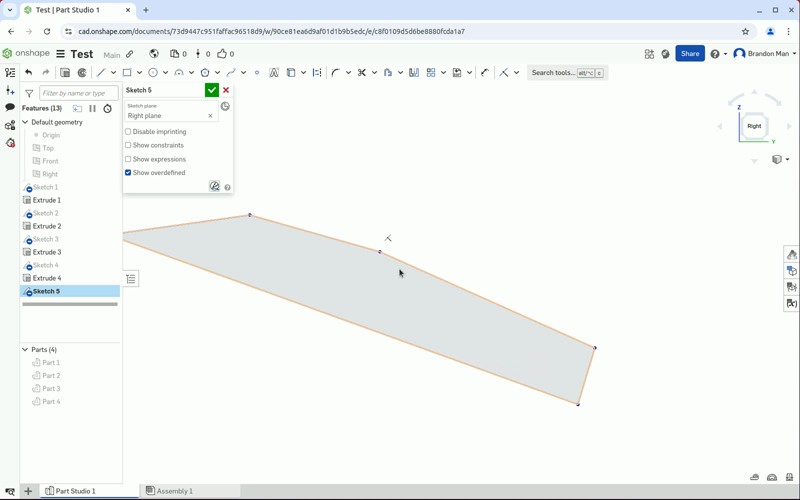
scroll(6)
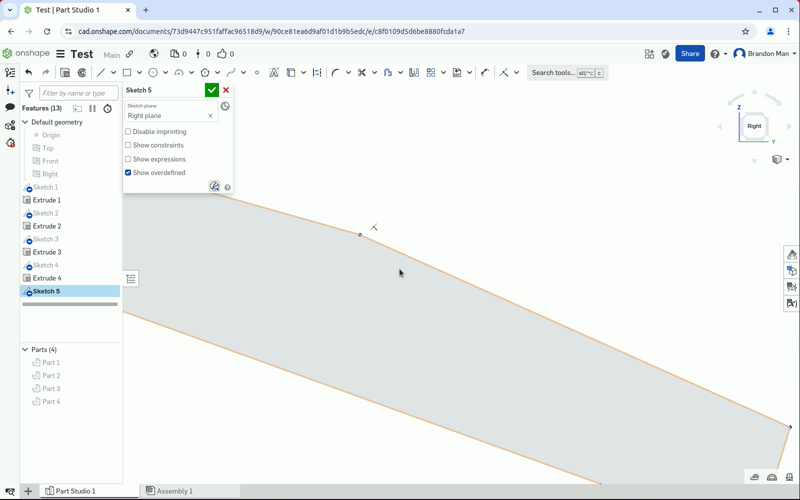
click(399, 268)
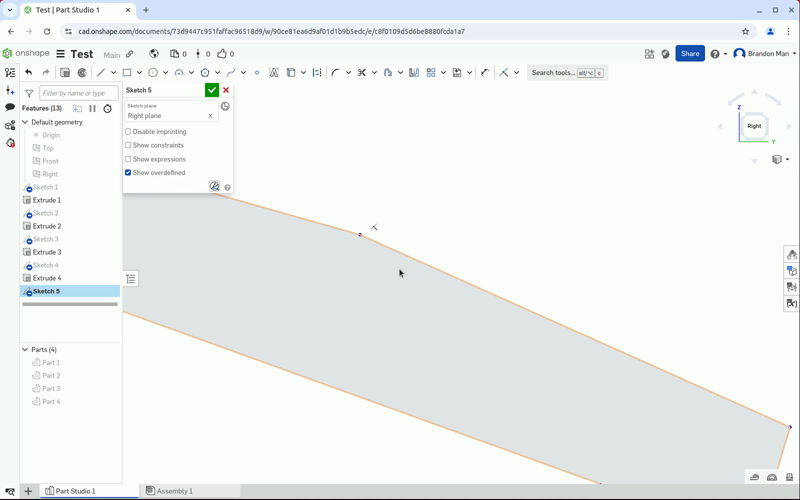
scroll(-6)
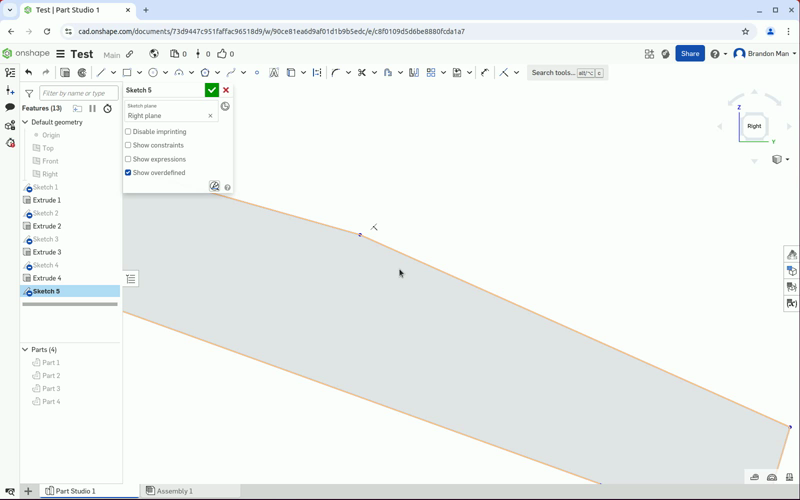
scroll(-6)
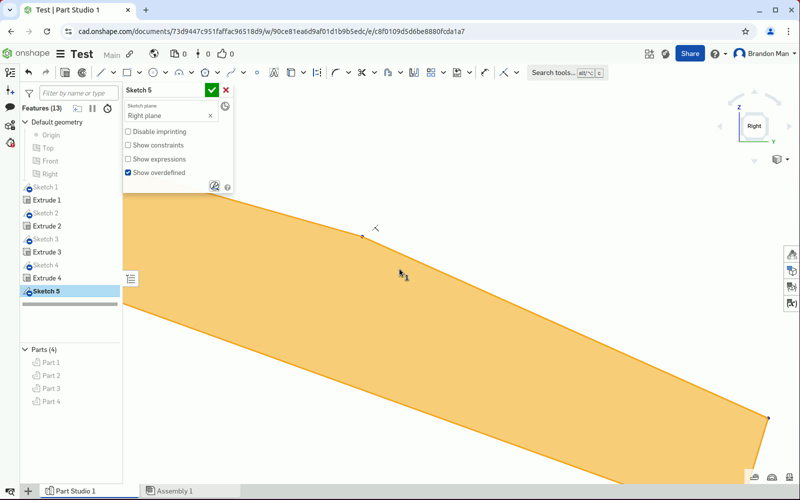
scroll(-6)
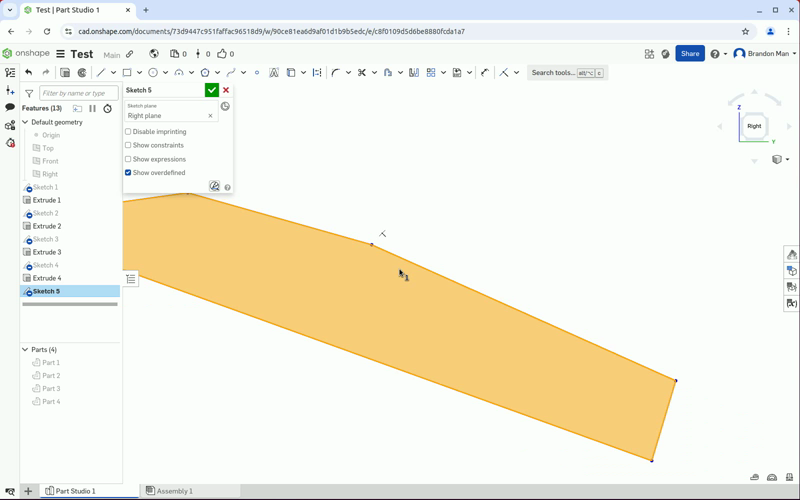
scroll(-6)
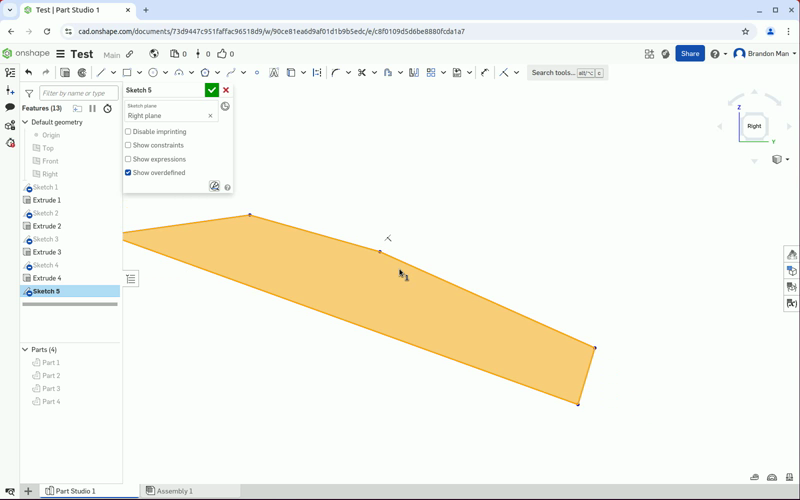
scroll(-6)
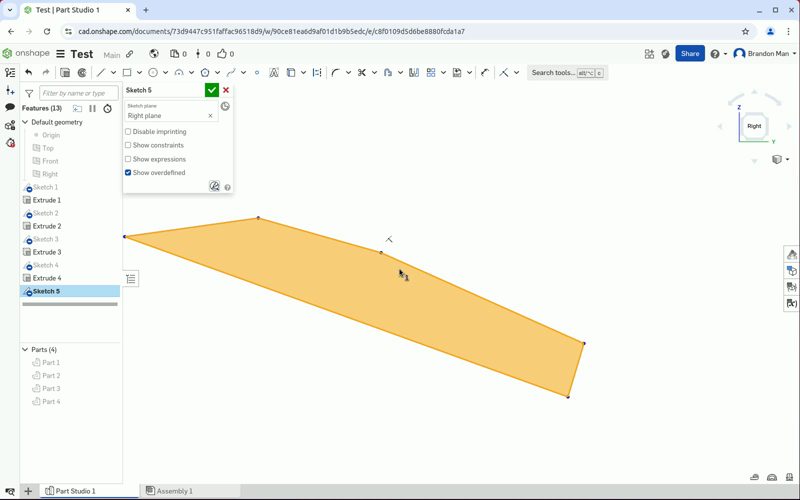
scroll(-6)
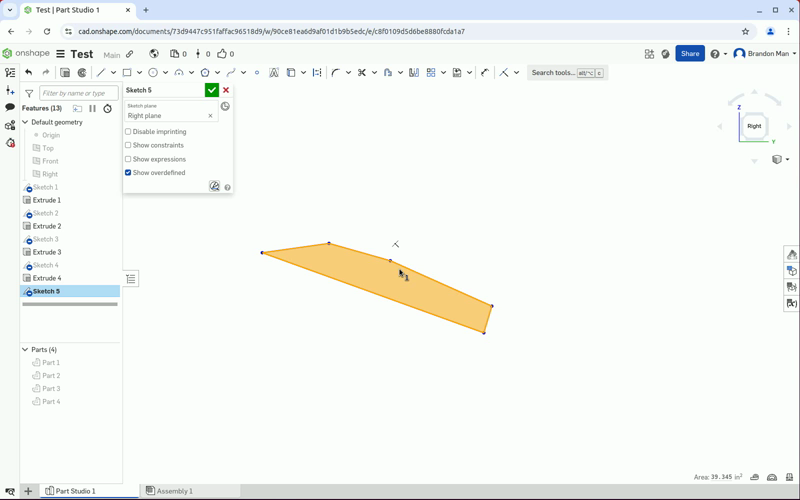
scroll(-6)
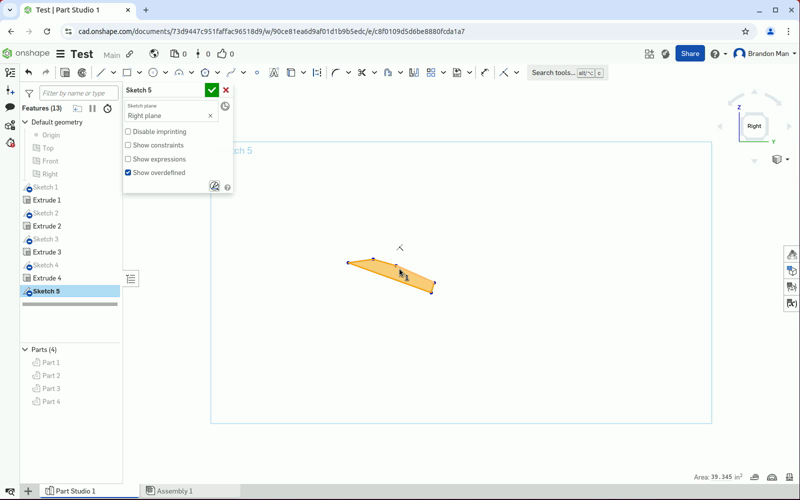
mouse_move(73, 352)
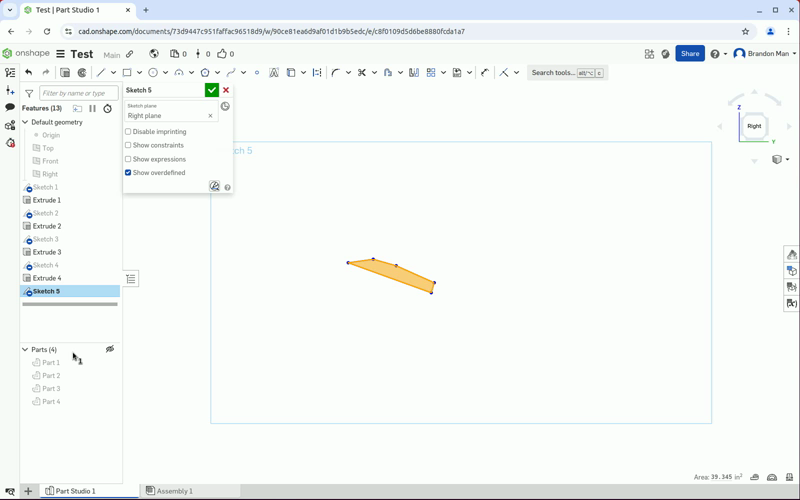
key(shift+y)
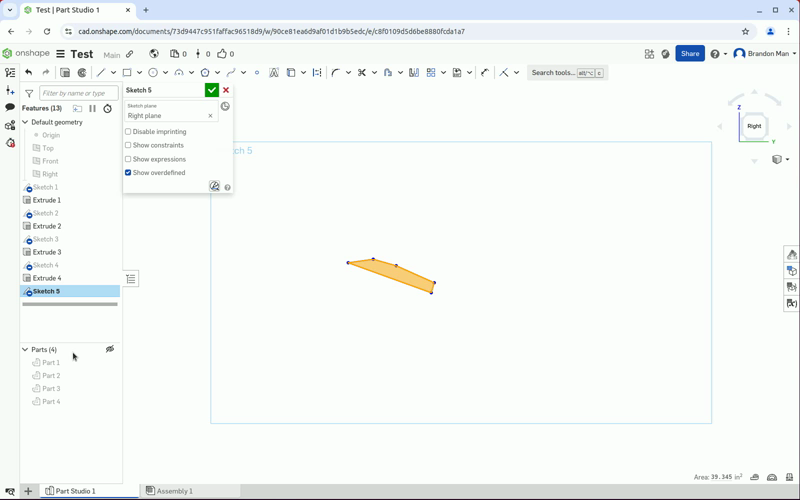
key(shift+e)
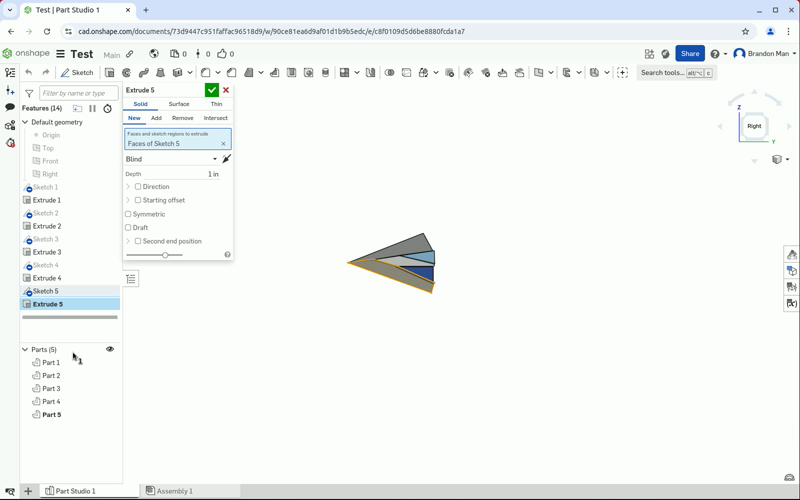
mouse_move(143, 106)
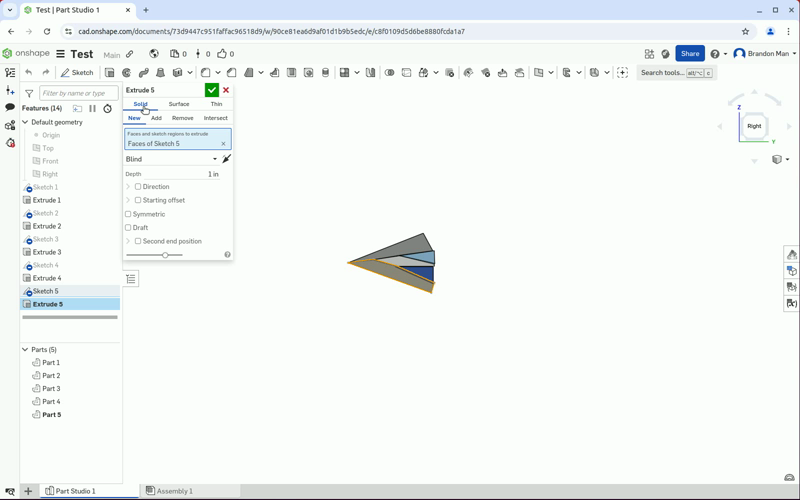
click(143, 106)
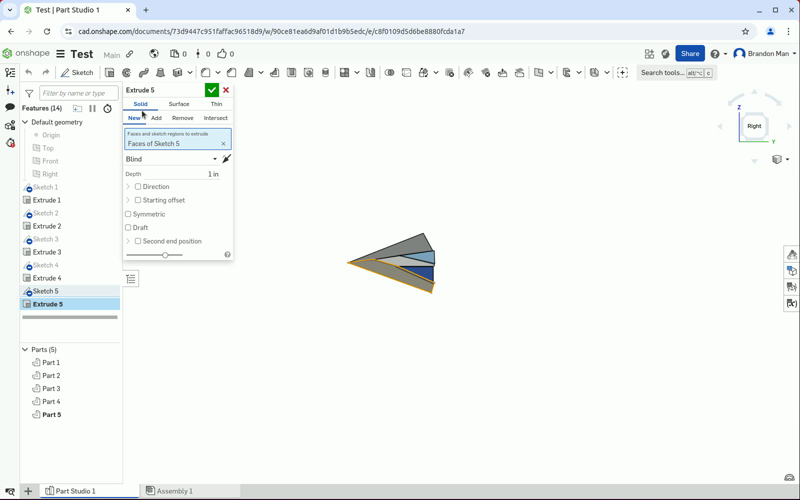
mouse_move(137, 120)
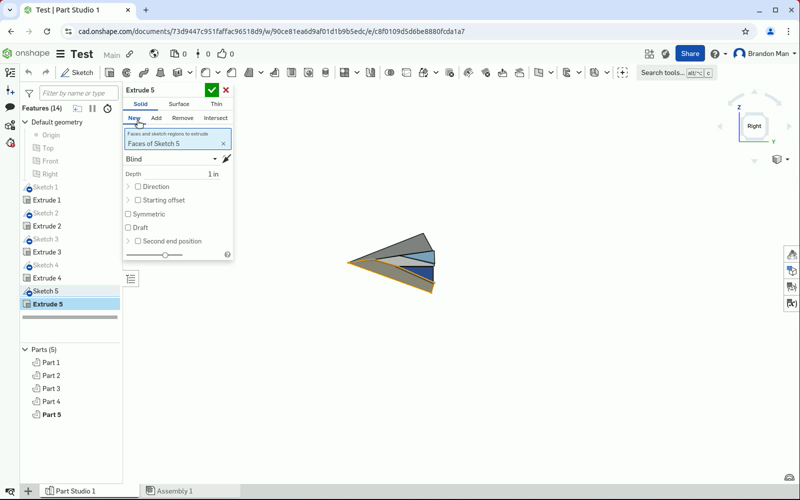
click(137, 120)
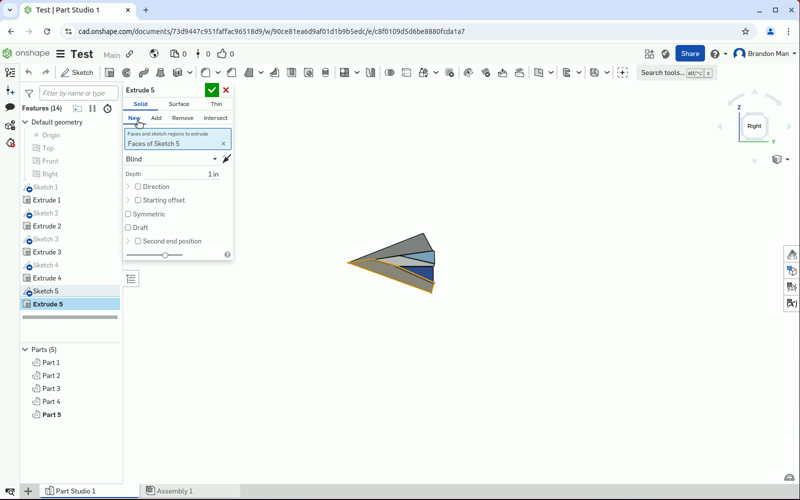
key(tab, 4)
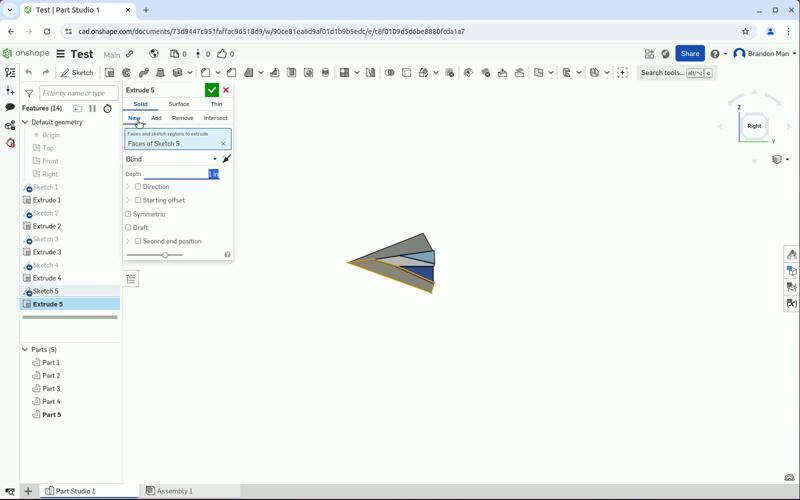
text(2.407)
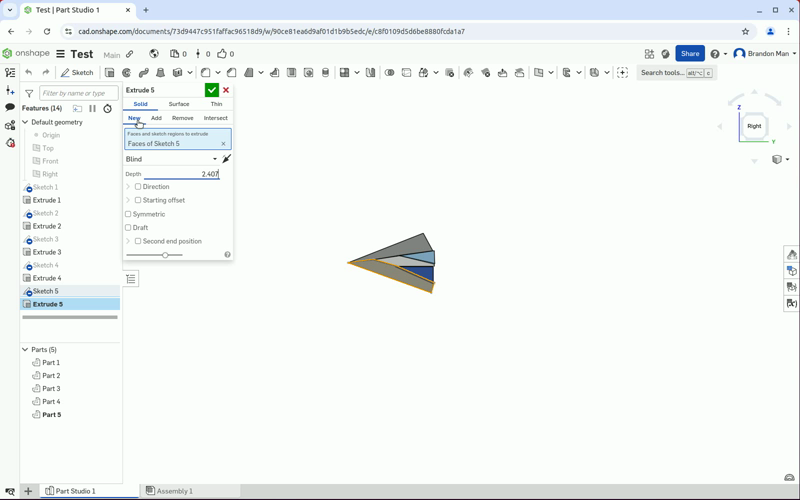
key(enter)
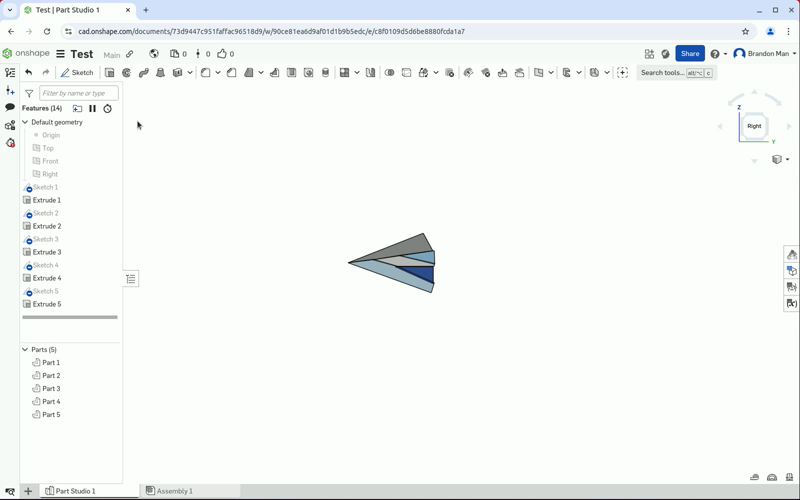
key(shift+h)
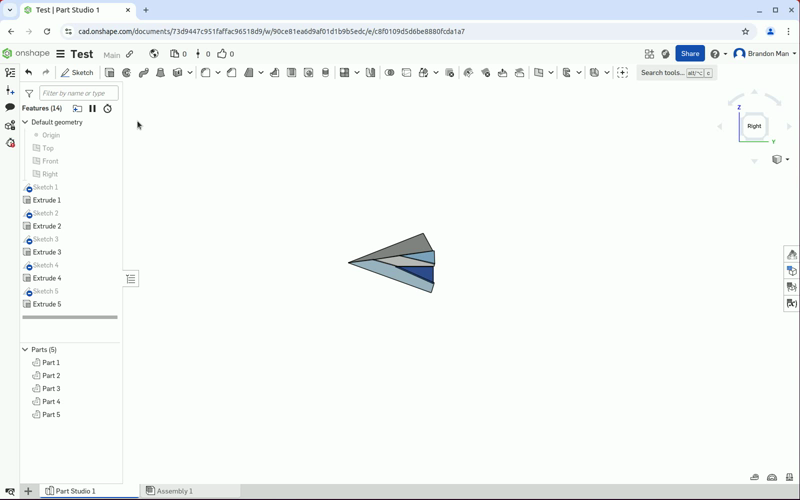
key(shift+h)
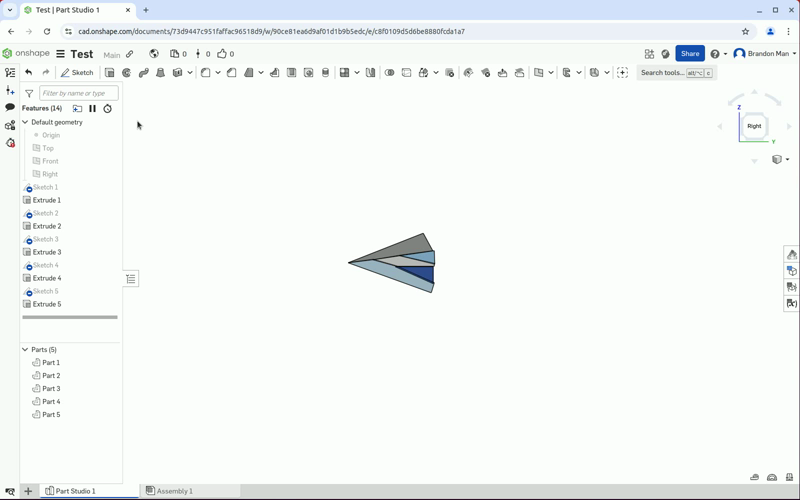
key(shift+7)
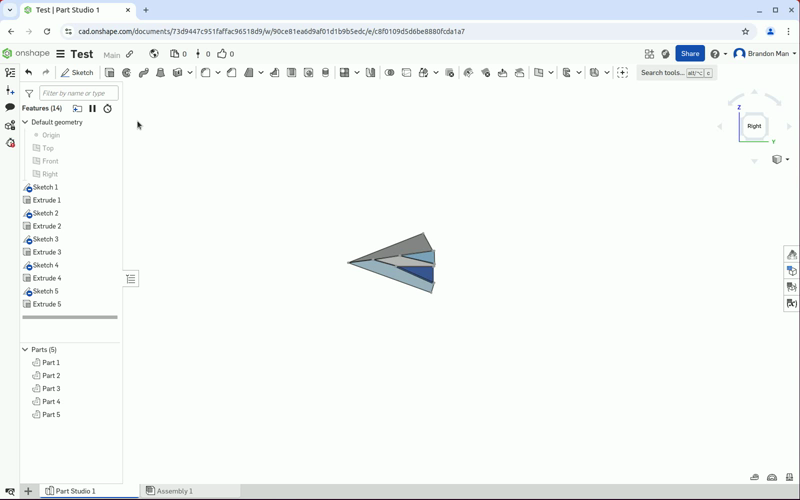
key(right, 2)
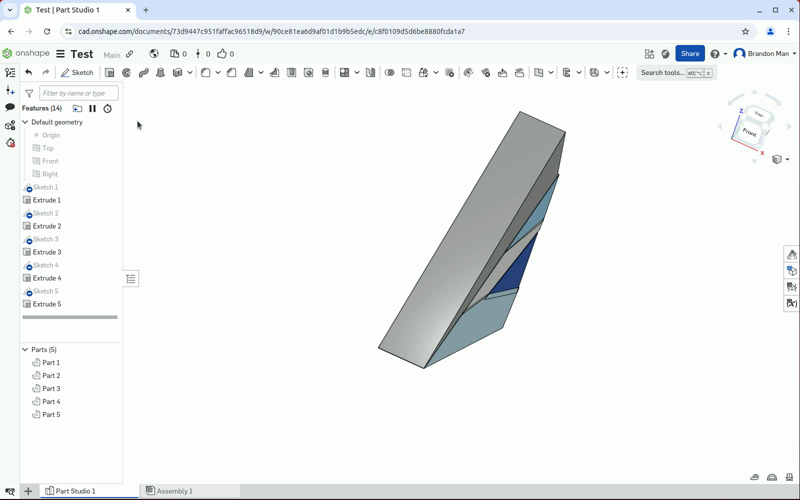
key(down, 2)
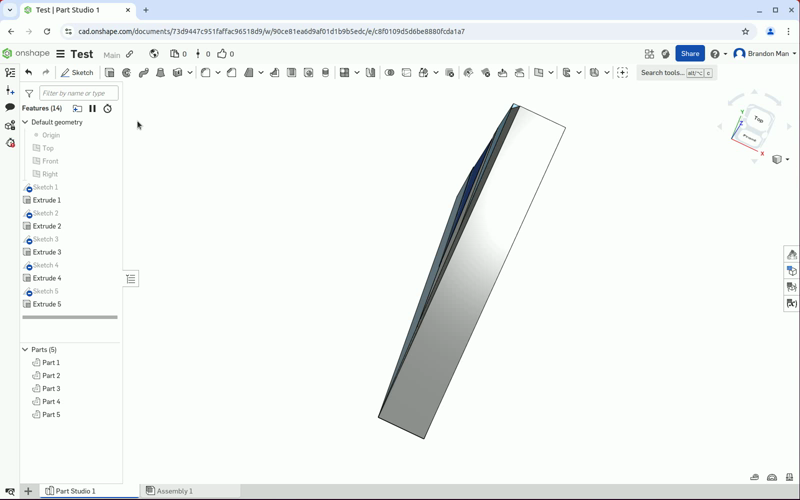
key(up, 2)
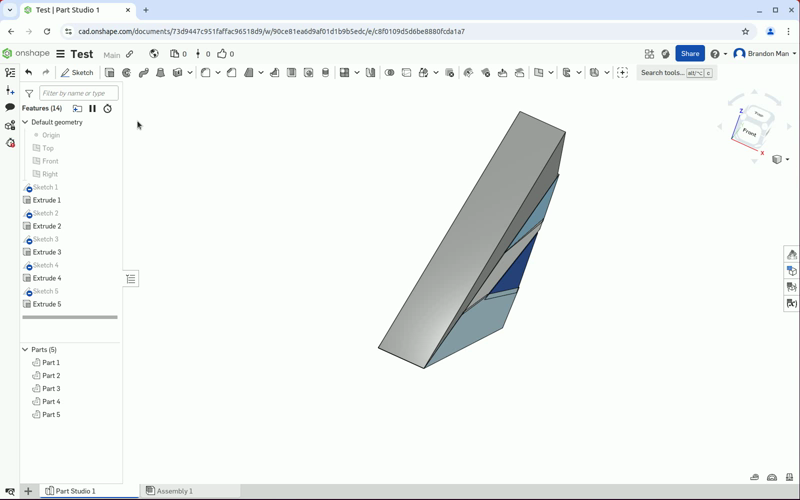
key(left, 2)
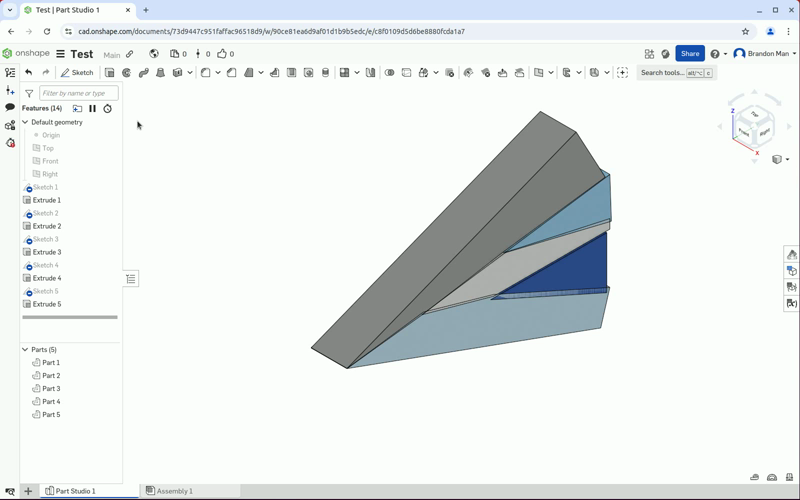
mouse_move(73, 189)
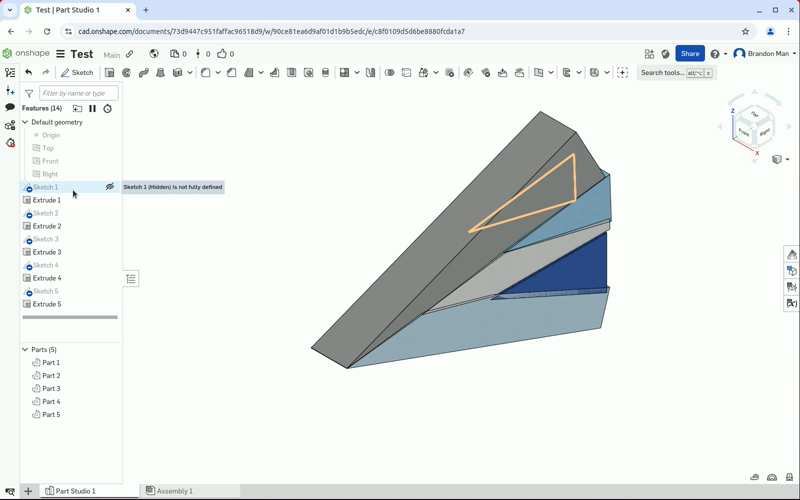
click(73, 189)